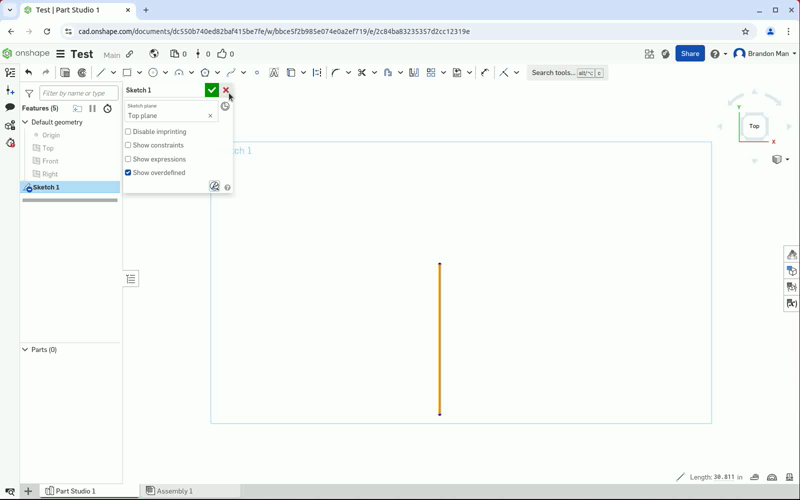
key(shift+h)
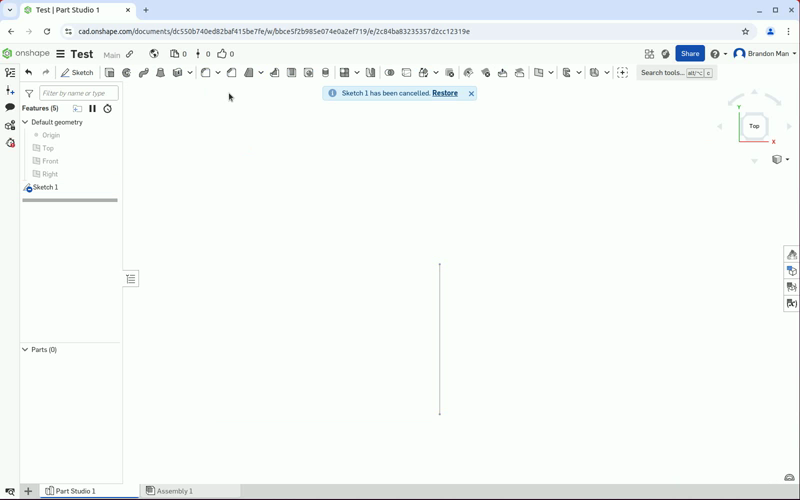
key(shift+s)
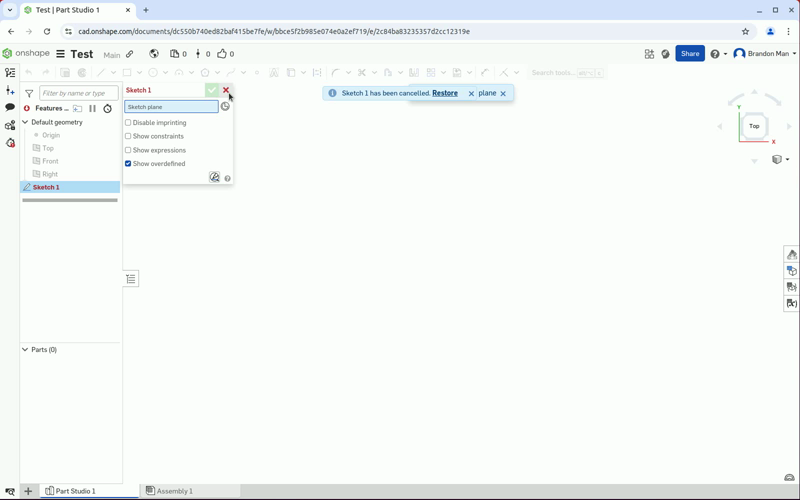
mouse_move(73, 150)
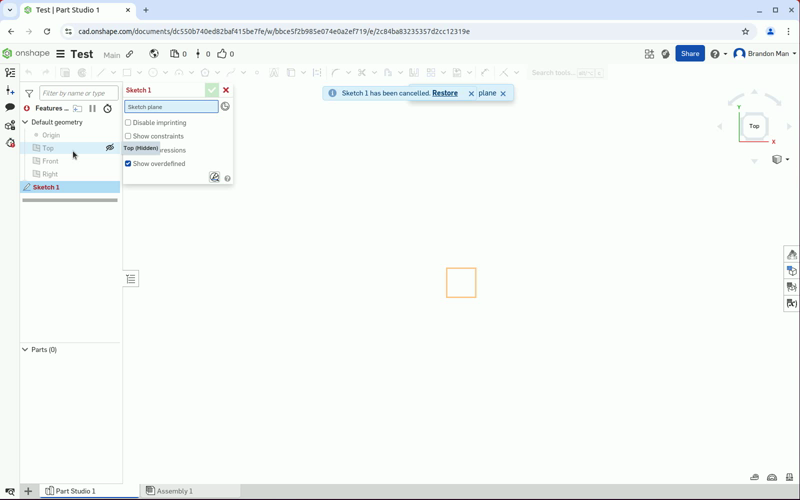
click(73, 150)
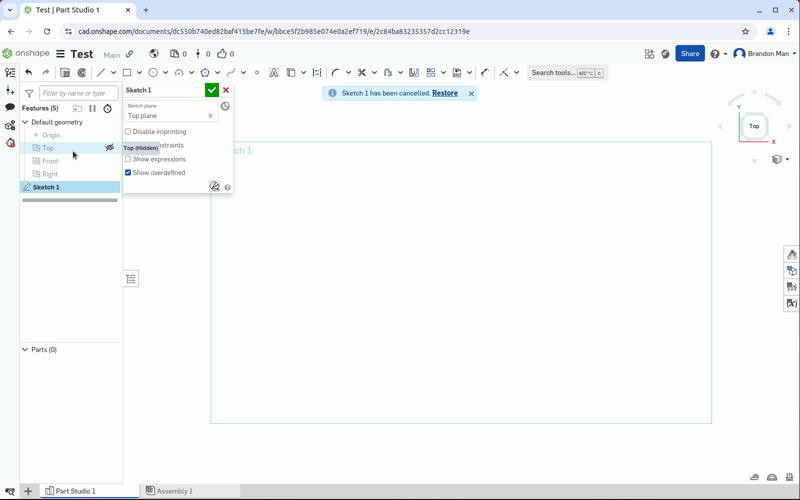
mouse_move(73, 352)
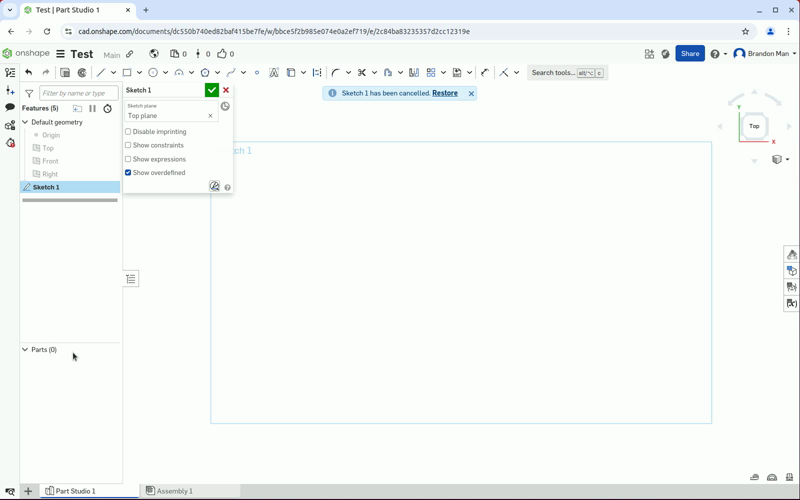
key(y)
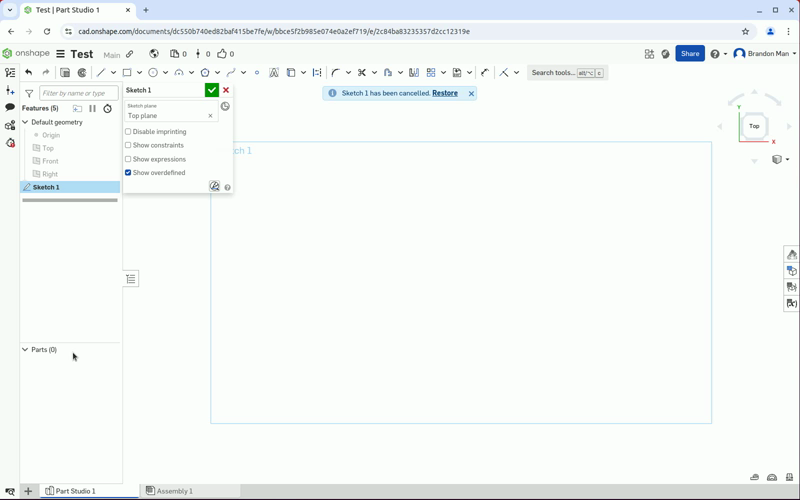
key(l)
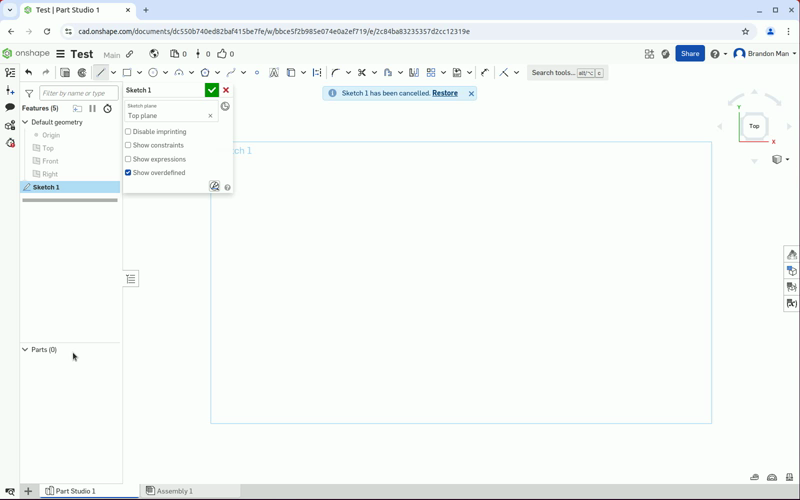
key_down(shift)
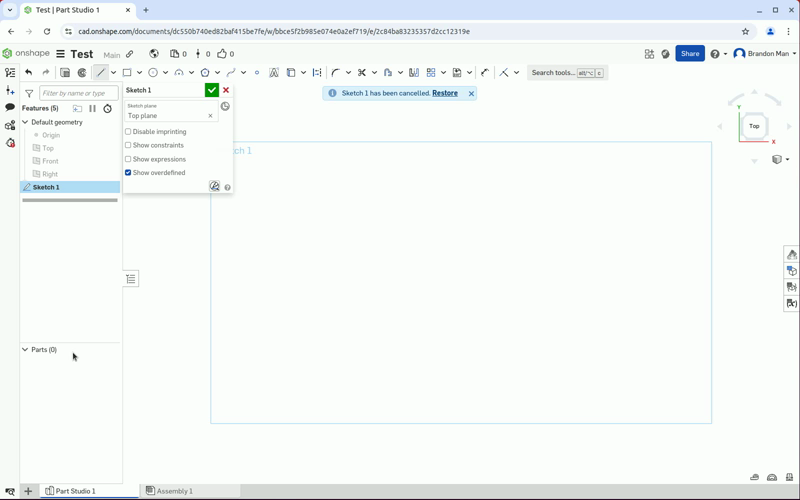
mouse_move(391, 372)
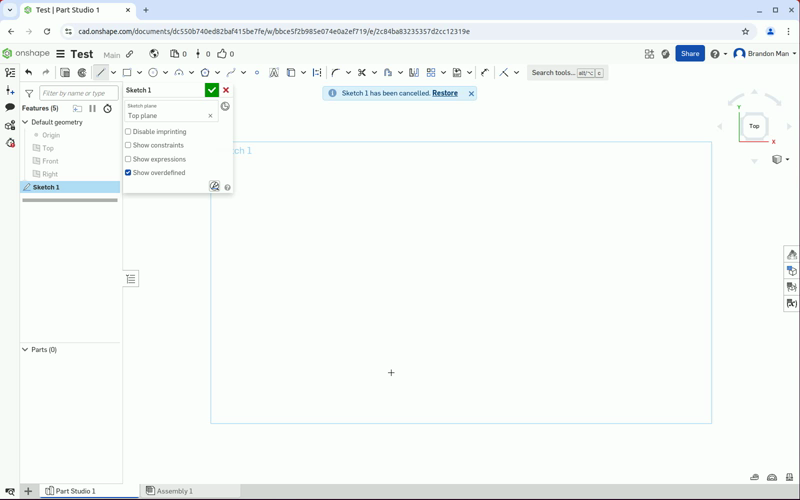
click(391, 372)
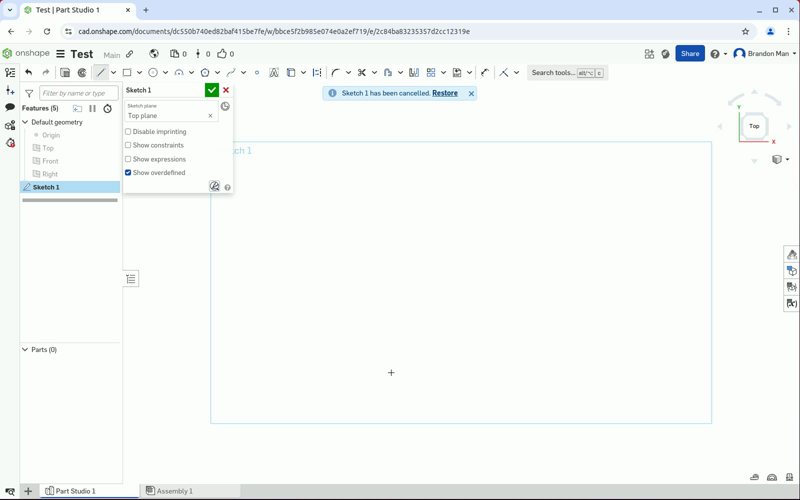
key_up(shift)
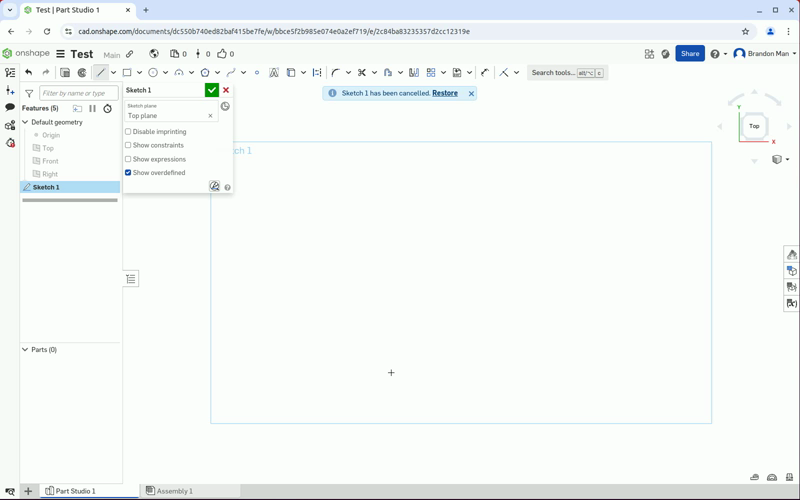
key_down(shift)
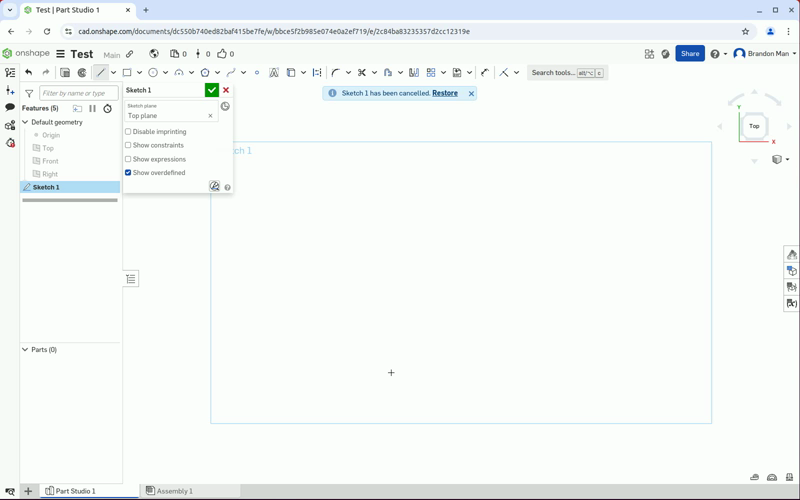
mouse_move(421, 372)
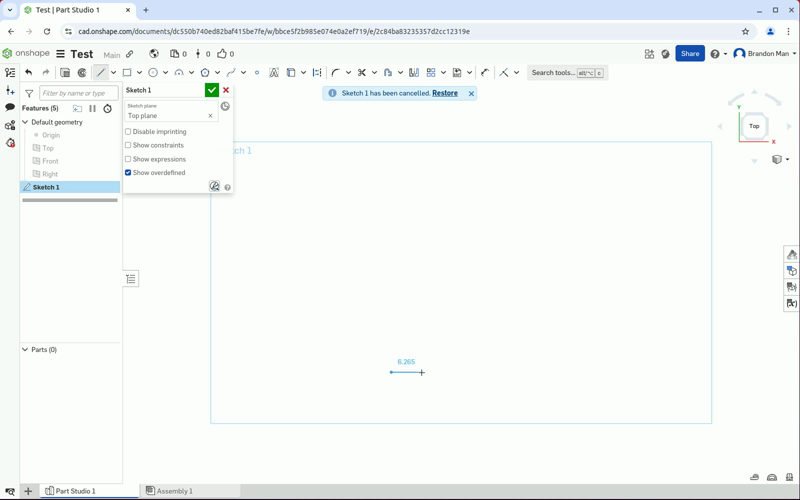
mouse_move(391, 334)
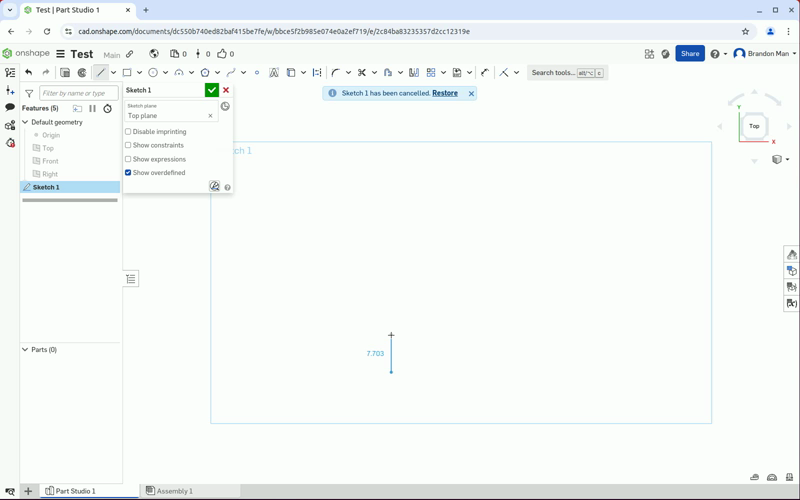
click(391, 334)
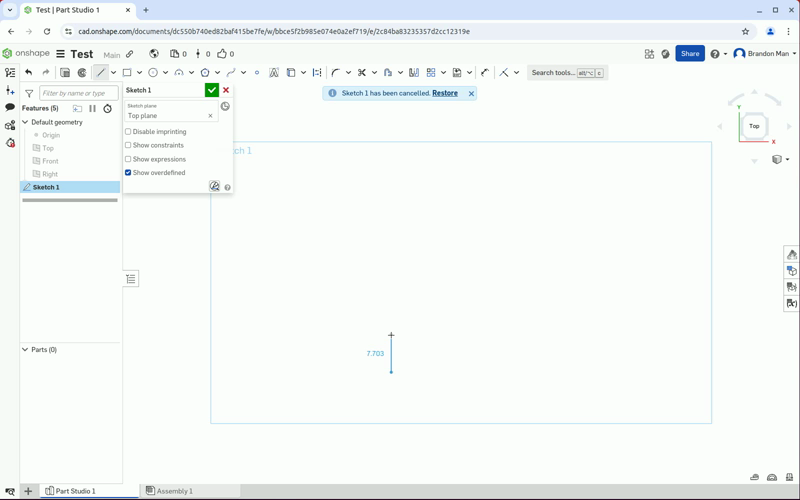
key_up(shift)
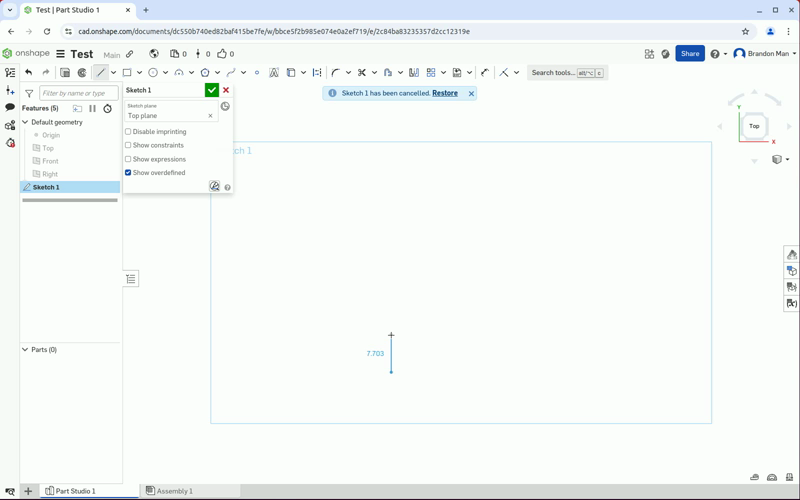
key(esc)
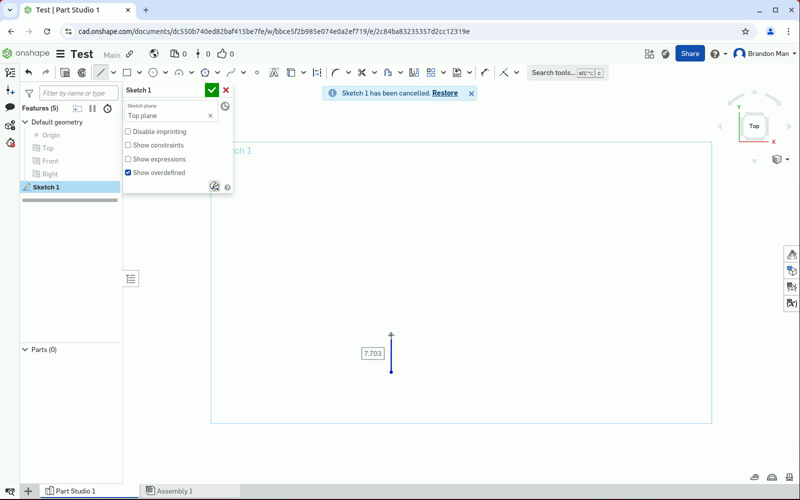
key(a)
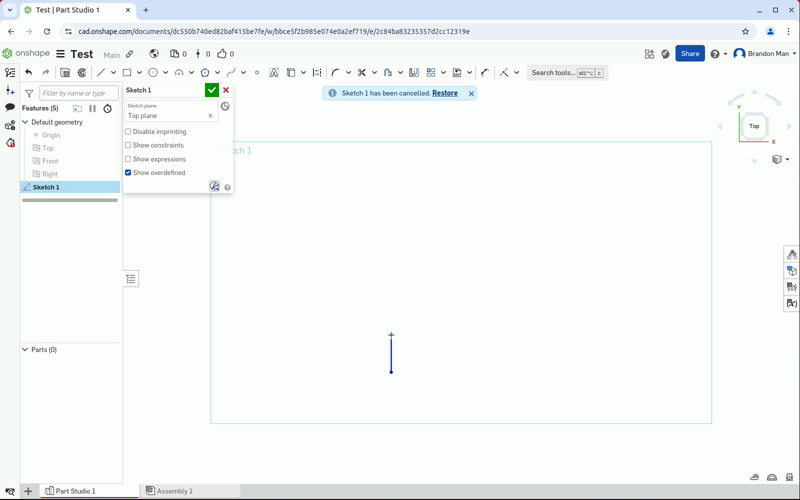
mouse_move(391, 334)
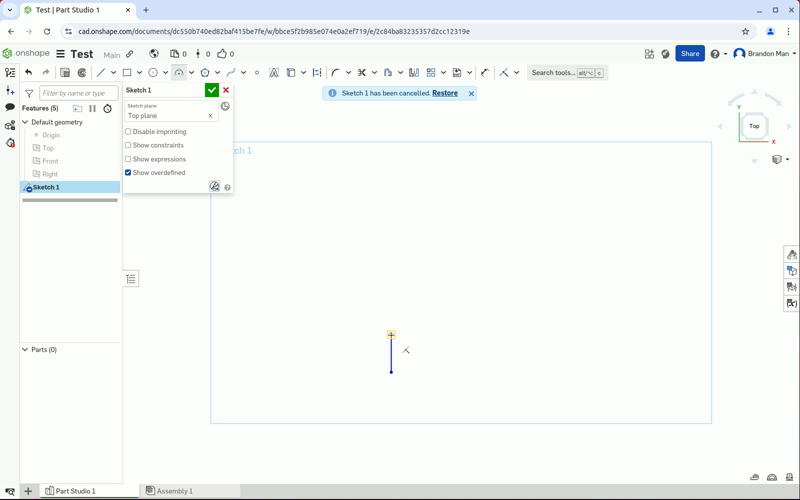
click(391, 334)
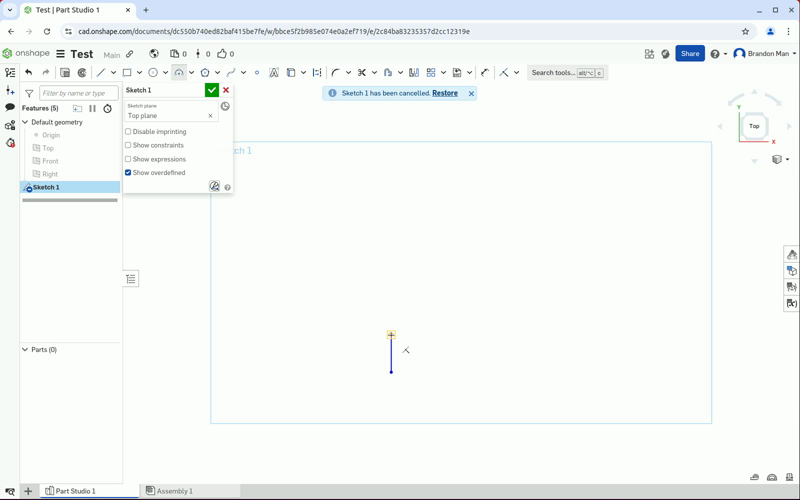
key_down(shift)
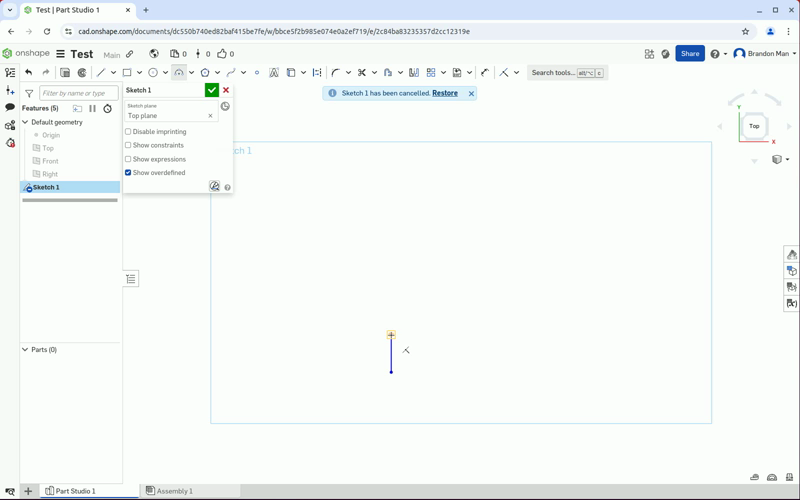
mouse_move(391, 231)
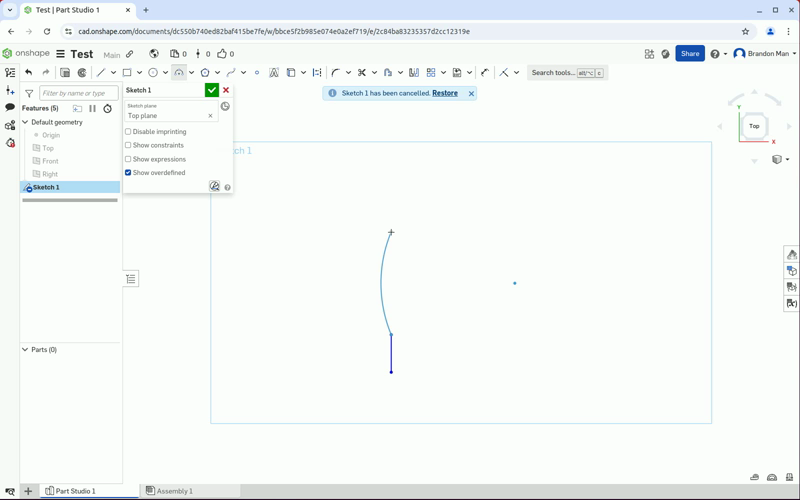
click(391, 231)
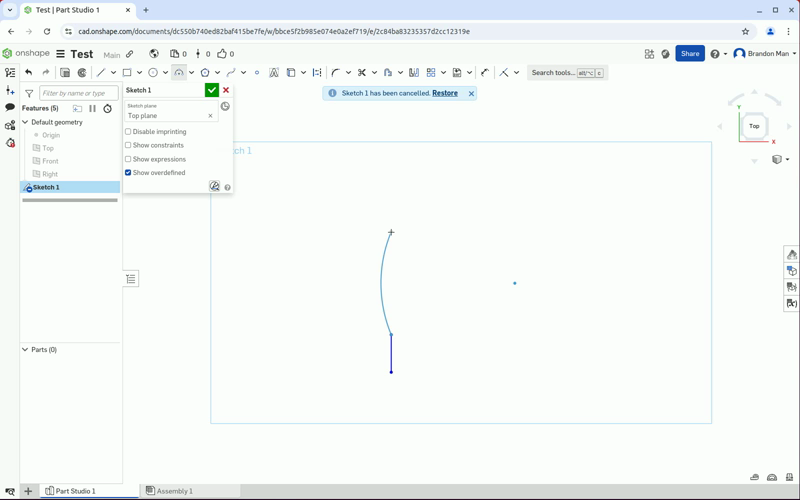
mouse_move(374, 283)
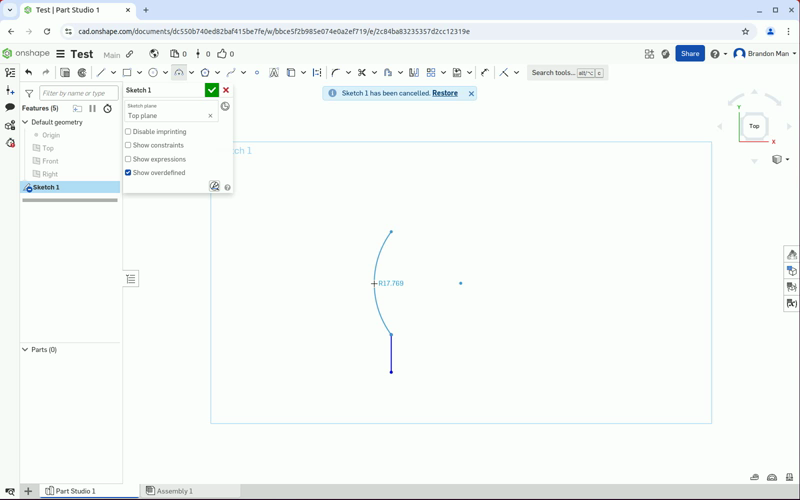
click(374, 283)
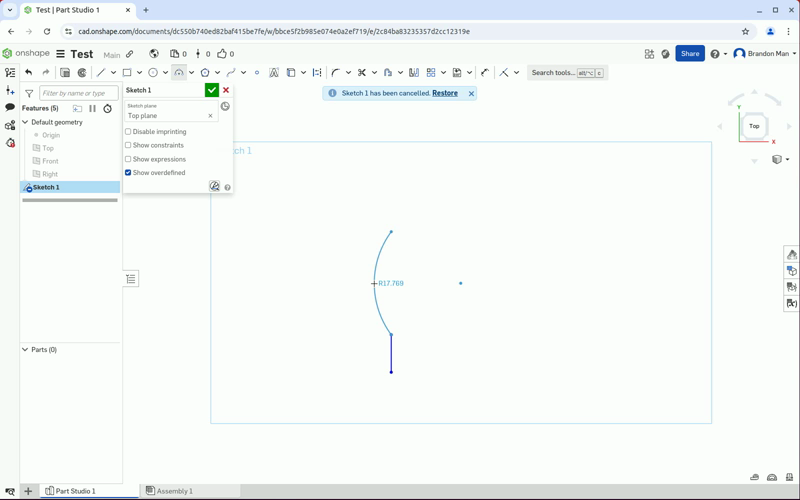
key_up(shift)
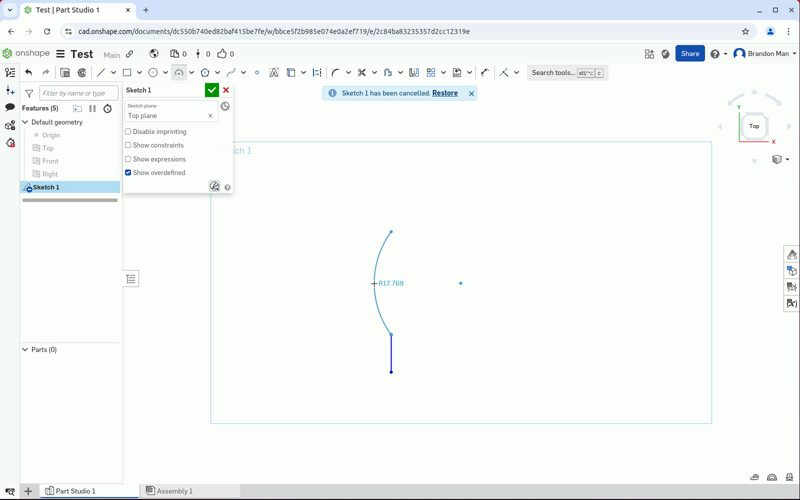
key(esc)
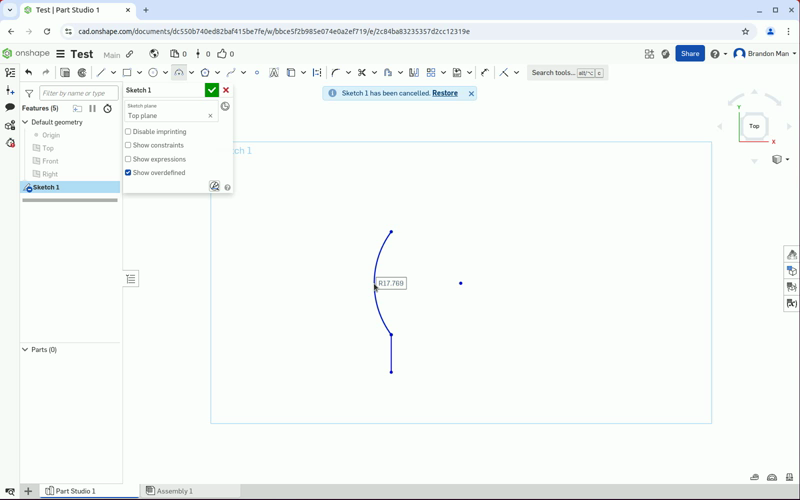
key(l)
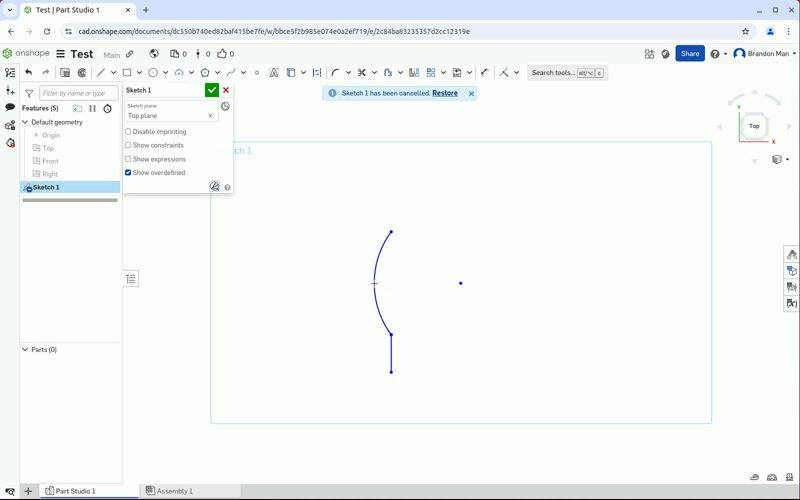
mouse_move(391, 231)
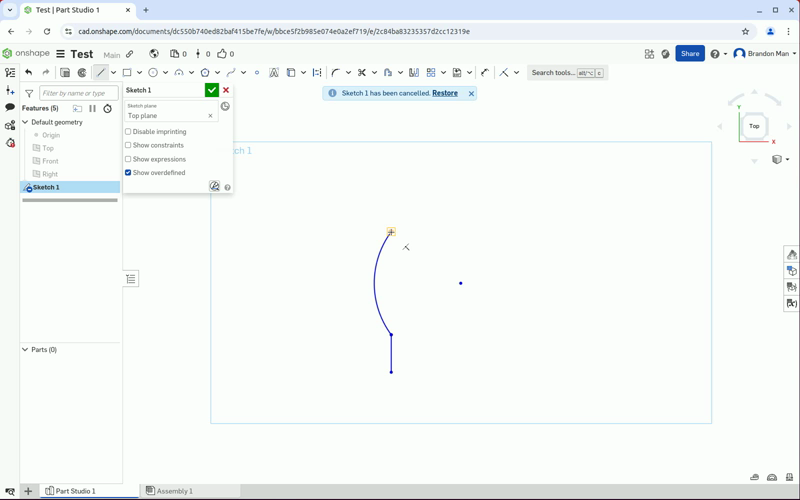
click(391, 231)
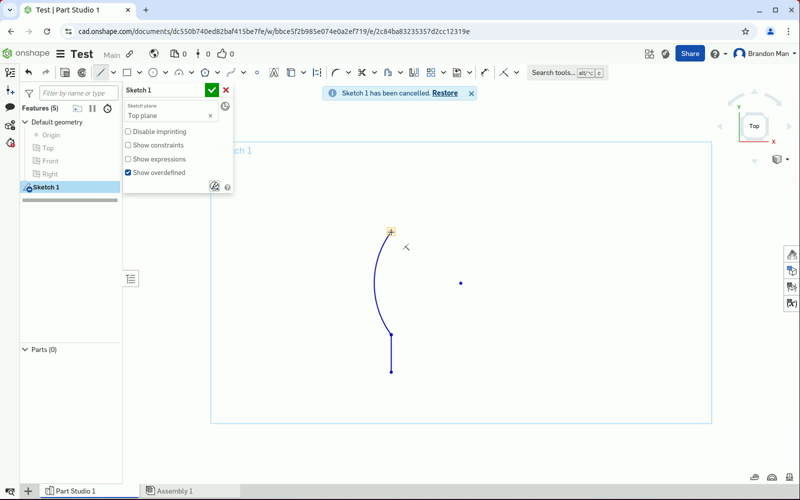
key_down(shift)
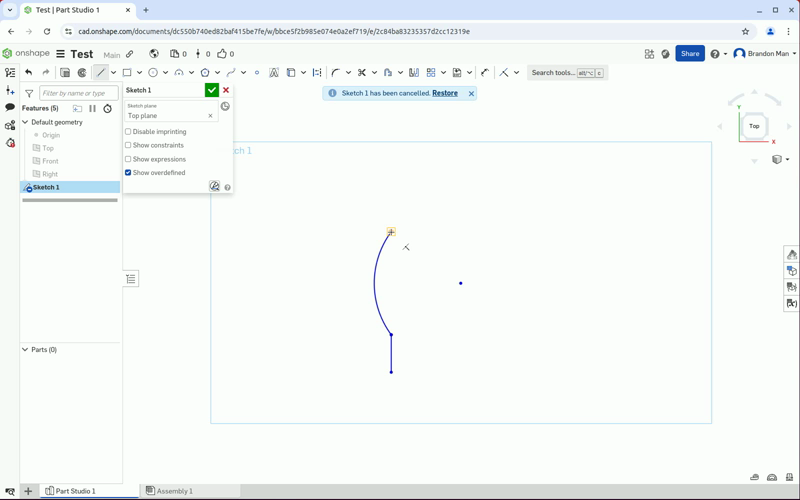
mouse_move(421, 231)
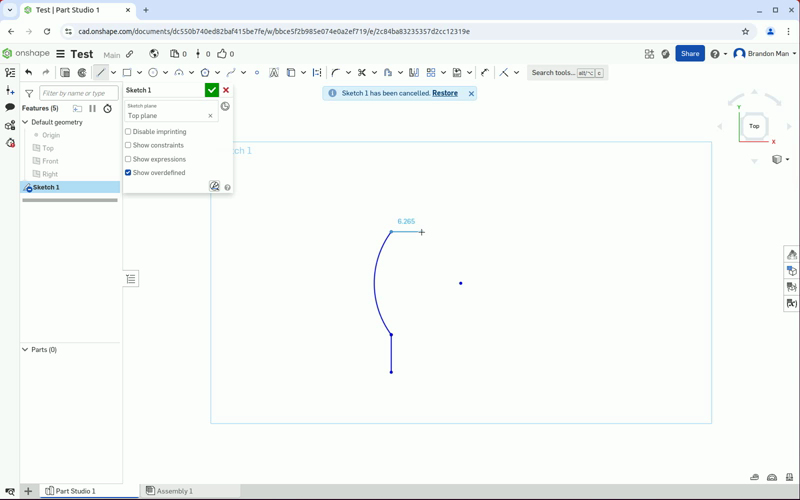
mouse_move(391, 194)
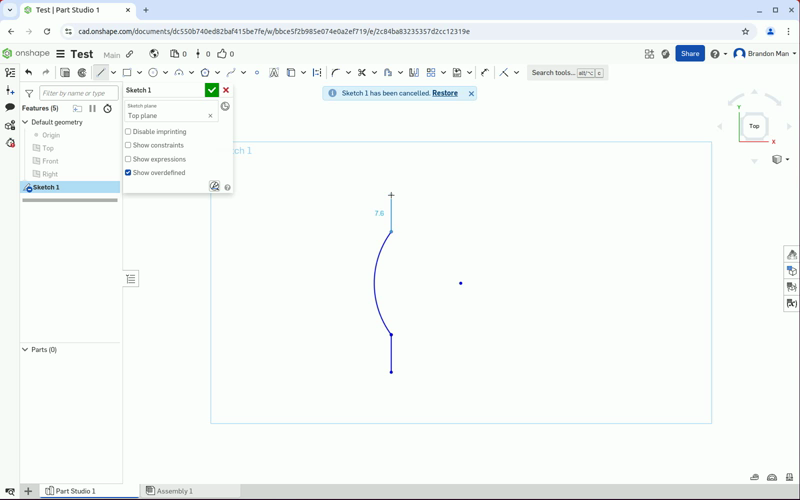
click(391, 194)
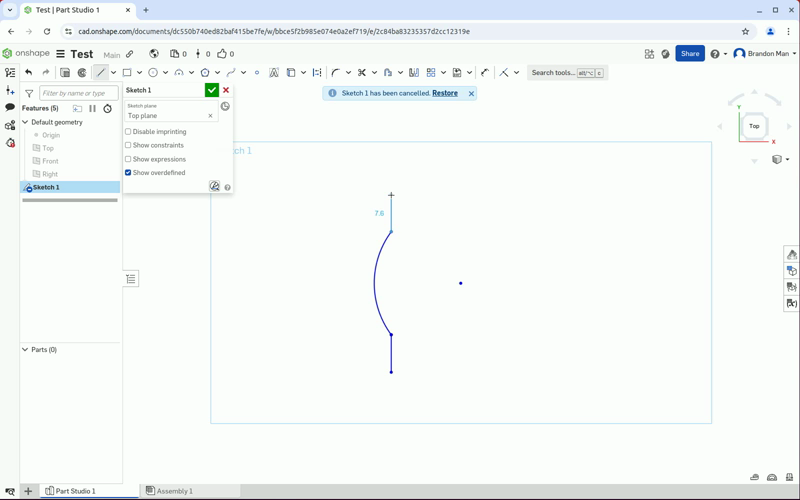
key_up(shift)
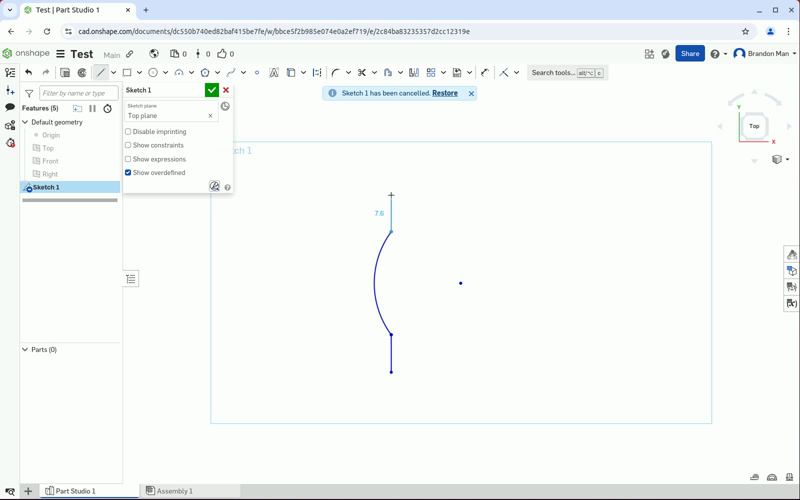
key(esc)
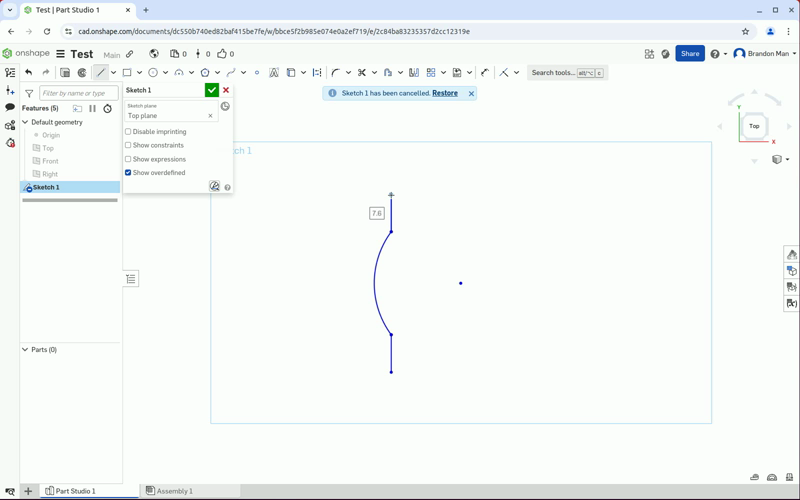
key(a)
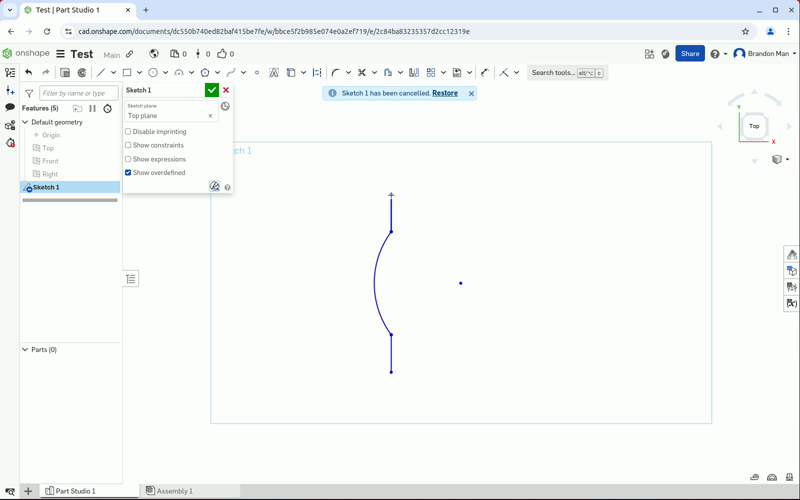
mouse_move(391, 194)
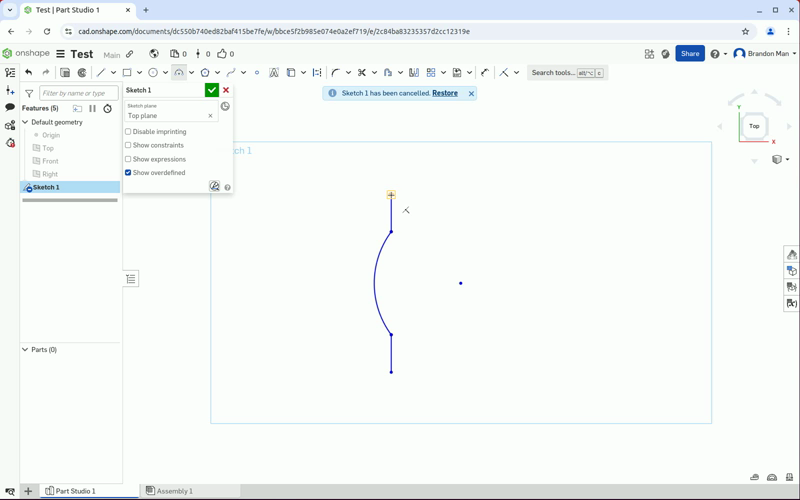
click(391, 194)
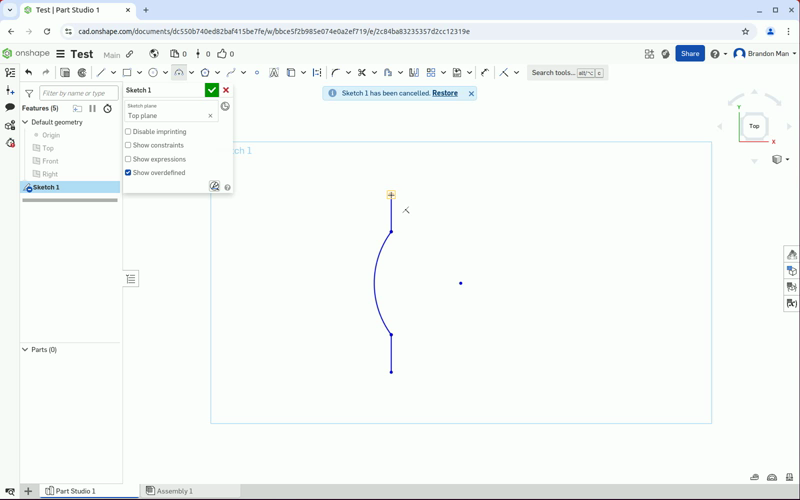
mouse_move(391, 372)
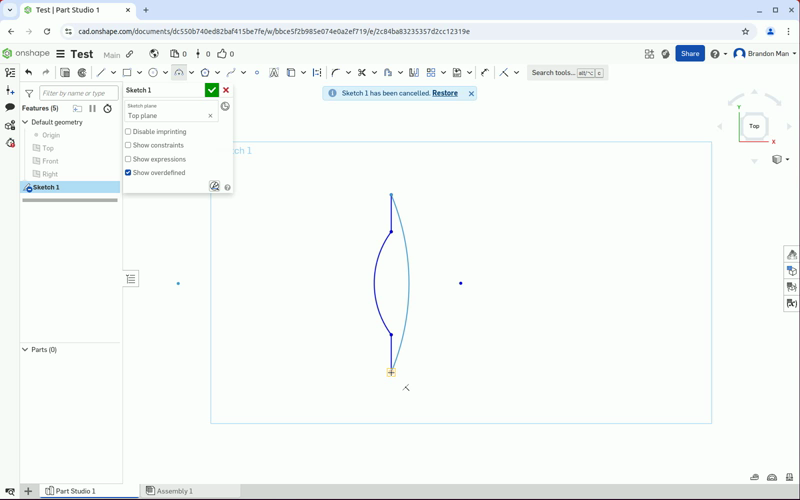
click(391, 372)
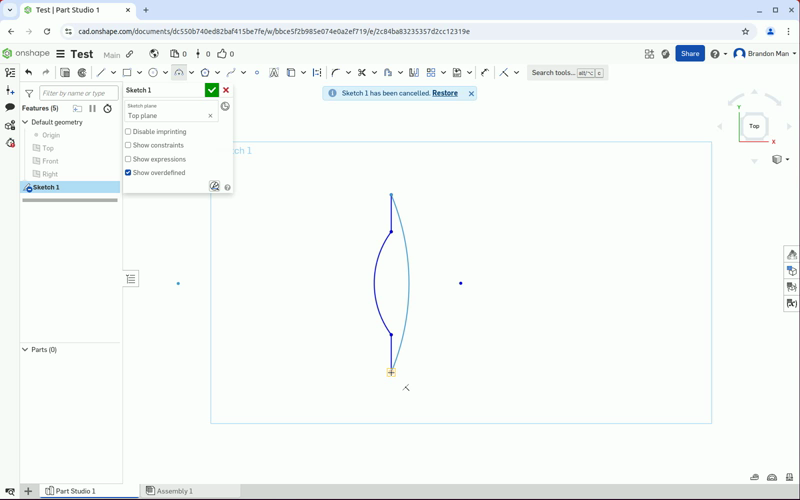
key_down(shift)
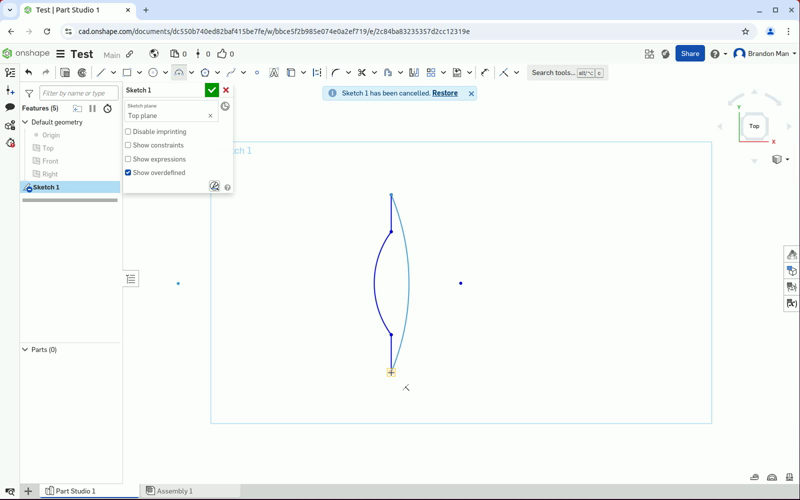
mouse_move(348, 283)
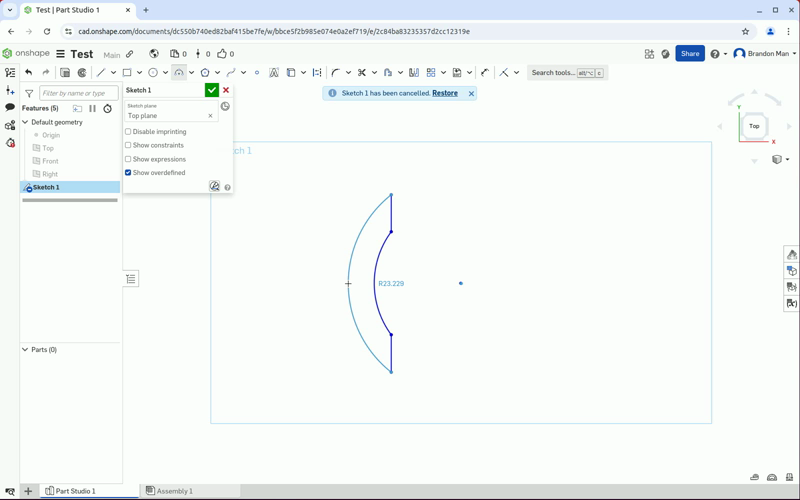
click(348, 283)
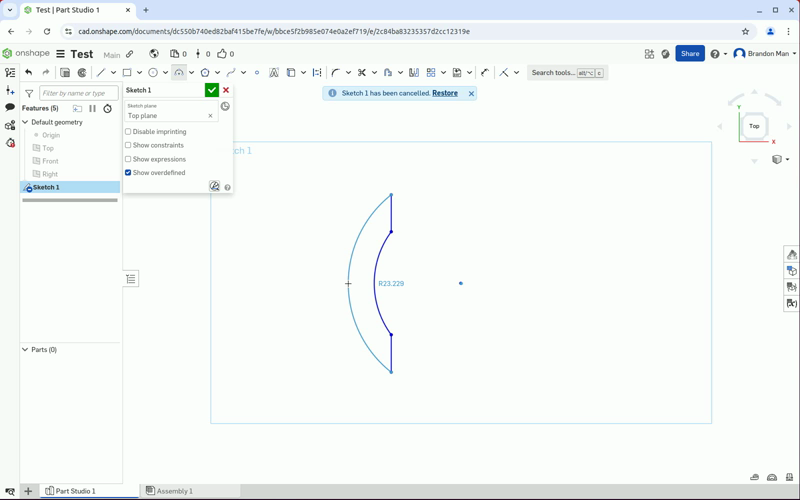
key_up(shift)
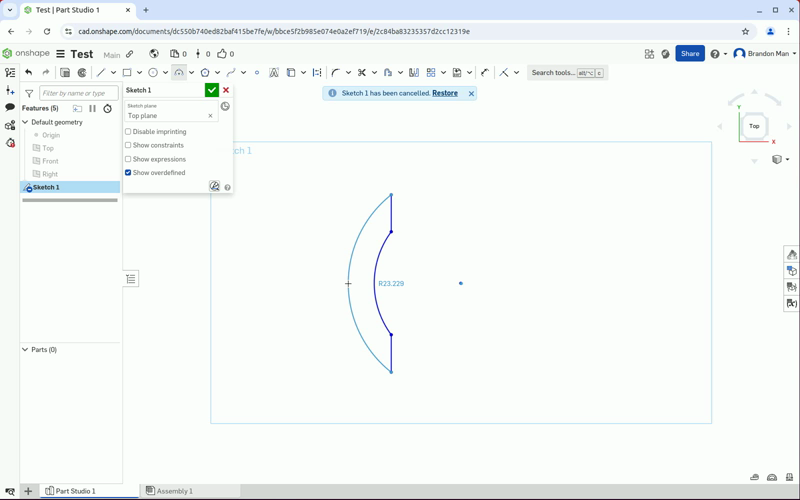
key(esc)
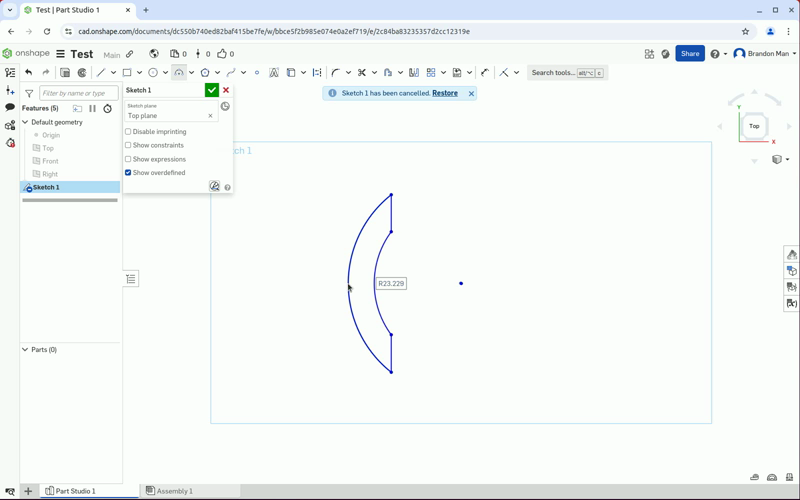
mouse_move(372, 240)
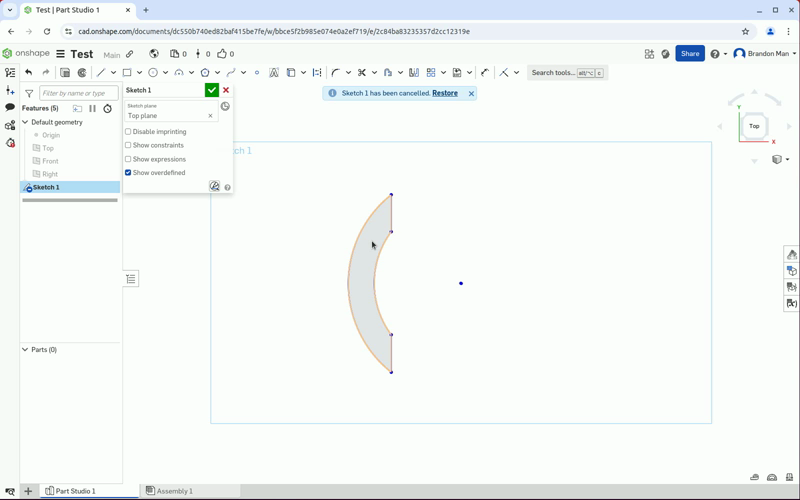
click(372, 240)
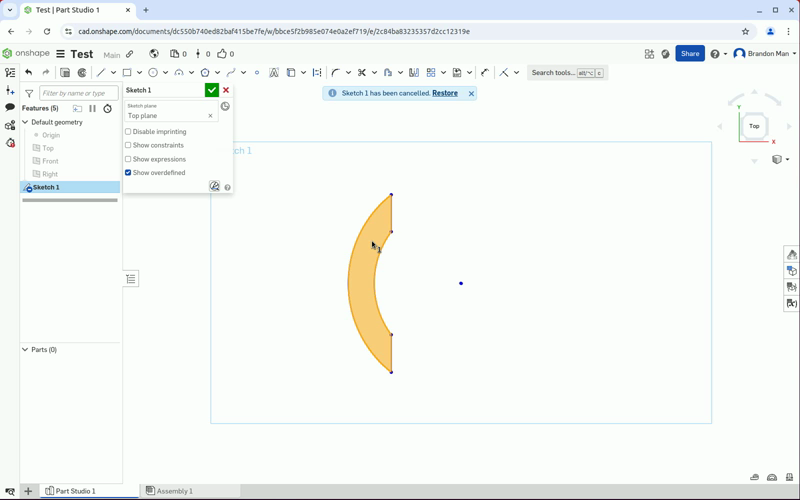
mouse_move(73, 352)
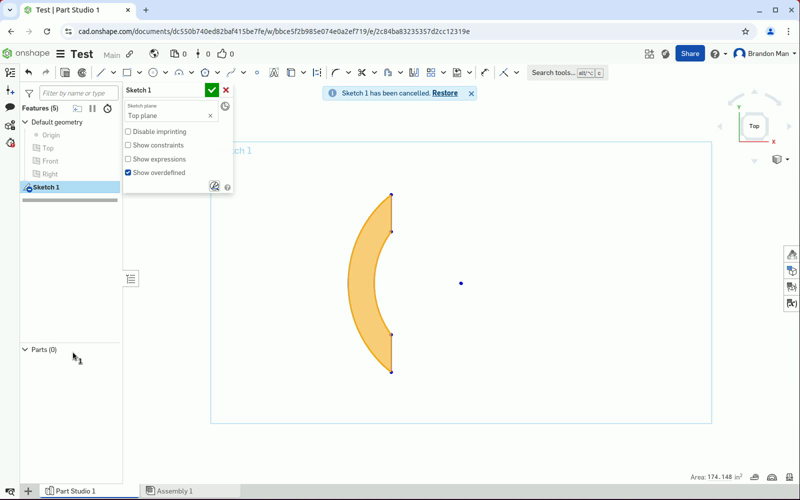
key(shift+y)
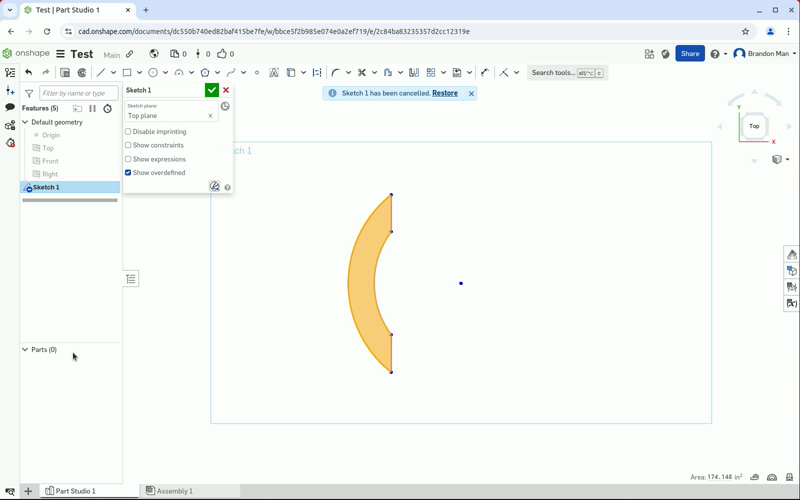
key(shift+e)
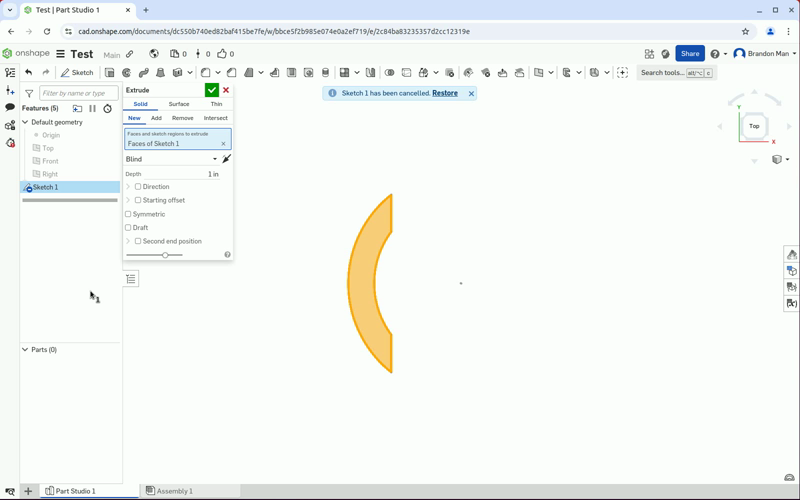
mouse_move(143, 106)
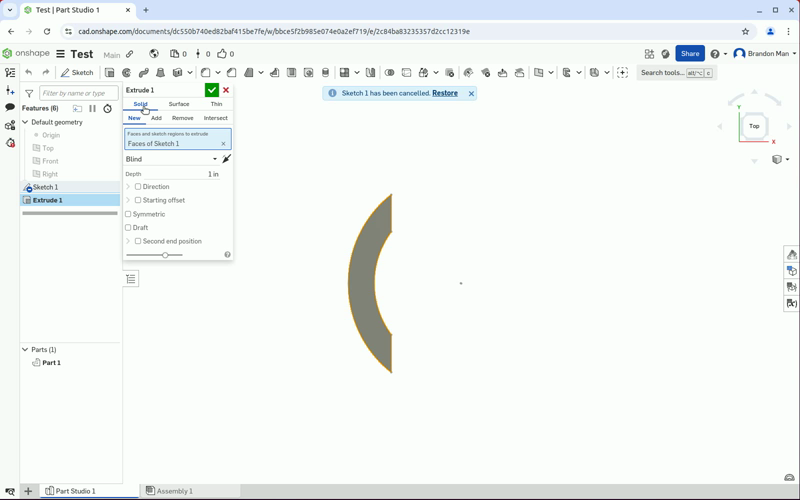
click(143, 106)
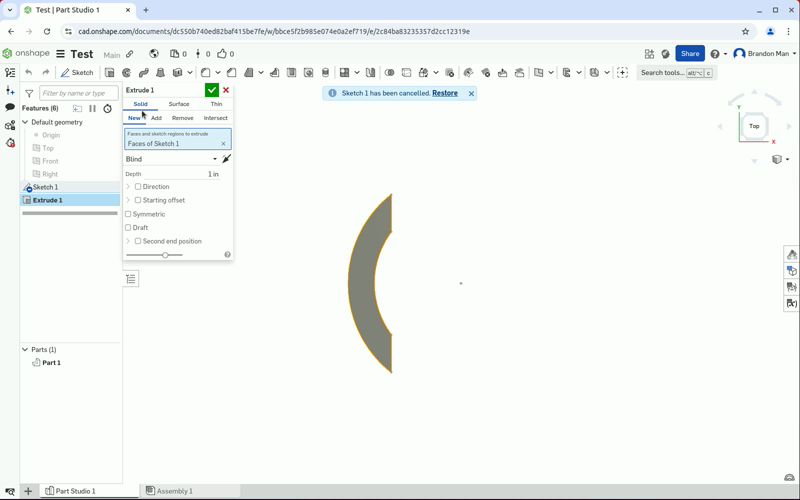
mouse_move(137, 120)
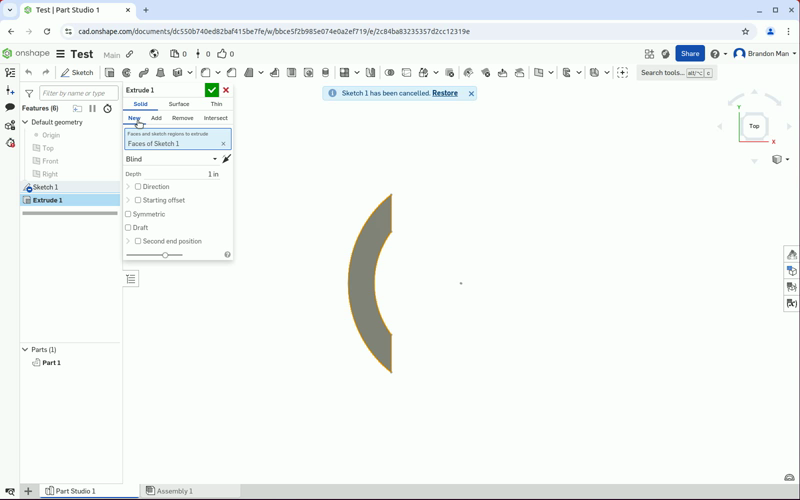
click(137, 120)
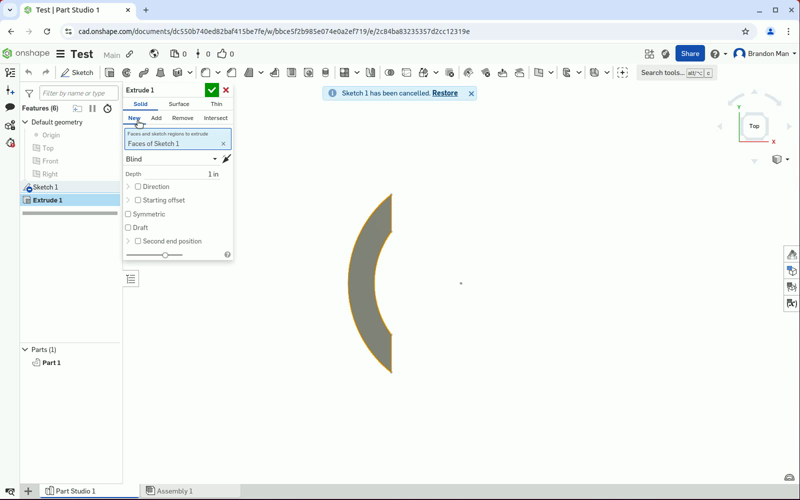
key(tab, 4)
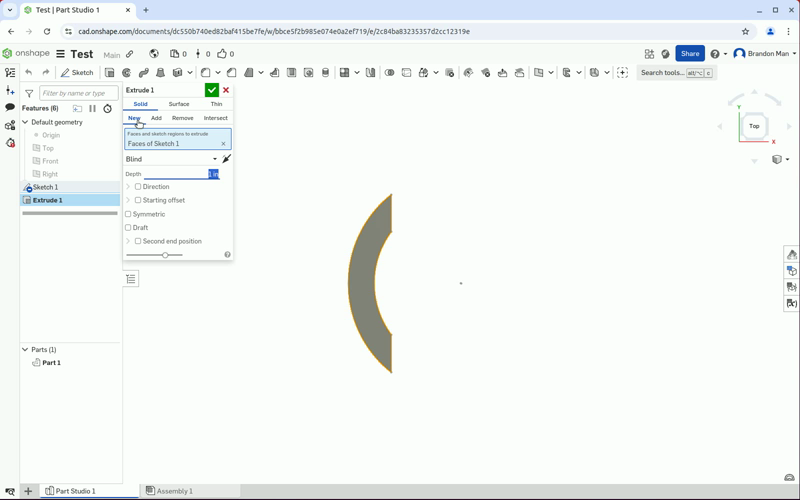
text(4.092)
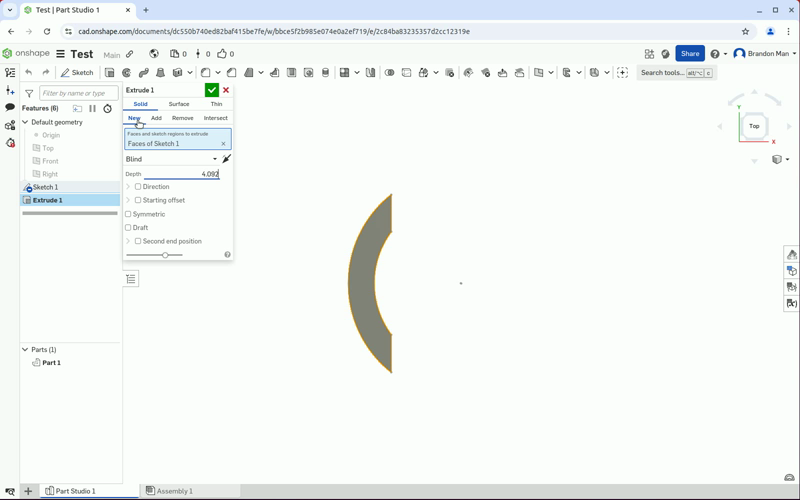
key(enter)
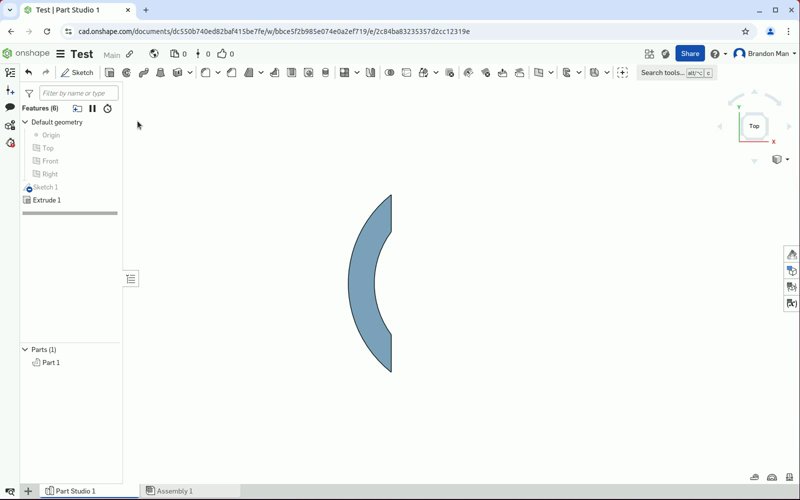
key(shift+h)
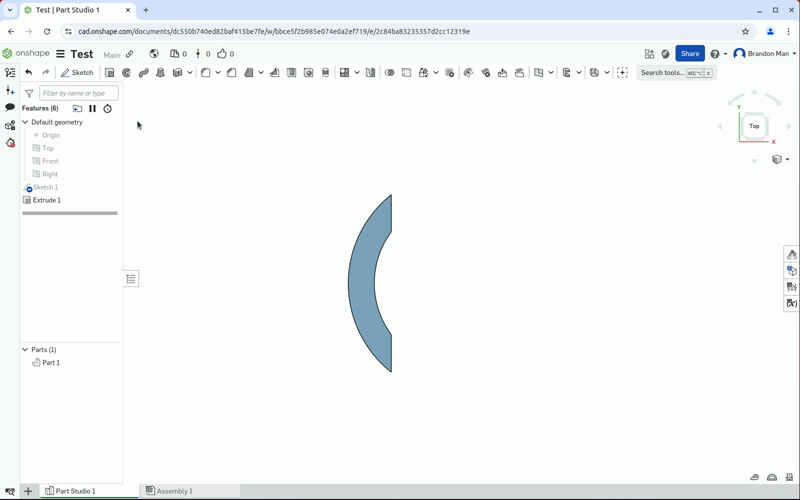
key(shift+h)
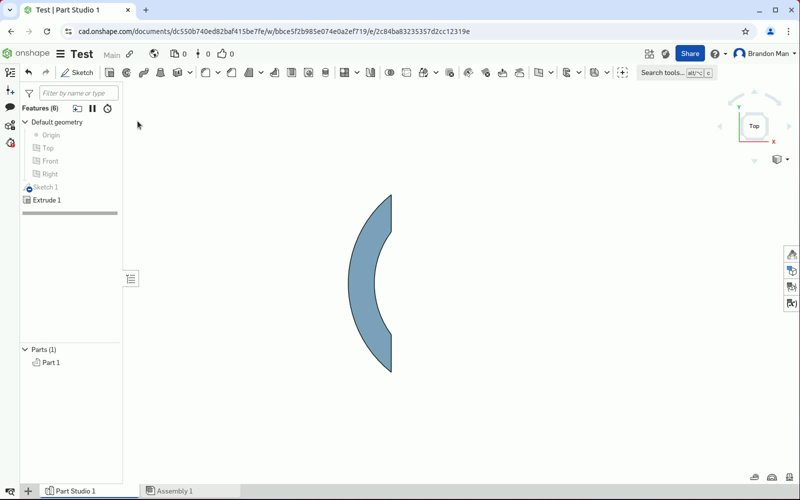
mouse_move(73, 189)
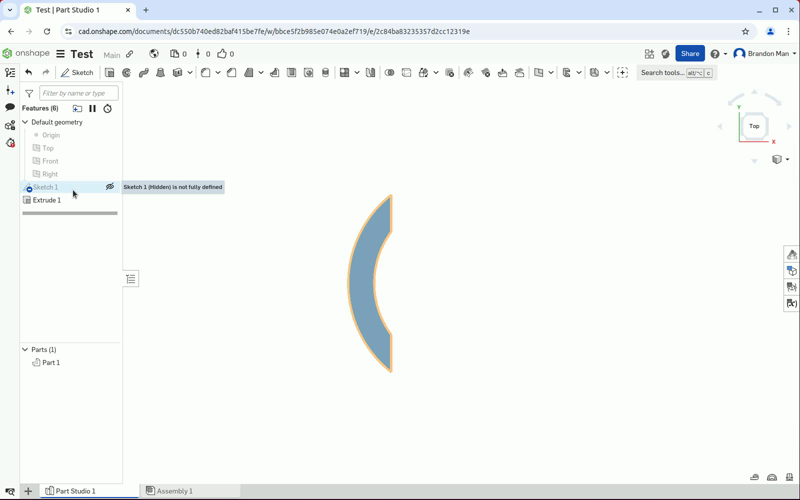
click(73, 189)
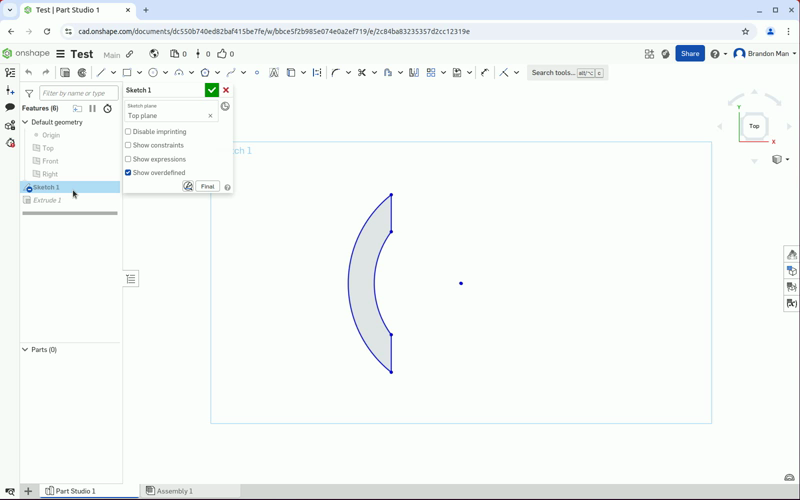
mouse_move(229, 92)
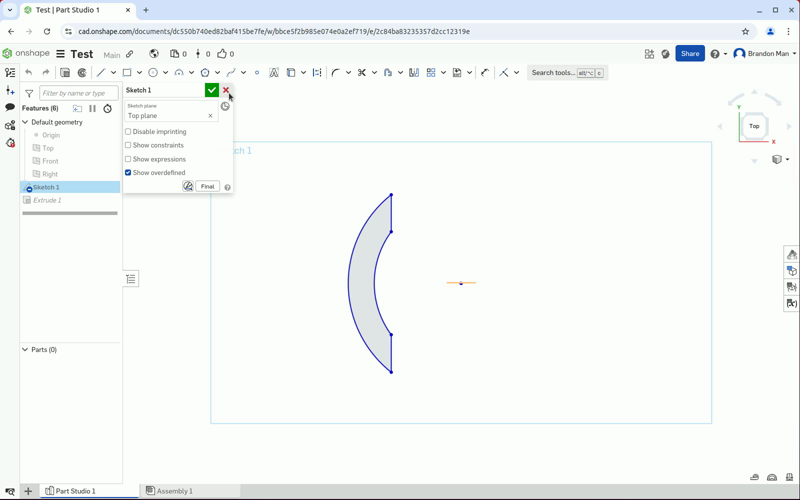
click(229, 92)
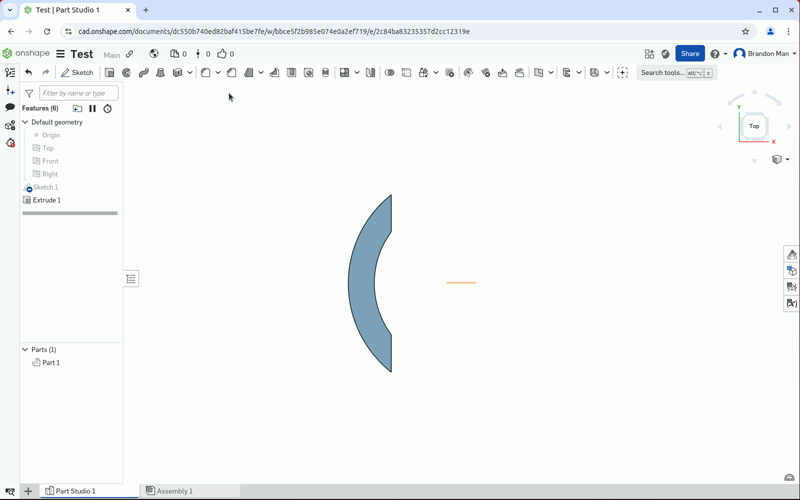
mouse_move(73, 352)
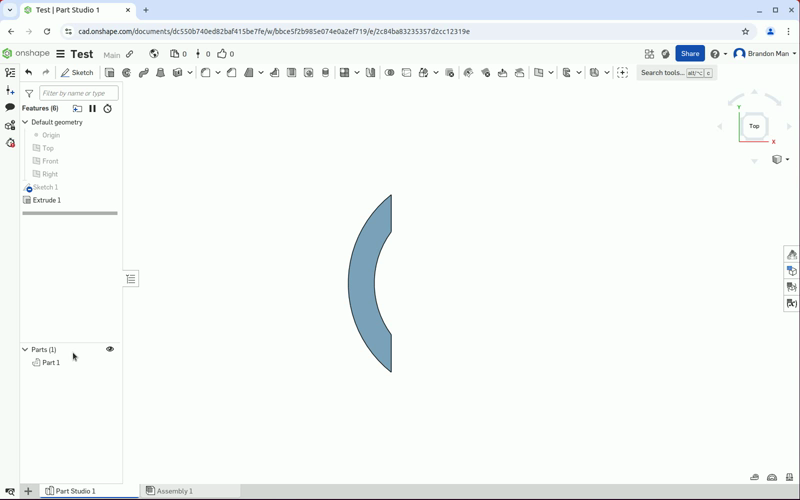
key(y)
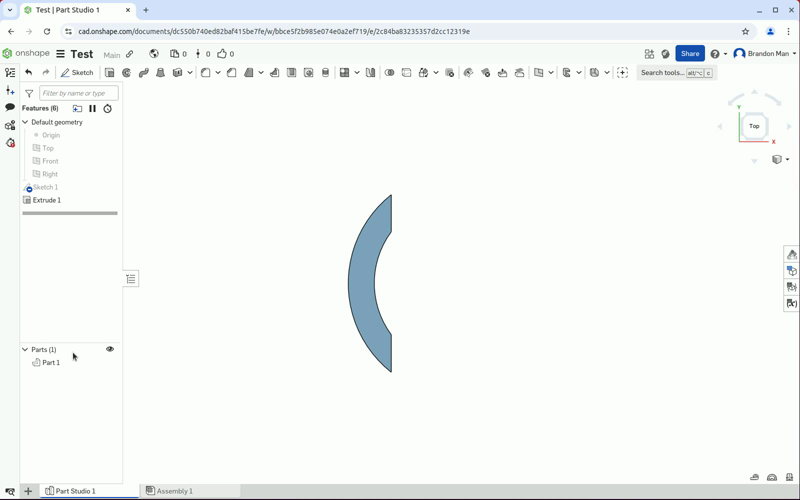
key(shift+p)
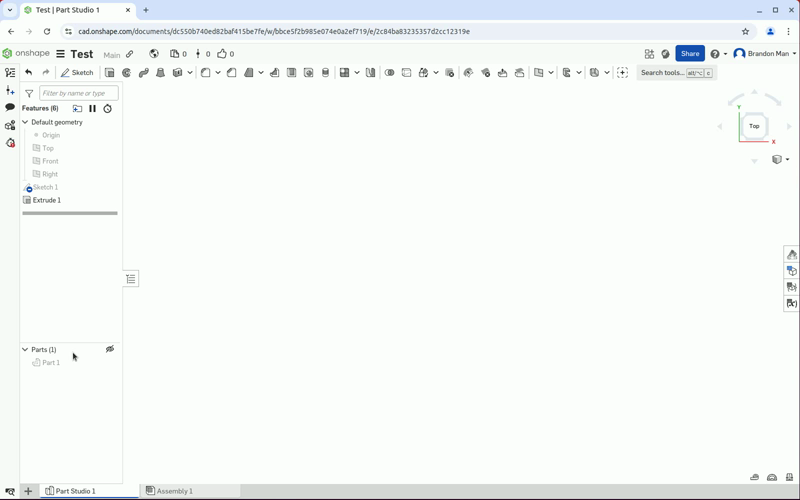
key(space)
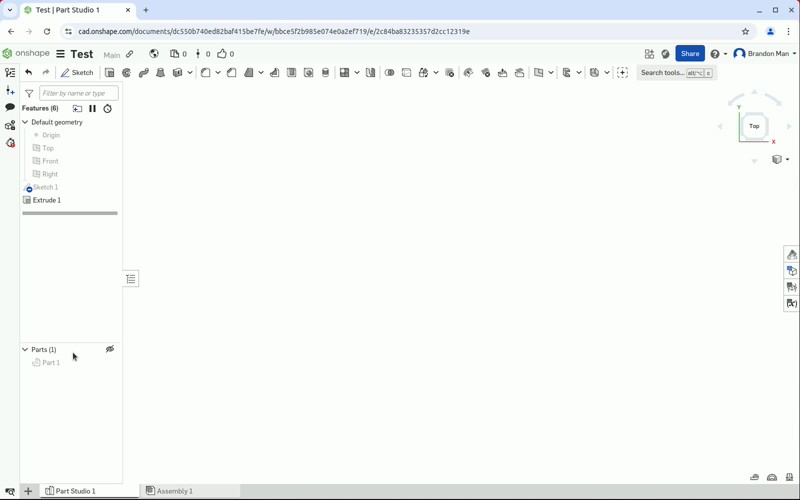
key_down(shift)
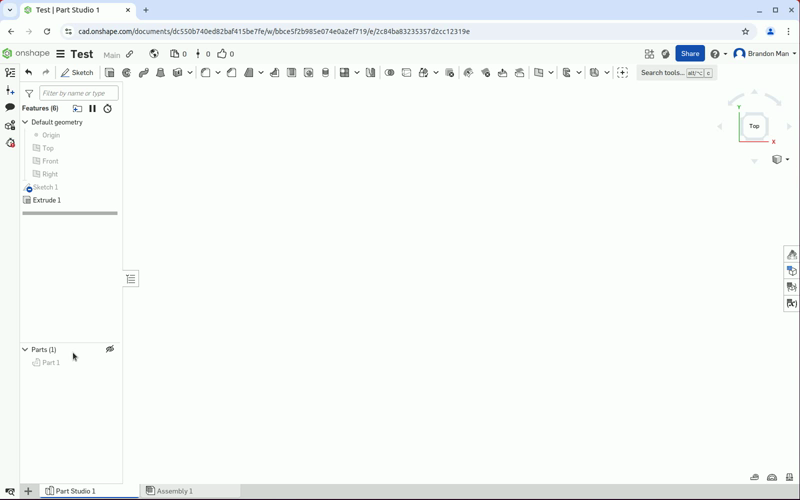
key(up)
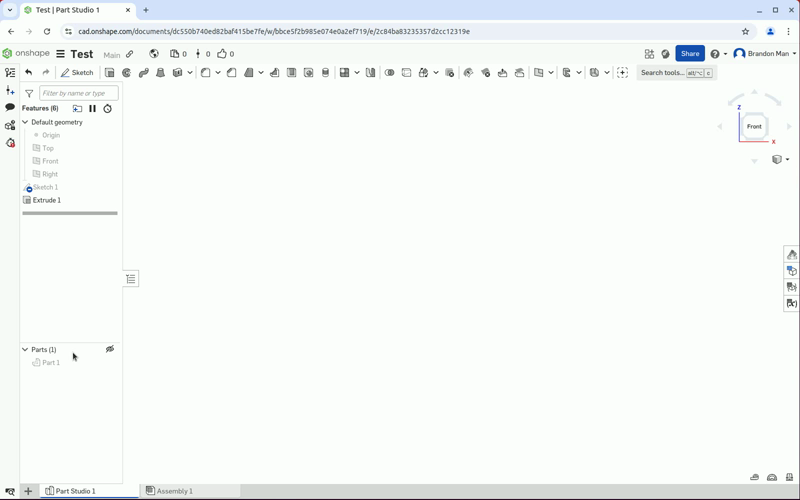
key_up(shift)
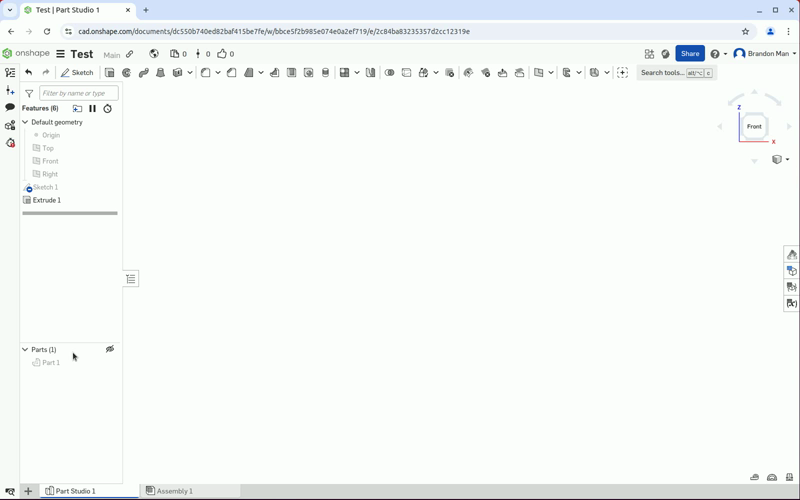
key(space)
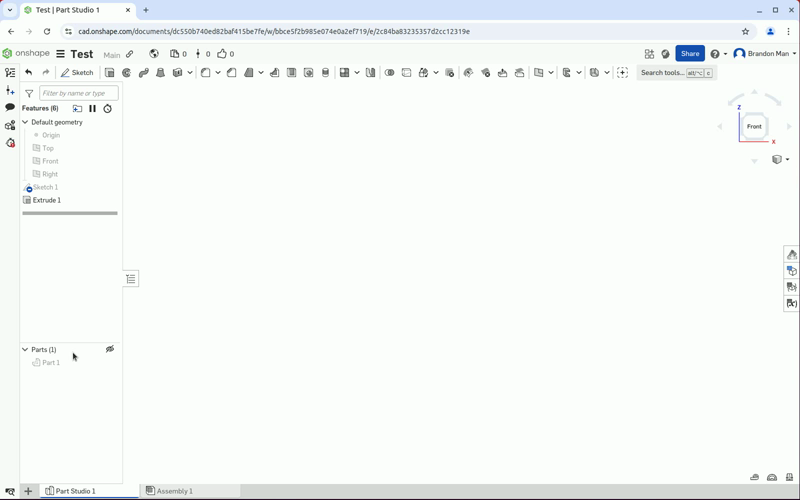
key_down(shift)
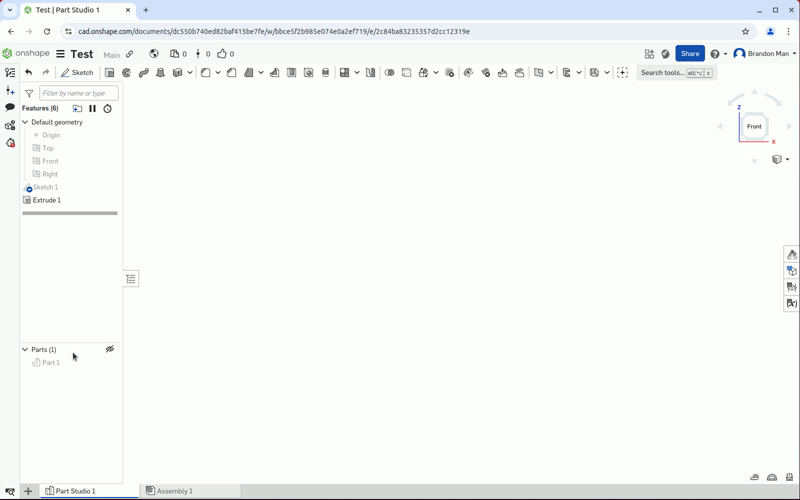
key(left)
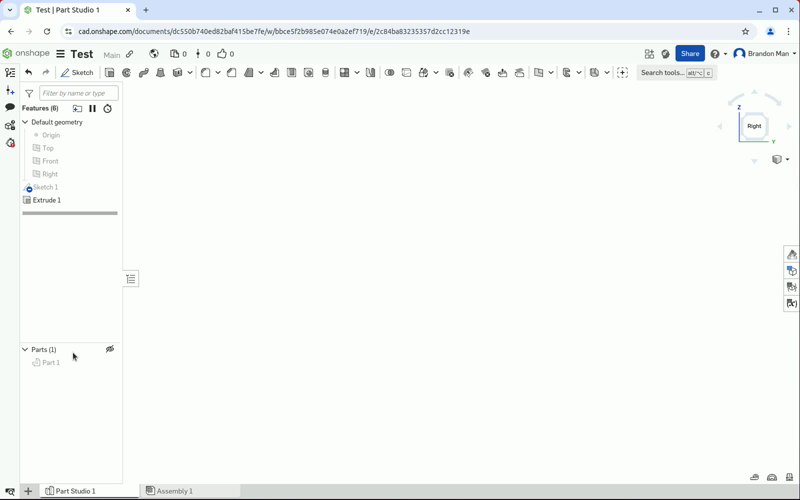
key_up(shift)
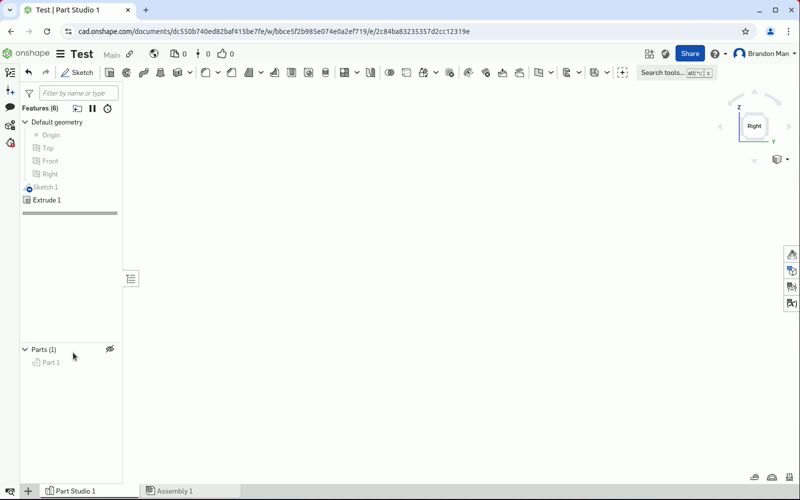
mouse_move(73, 352)
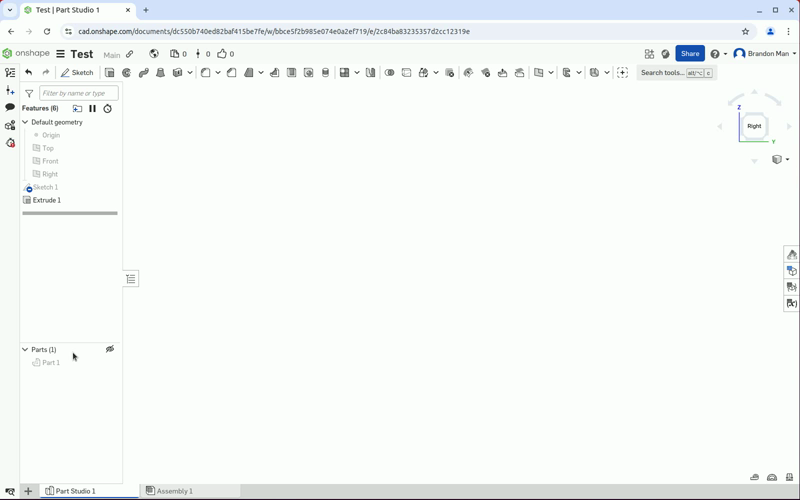
key(shift+y)
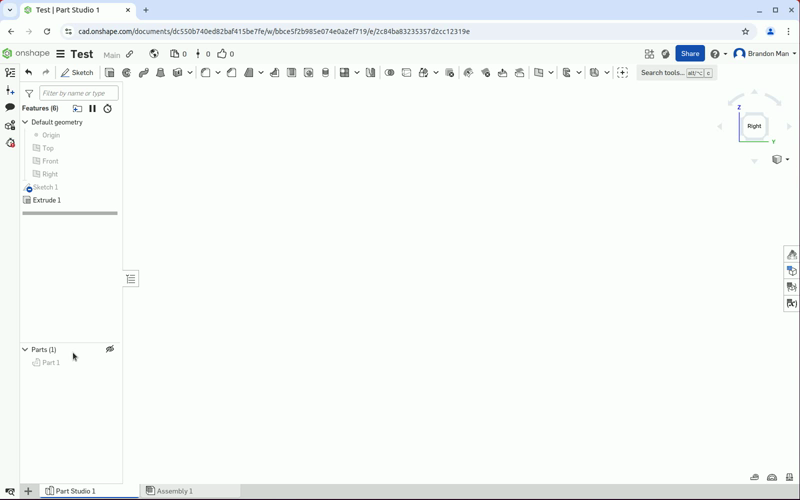
key(shift+s)
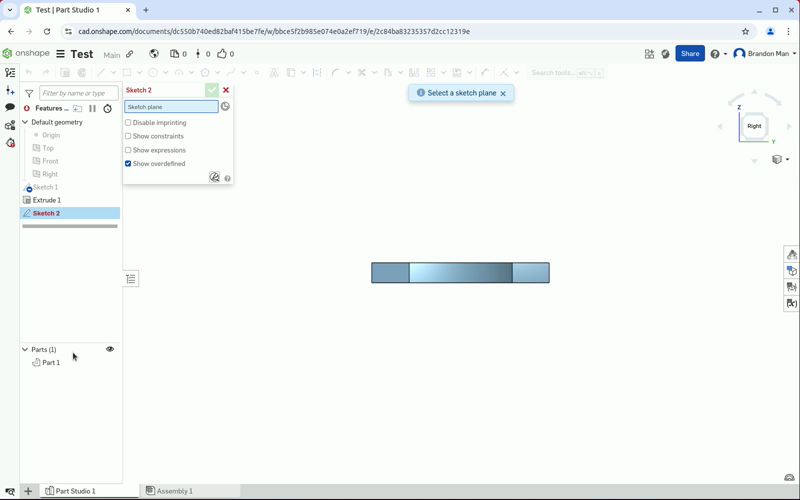
mouse_move(73, 176)
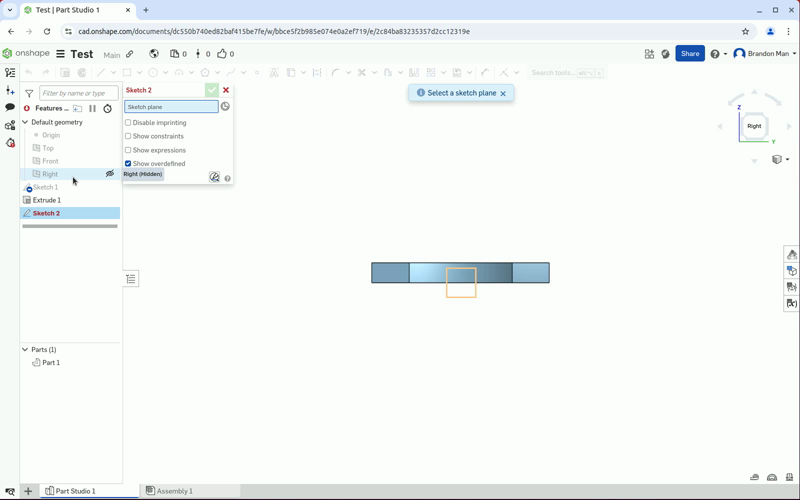
click(73, 176)
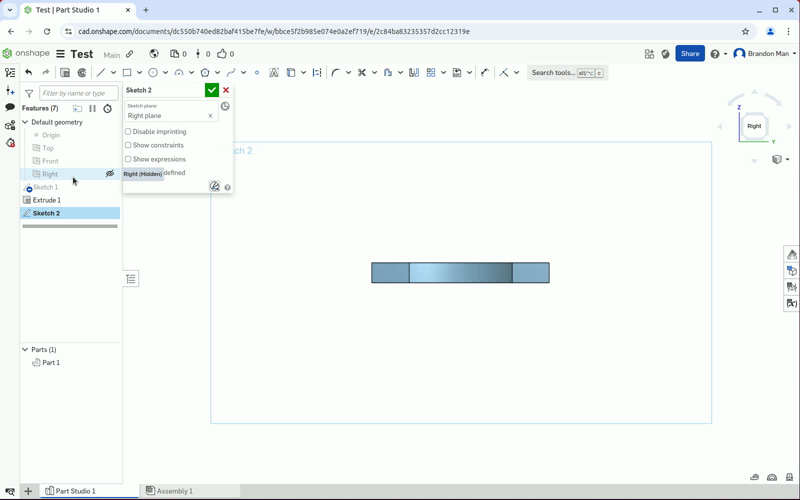
mouse_move(73, 352)
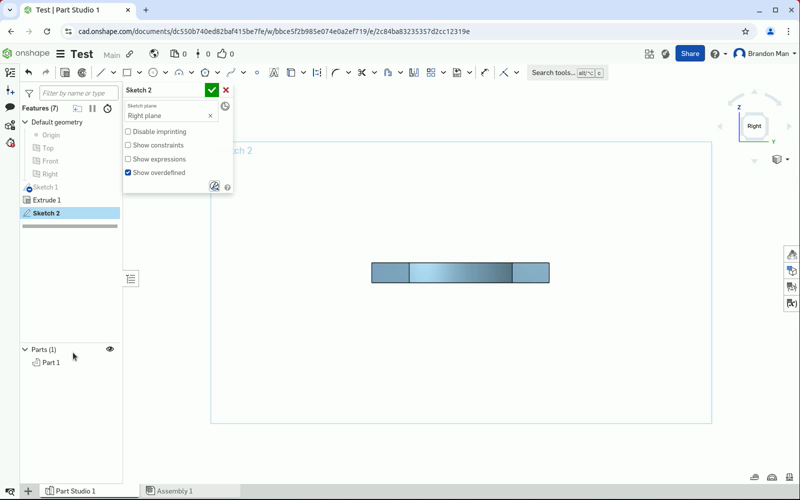
key(y)
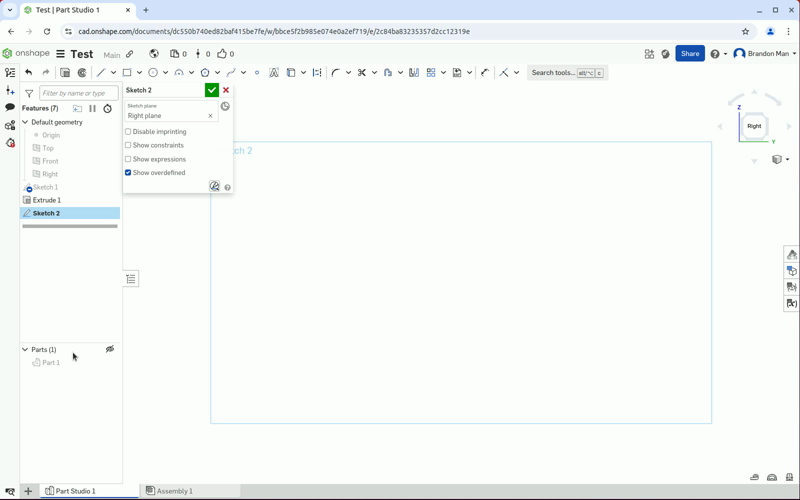
key(l)
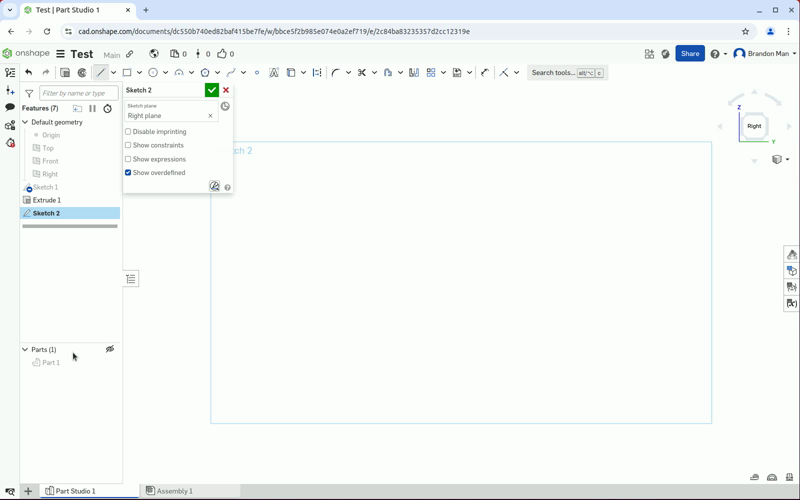
key_down(shift)
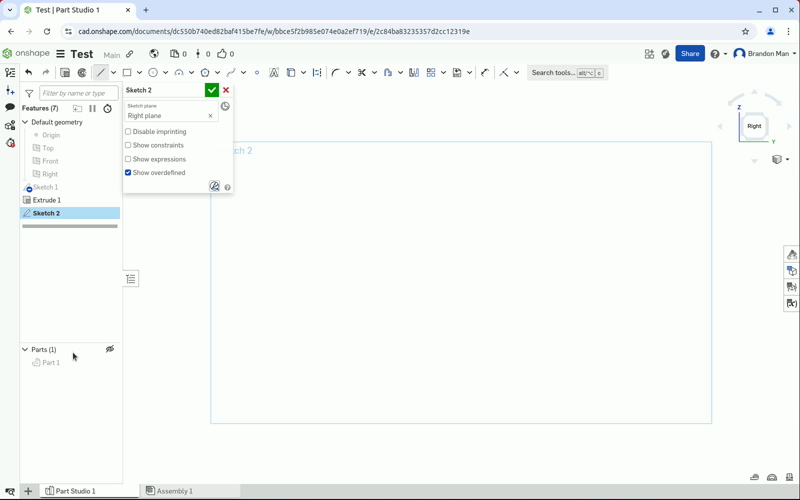
mouse_move(466, 274)
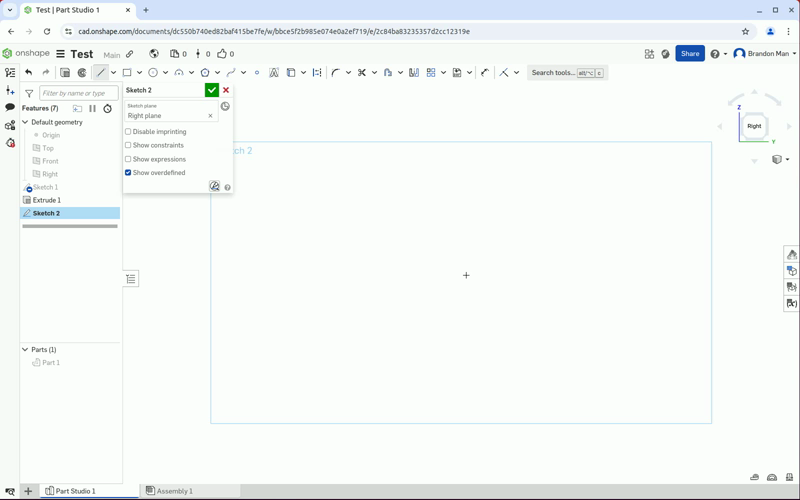
click(466, 274)
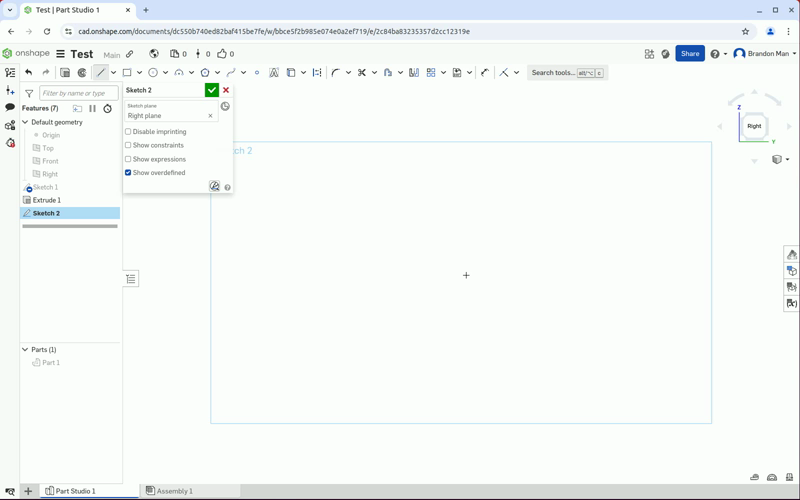
key_up(shift)
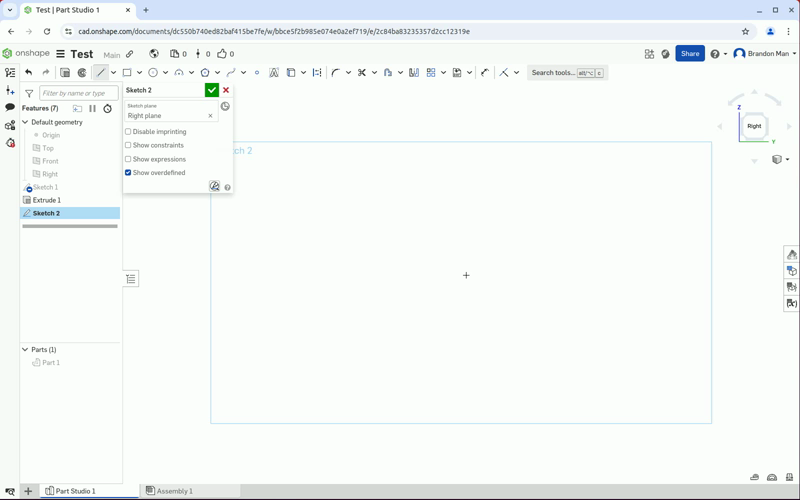
key_down(shift)
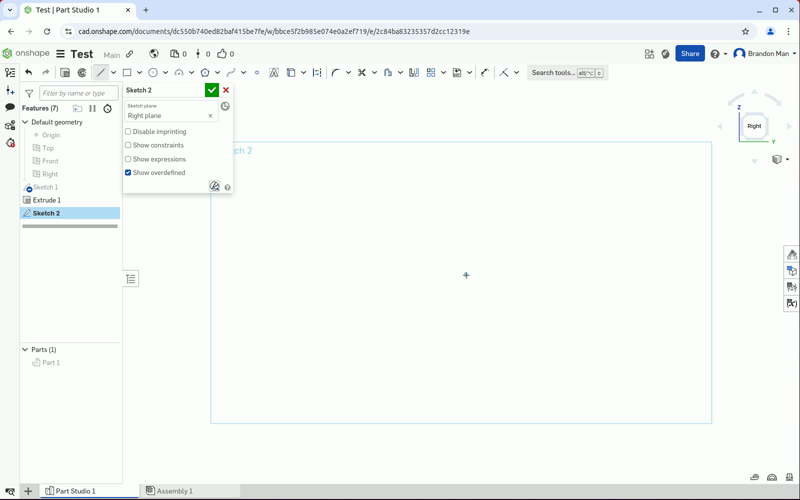
mouse_move(496, 274)
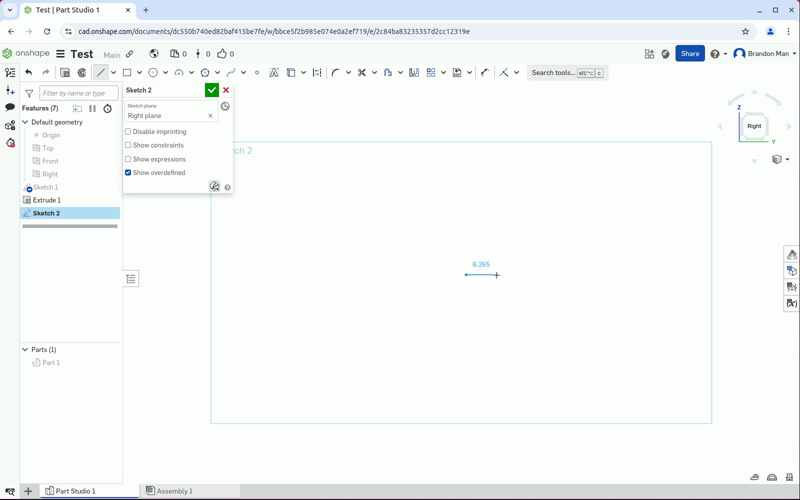
mouse_move(508, 274)
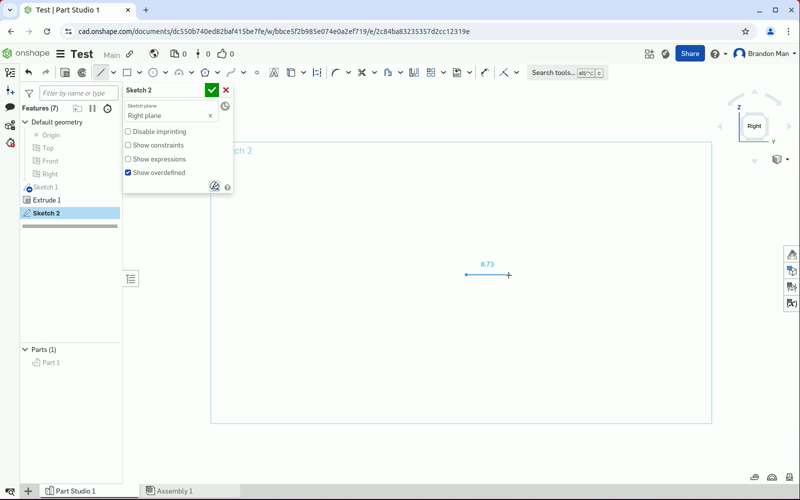
click(508, 274)
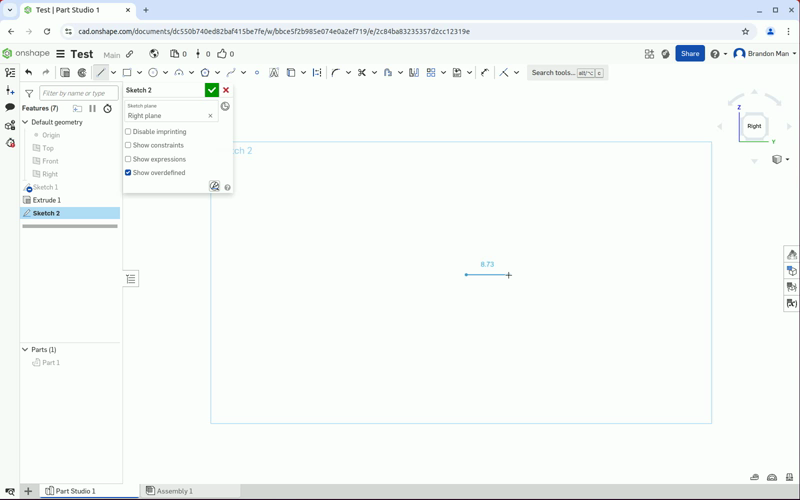
key_up(shift)
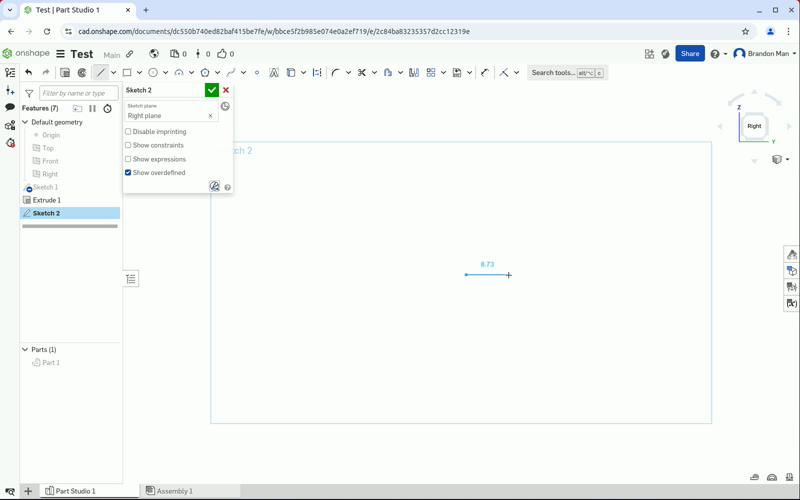
key_down(shift)
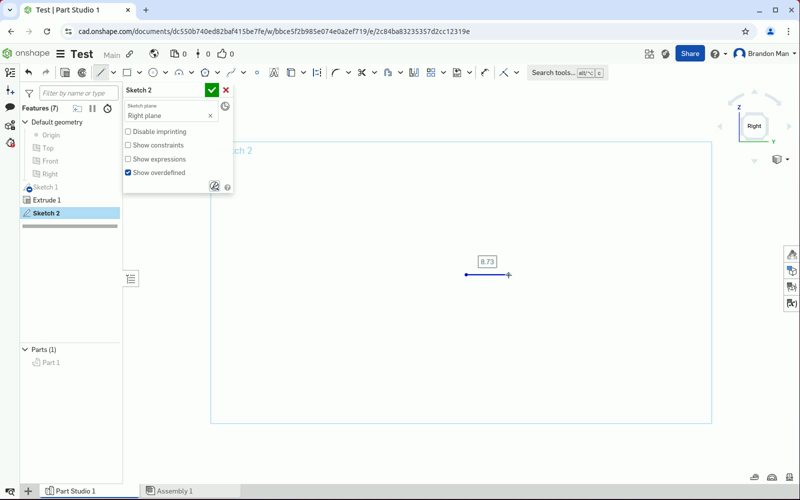
mouse_move(538, 274)
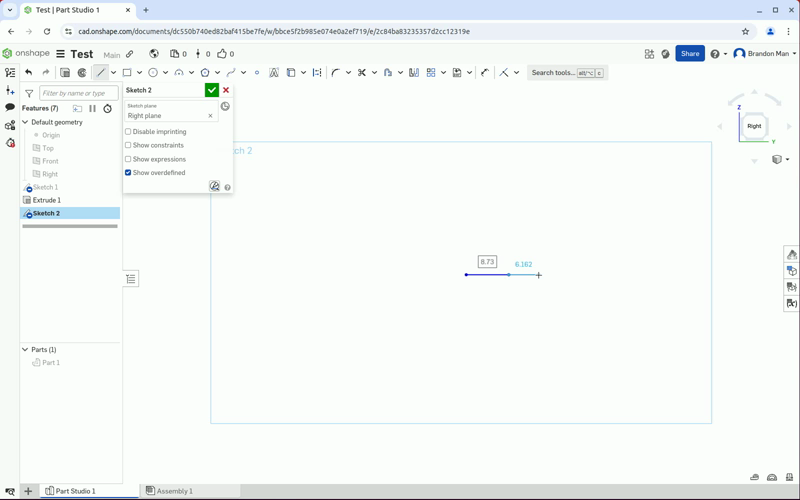
mouse_move(508, 271)
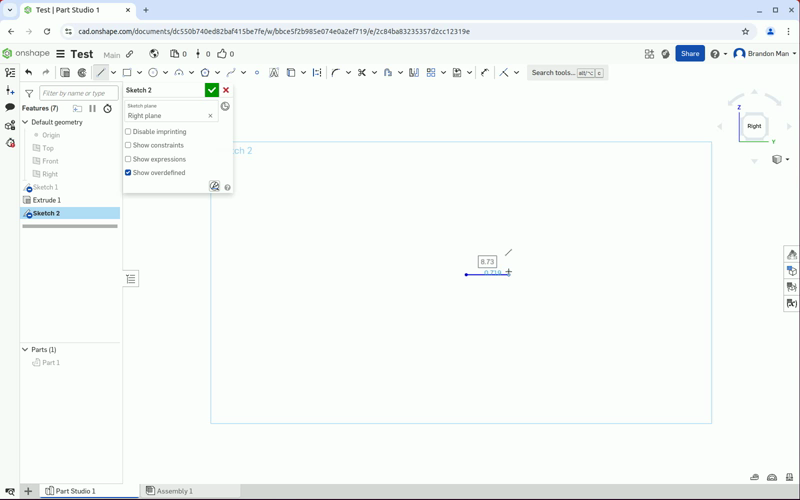
scroll(6)
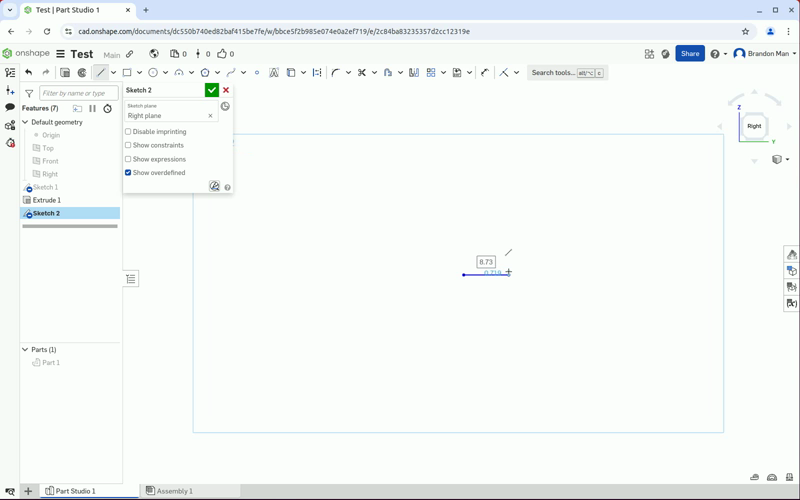
scroll(6)
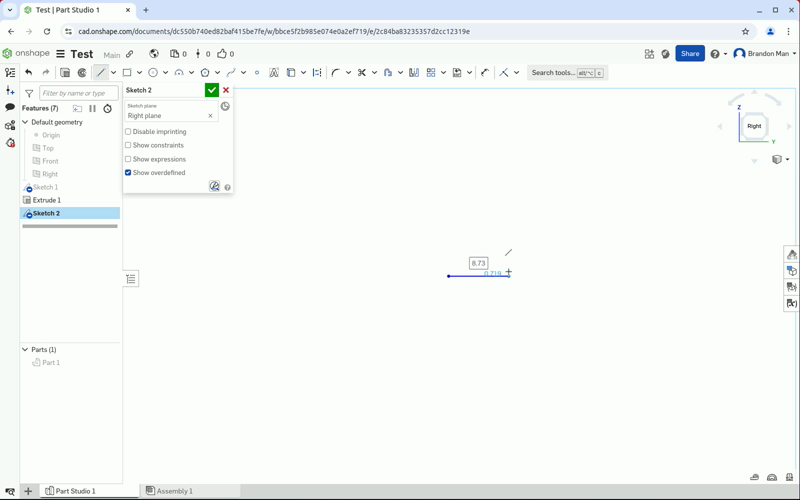
scroll(6)
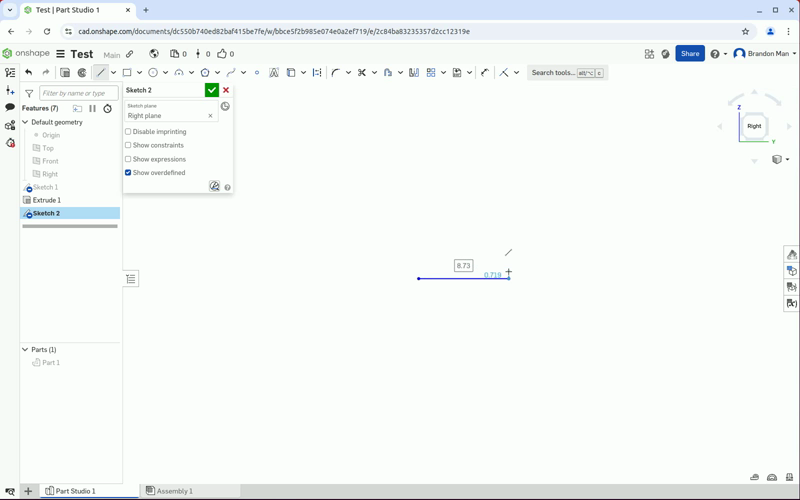
scroll(6)
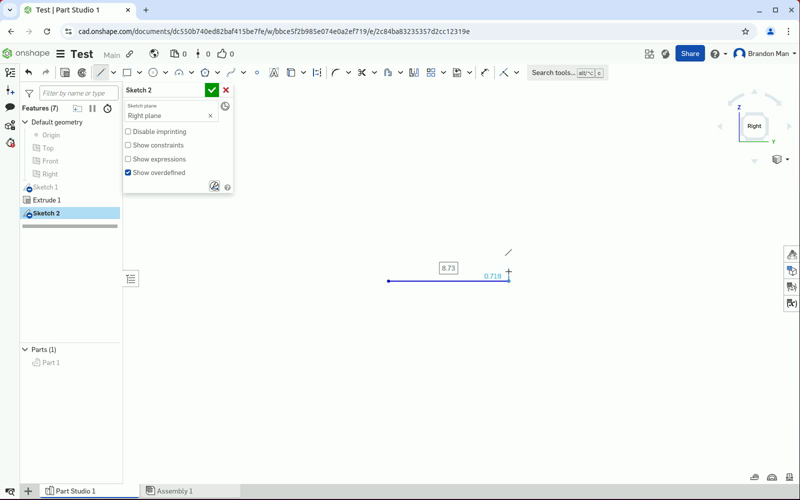
scroll(6)
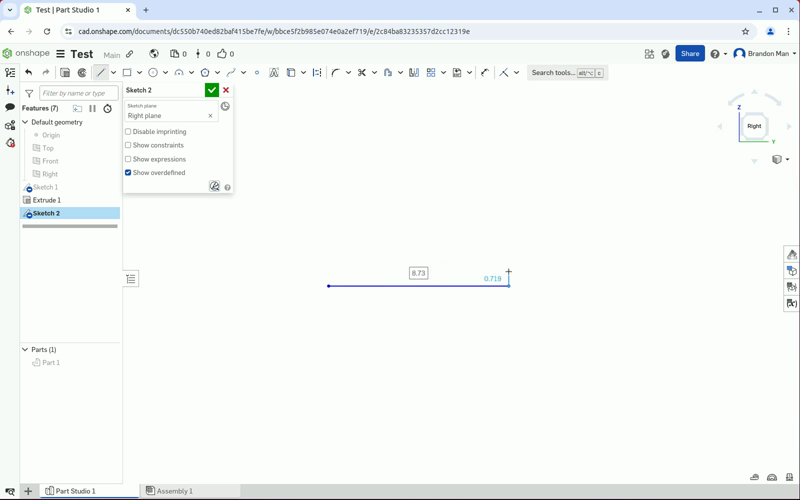
scroll(6)
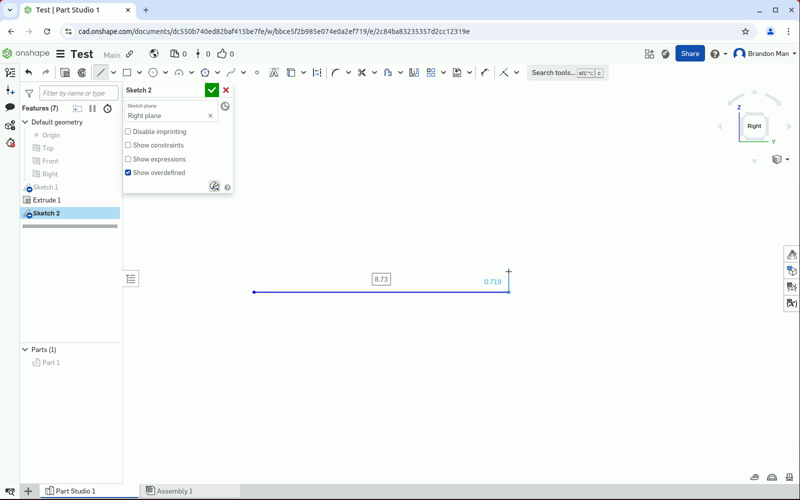
scroll(6)
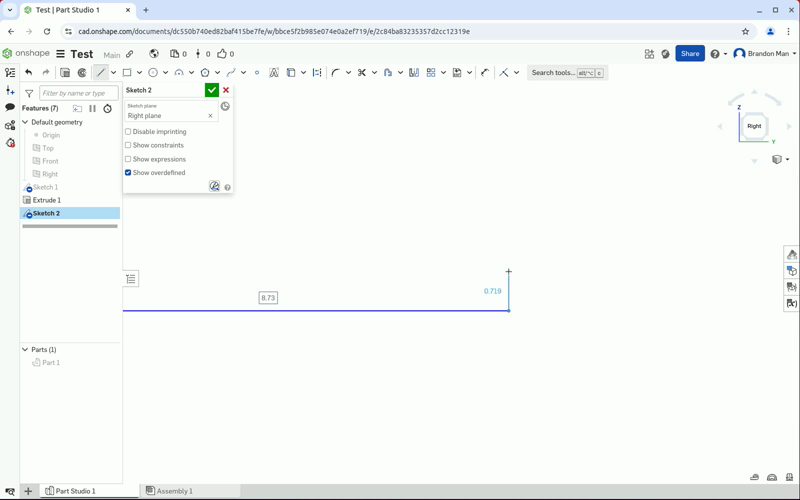
click(508, 271)
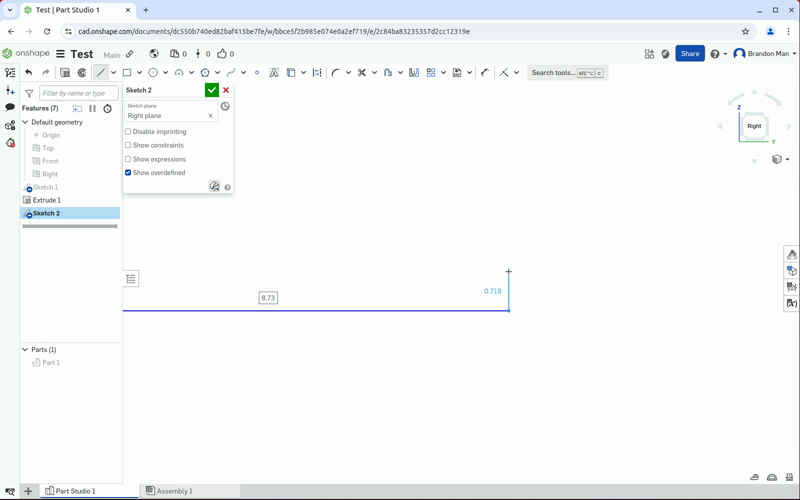
scroll(-6)
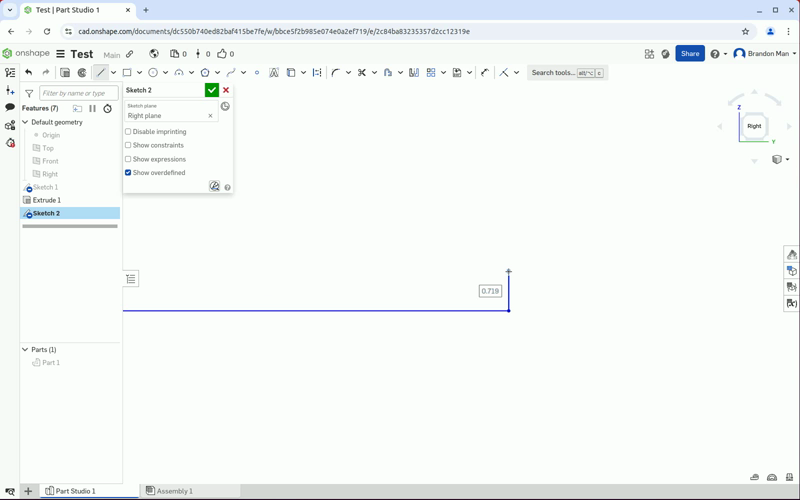
scroll(-6)
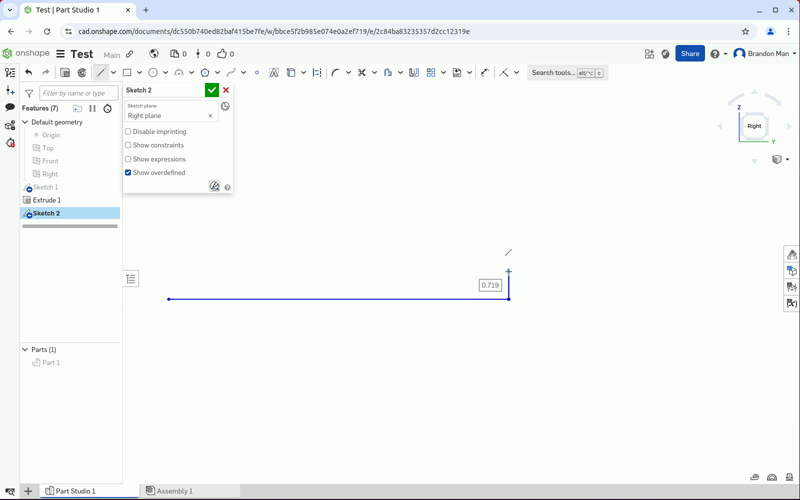
scroll(-6)
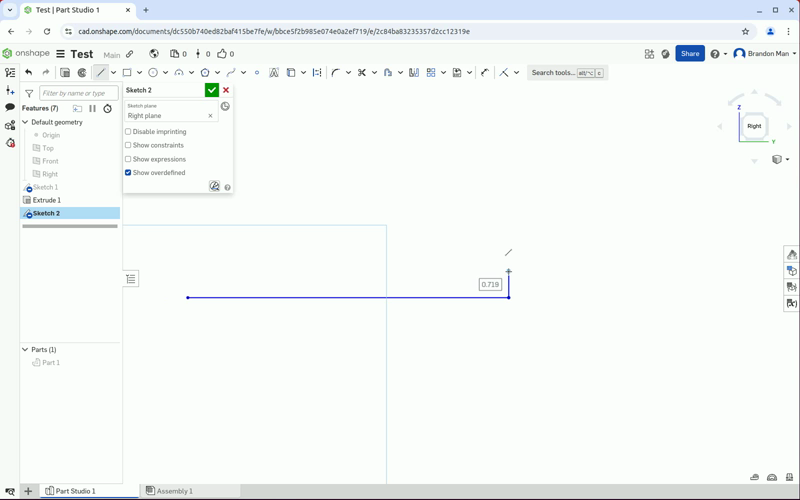
scroll(-6)
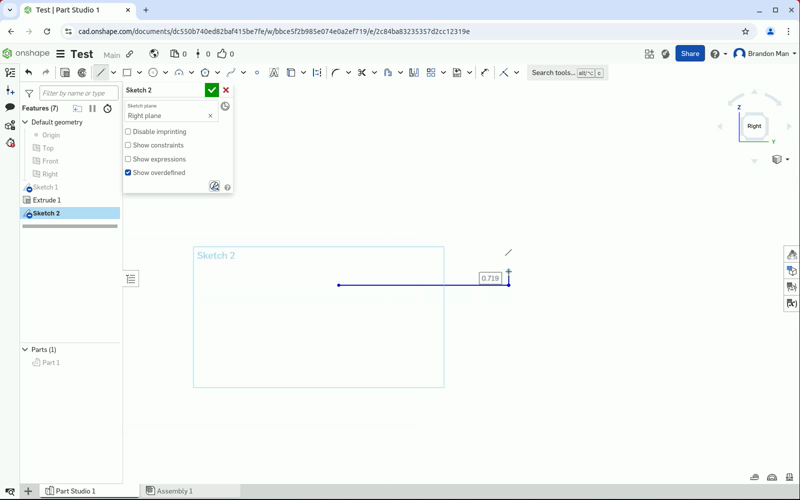
scroll(-6)
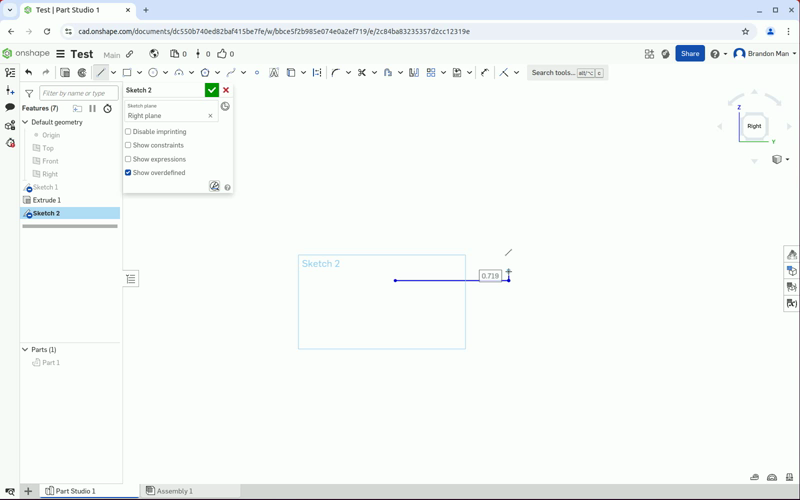
scroll(-6)
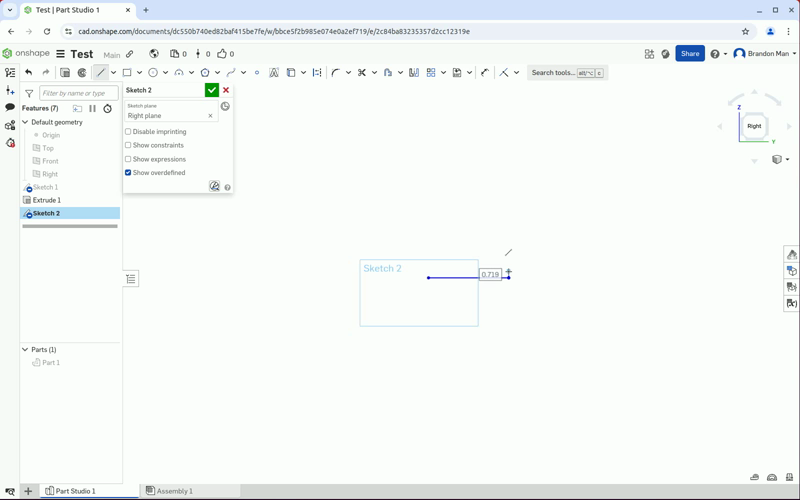
scroll(-6)
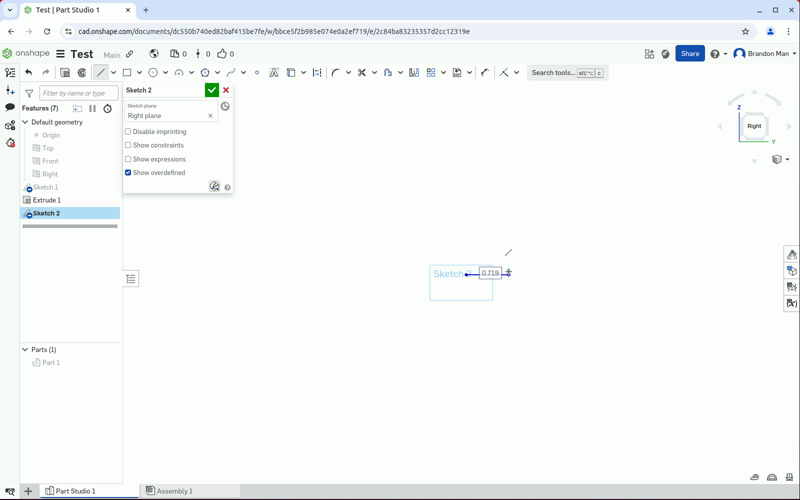
key_up(shift)
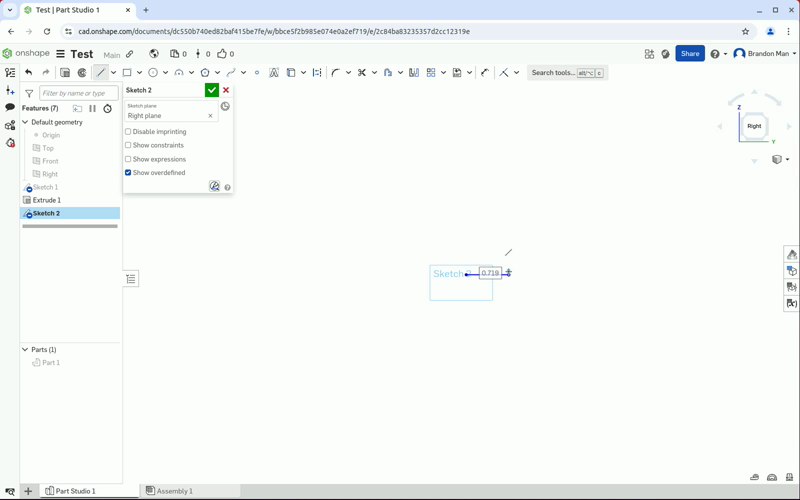
key_down(shift)
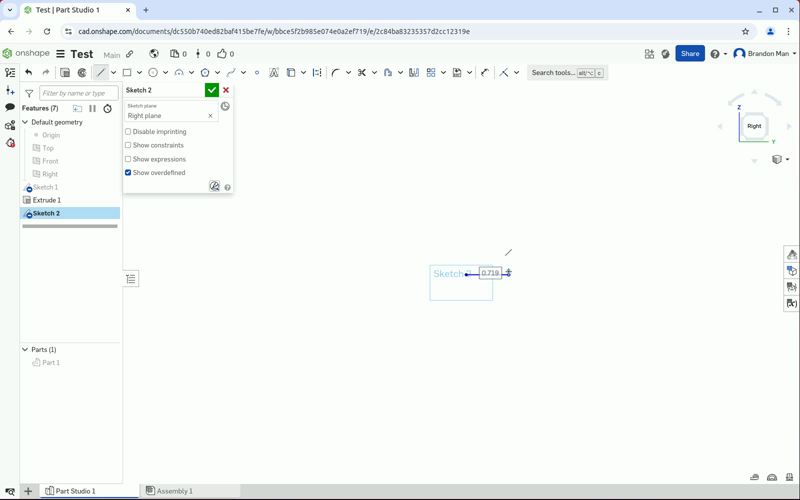
mouse_move(538, 271)
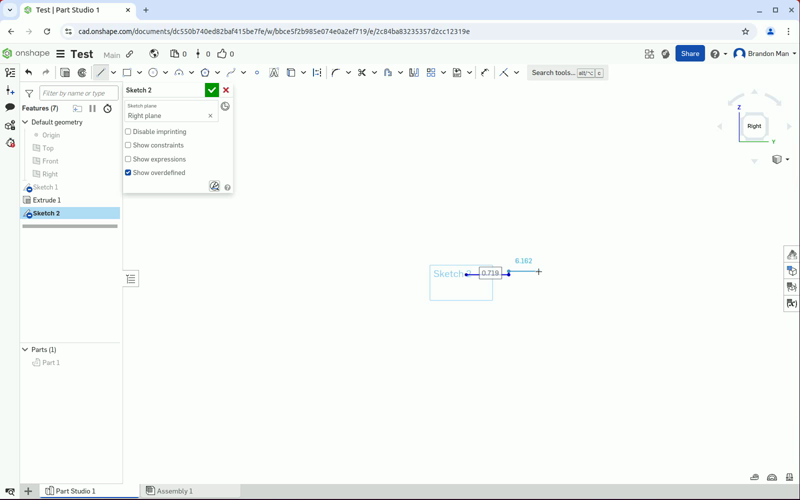
mouse_move(466, 271)
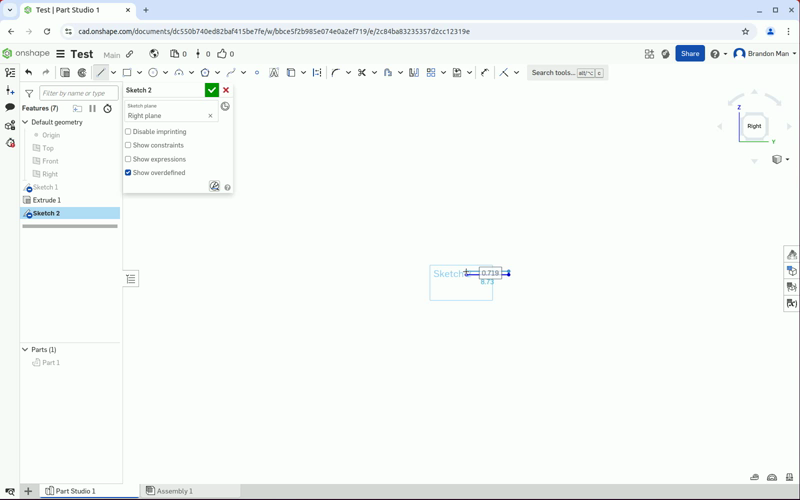
scroll(6)
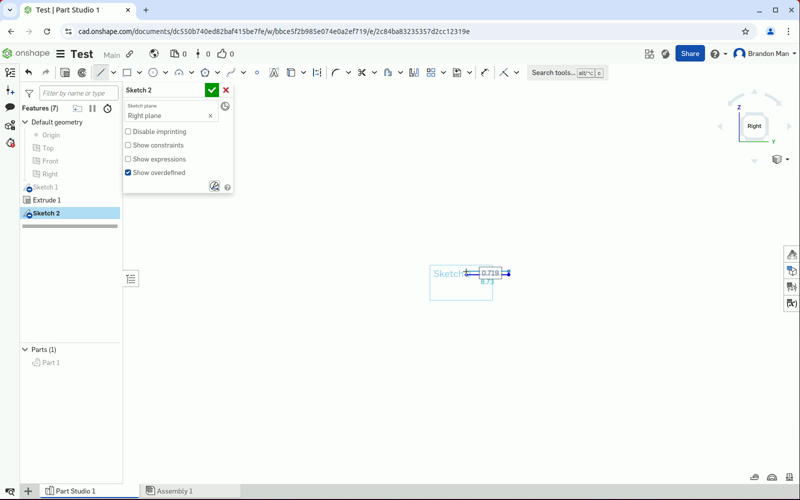
scroll(6)
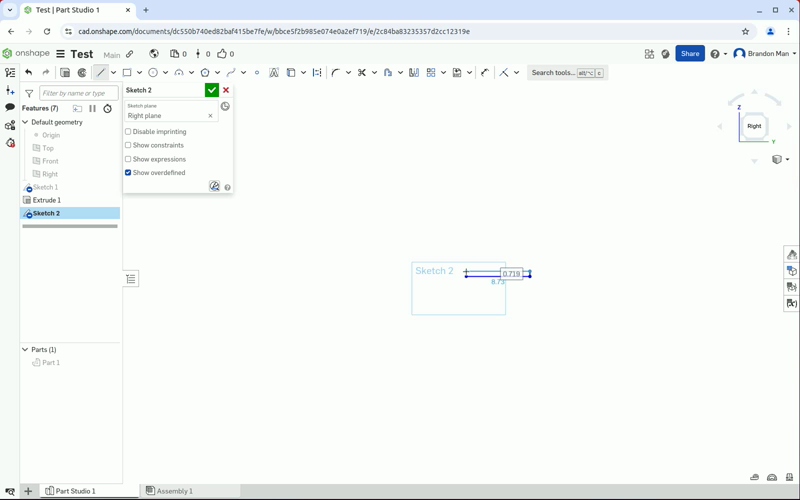
scroll(6)
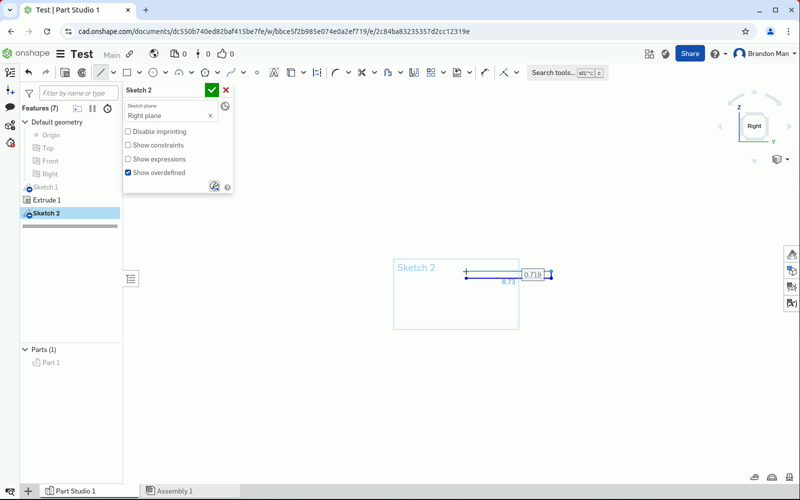
scroll(6)
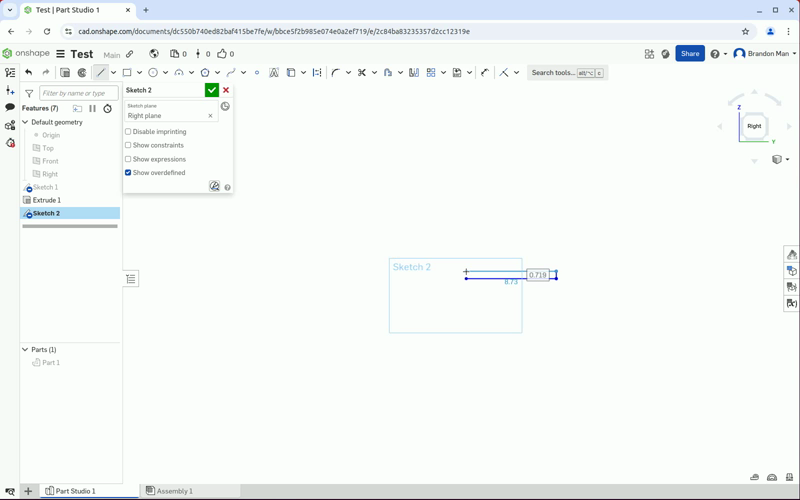
scroll(6)
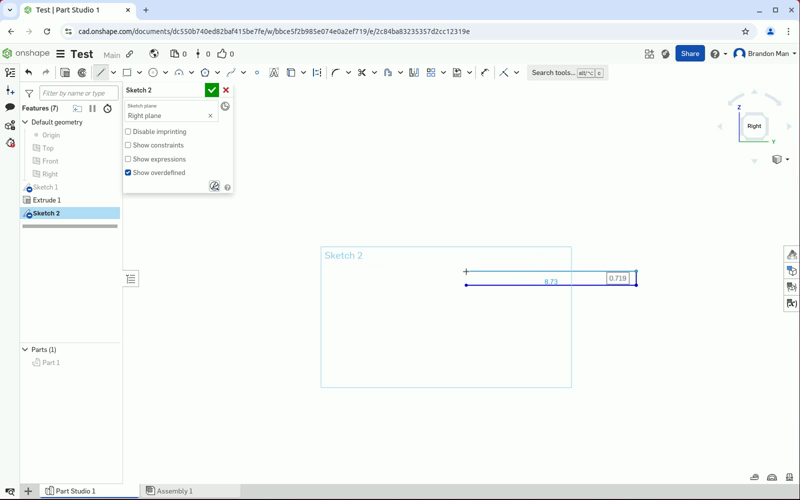
scroll(6)
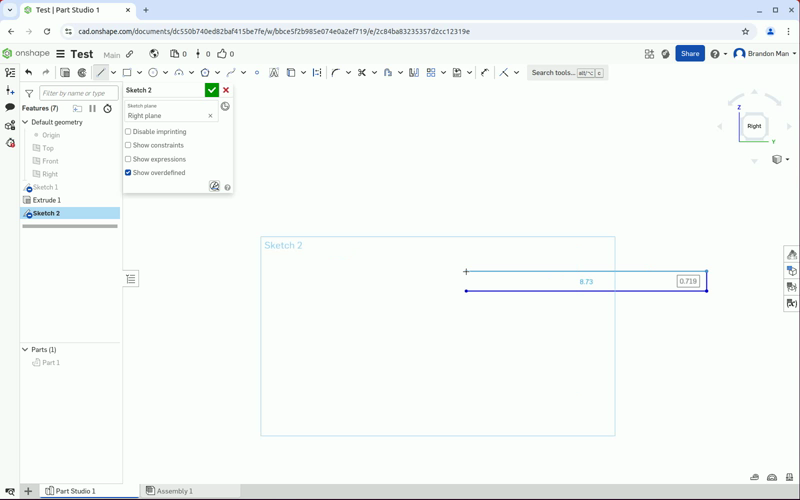
scroll(6)
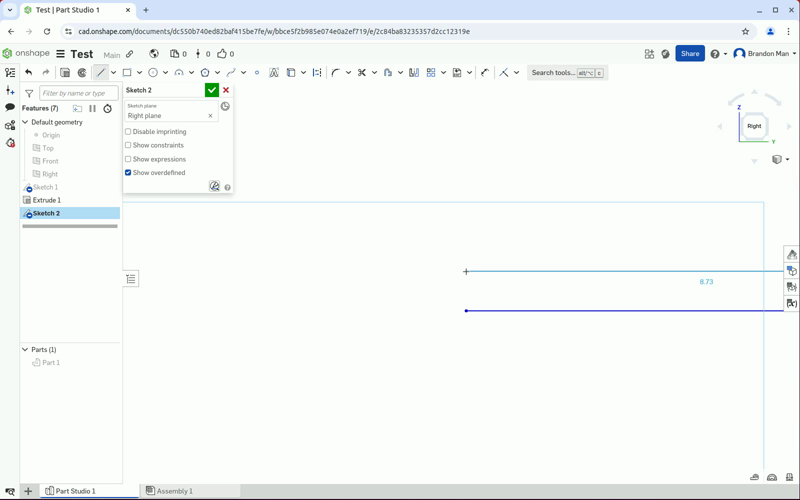
click(466, 271)
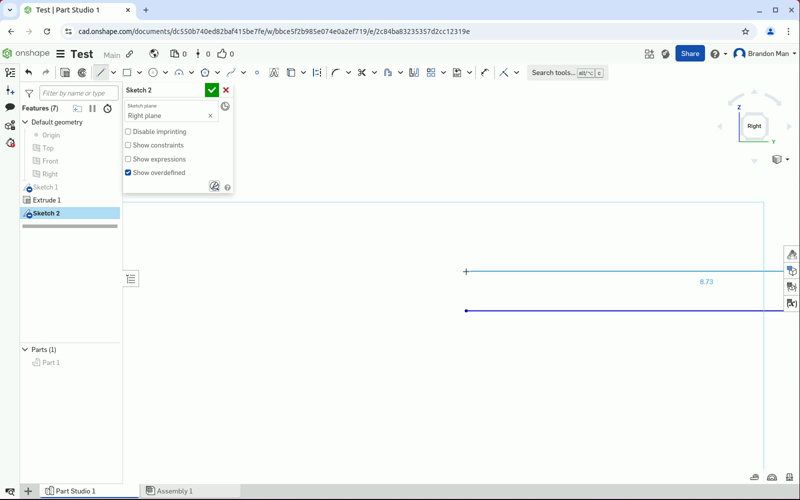
scroll(-6)
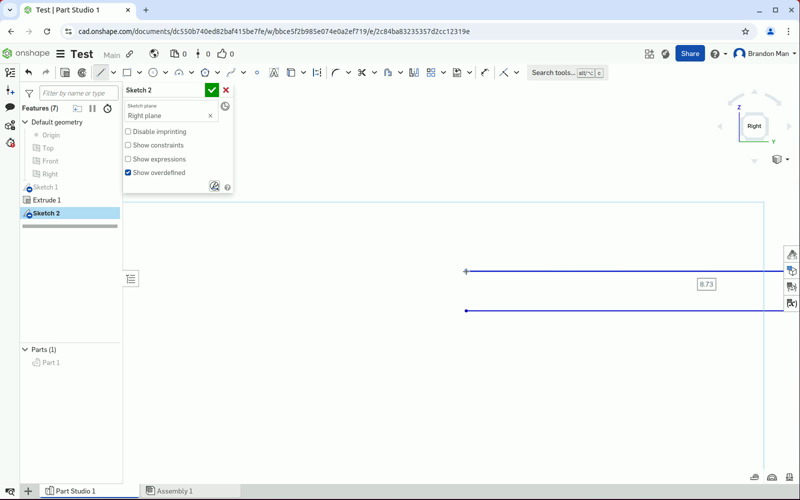
scroll(-6)
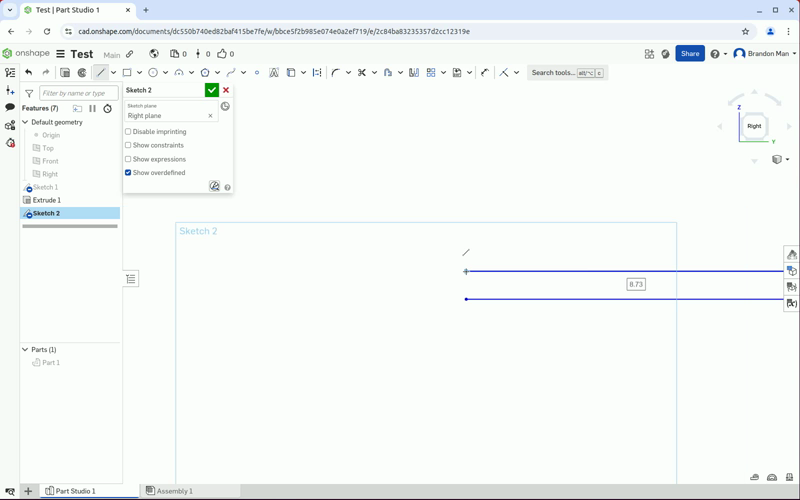
scroll(-6)
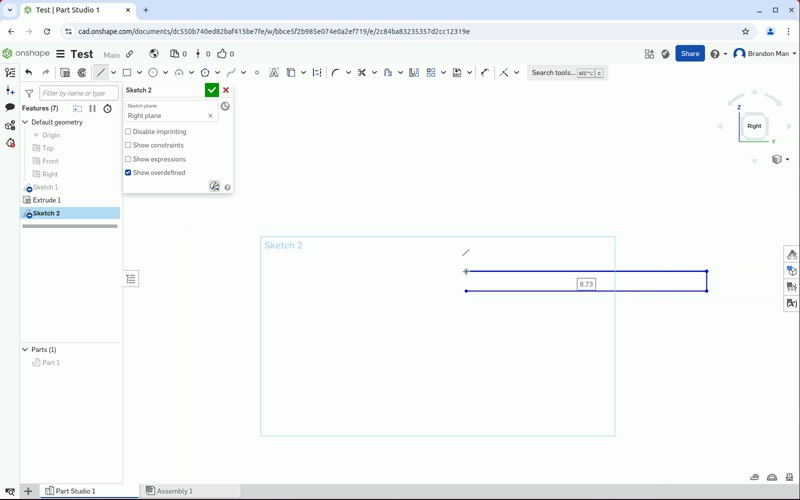
scroll(-6)
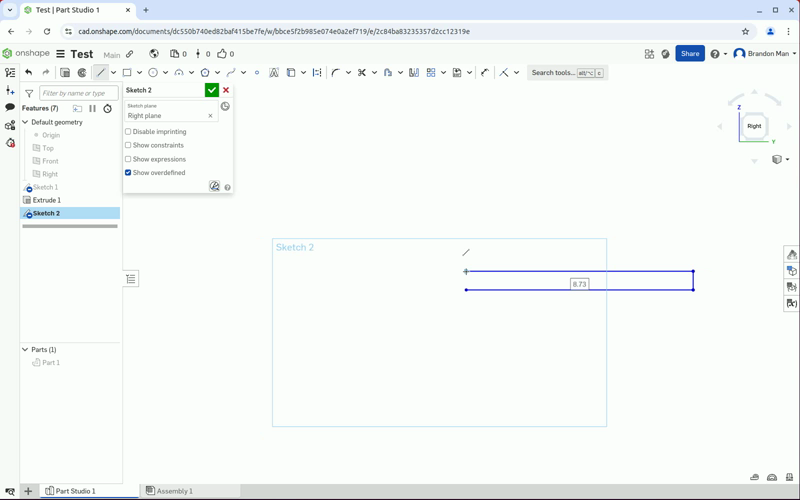
scroll(-6)
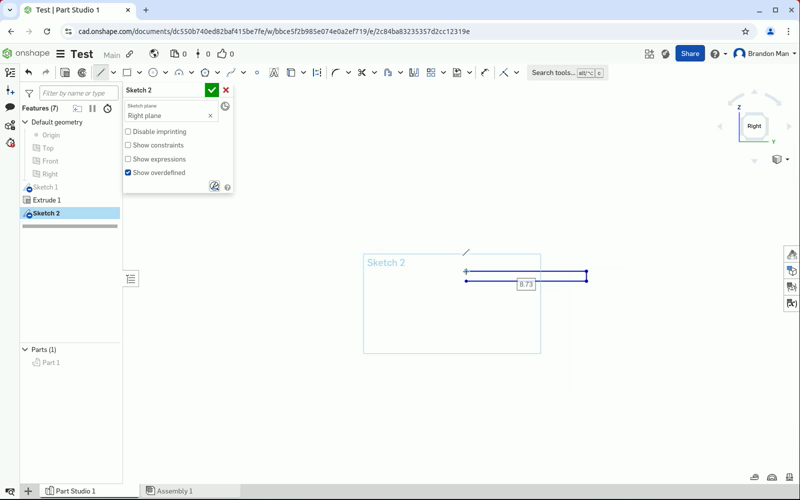
scroll(-6)
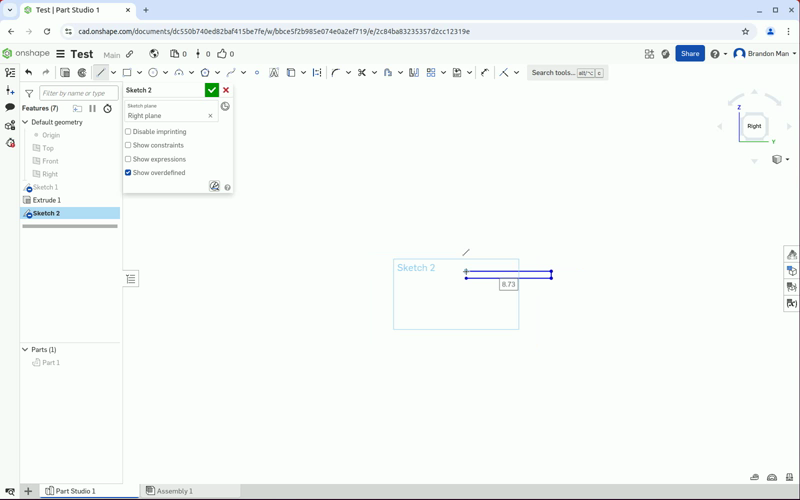
scroll(-6)
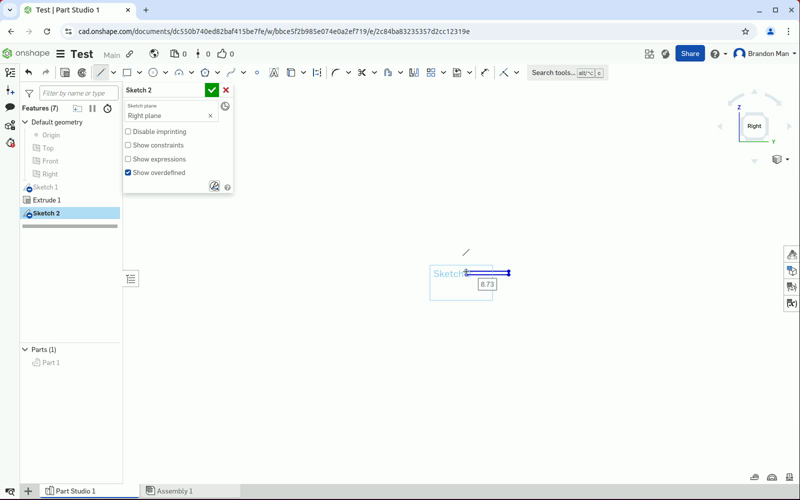
key_up(shift)
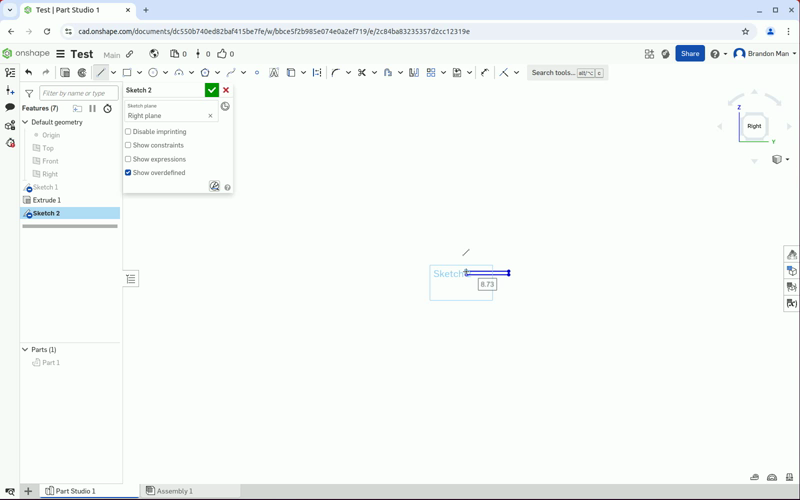
mouse_move(496, 271)
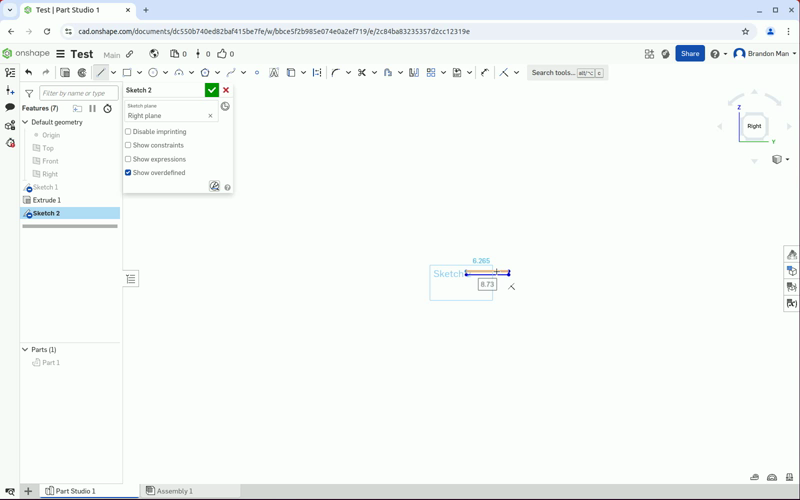
key_down(shift)
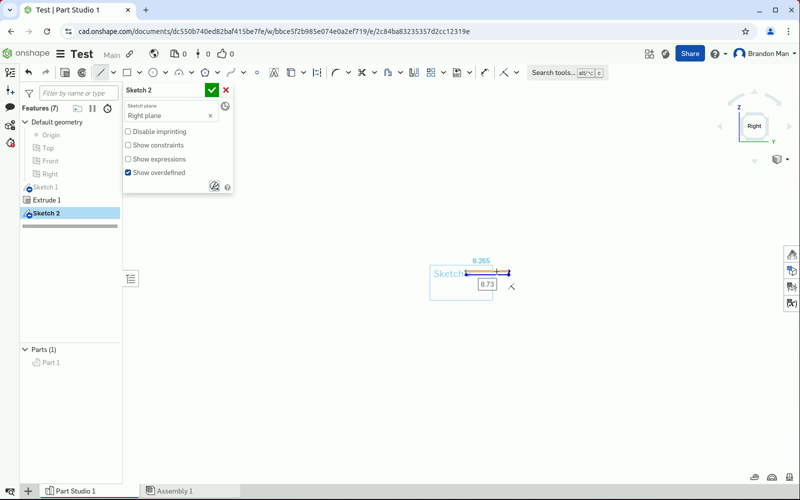
mouse_move(466, 274)
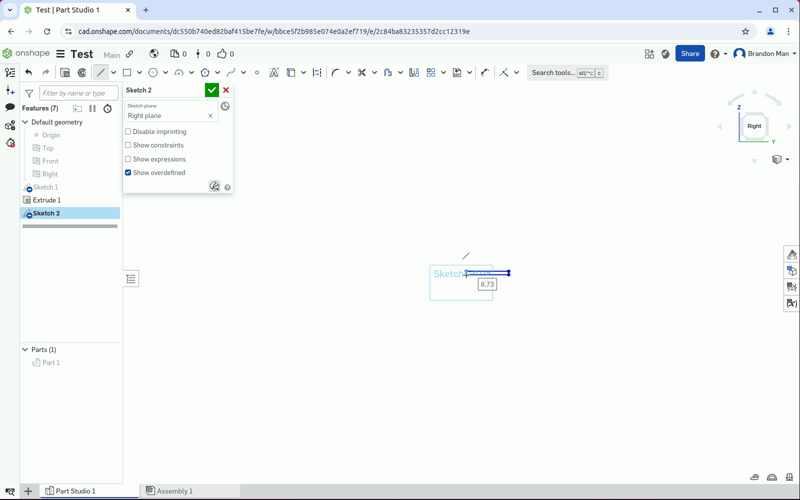
scroll(6)
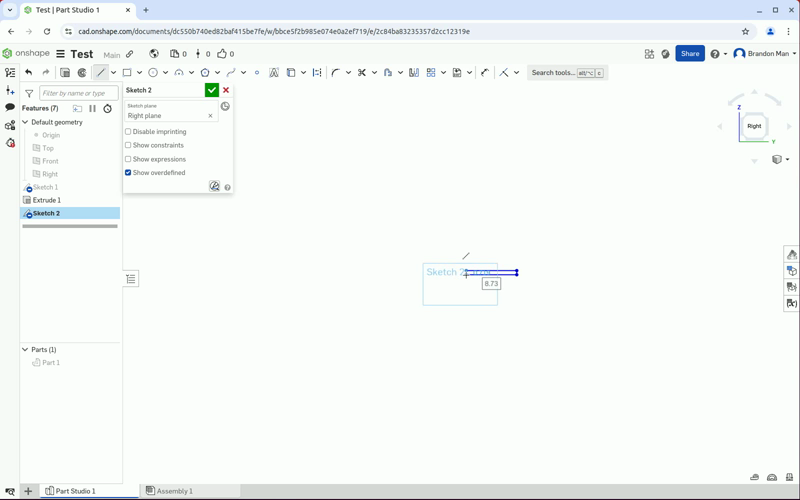
scroll(6)
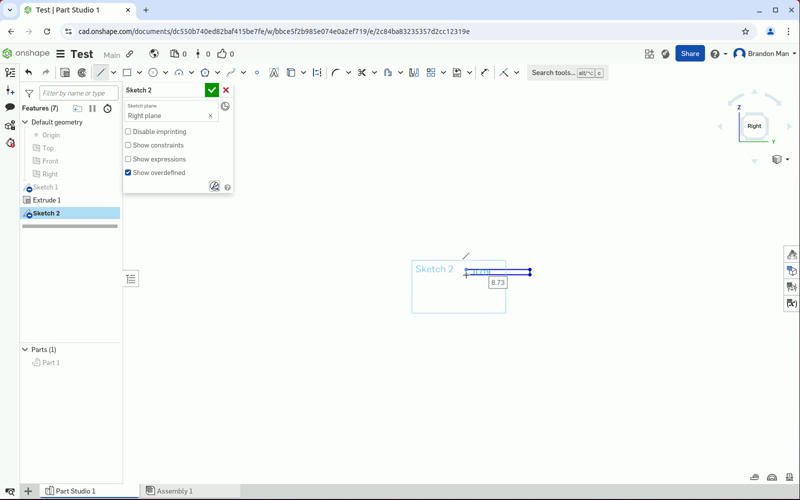
scroll(6)
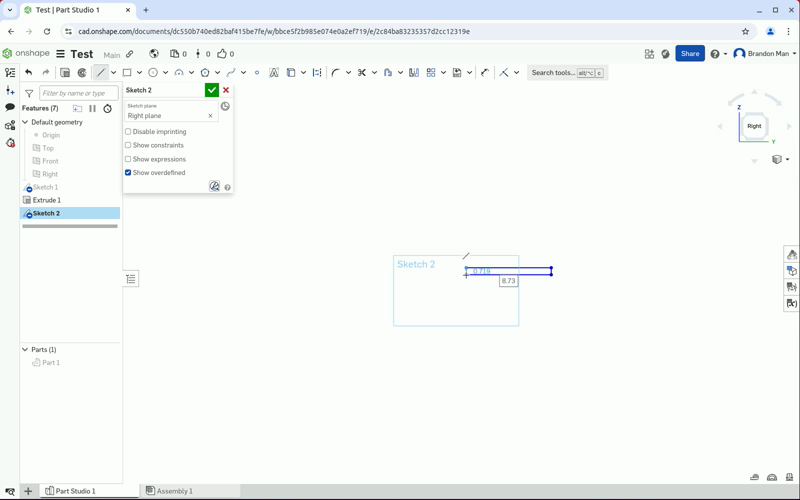
scroll(6)
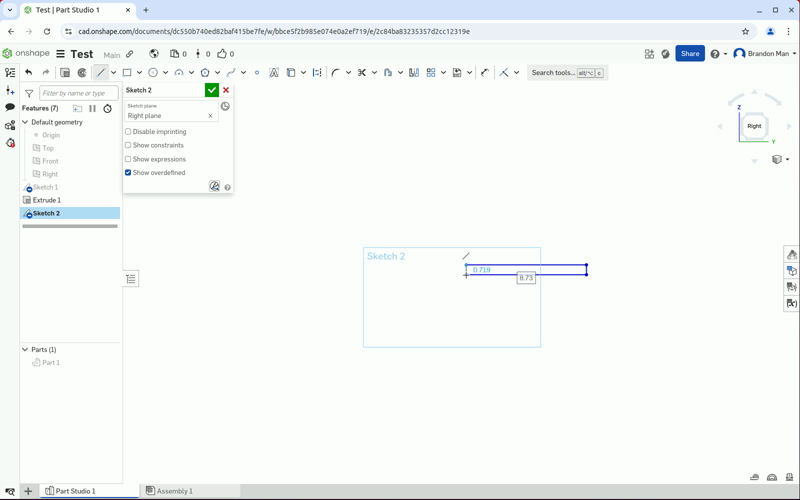
scroll(6)
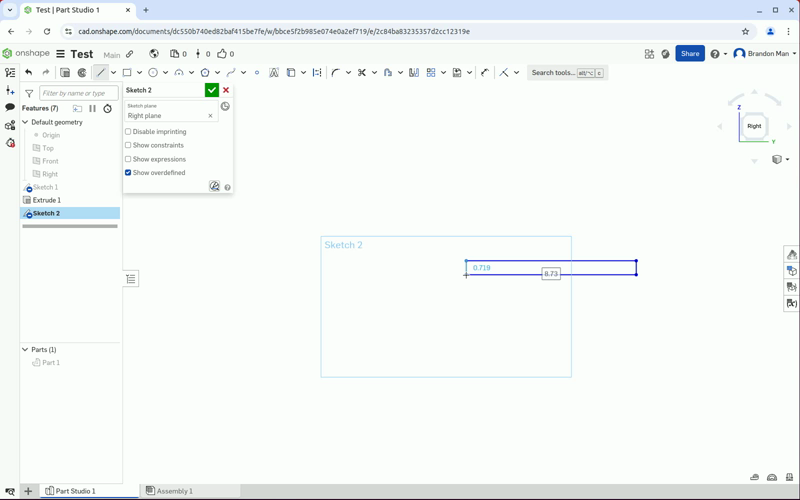
scroll(6)
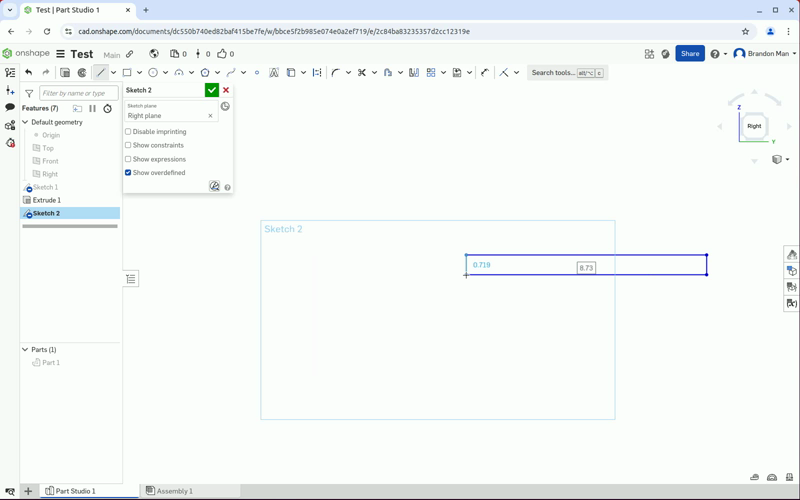
scroll(6)
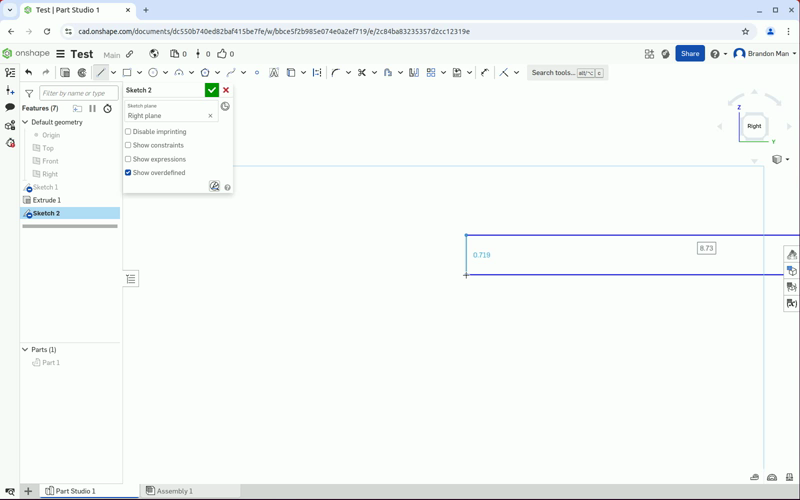
key_up(shift)
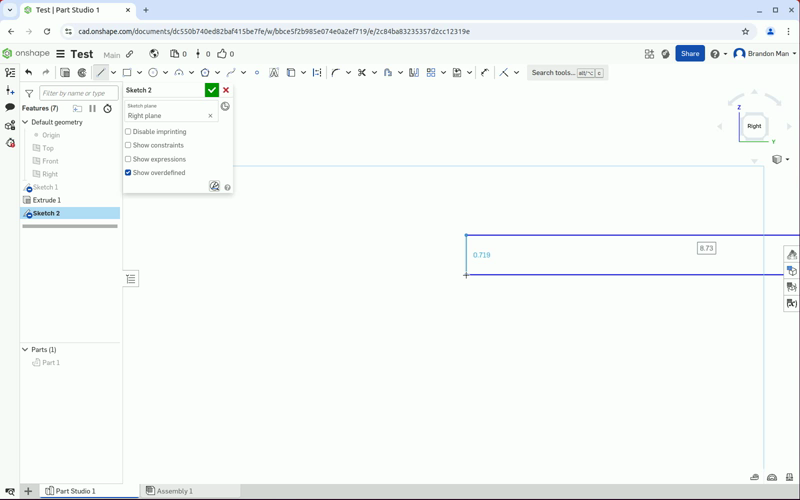
click(466, 274)
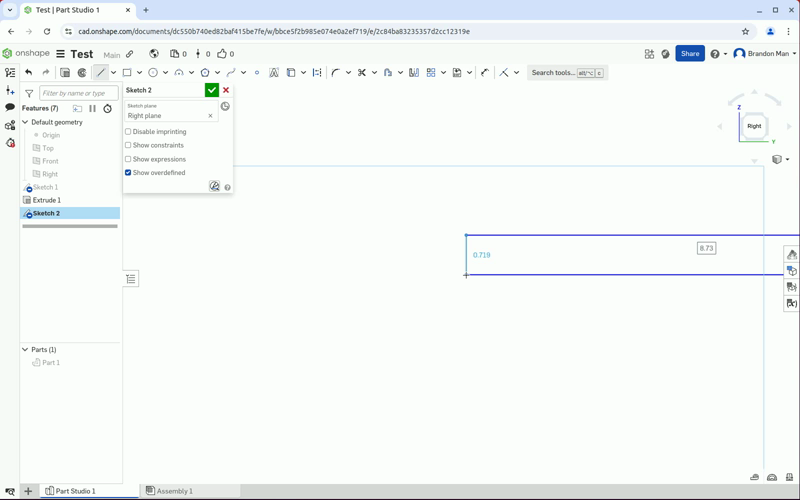
scroll(-6)
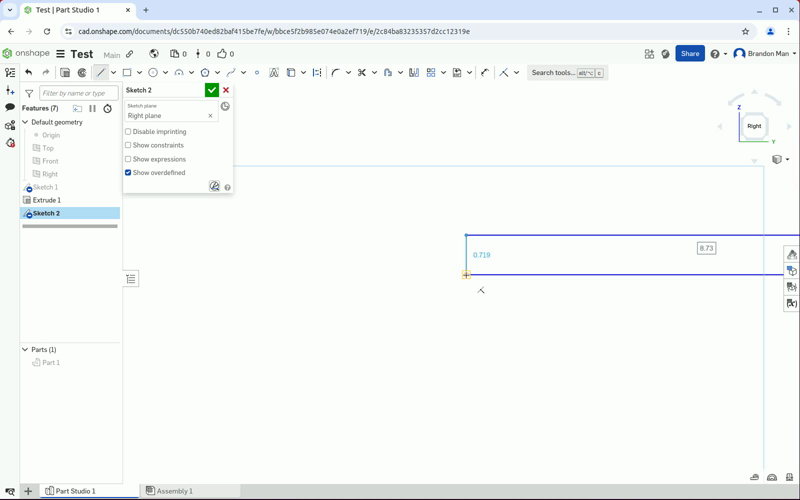
scroll(-6)
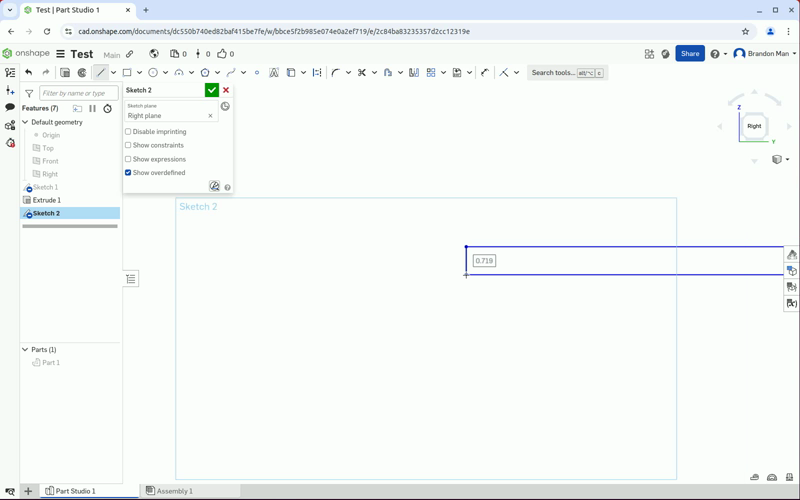
scroll(-6)
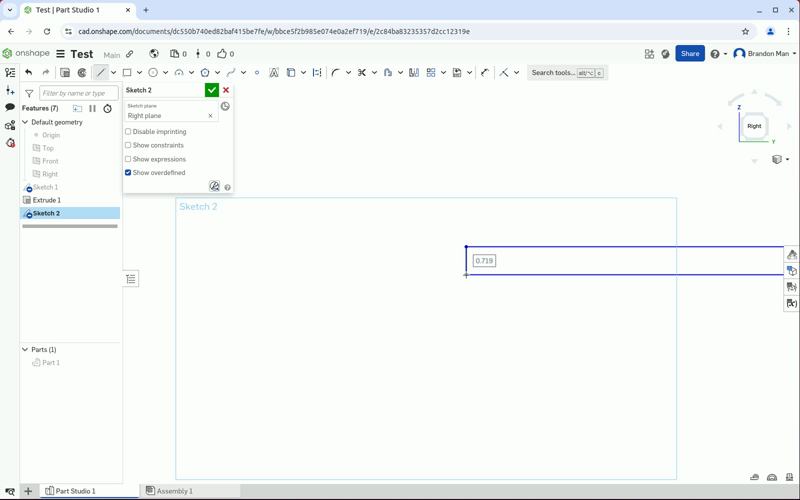
scroll(-6)
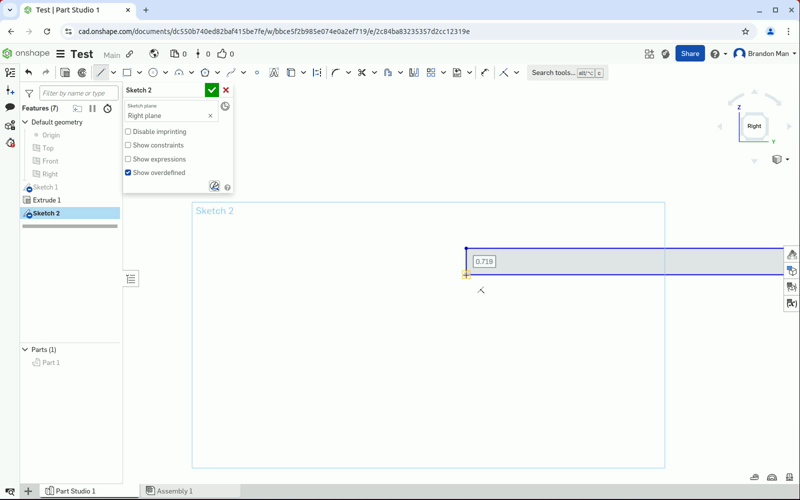
scroll(-6)
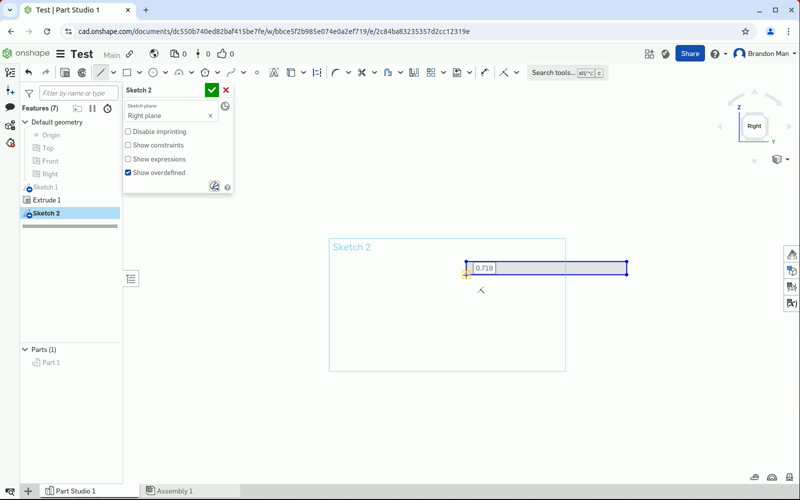
scroll(-6)
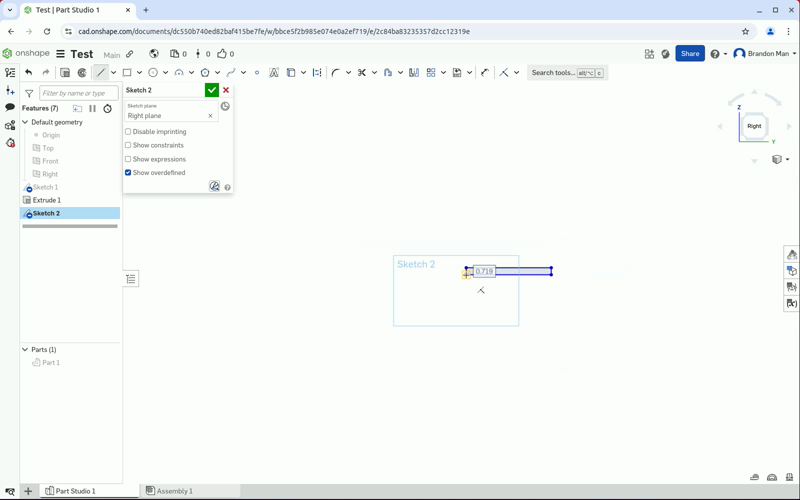
scroll(-6)
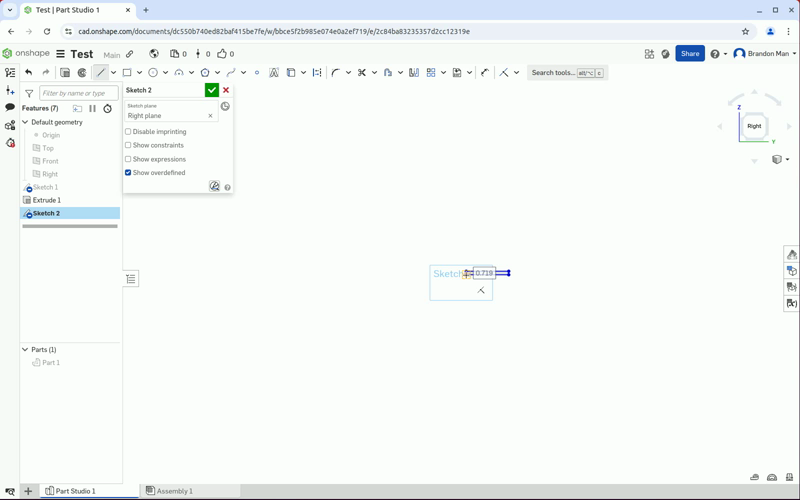
key(esc)
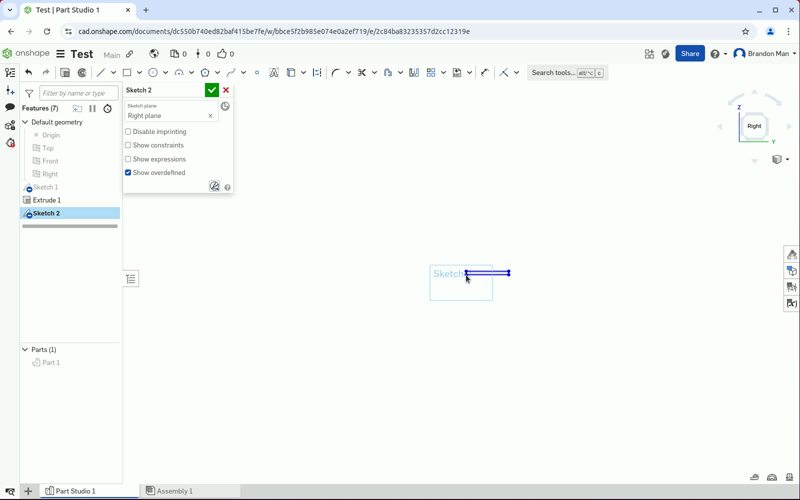
mouse_move(474, 271)
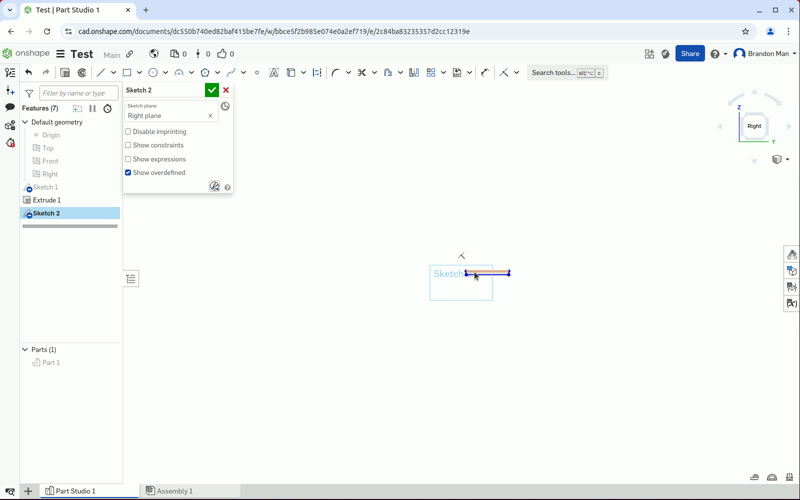
scroll(6)
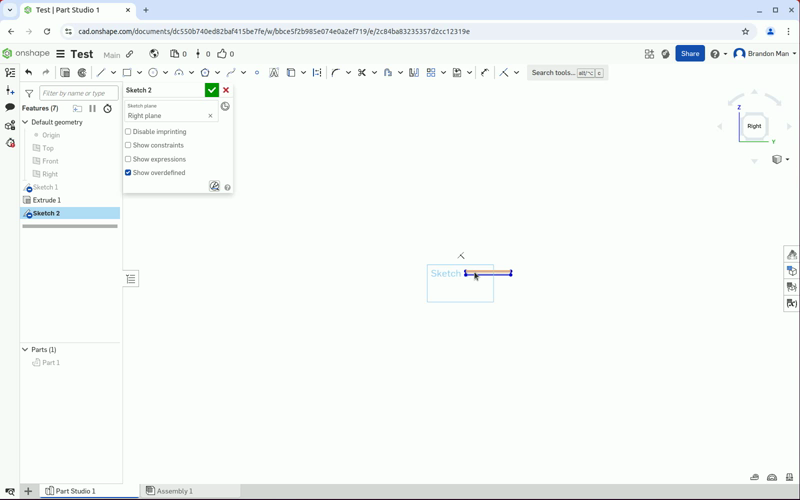
scroll(6)
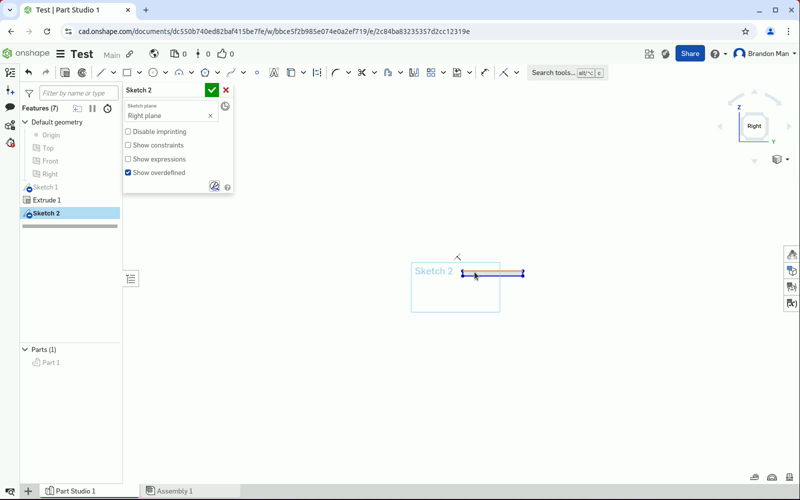
scroll(6)
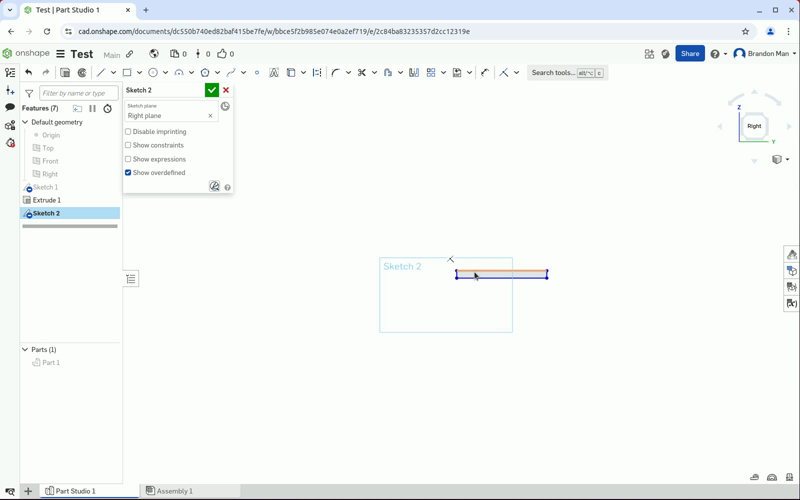
scroll(6)
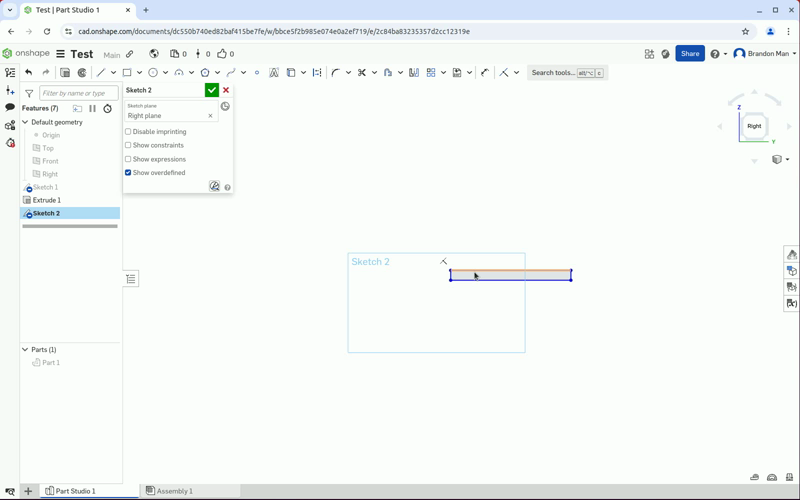
scroll(6)
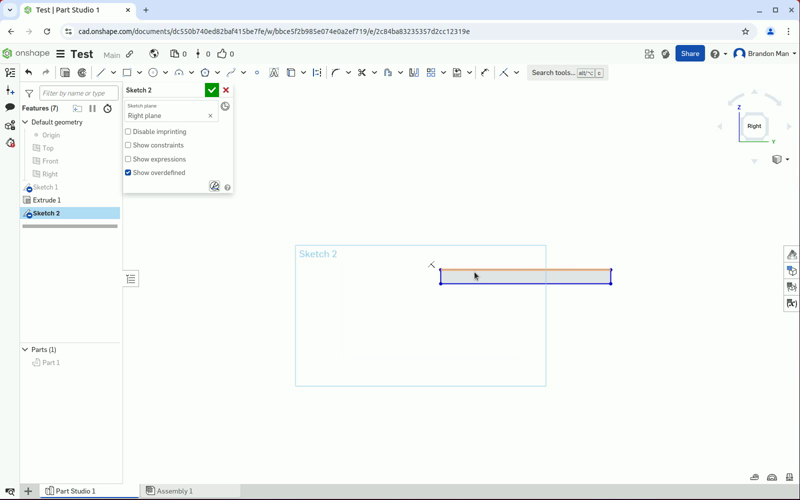
scroll(6)
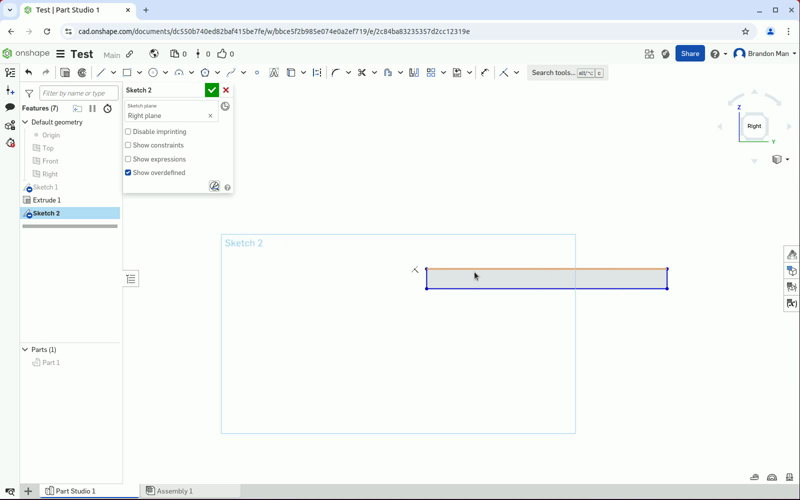
scroll(6)
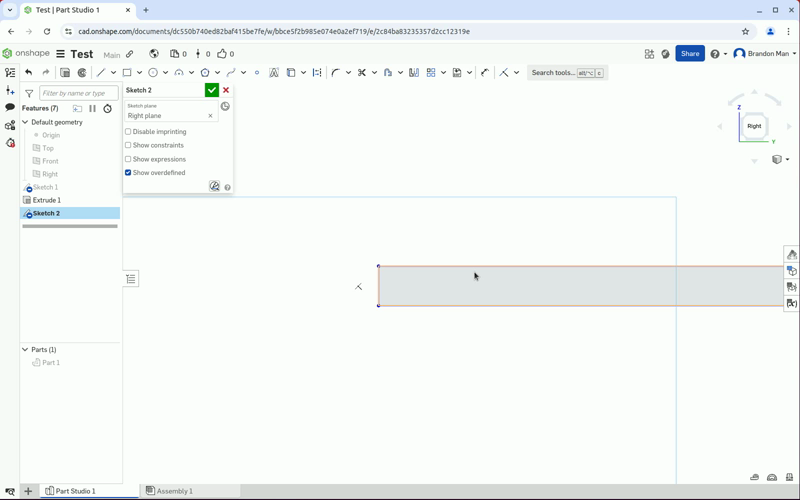
click(474, 271)
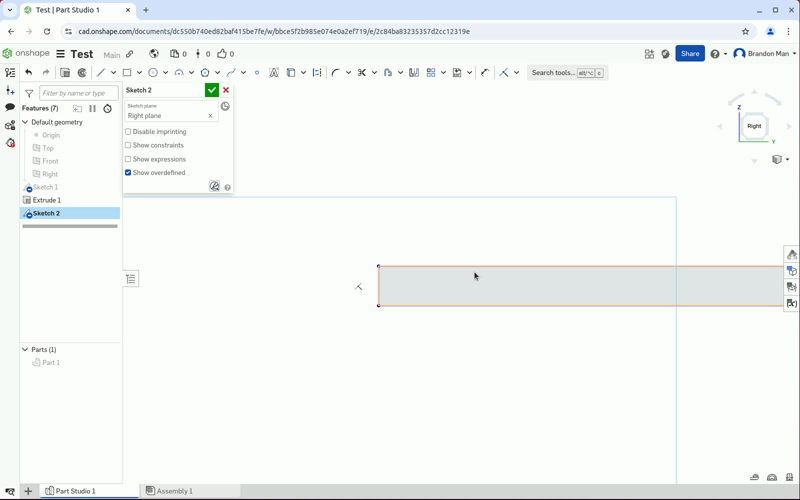
scroll(-6)
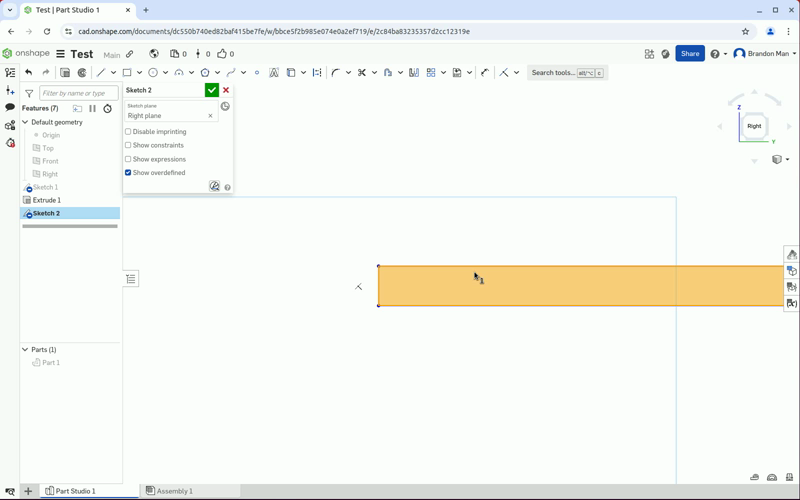
scroll(-6)
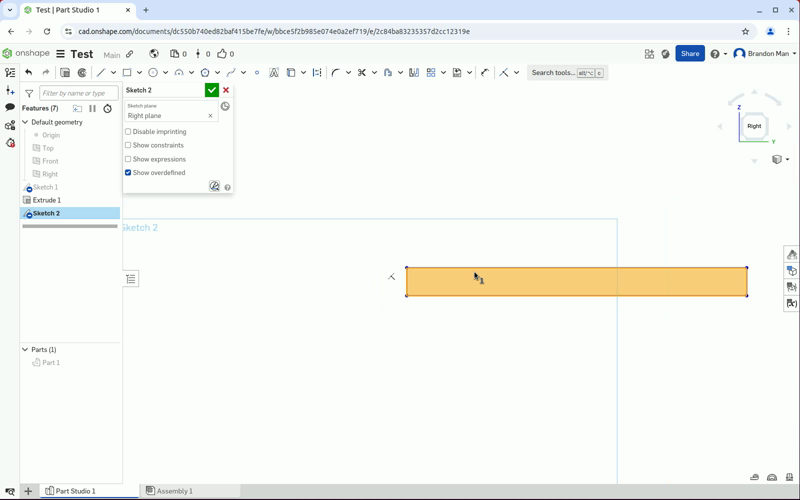
scroll(-6)
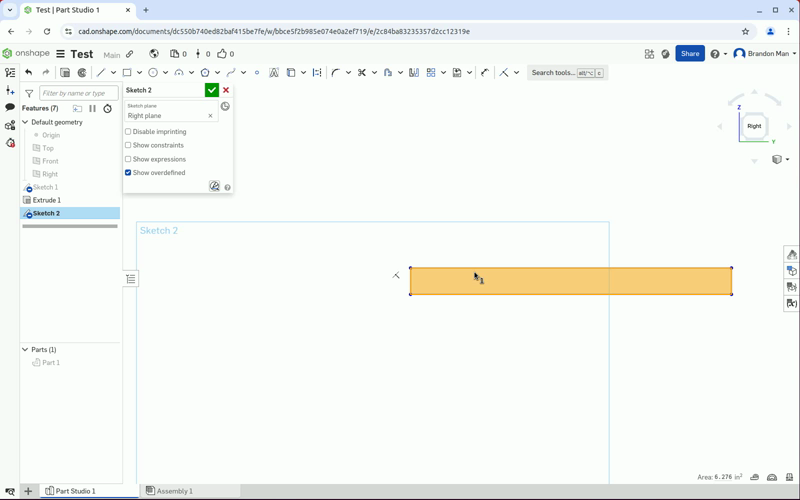
scroll(-6)
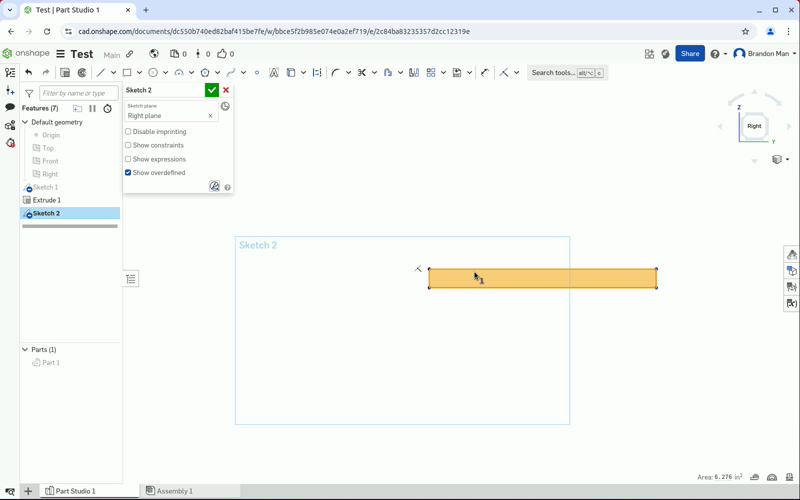
scroll(-6)
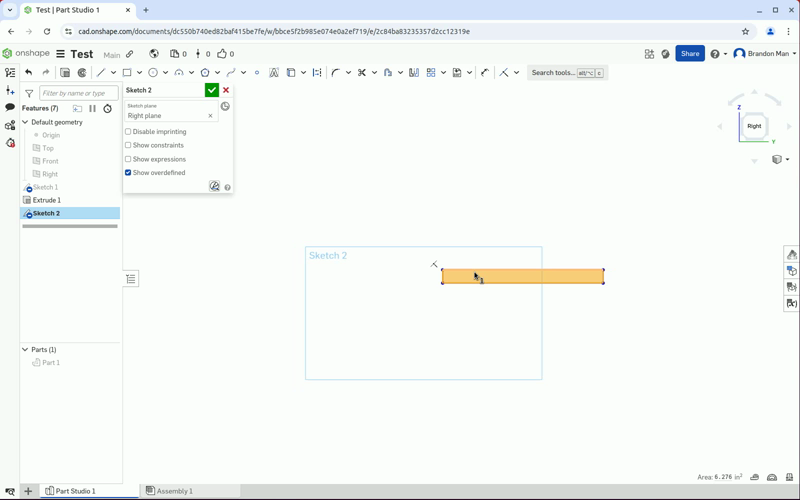
scroll(-6)
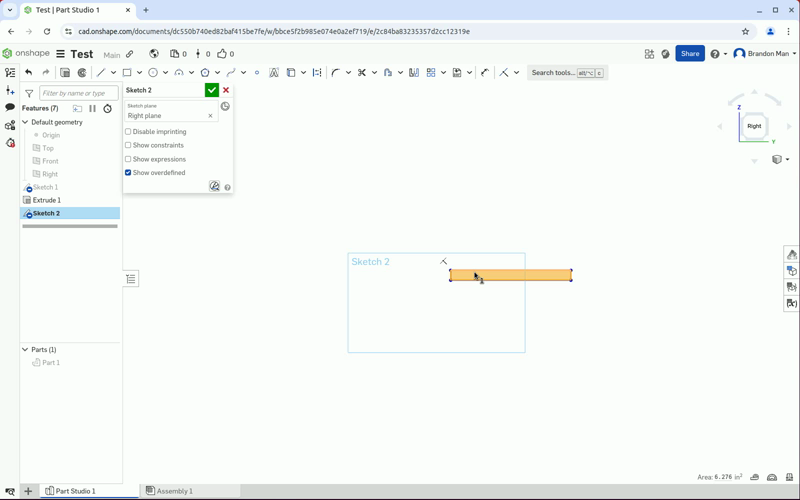
scroll(-6)
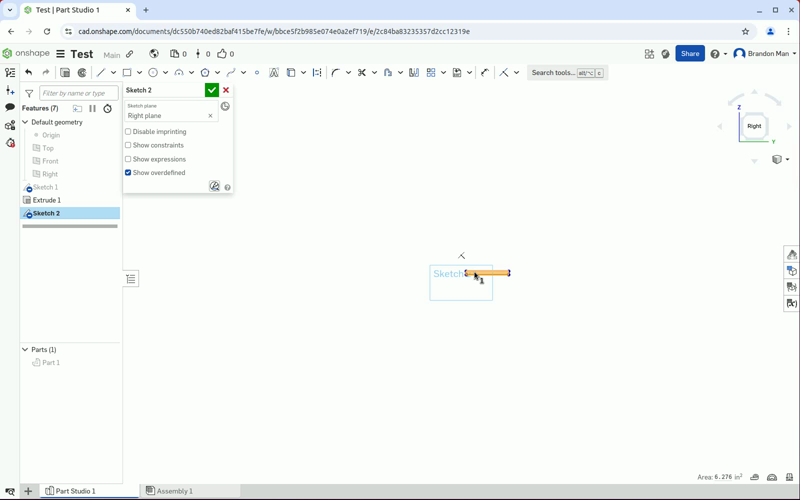
mouse_move(73, 352)
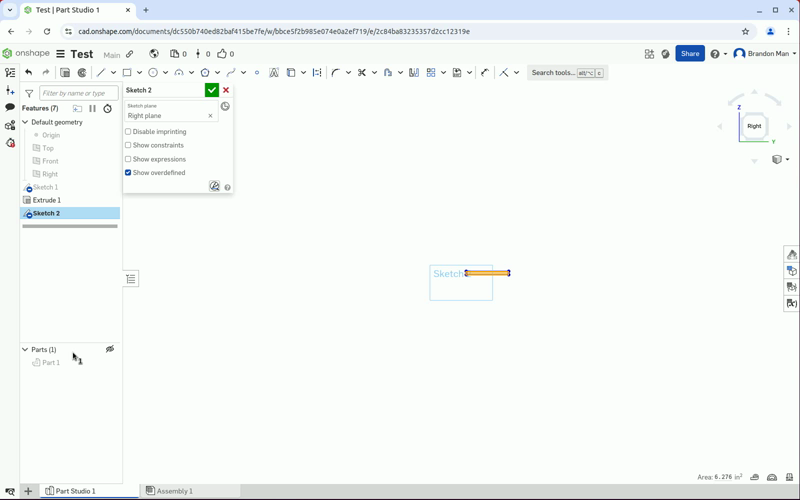
key(shift+y)
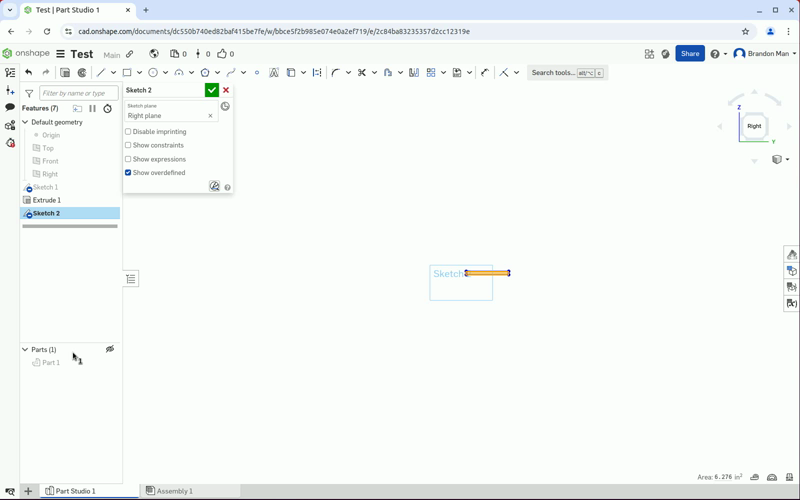
key(shift+e)
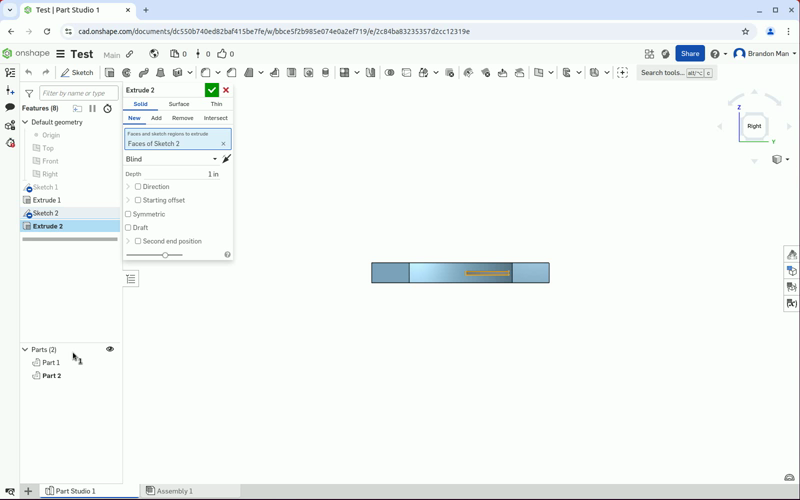
mouse_move(143, 106)
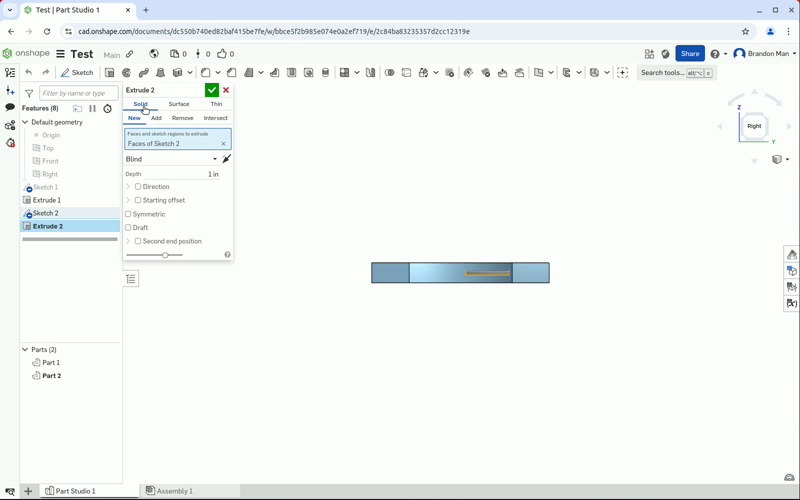
click(143, 106)
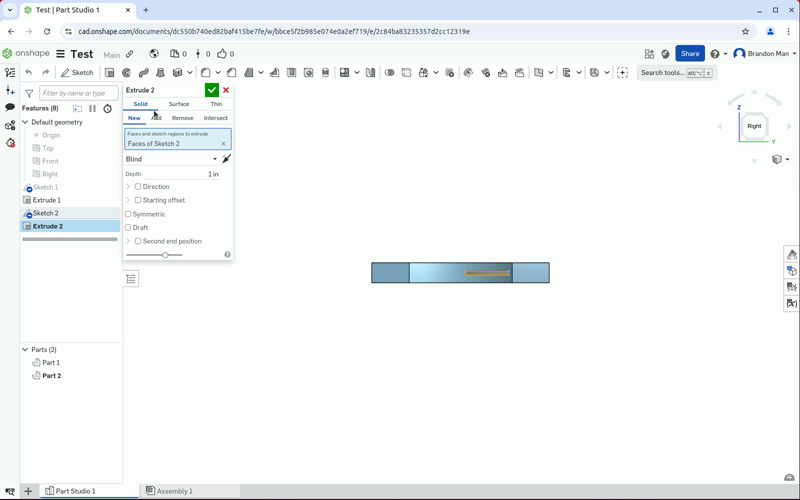
mouse_move(186, 120)
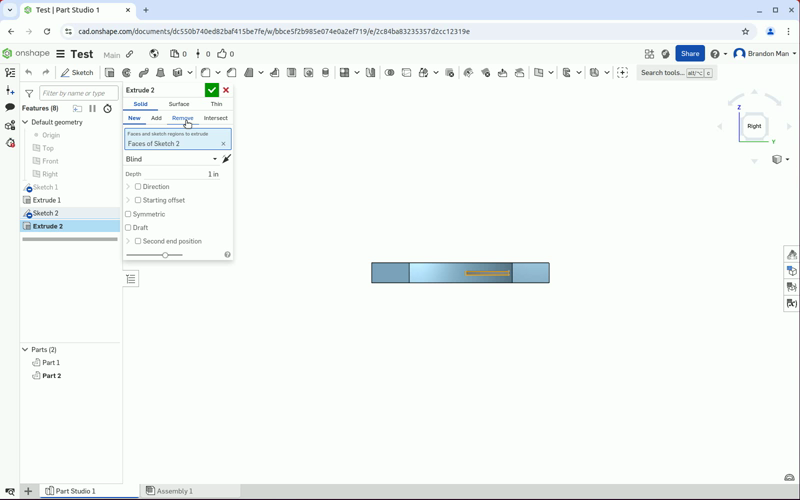
click(186, 120)
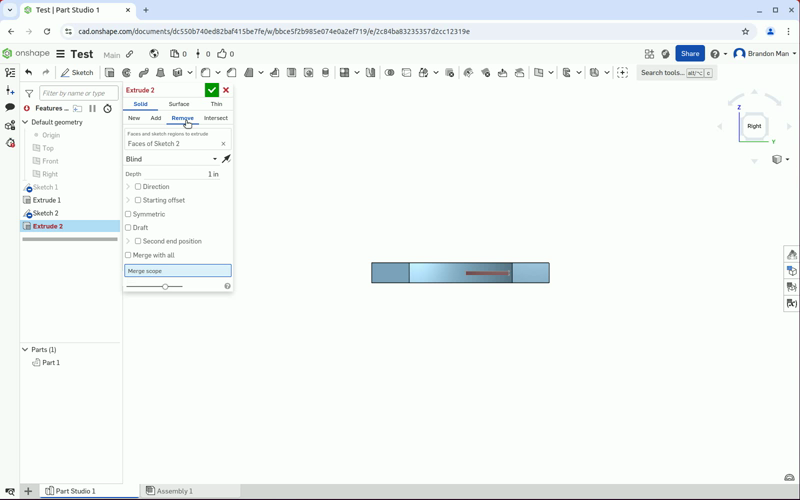
key(tab, 4)
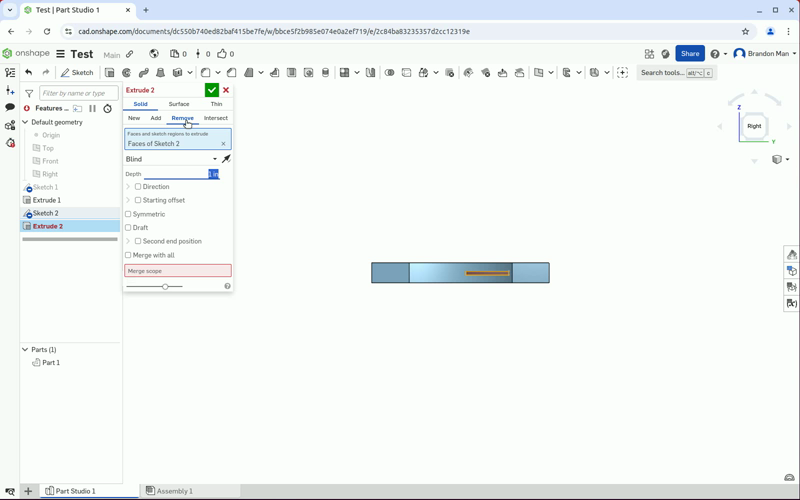
text(21.183)
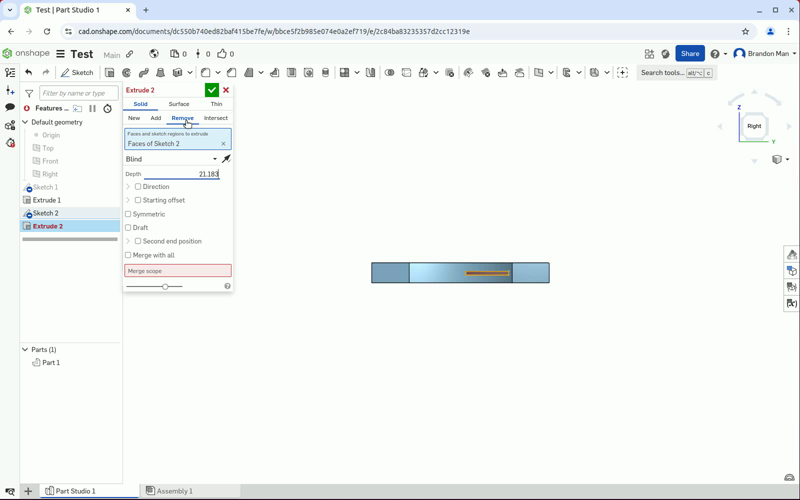
key(tab, 6)
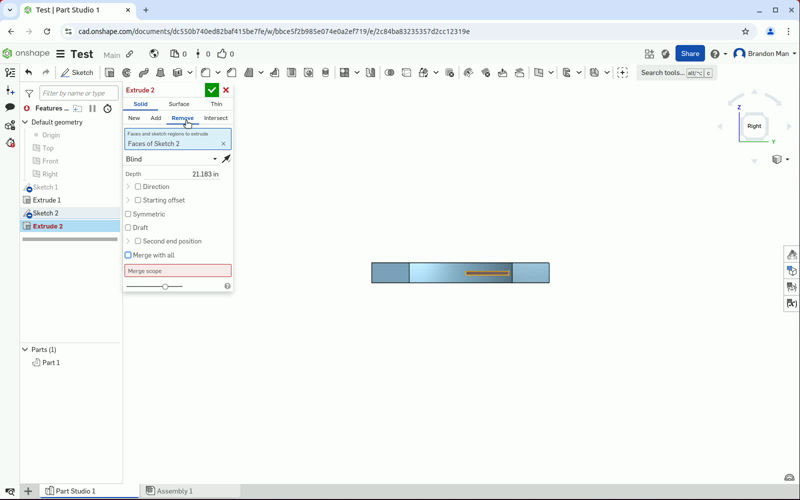
key(space)
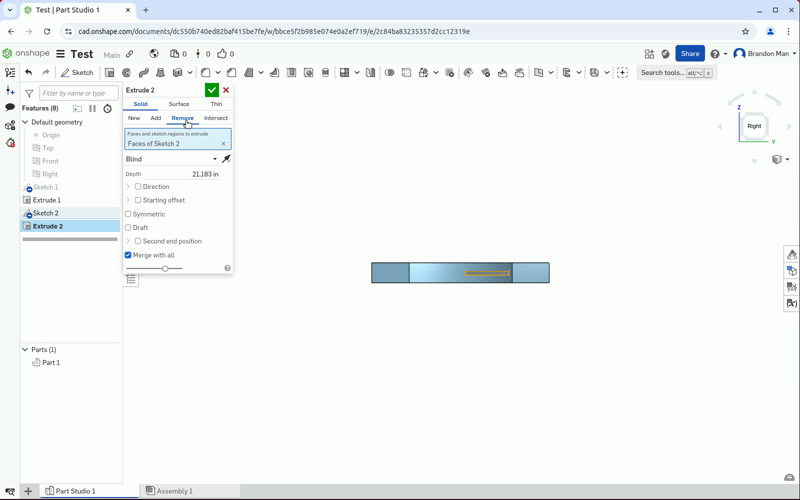
key(enter)
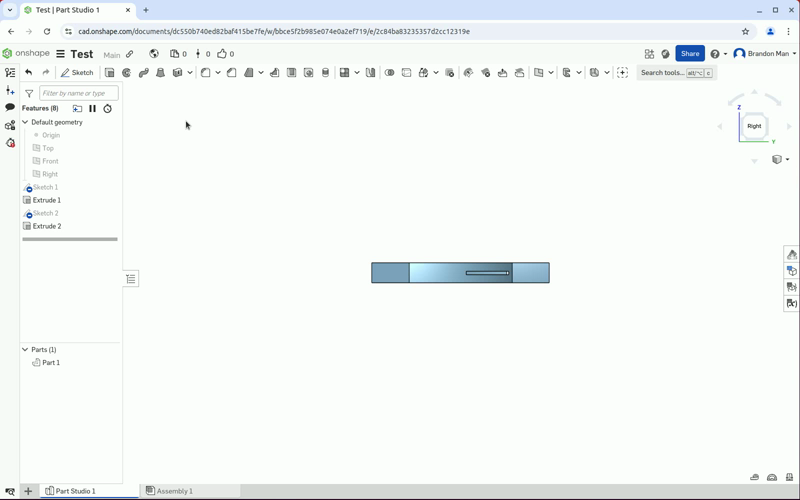
key(shift+h)
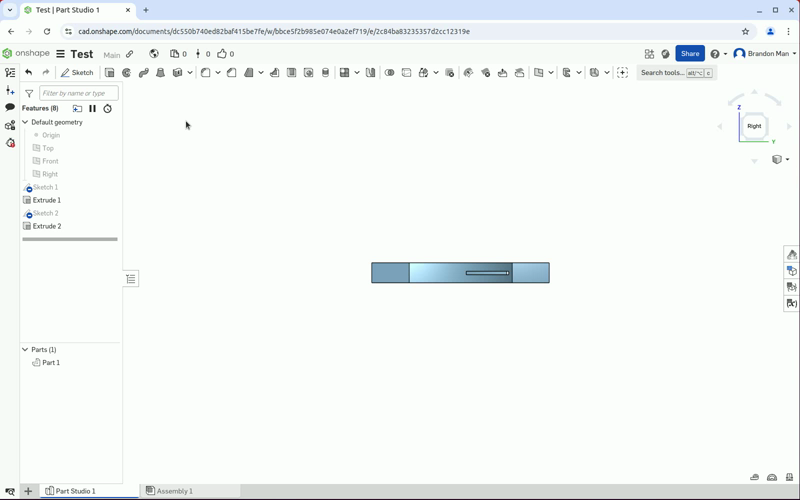
key(shift+h)
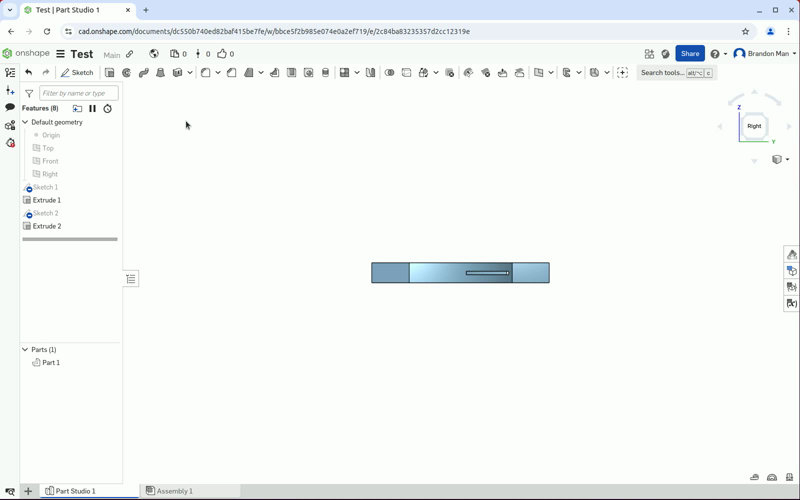
mouse_move(73, 189)
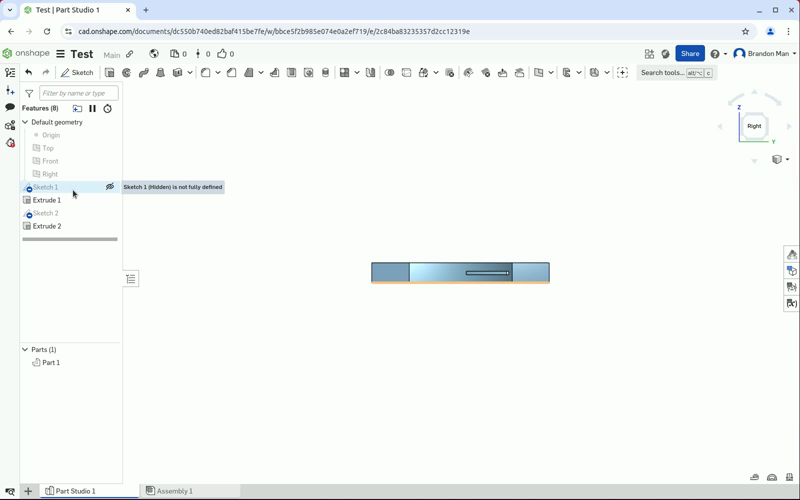
click(73, 189)
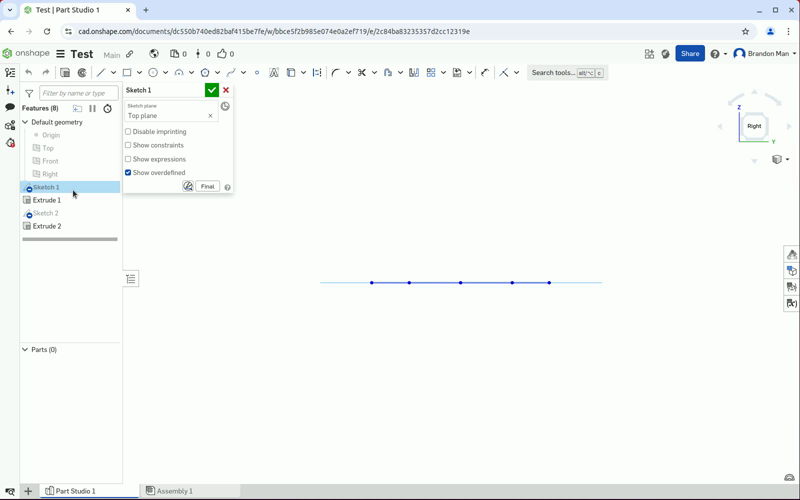
mouse_move(229, 92)
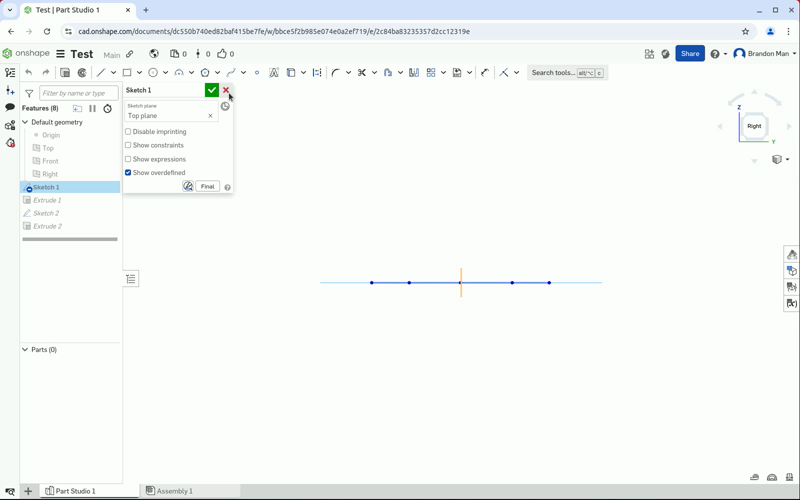
click(229, 92)
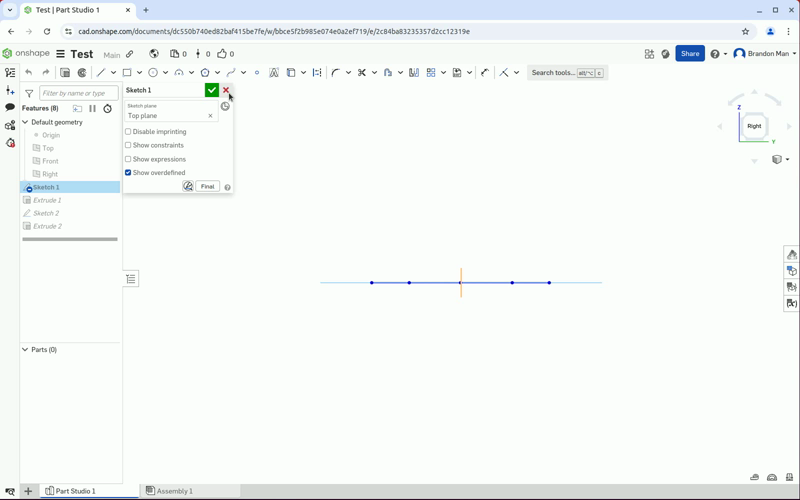
key(shift+s)
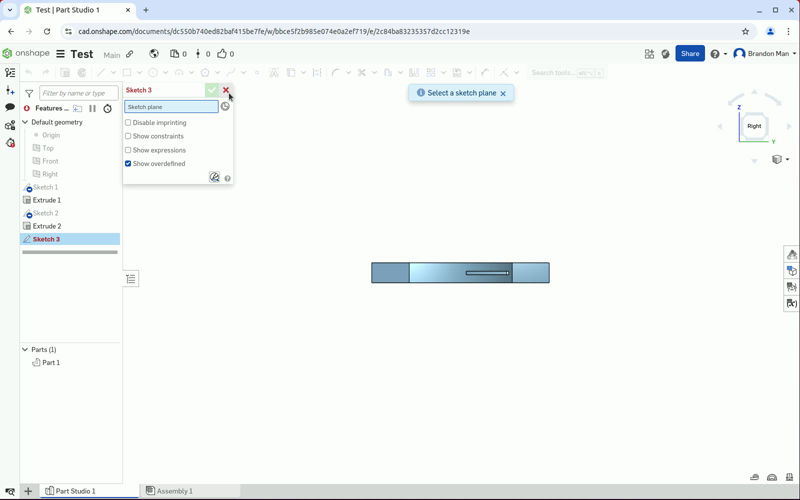
mouse_move(73, 176)
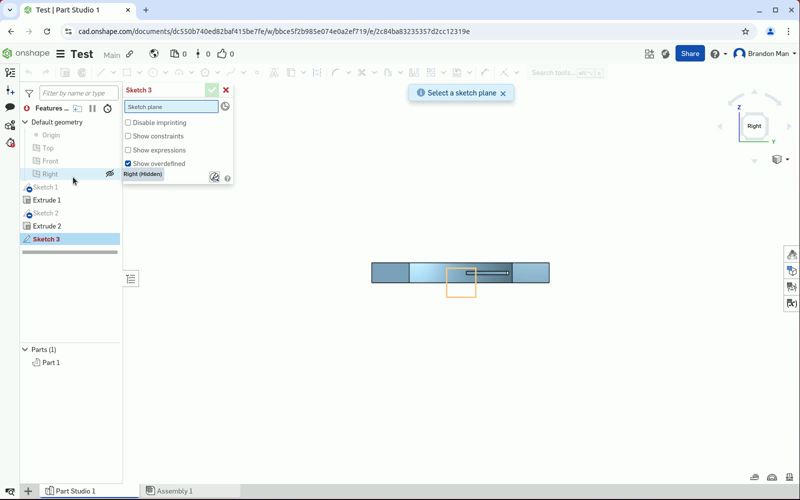
click(73, 176)
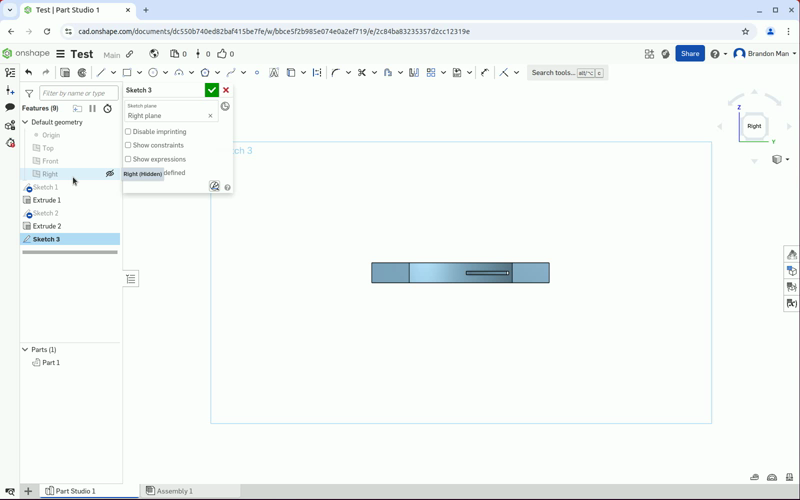
mouse_move(73, 352)
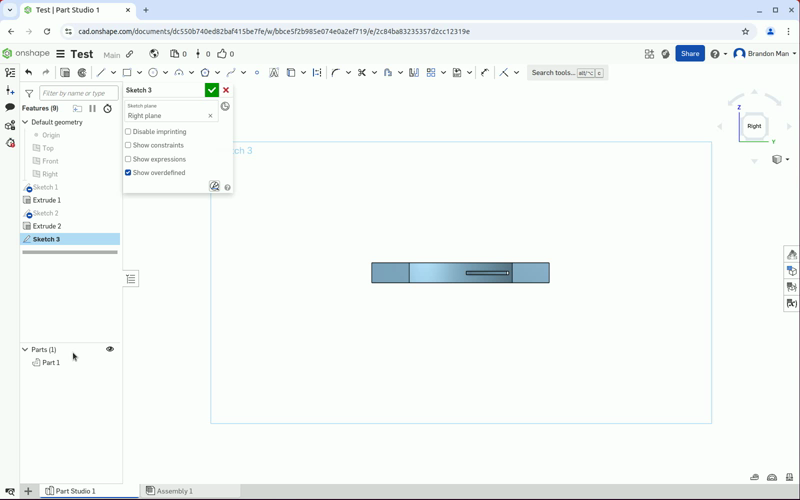
key(y)
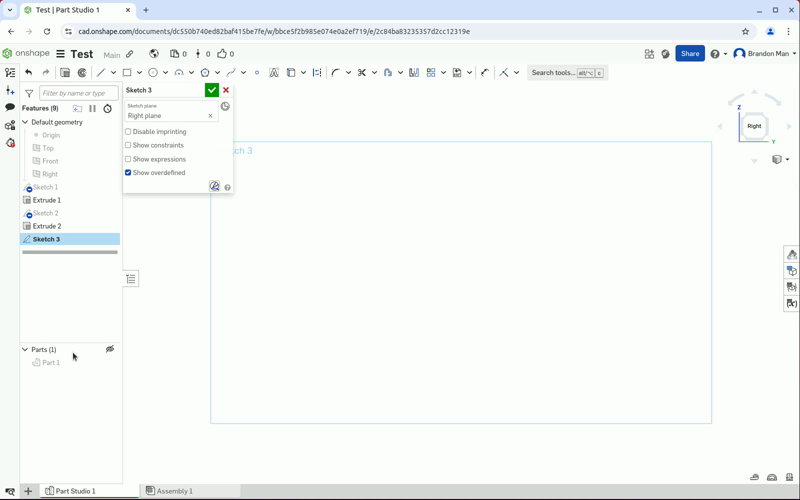
key(l)
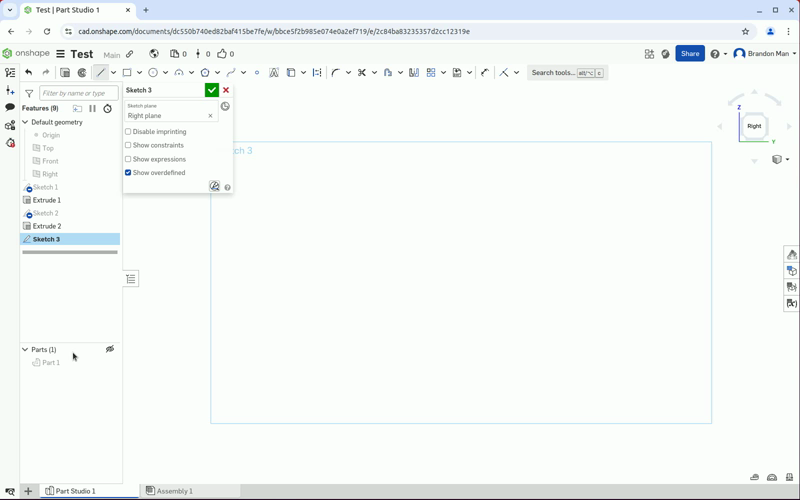
key_down(shift)
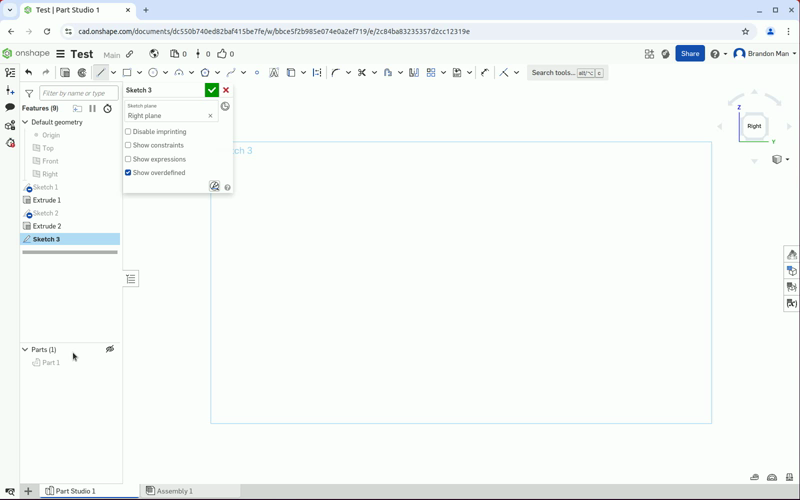
mouse_move(401, 274)
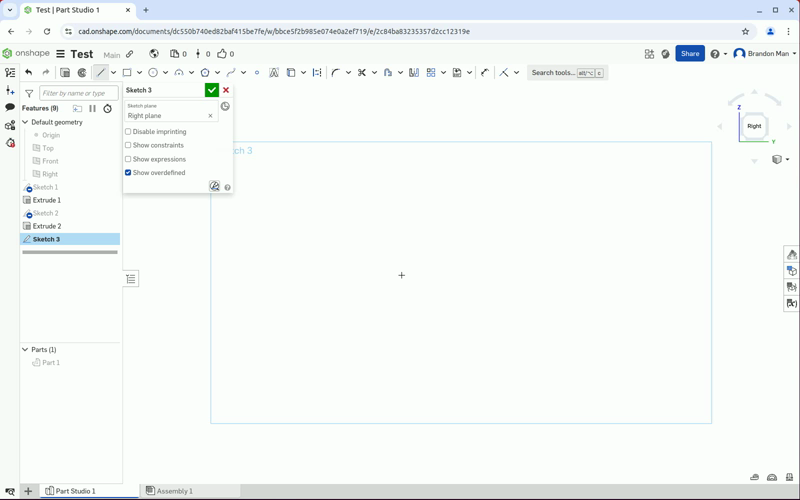
click(401, 274)
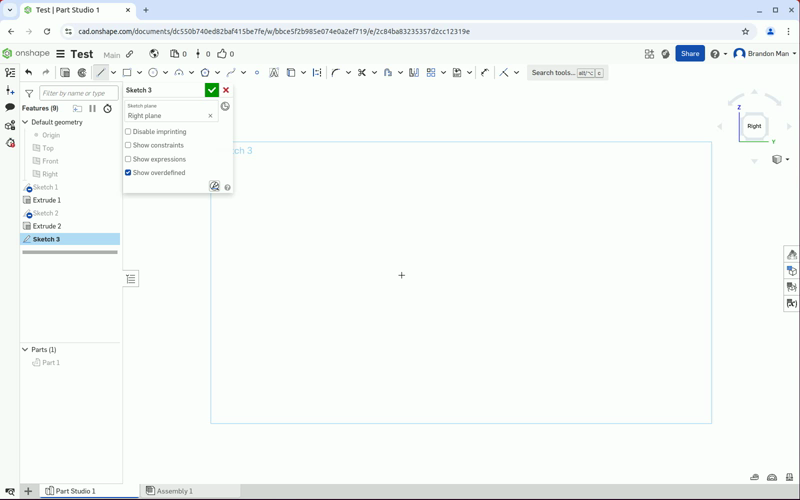
key_up(shift)
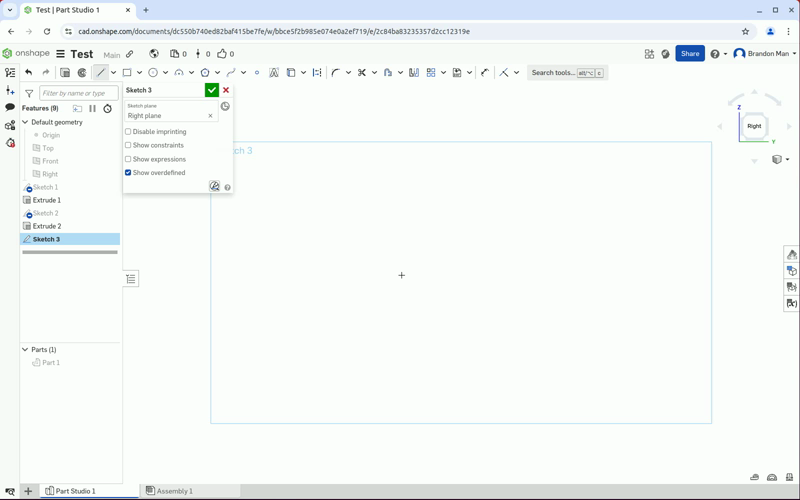
key_down(shift)
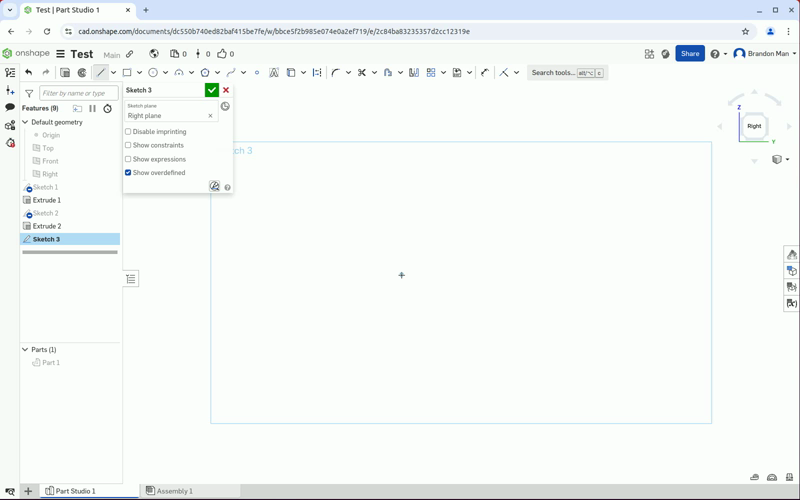
mouse_move(431, 274)
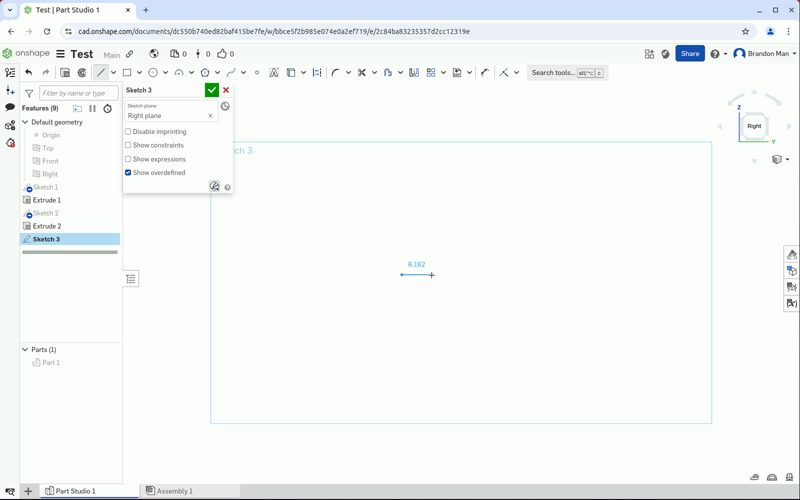
mouse_move(442, 274)
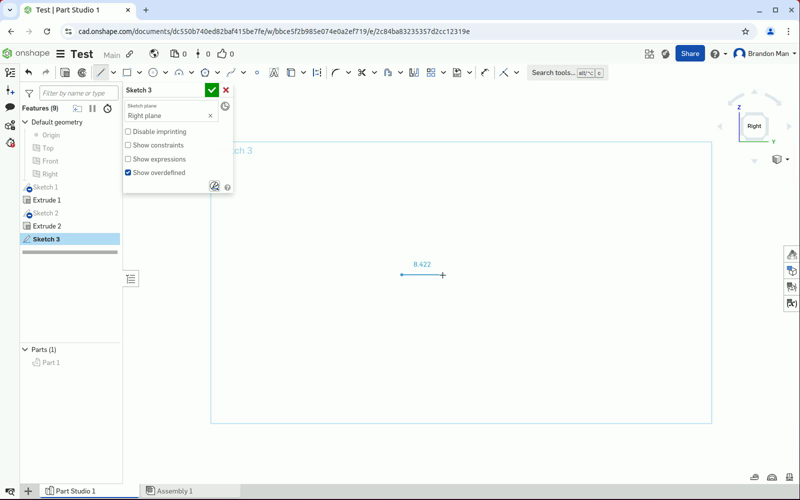
click(442, 274)
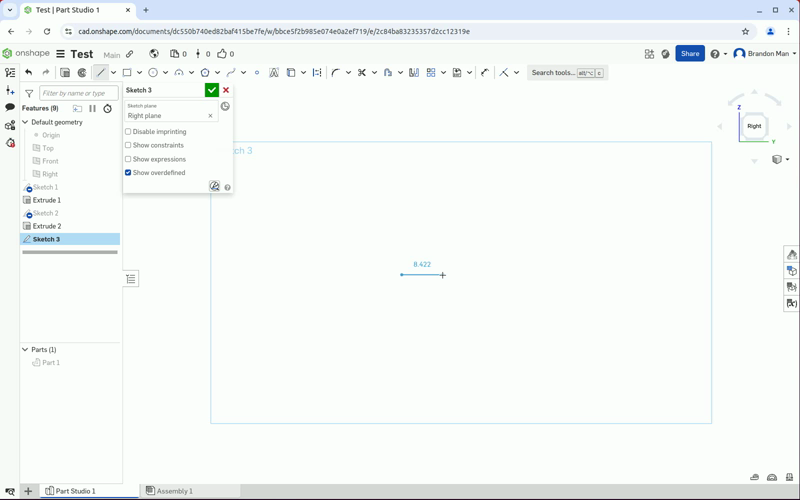
key_up(shift)
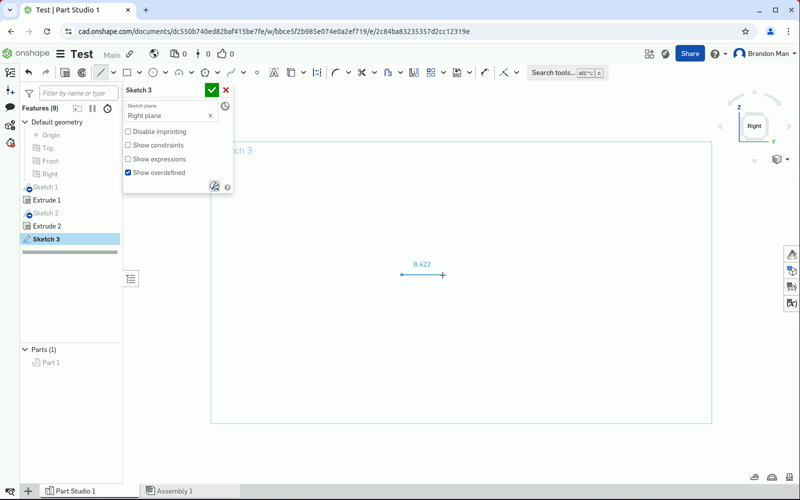
key_down(shift)
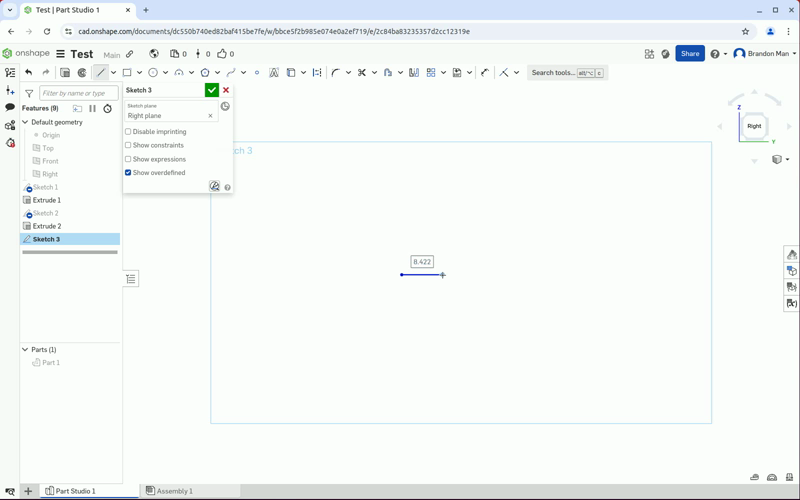
mouse_move(472, 274)
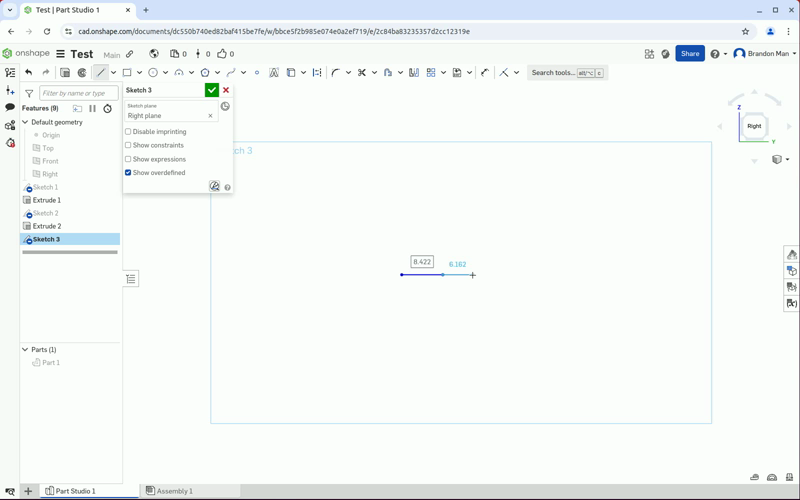
mouse_move(442, 271)
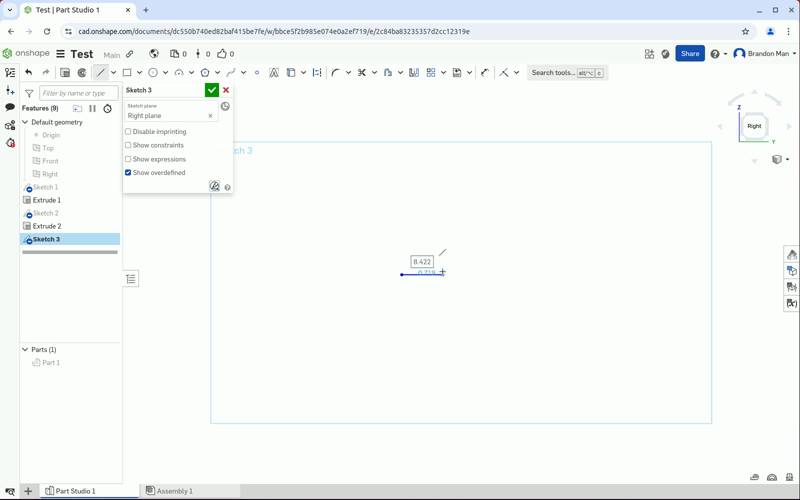
scroll(6)
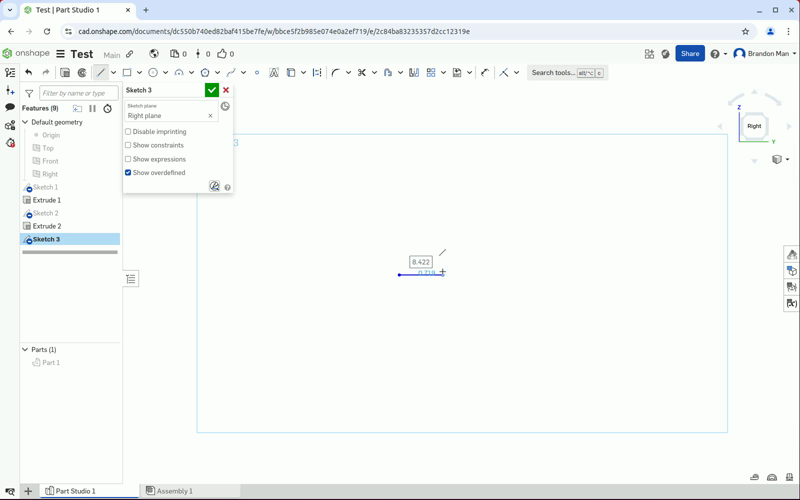
scroll(6)
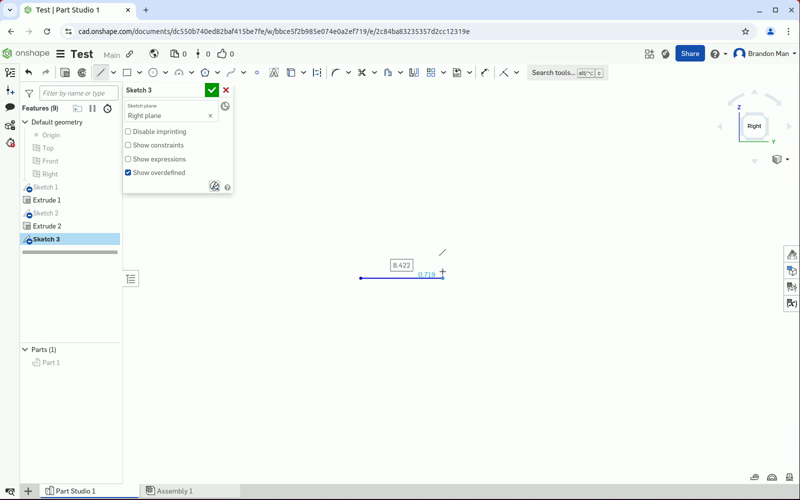
scroll(6)
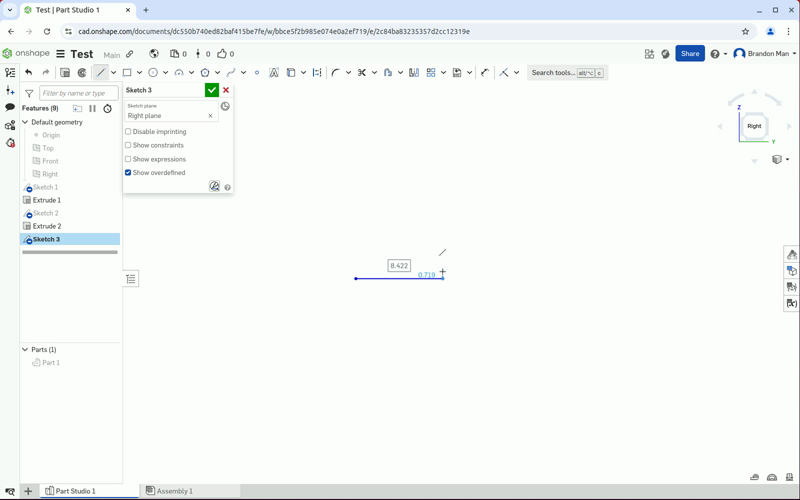
scroll(6)
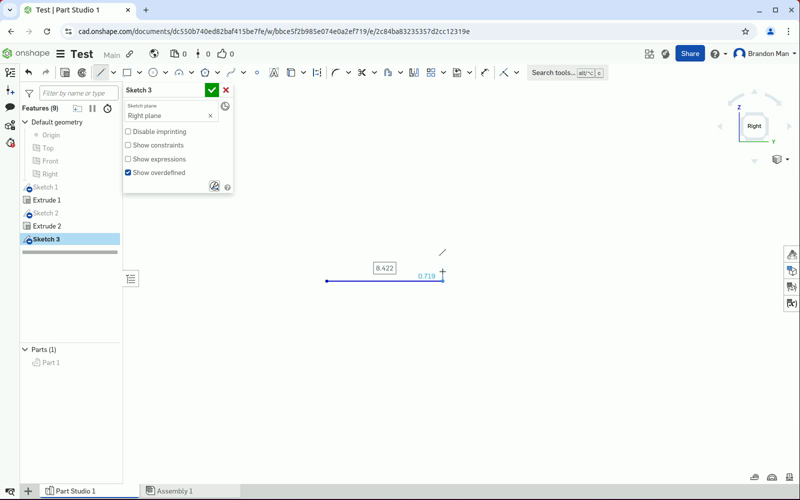
scroll(6)
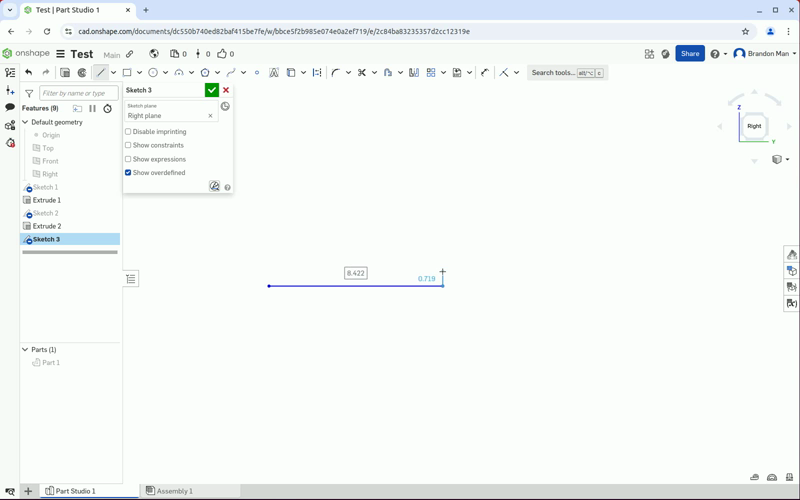
scroll(6)
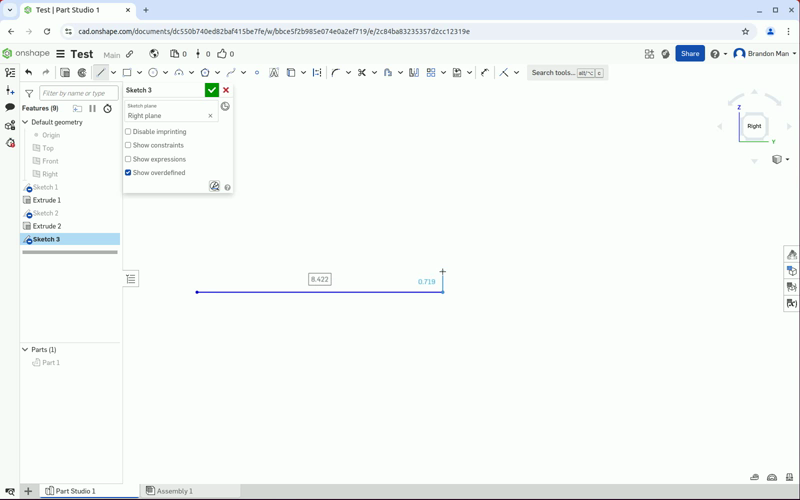
scroll(6)
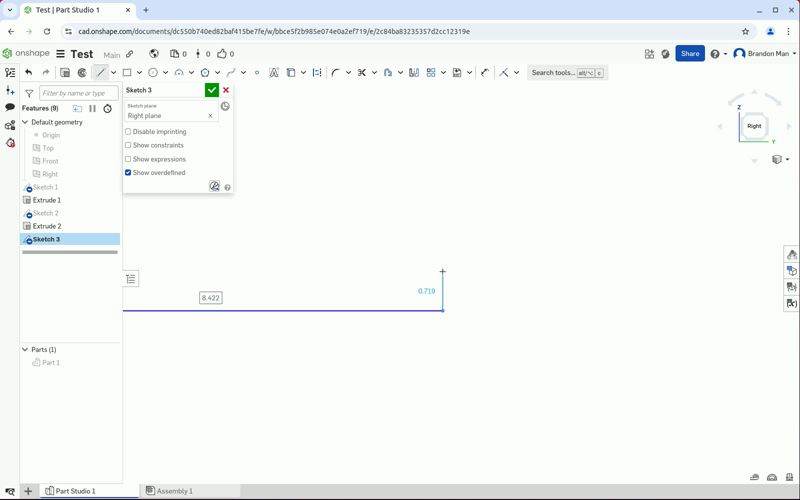
click(442, 271)
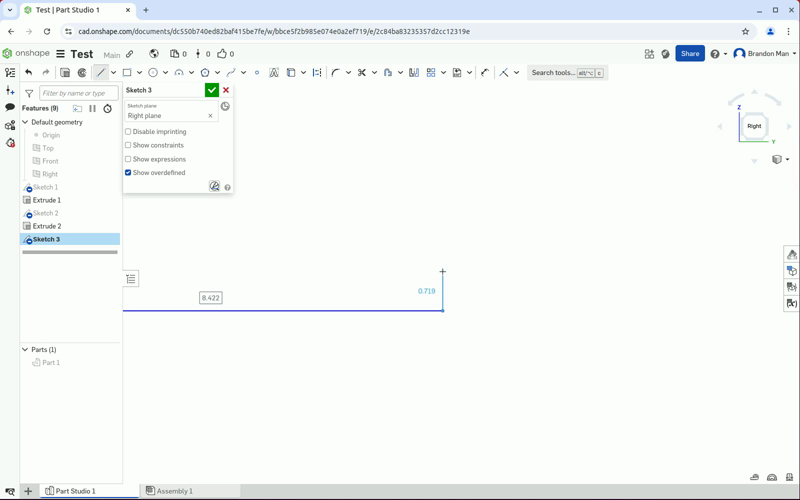
scroll(-6)
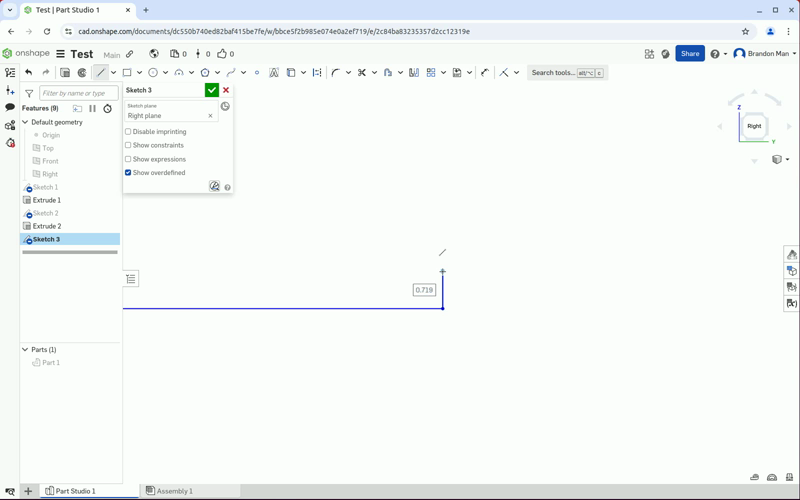
scroll(-6)
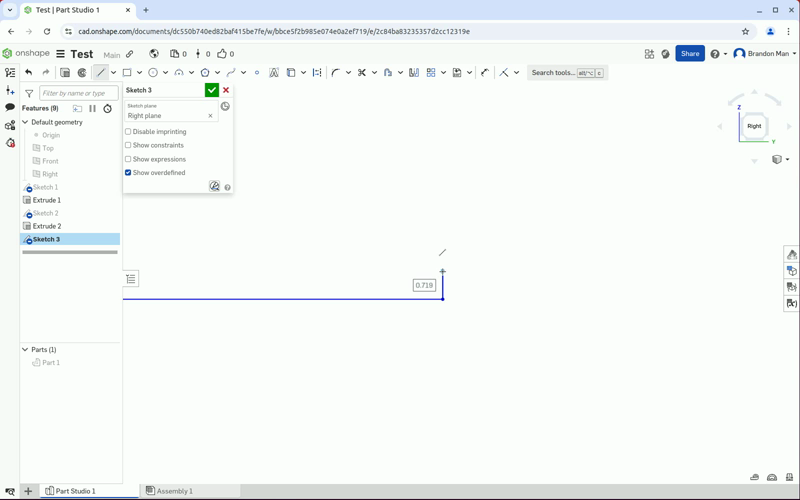
scroll(-6)
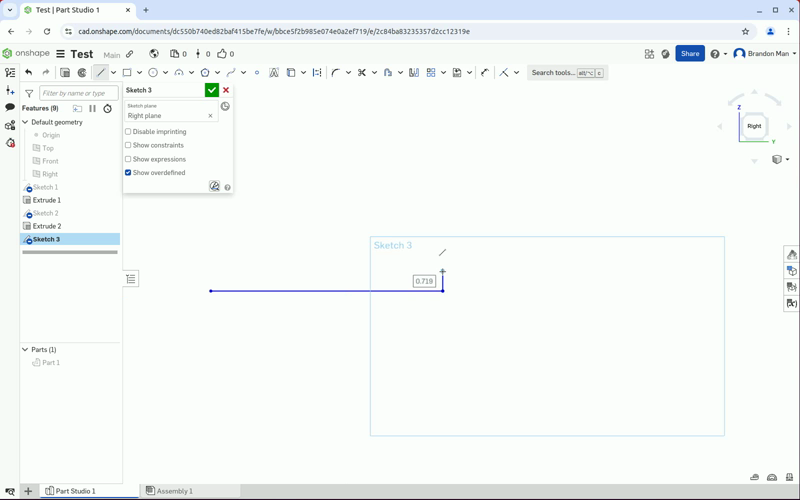
scroll(-6)
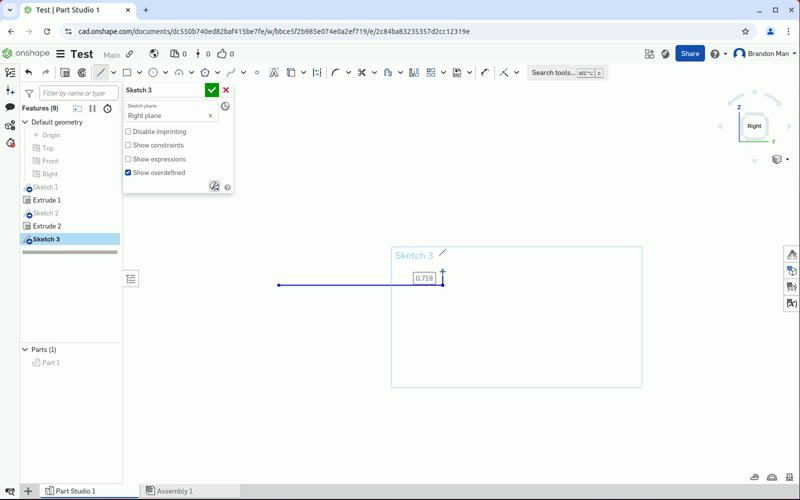
scroll(-6)
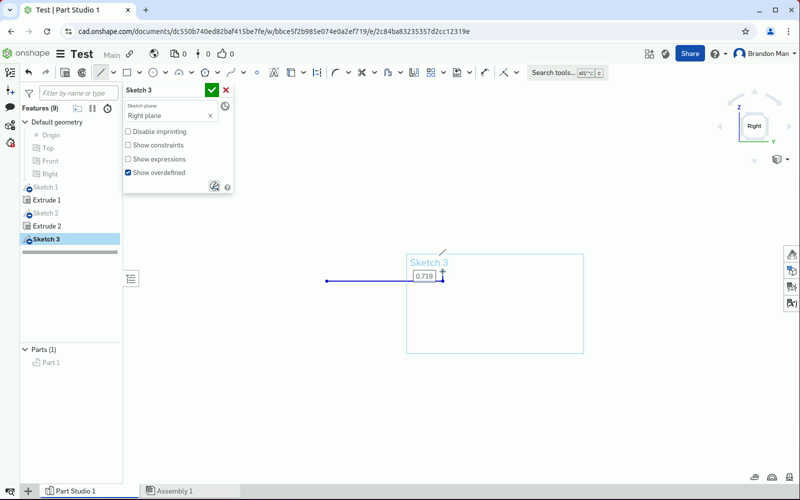
scroll(-6)
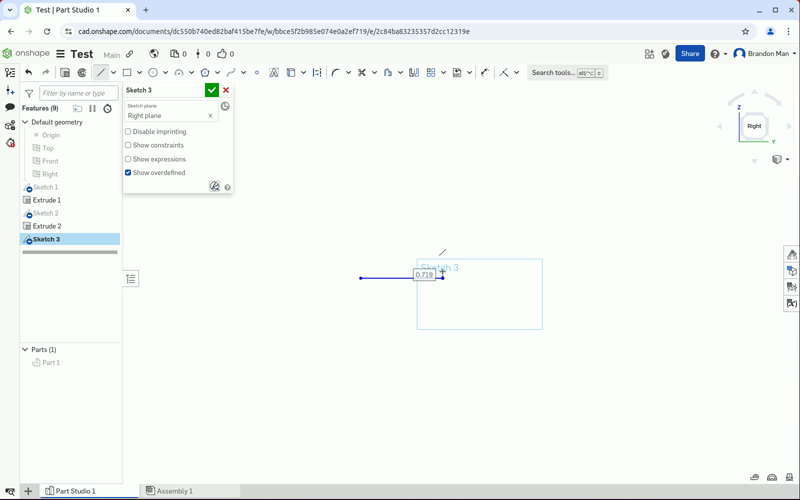
scroll(-6)
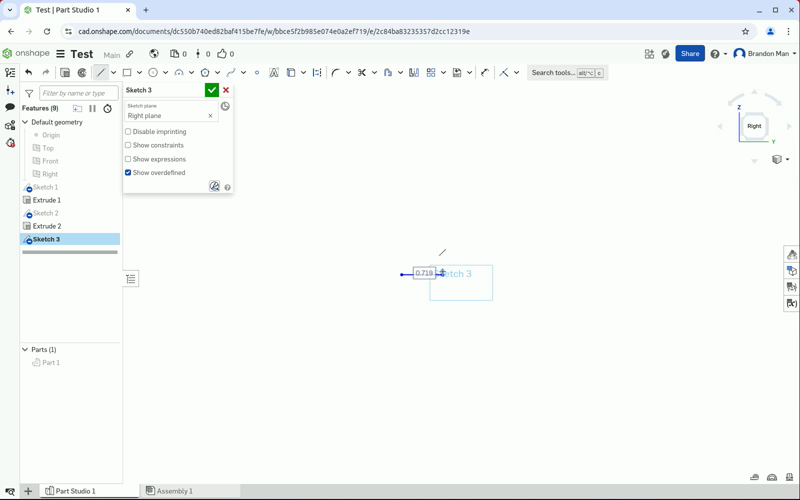
key_up(shift)
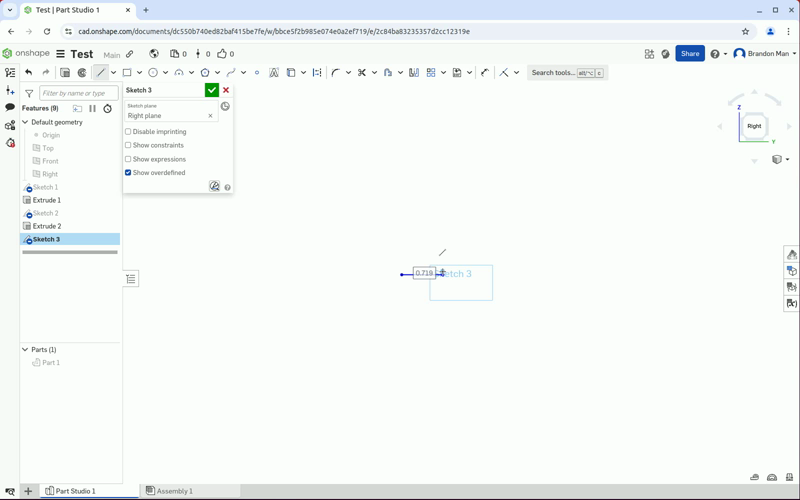
key_down(shift)
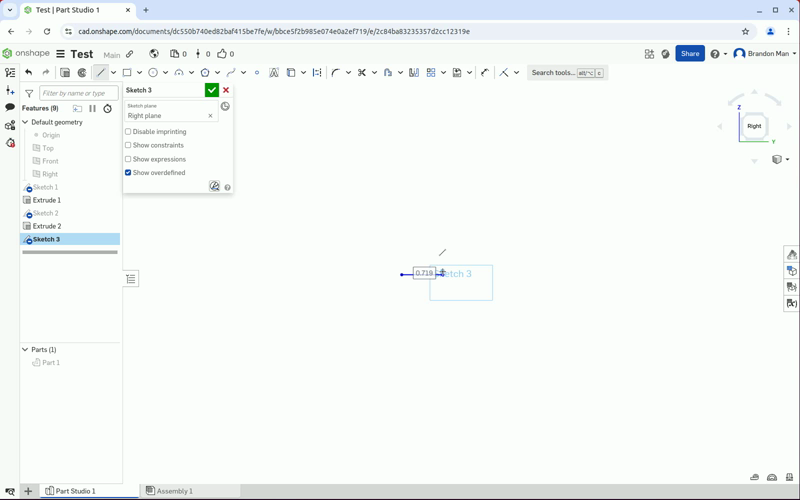
mouse_move(472, 271)
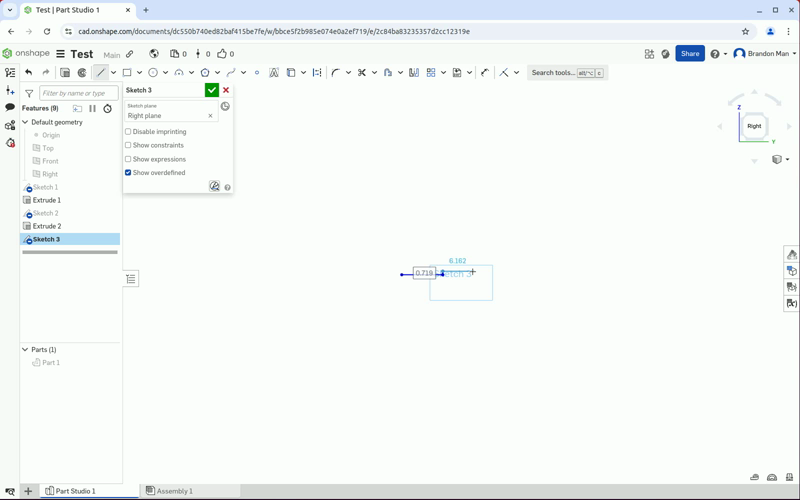
mouse_move(401, 271)
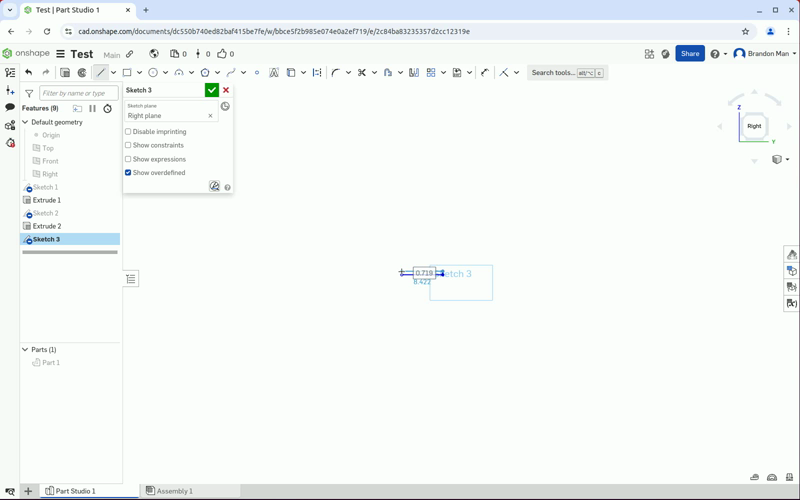
scroll(6)
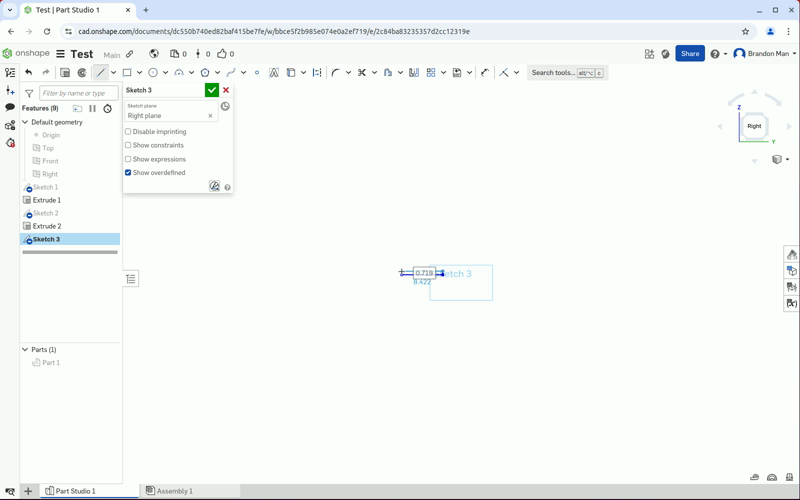
scroll(6)
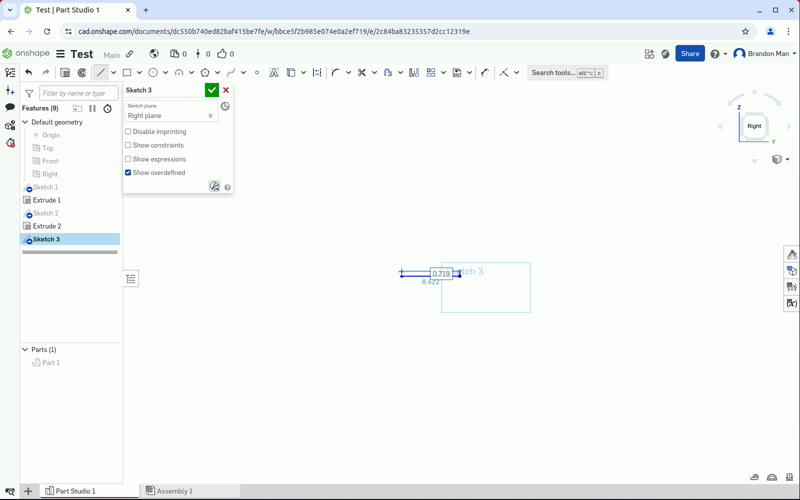
scroll(6)
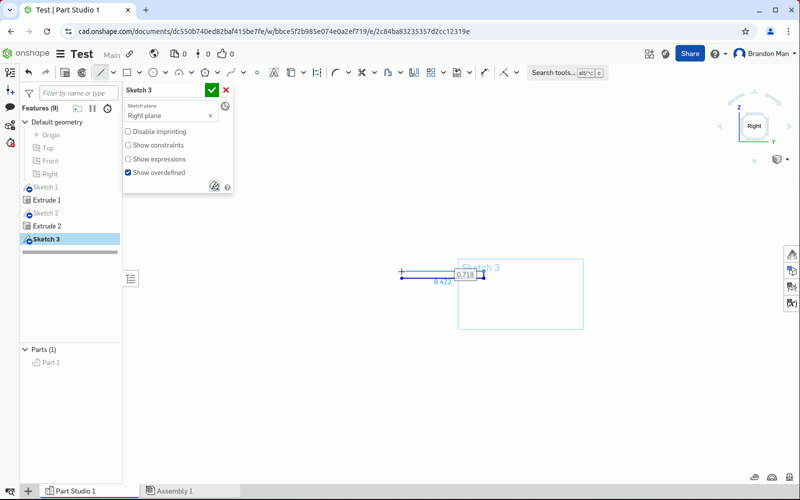
scroll(6)
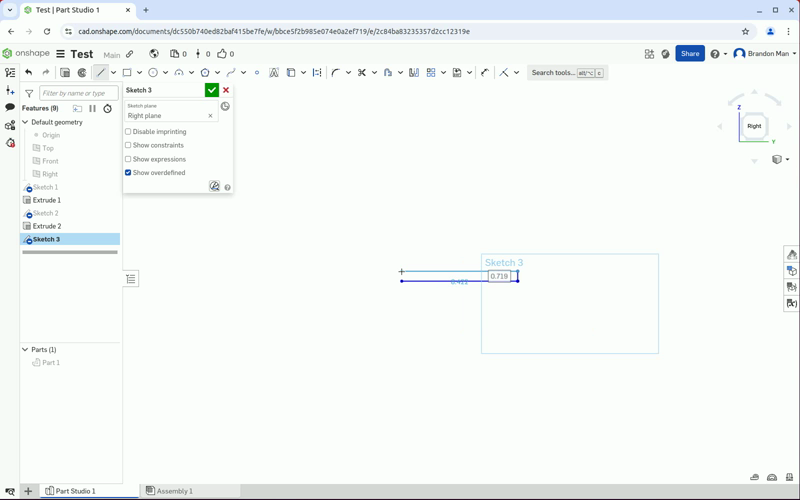
scroll(6)
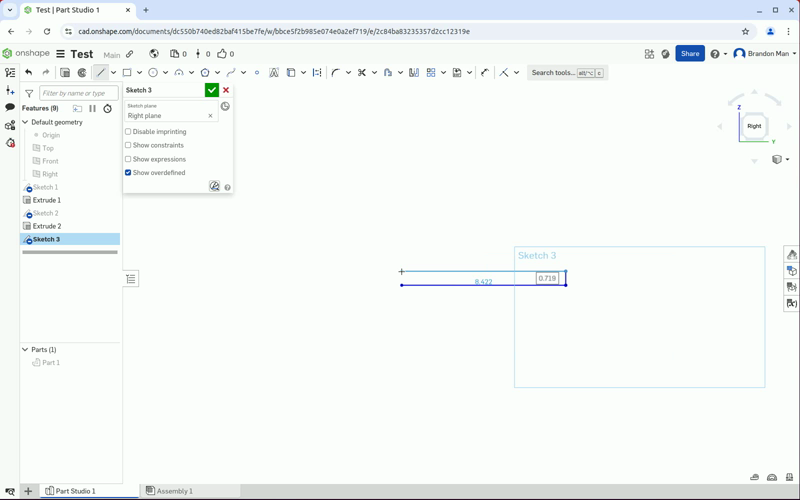
scroll(6)
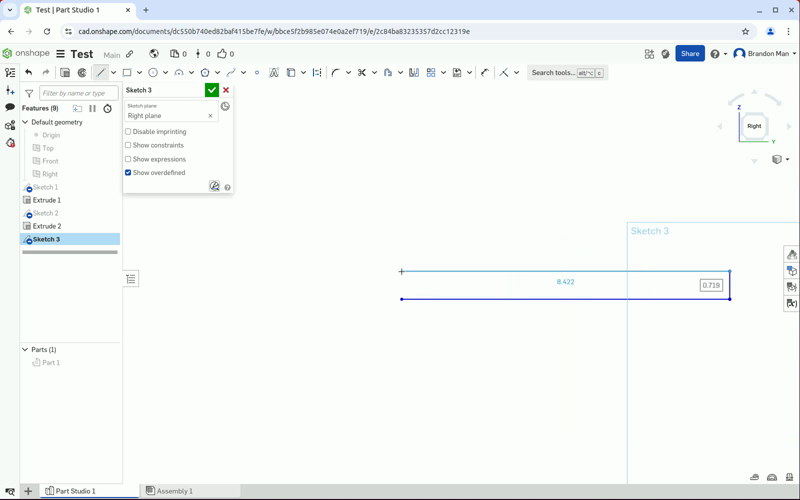
scroll(6)
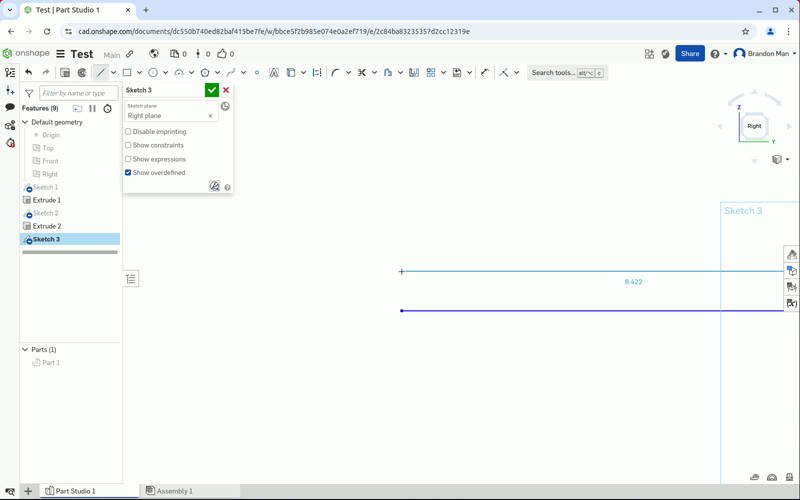
click(401, 271)
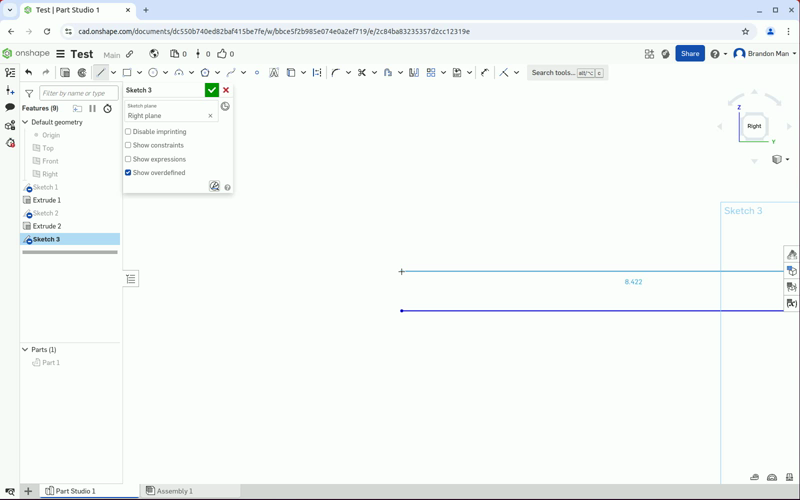
scroll(-6)
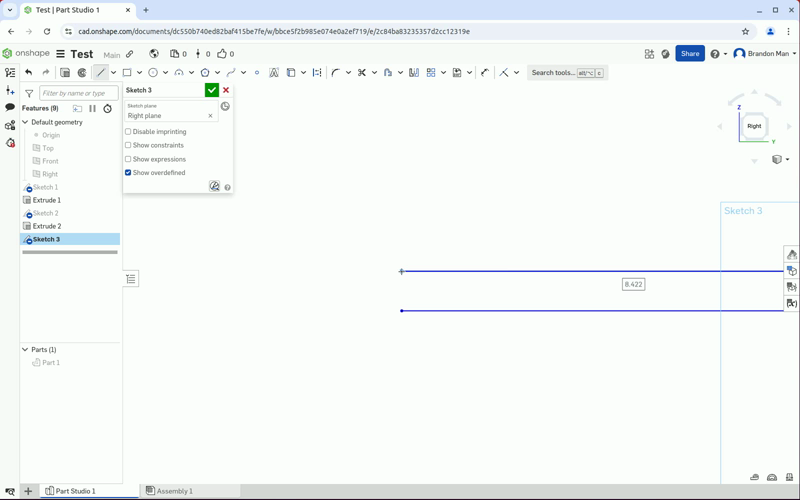
scroll(-6)
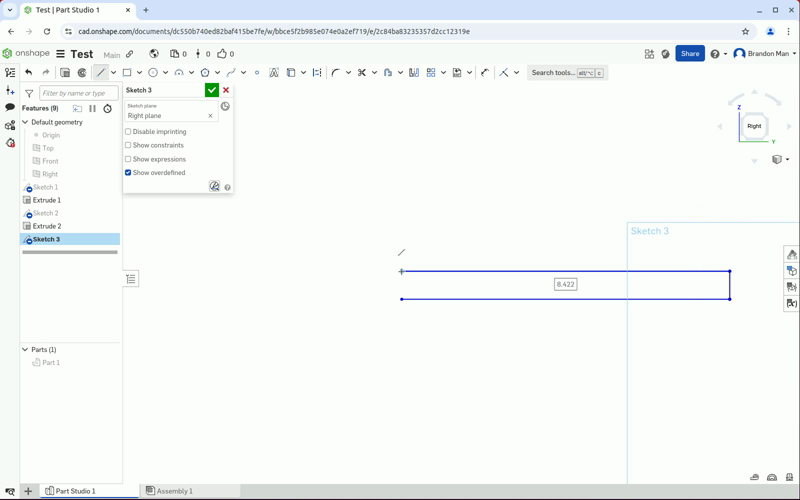
scroll(-6)
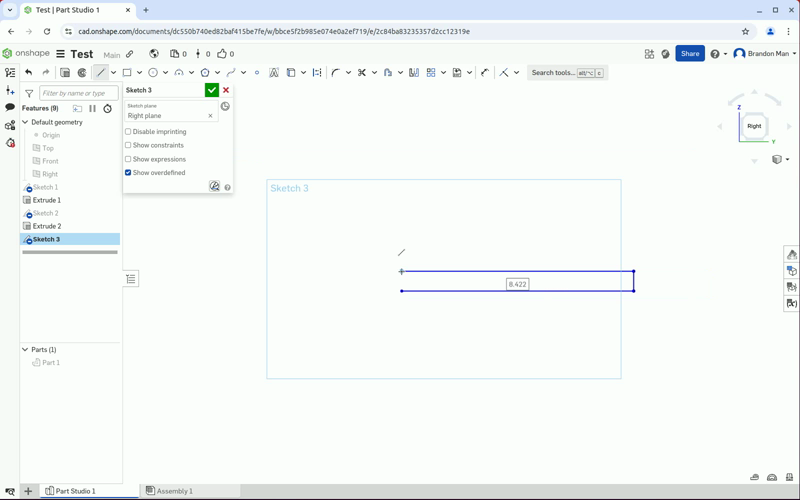
scroll(-6)
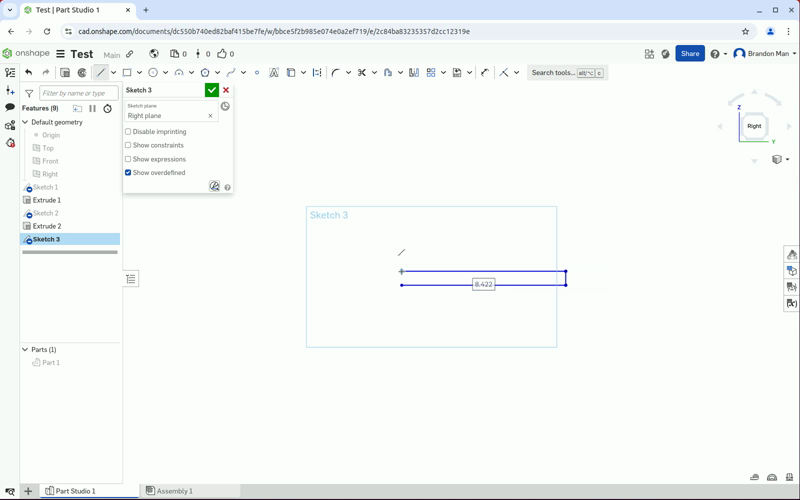
scroll(-6)
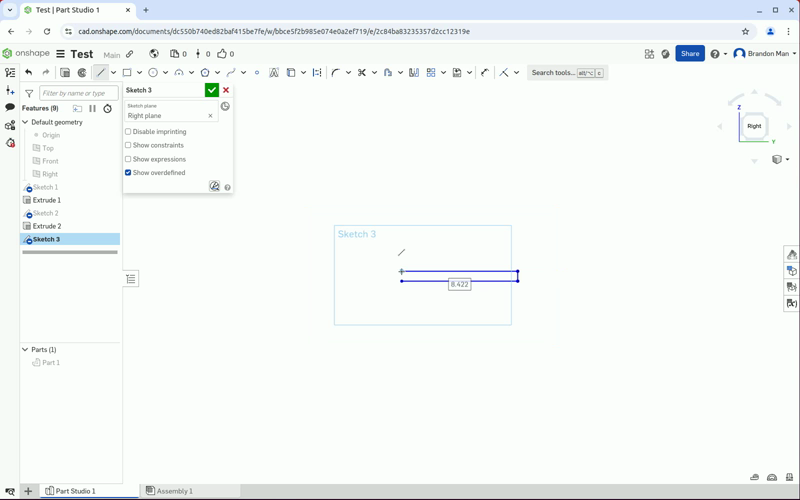
scroll(-6)
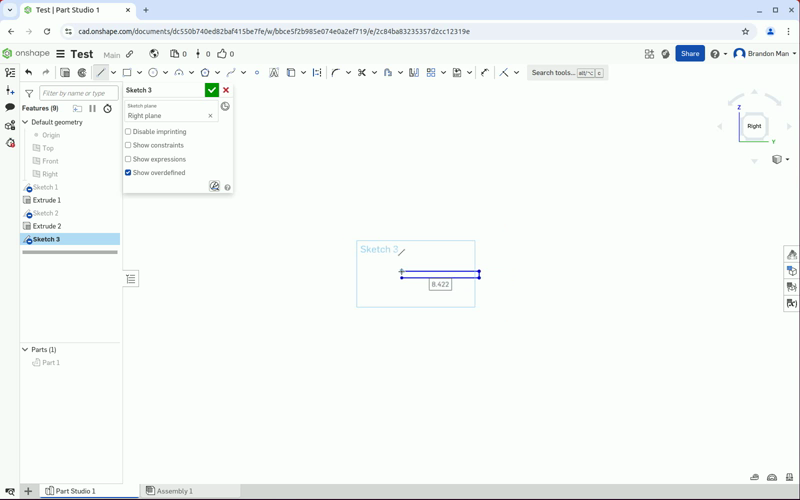
scroll(-6)
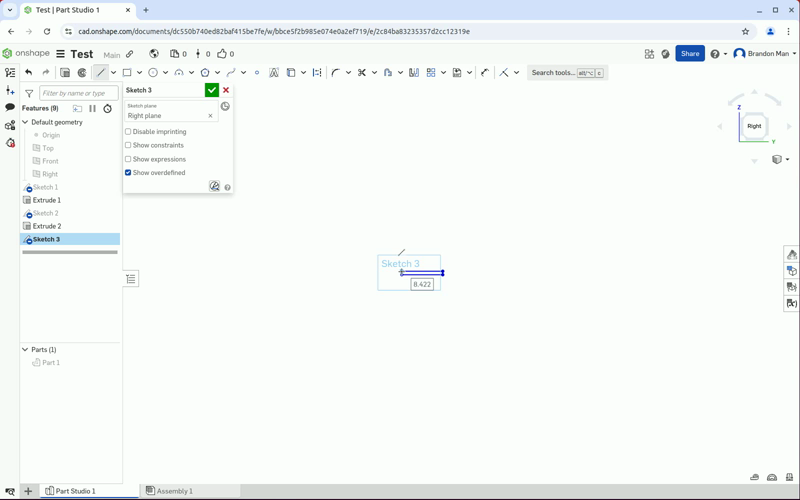
key_up(shift)
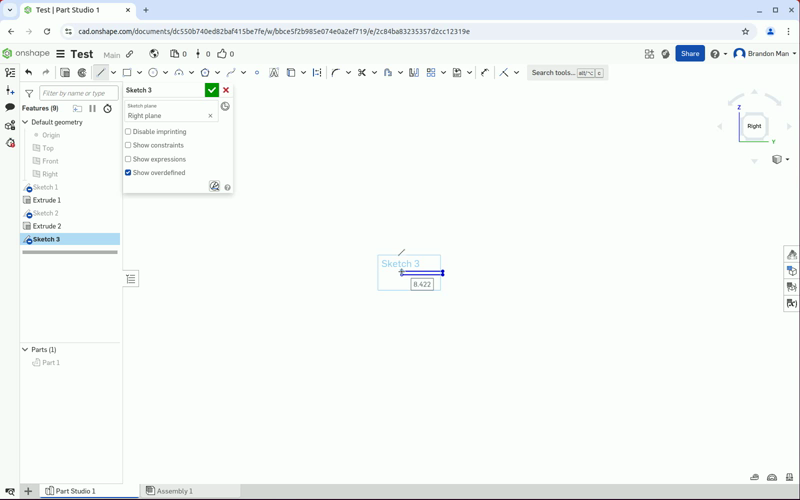
mouse_move(431, 271)
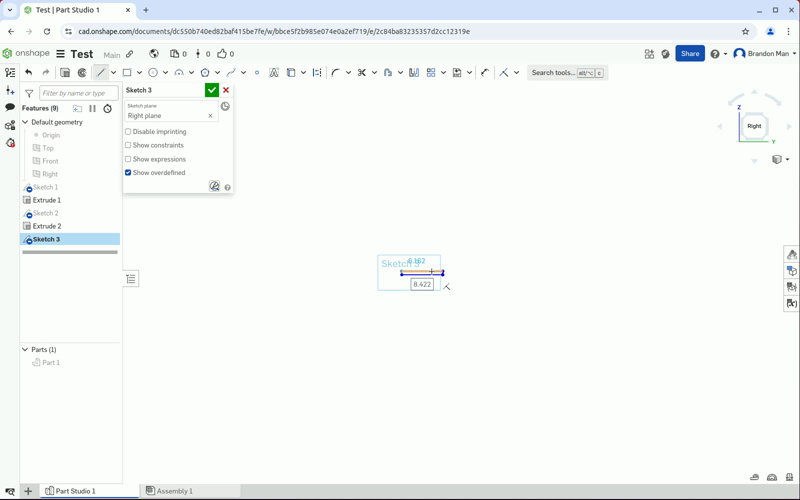
key_down(shift)
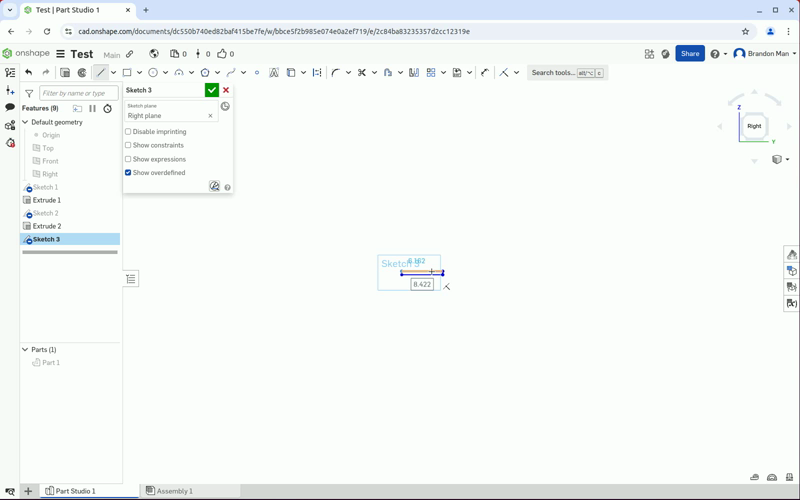
mouse_move(401, 274)
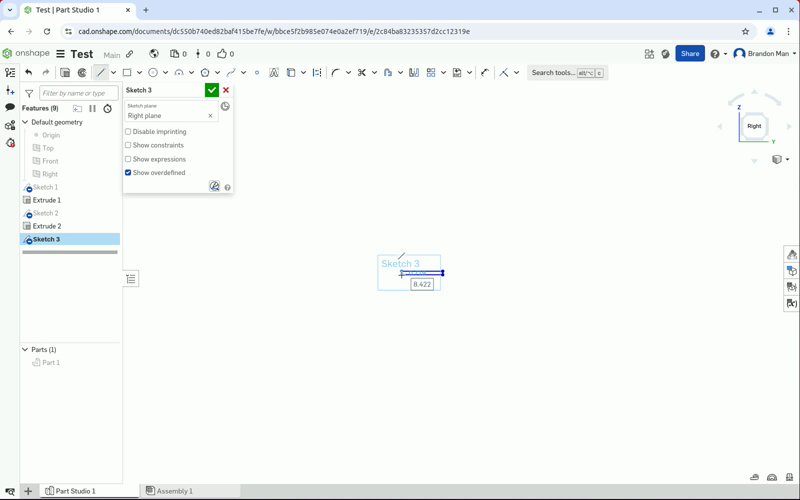
scroll(6)
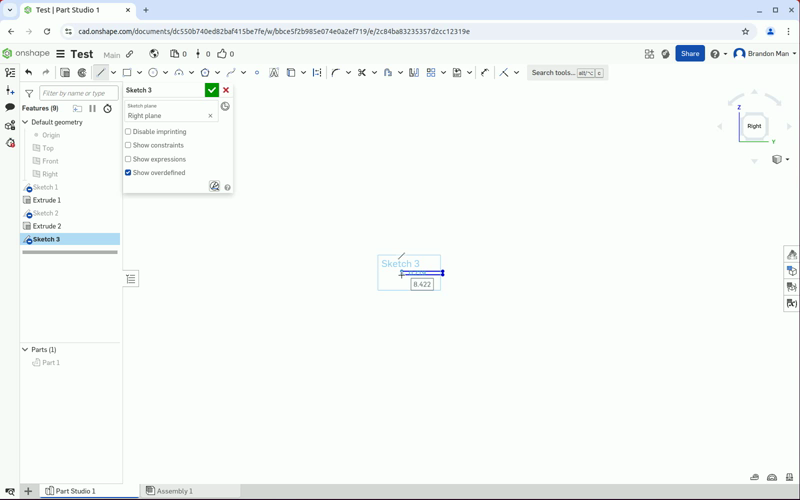
scroll(6)
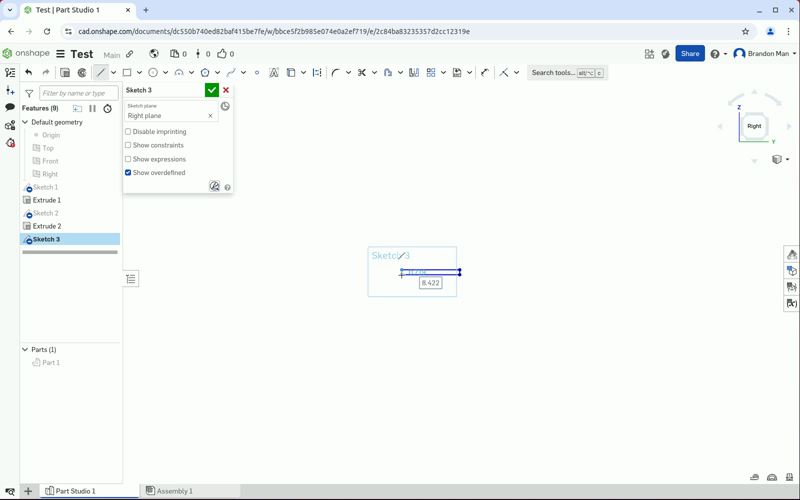
scroll(6)
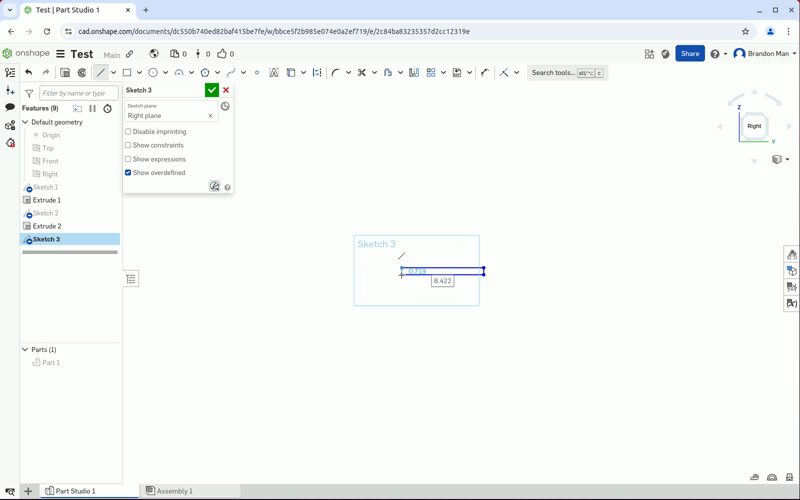
scroll(6)
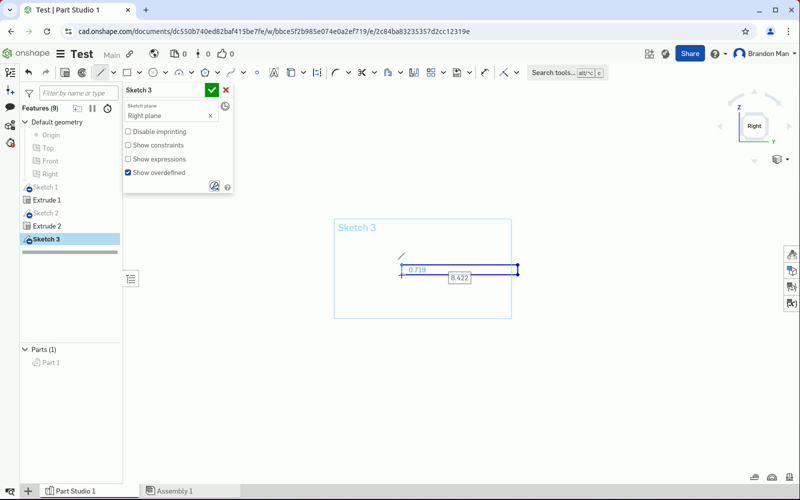
scroll(6)
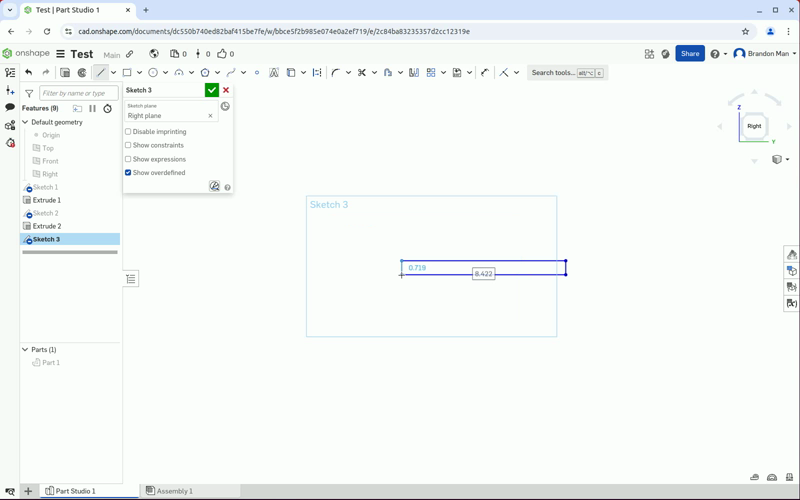
scroll(6)
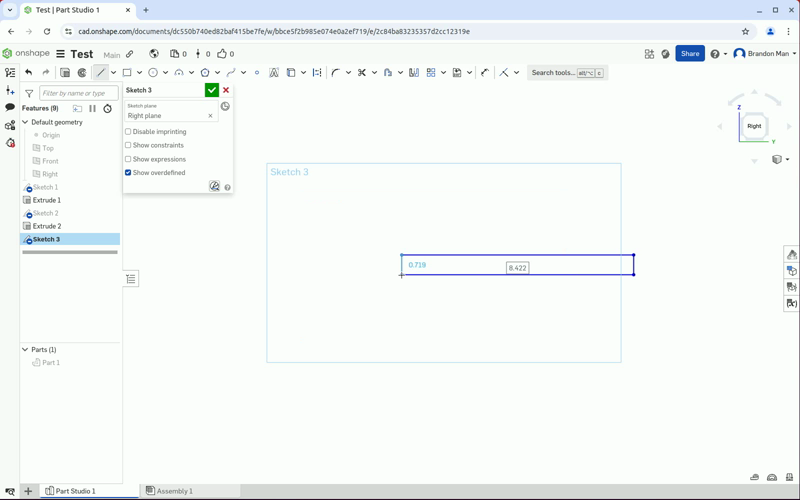
scroll(6)
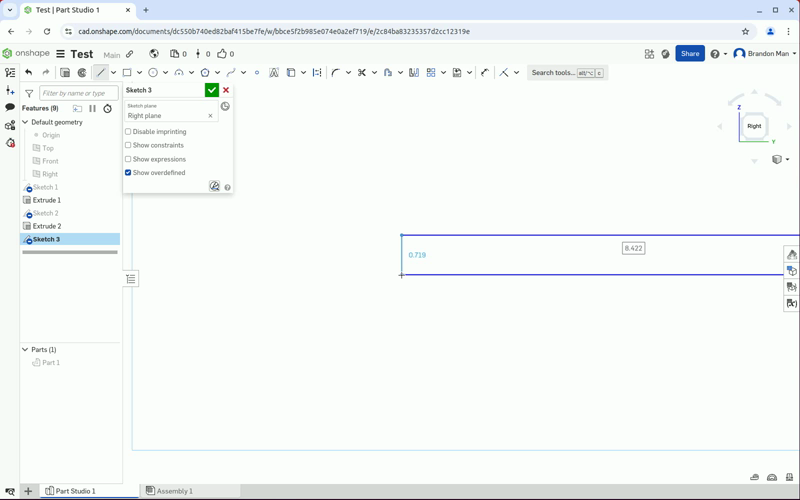
key_up(shift)
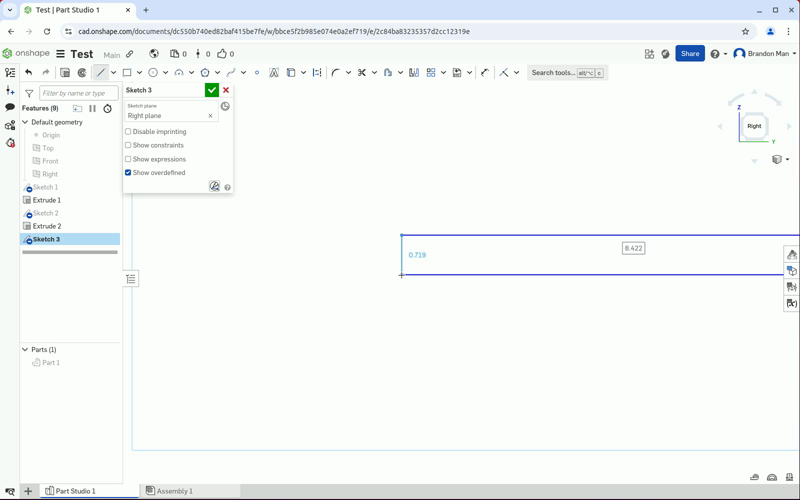
click(401, 274)
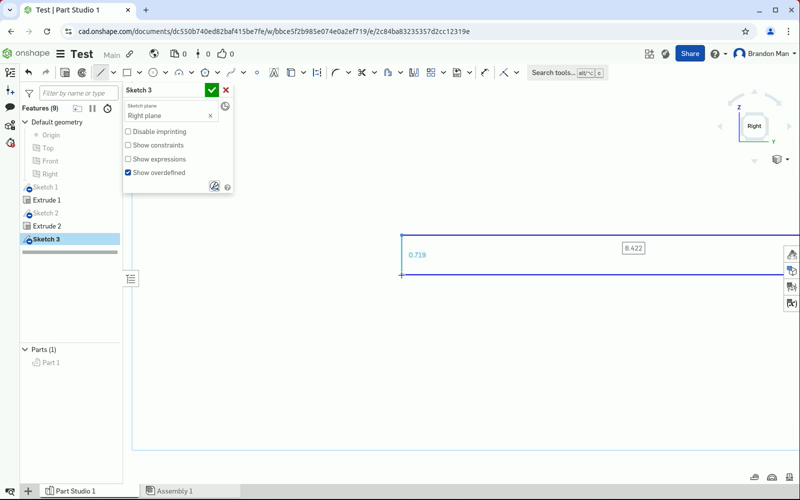
scroll(-6)
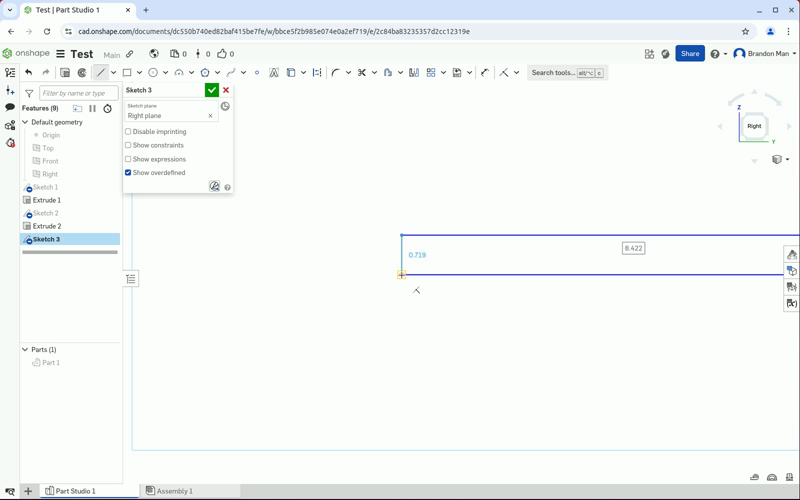
scroll(-6)
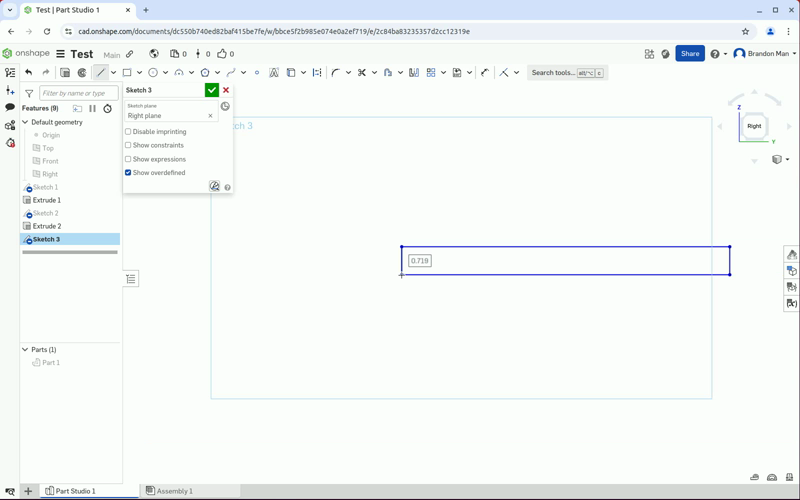
scroll(-6)
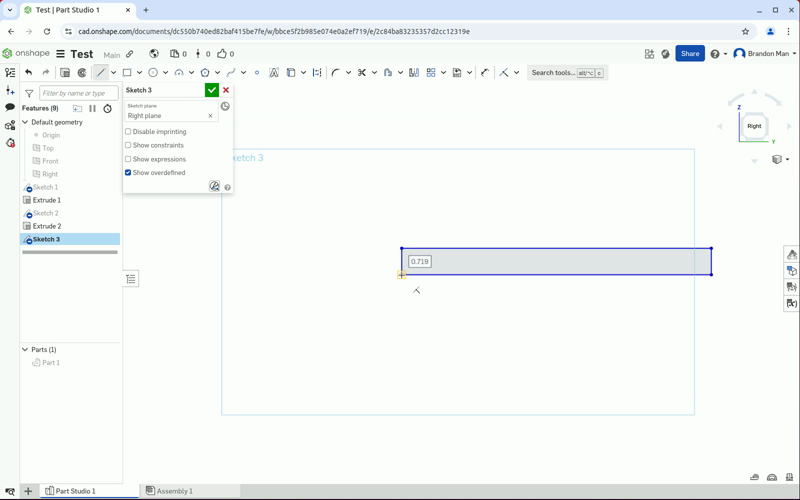
scroll(-6)
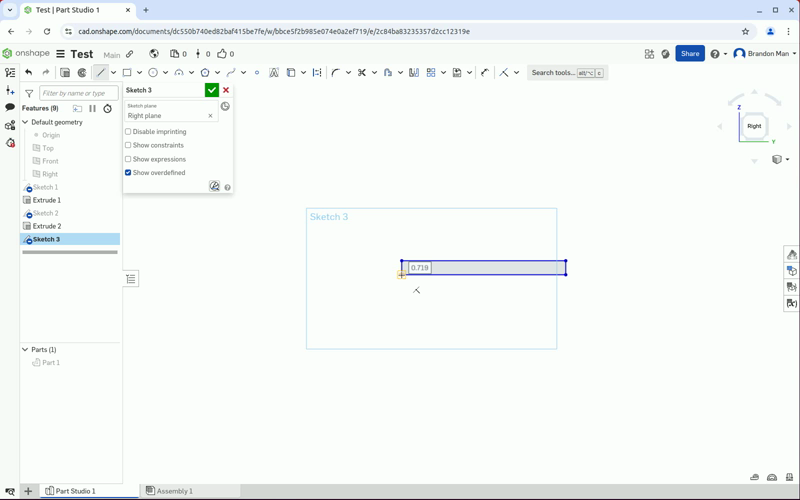
scroll(-6)
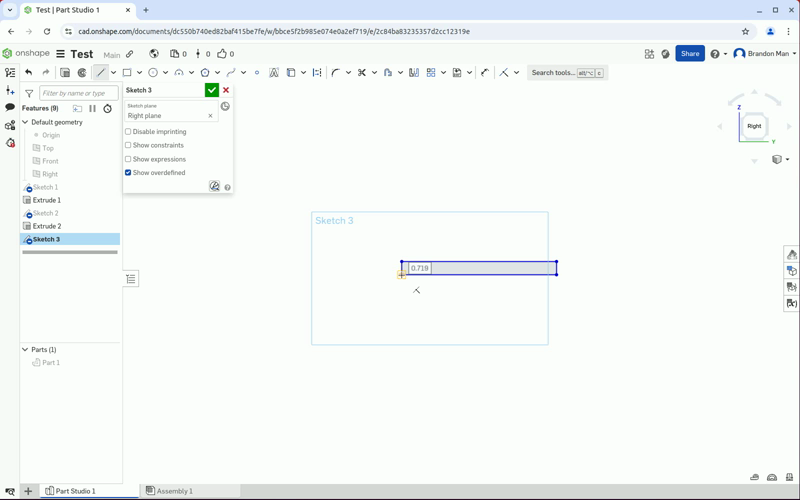
scroll(-6)
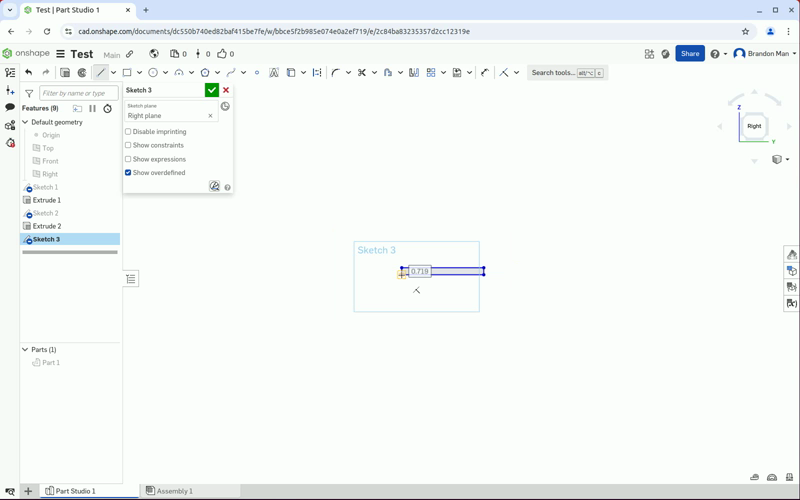
scroll(-6)
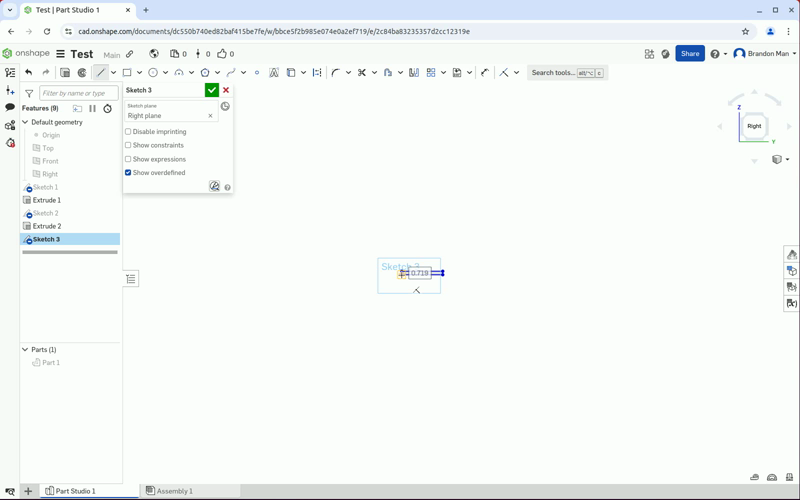
key(esc)
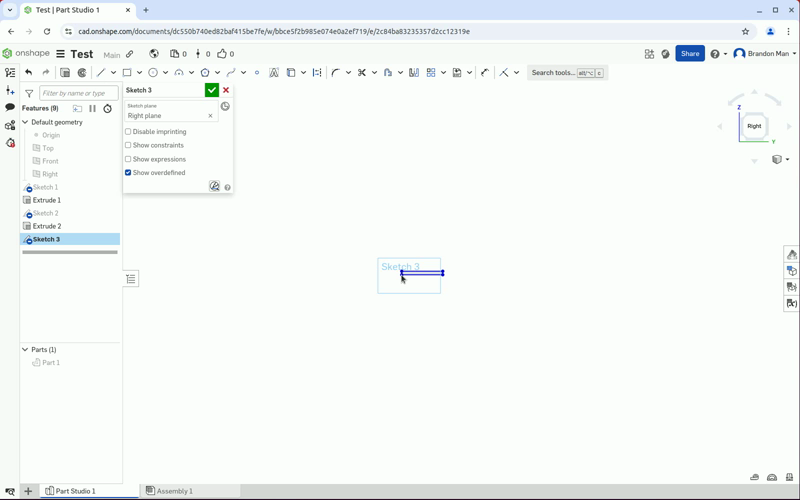
mouse_move(423, 273)
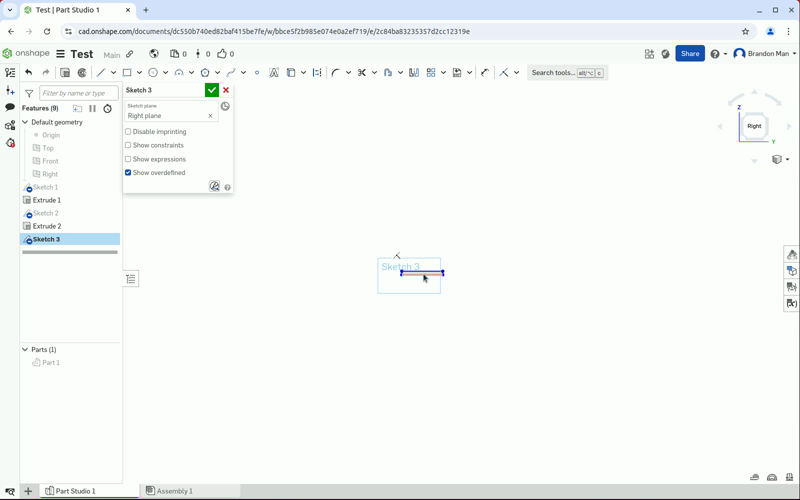
scroll(6)
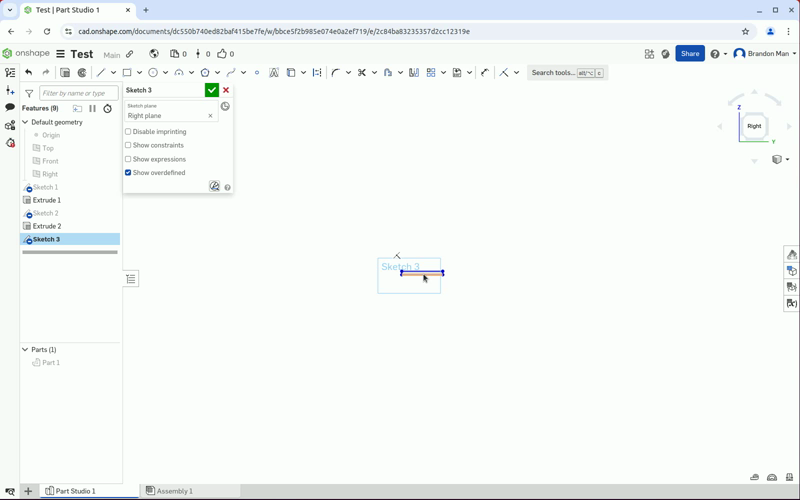
scroll(6)
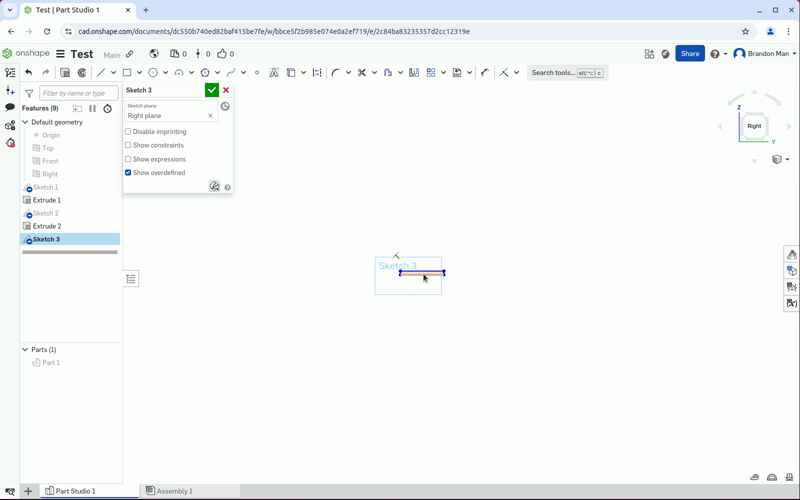
scroll(6)
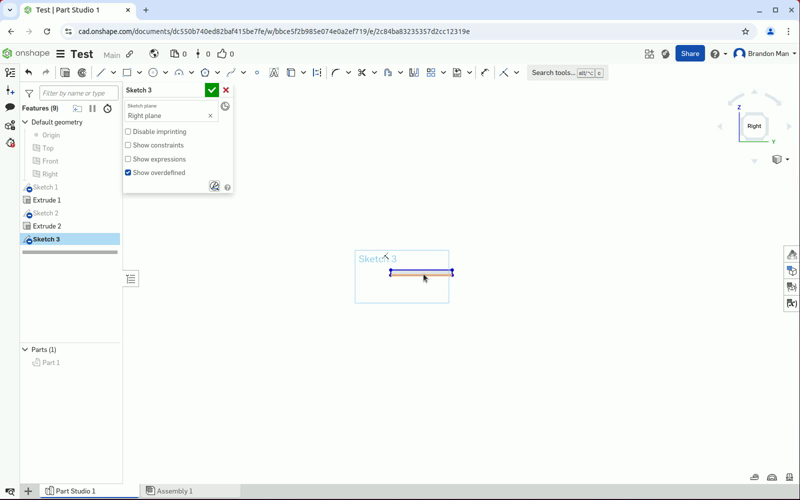
scroll(6)
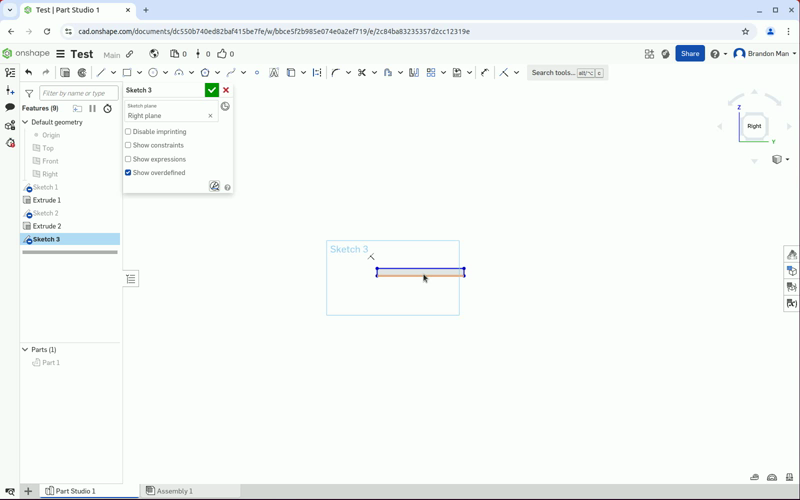
scroll(6)
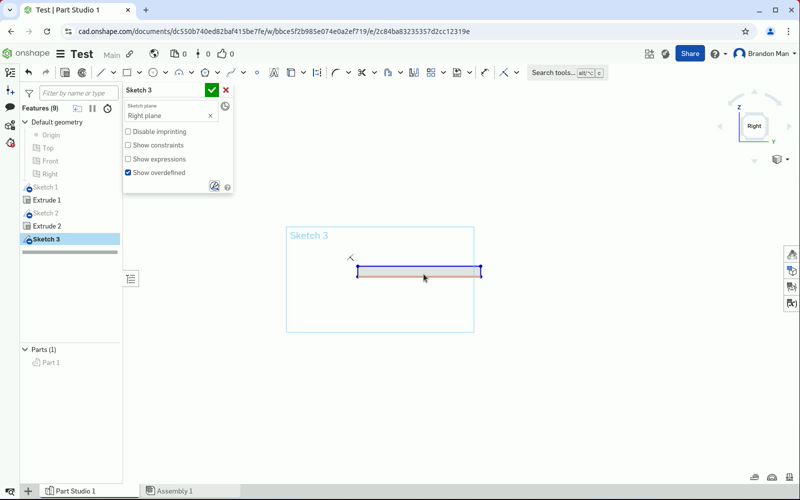
scroll(6)
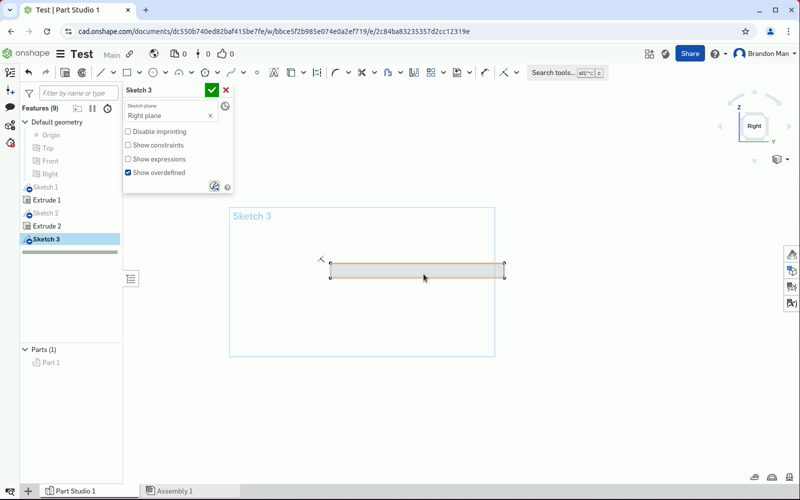
scroll(6)
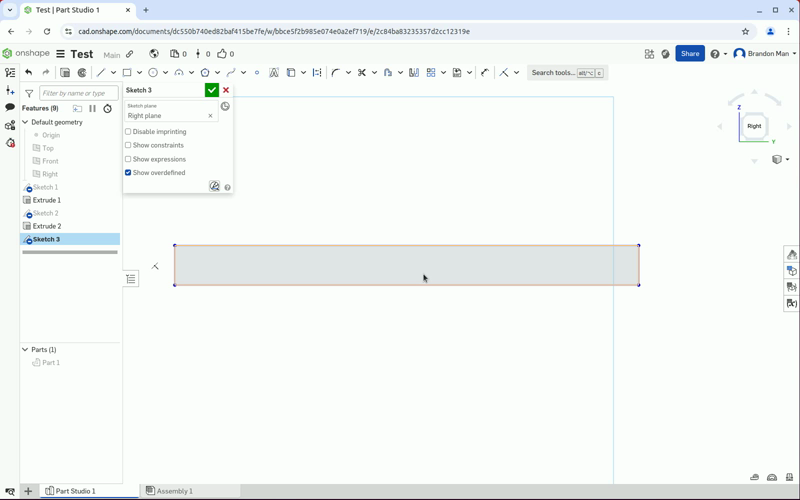
click(423, 273)
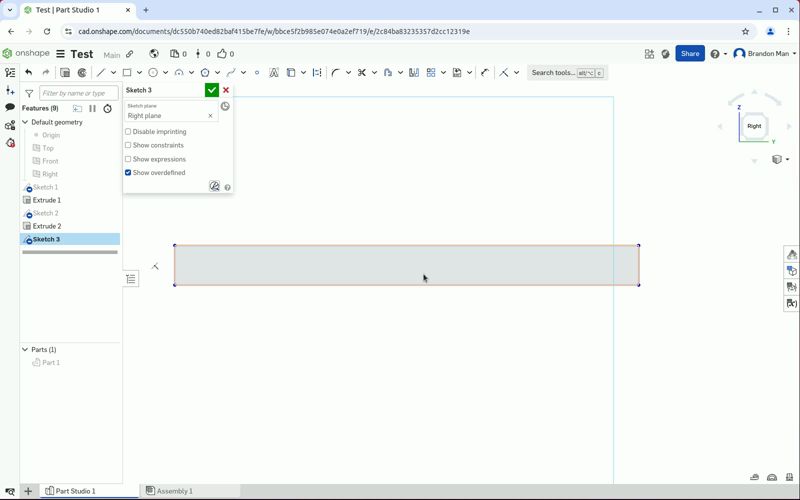
scroll(-6)
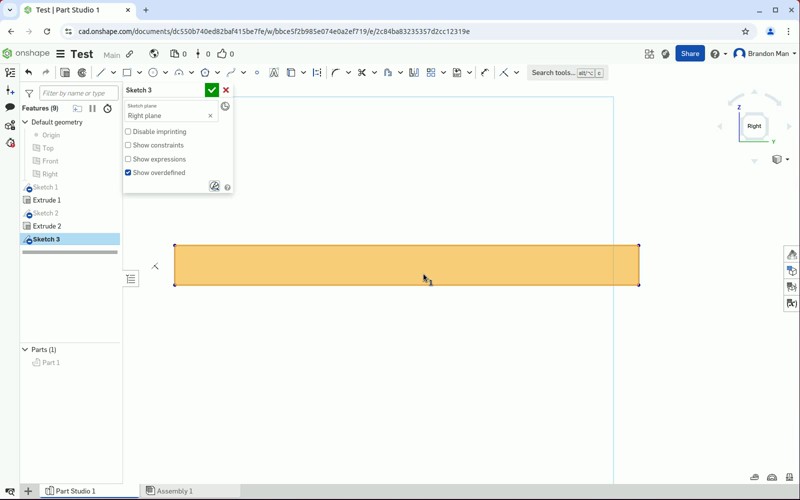
scroll(-6)
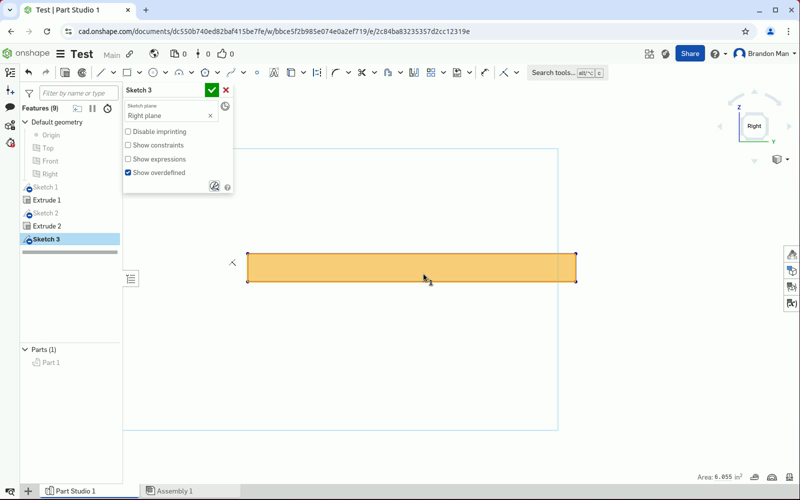
scroll(-6)
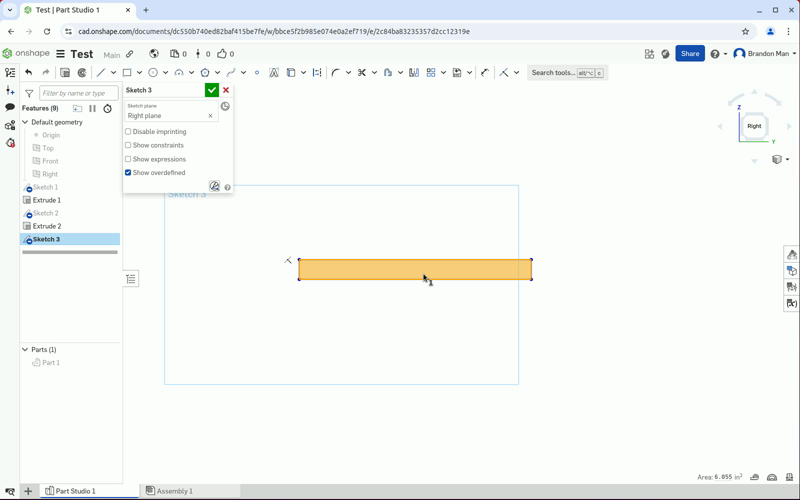
scroll(-6)
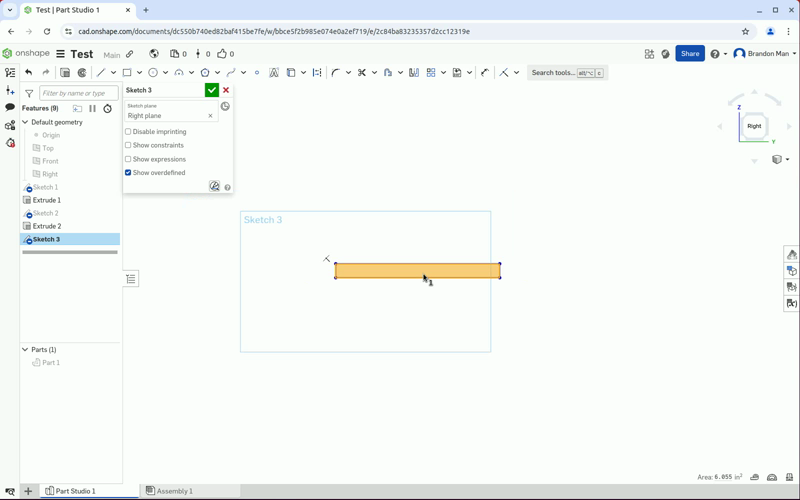
scroll(-6)
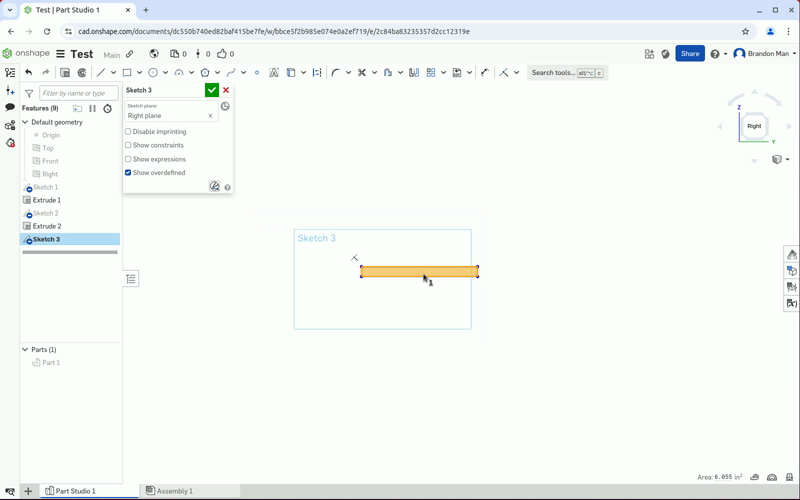
scroll(-6)
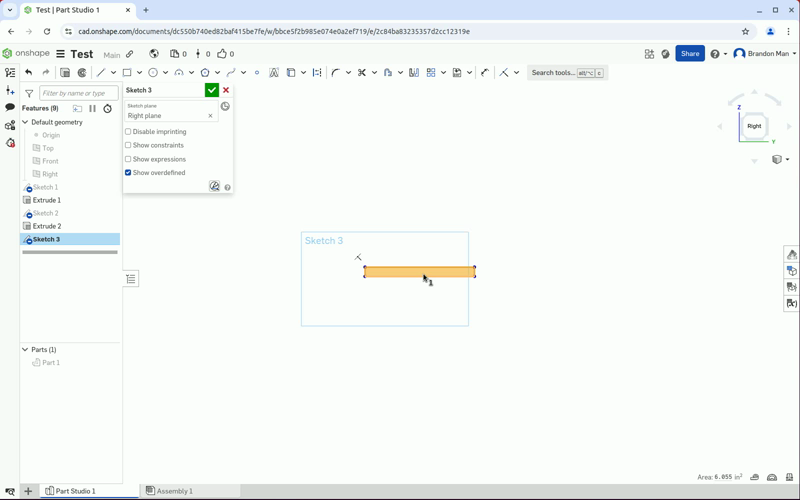
scroll(-6)
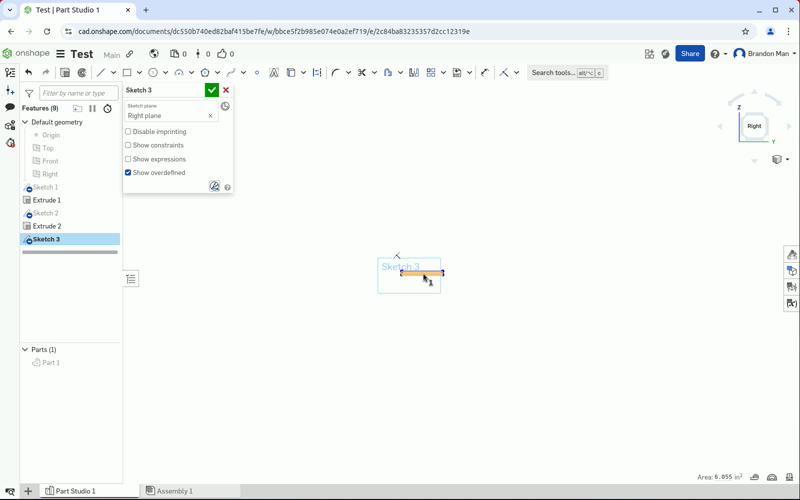
mouse_move(73, 352)
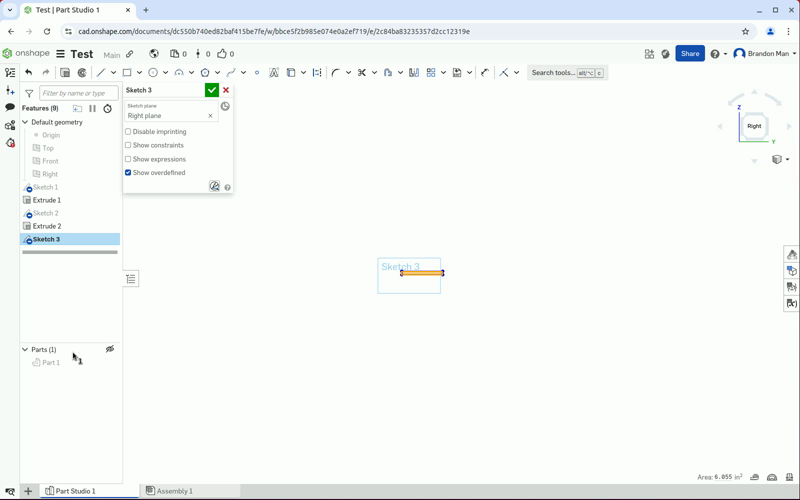
key(shift+y)
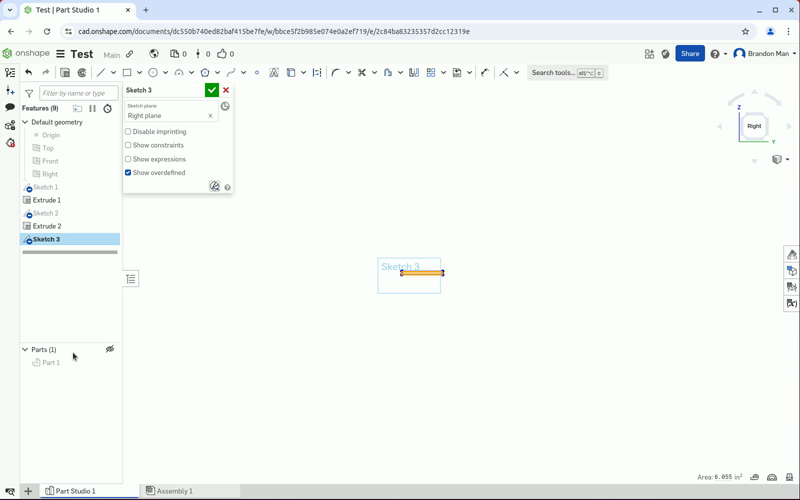
key(shift+e)
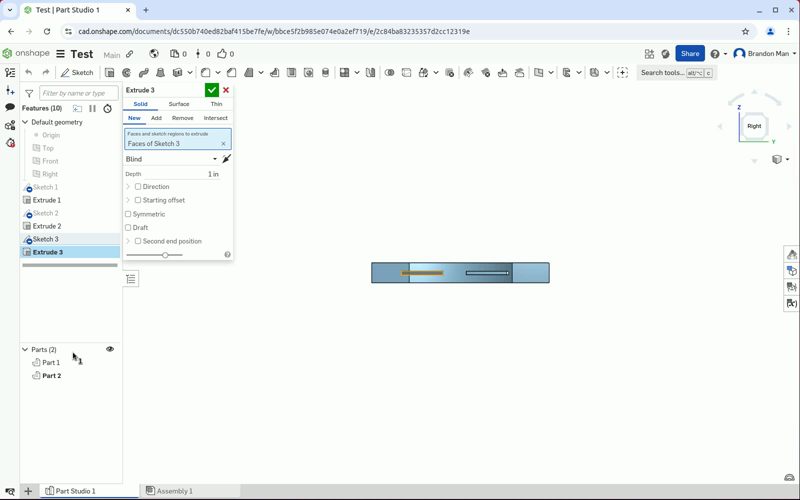
mouse_move(143, 106)
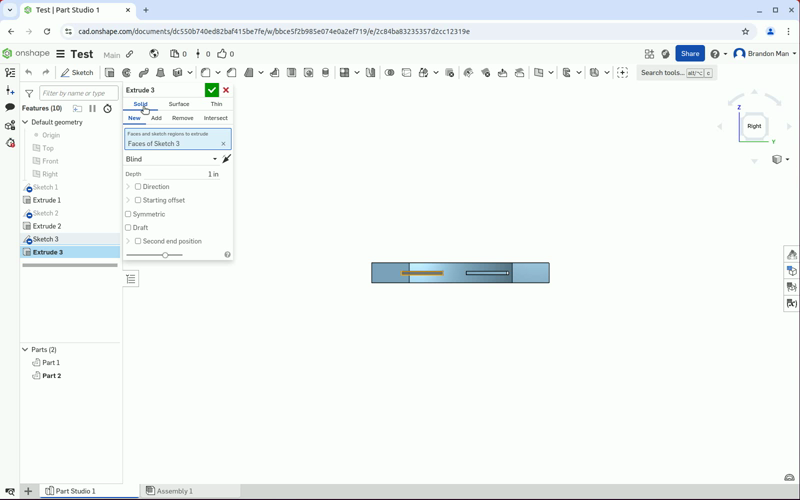
click(143, 106)
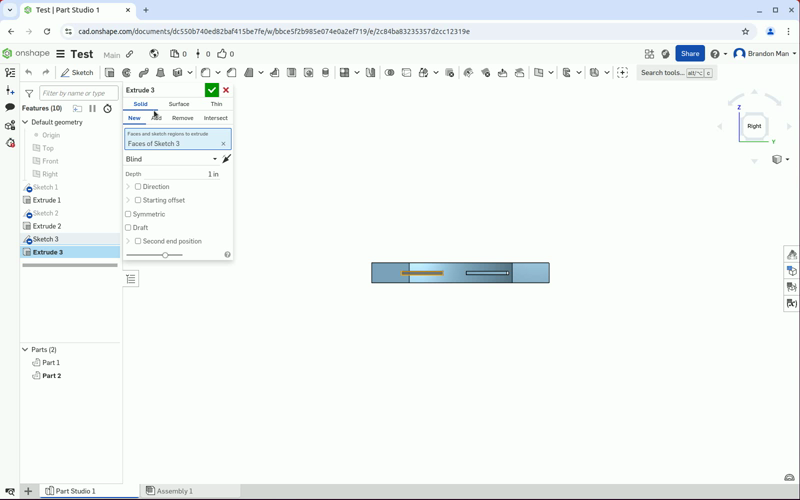
mouse_move(186, 120)
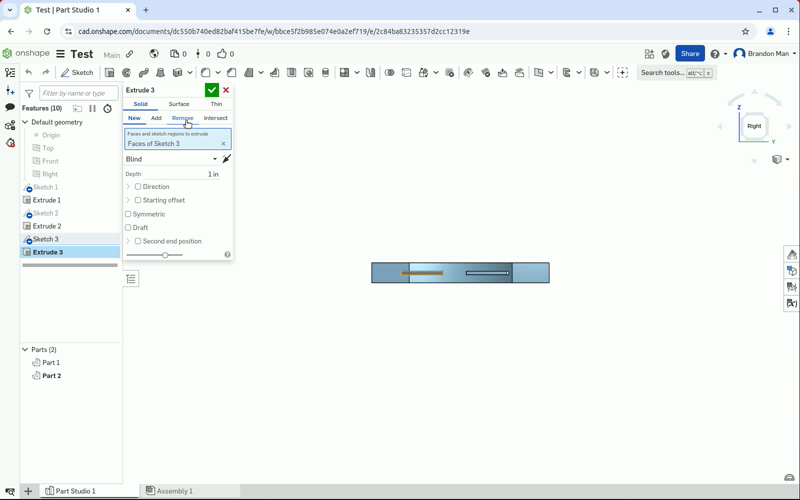
click(186, 120)
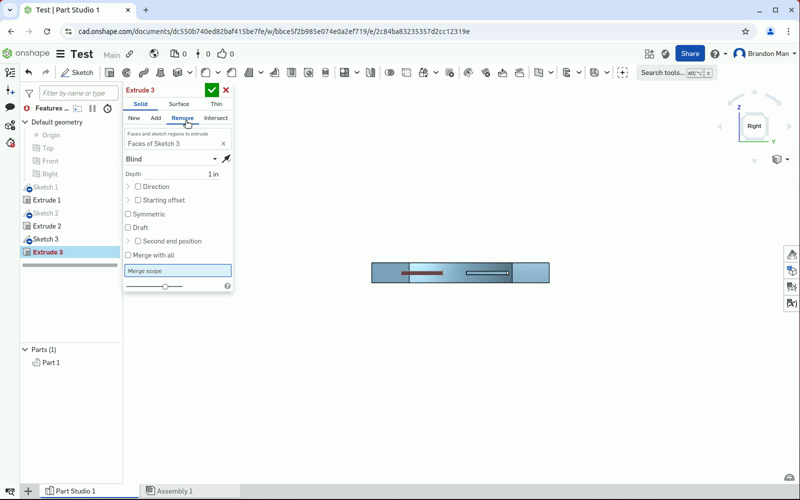
key(tab, 4)
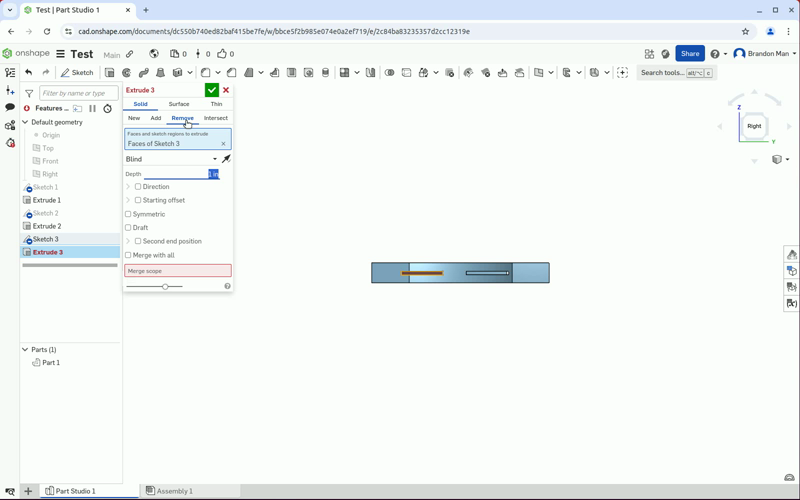
text(21.183)
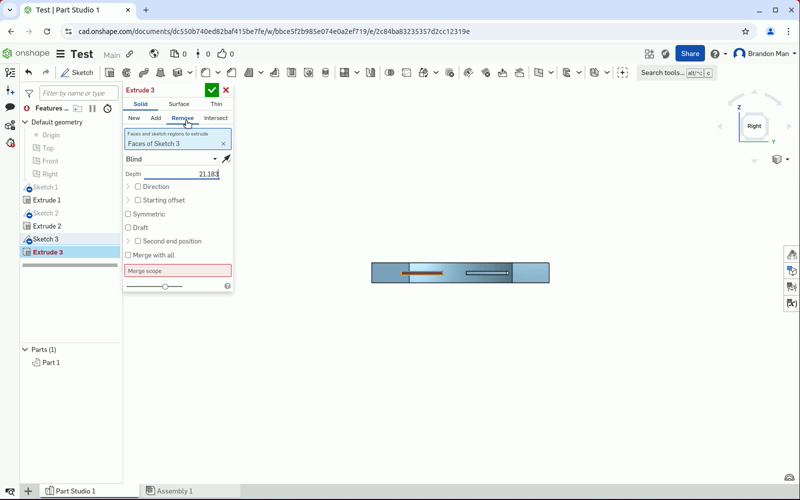
key(tab, 6)
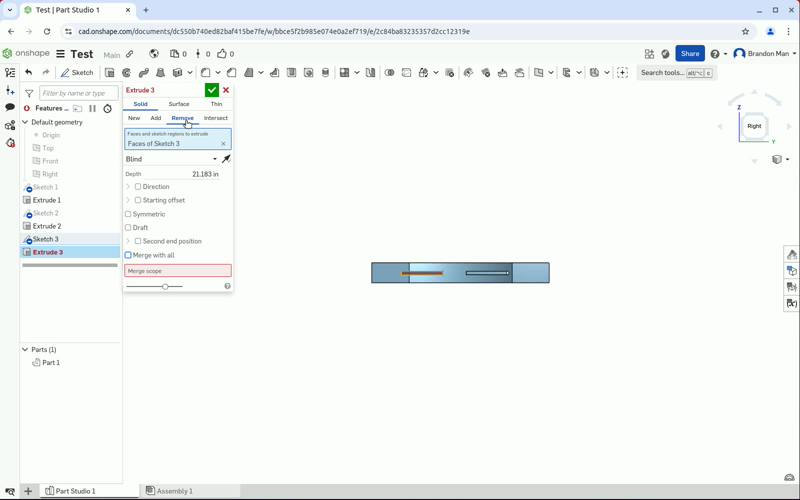
key(space)
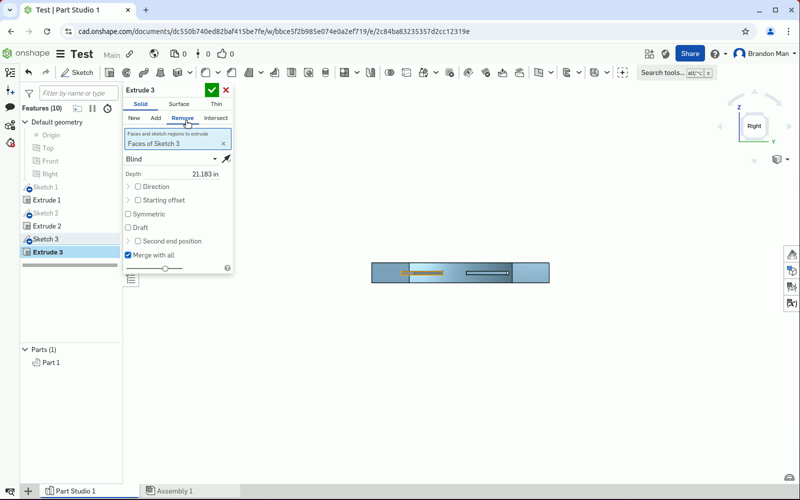
key(enter)
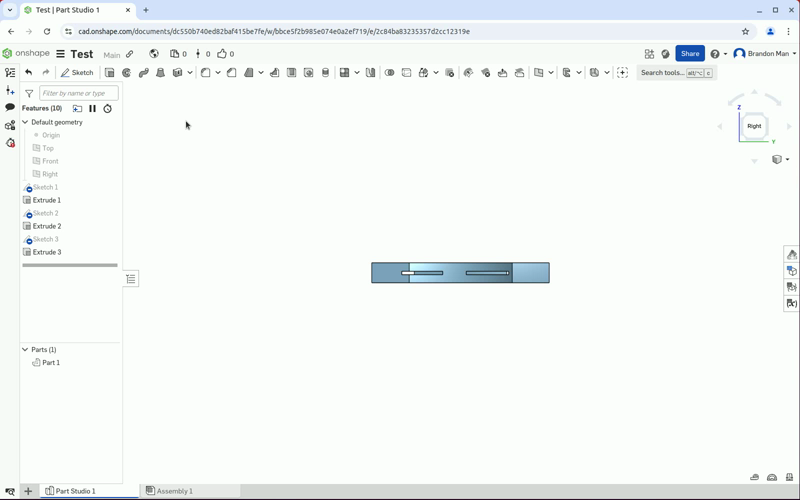
key(shift+h)
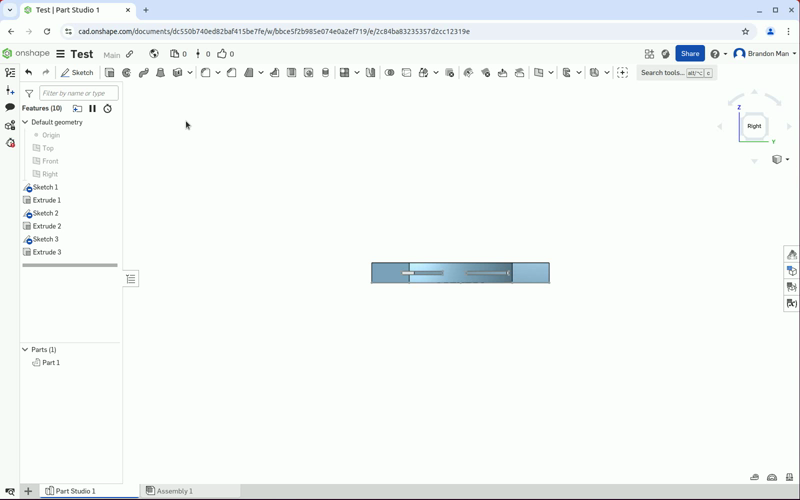
key(shift+h)
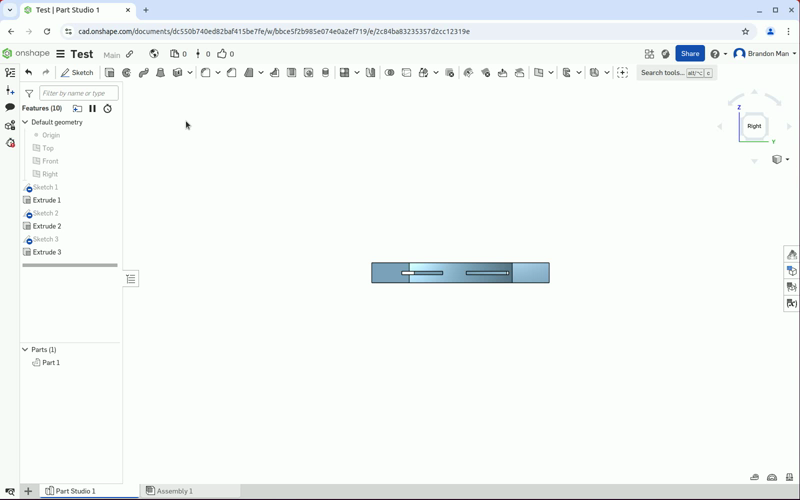
mouse_move(73, 189)
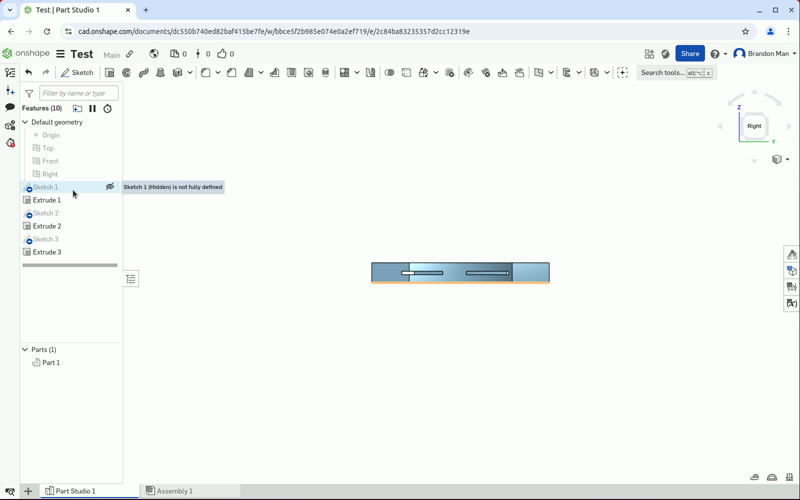
click(73, 189)
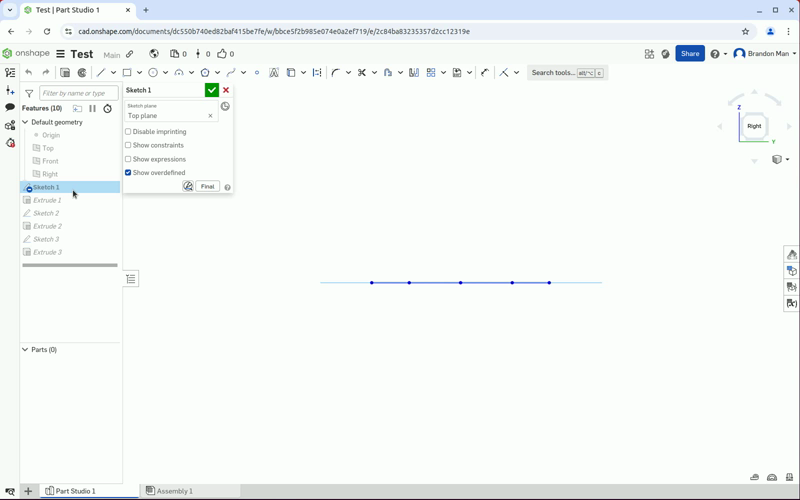
mouse_move(229, 92)
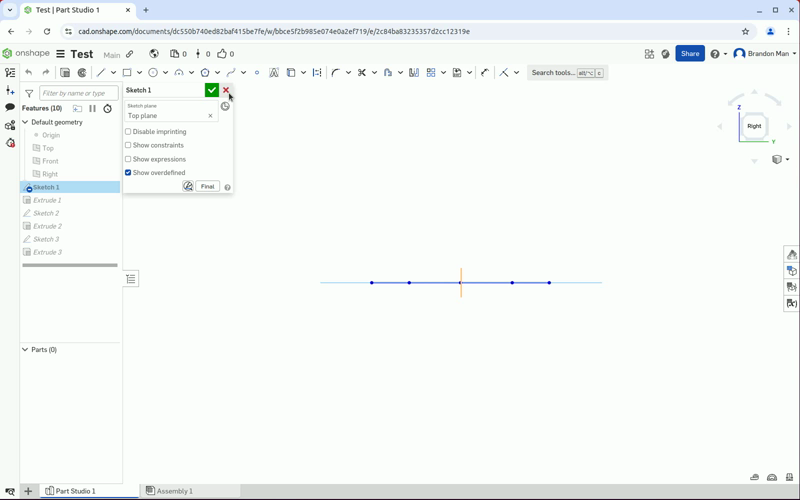
click(229, 92)
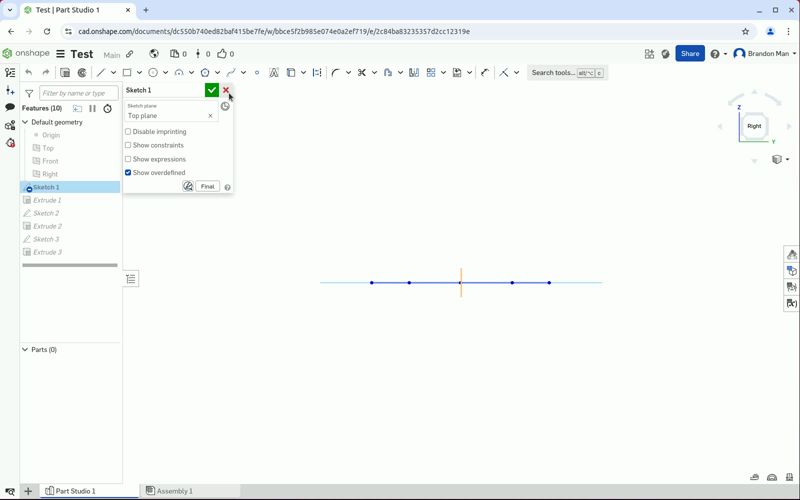
key(shift+s)
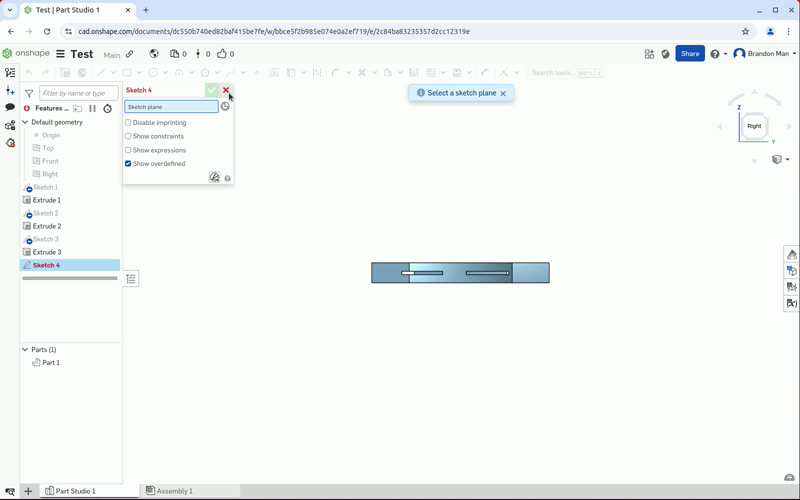
mouse_move(73, 176)
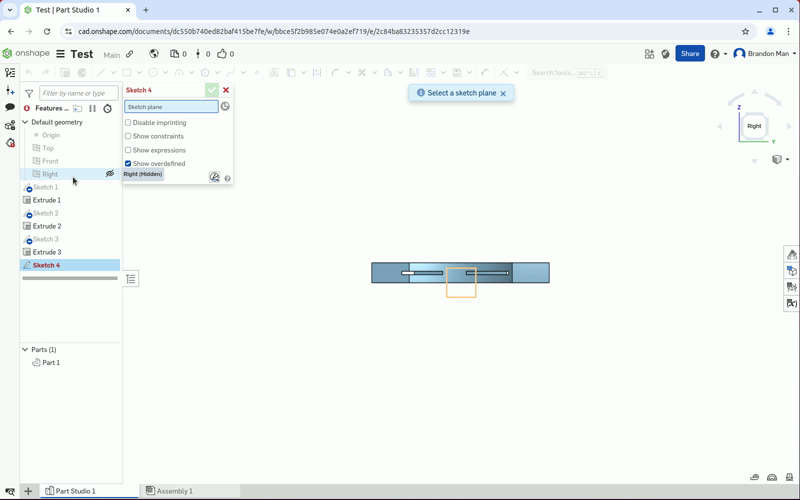
click(73, 176)
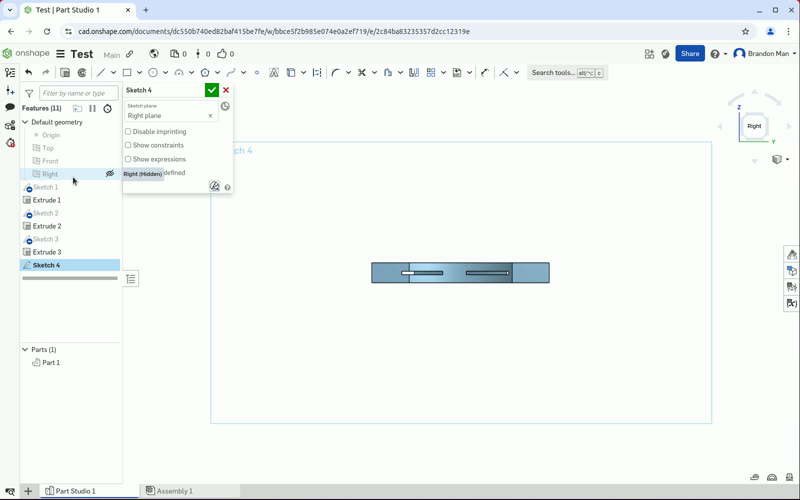
mouse_move(73, 352)
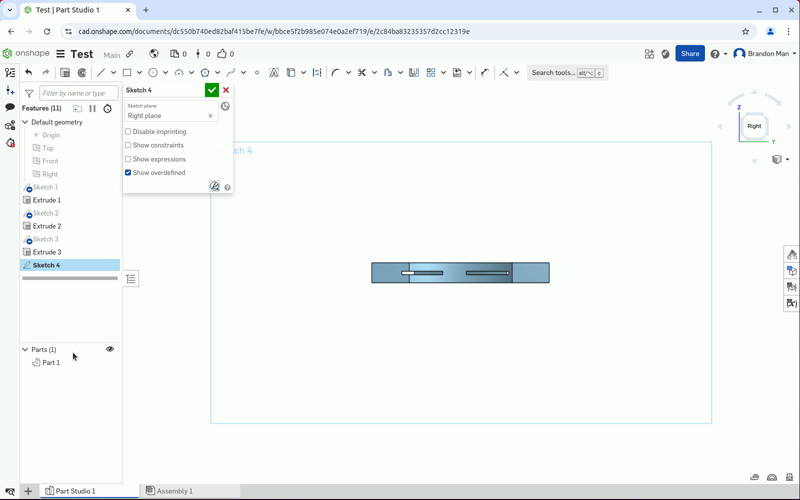
key(y)
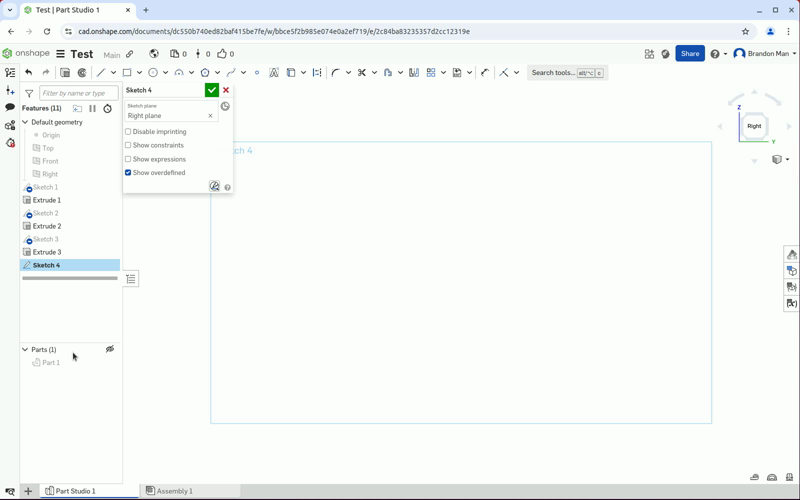
key(l)
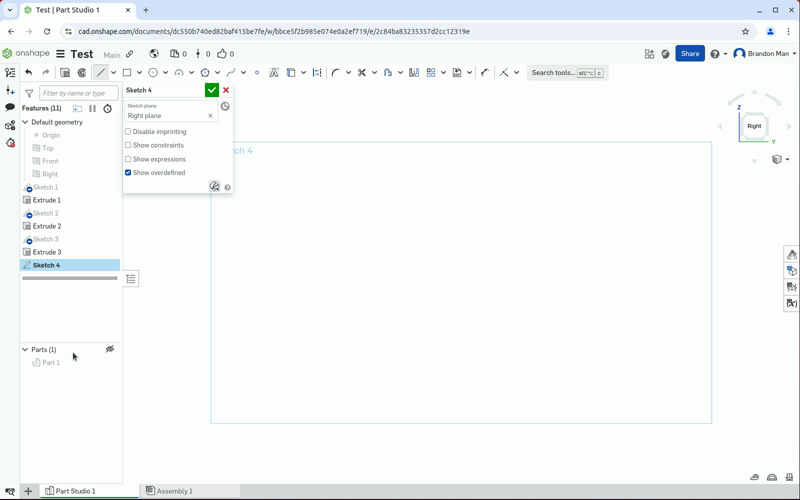
key_down(shift)
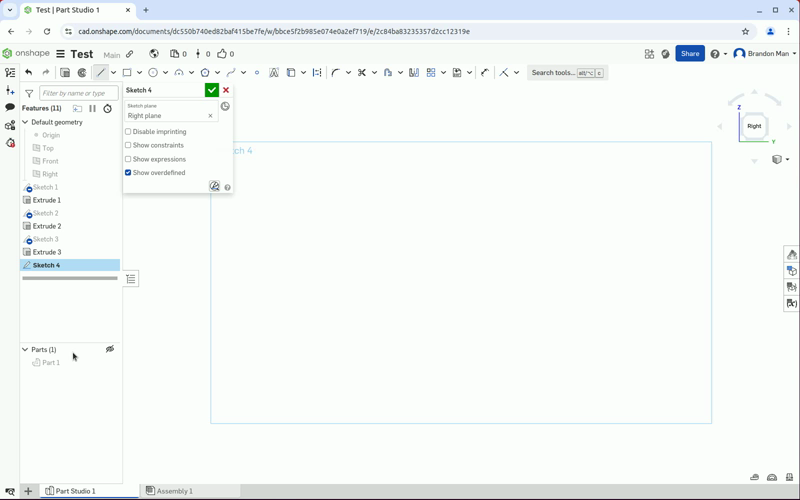
mouse_move(441, 274)
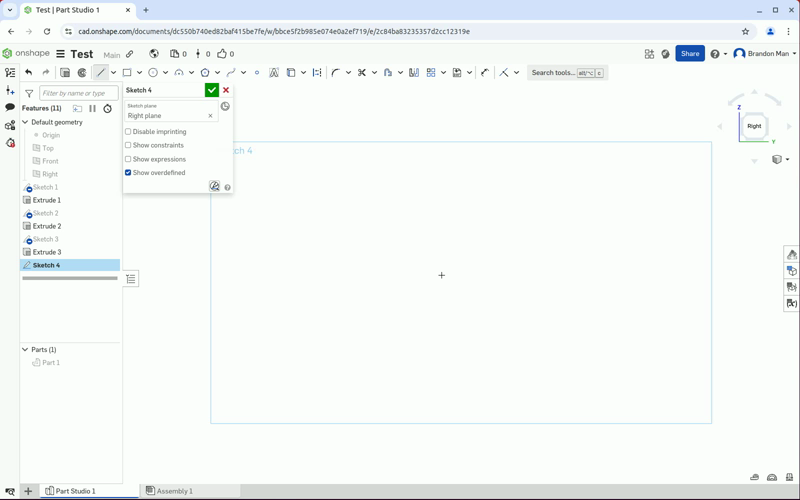
click(441, 274)
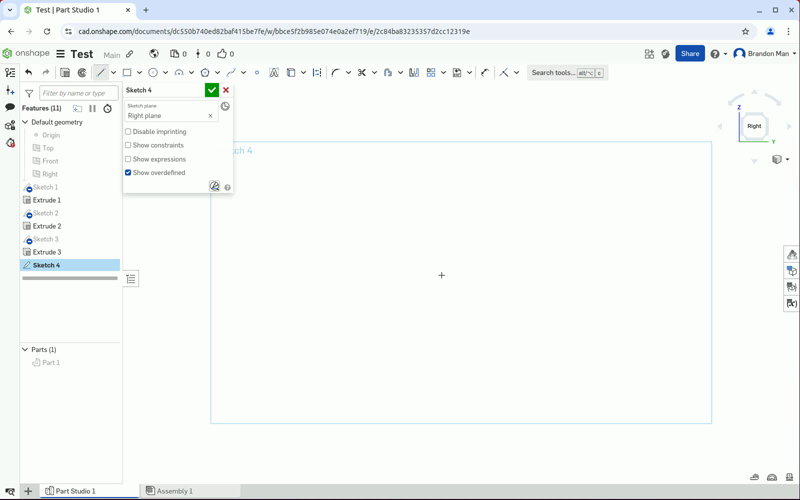
key_up(shift)
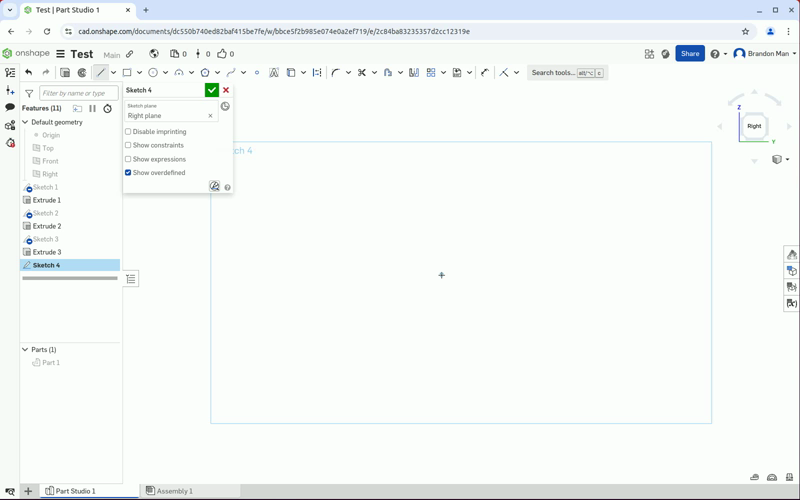
key_down(shift)
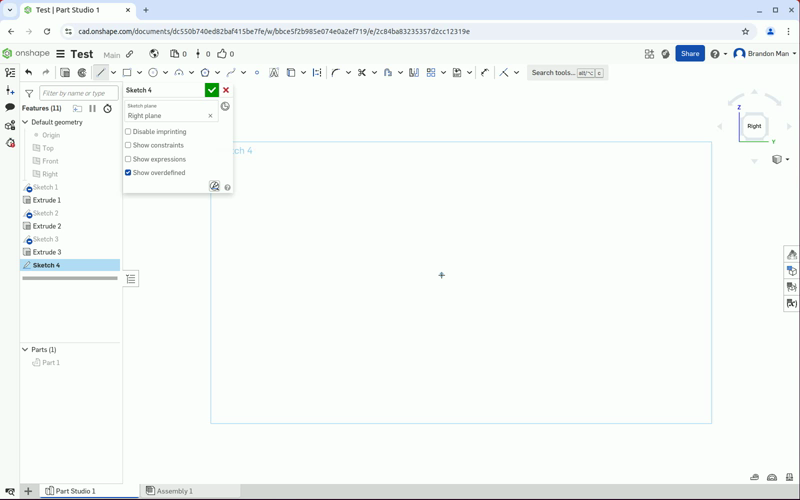
mouse_move(471, 274)
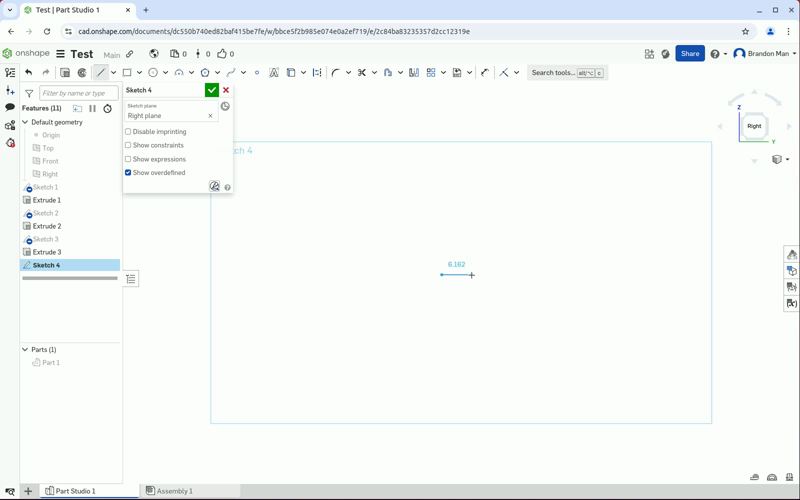
mouse_move(467, 274)
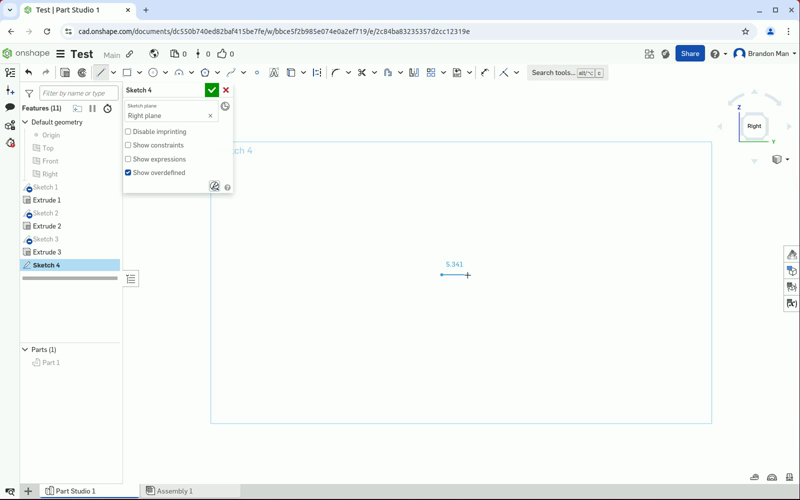
click(467, 274)
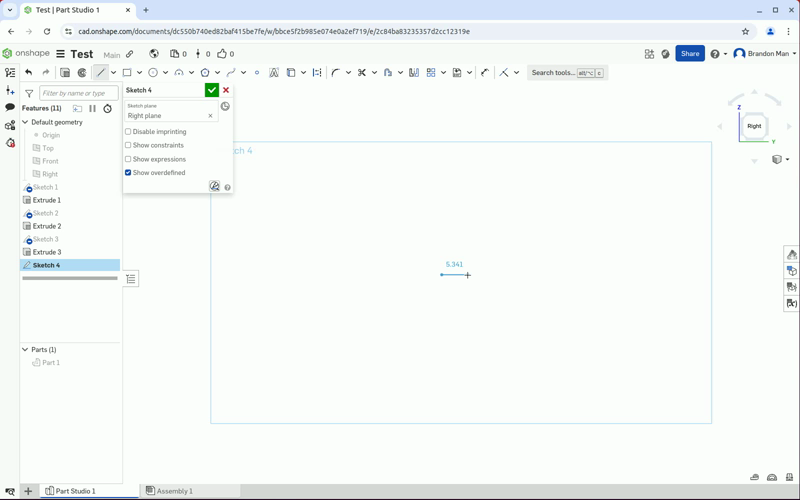
key_up(shift)
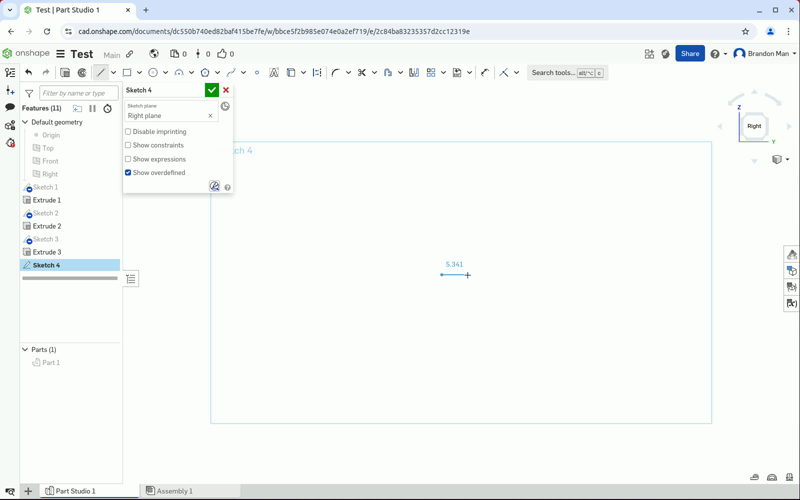
key_down(shift)
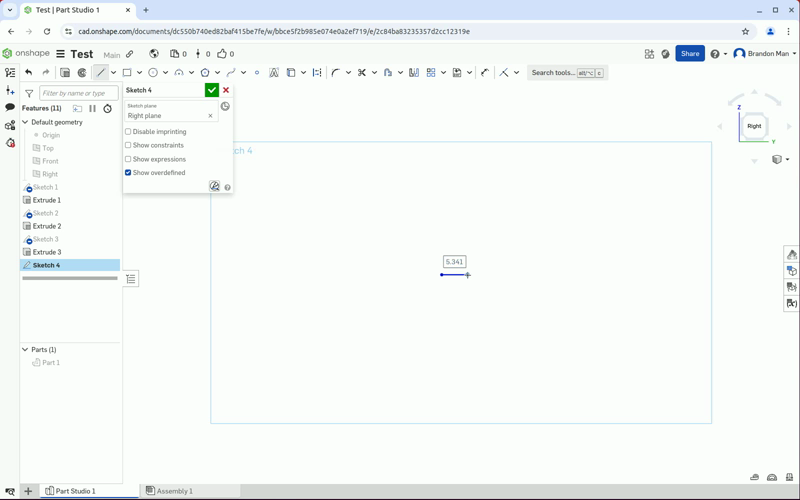
mouse_move(497, 274)
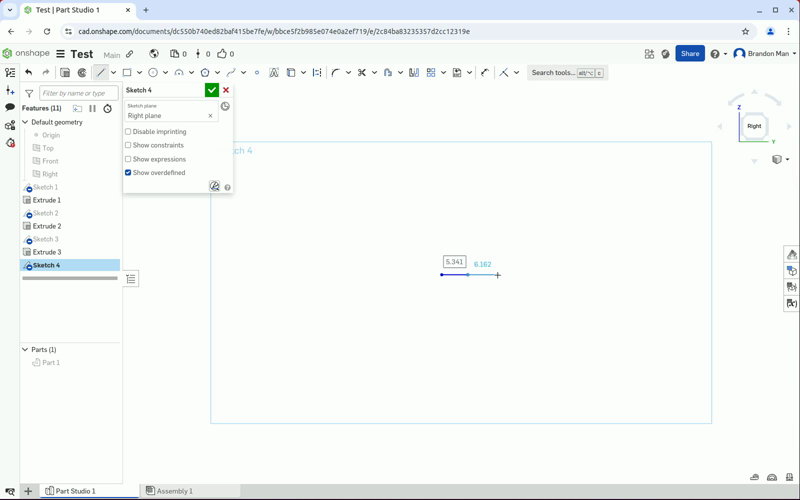
mouse_move(467, 271)
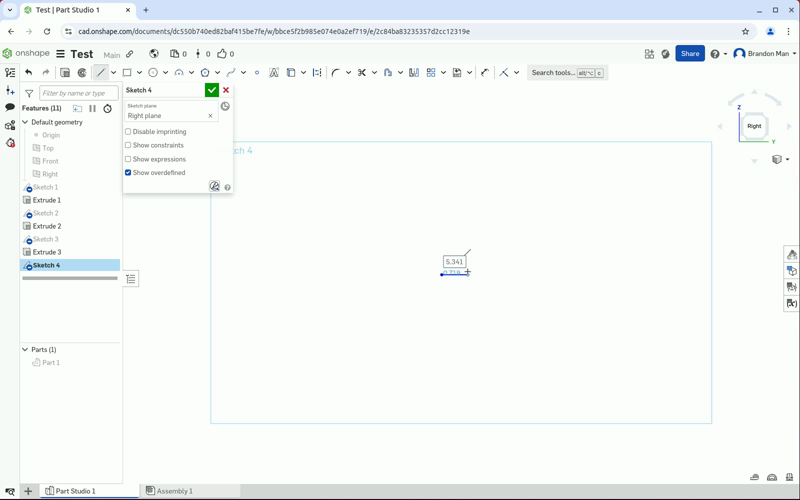
scroll(6)
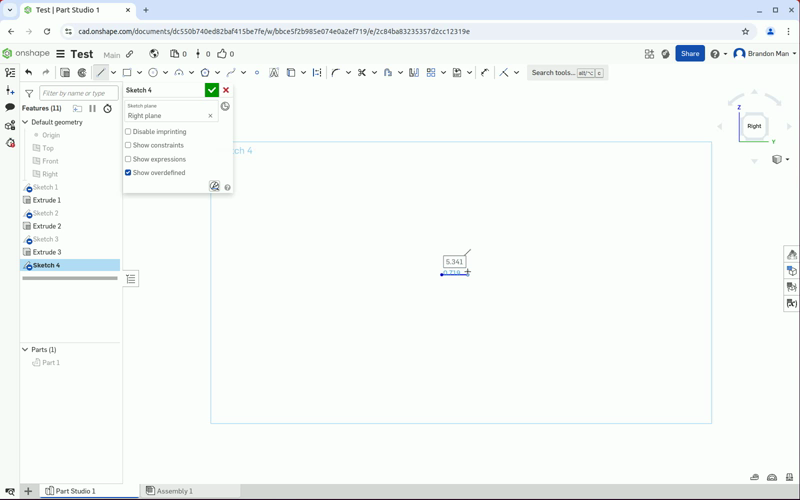
scroll(6)
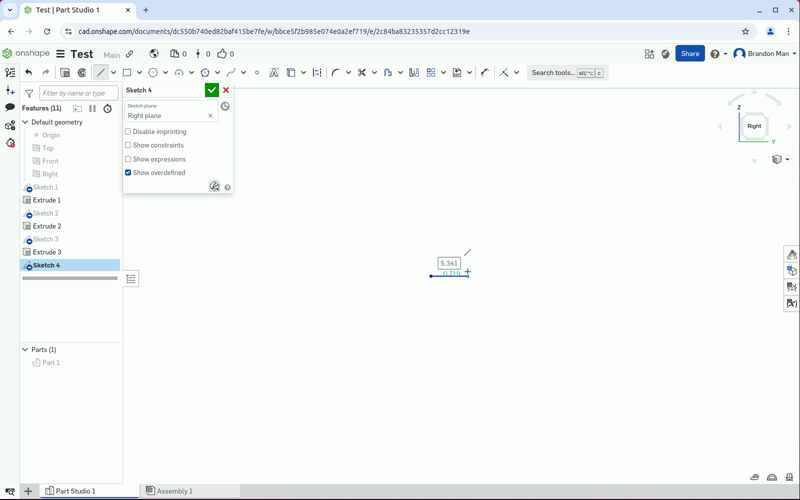
scroll(6)
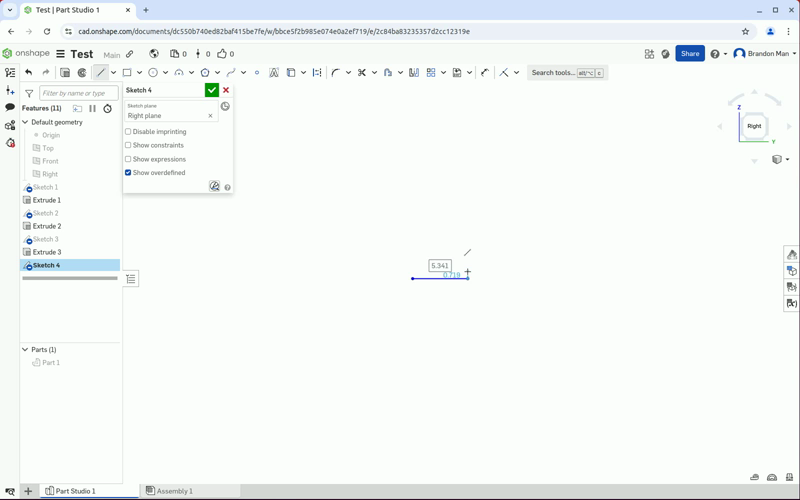
scroll(6)
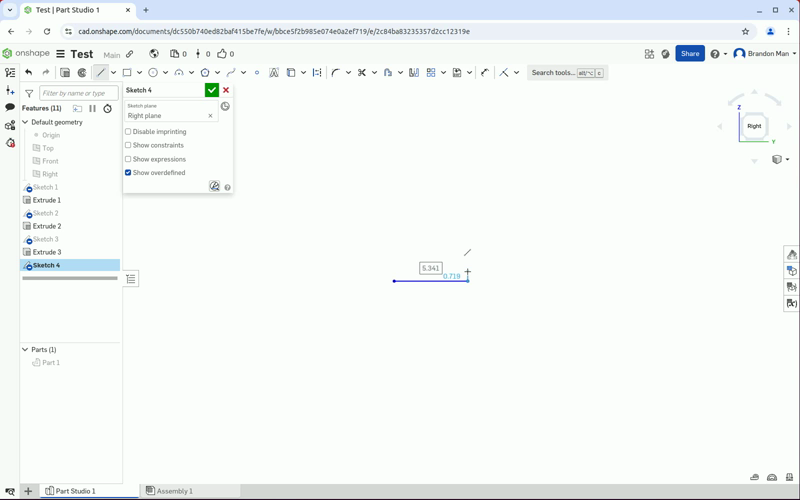
scroll(6)
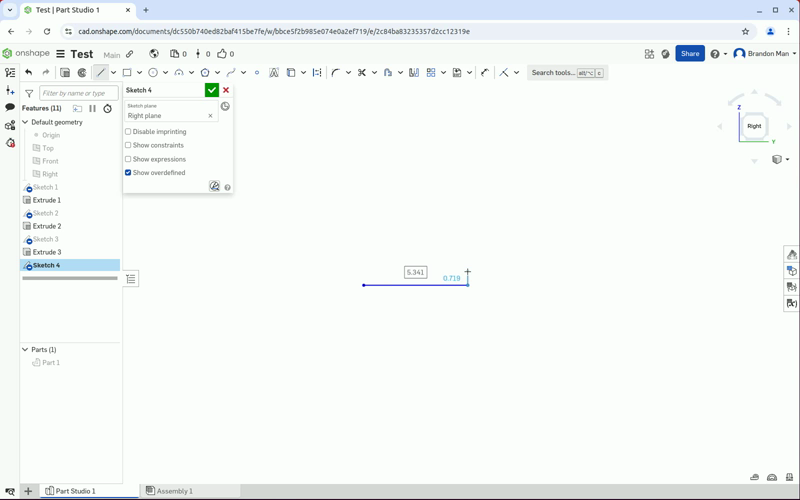
scroll(6)
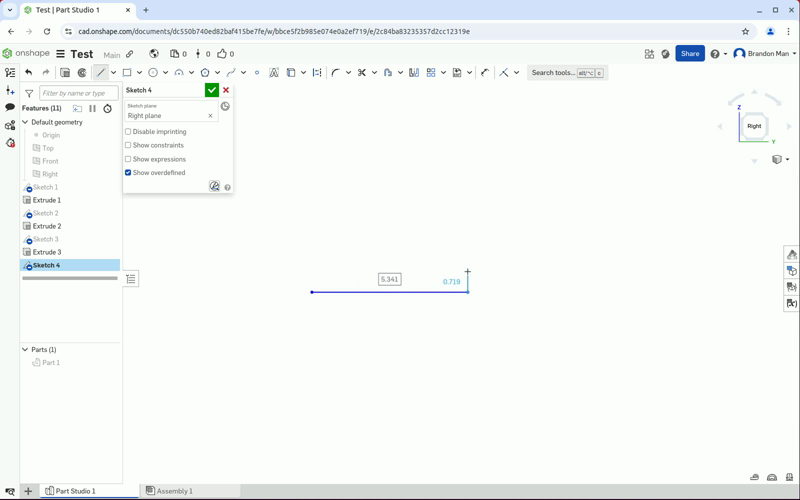
scroll(6)
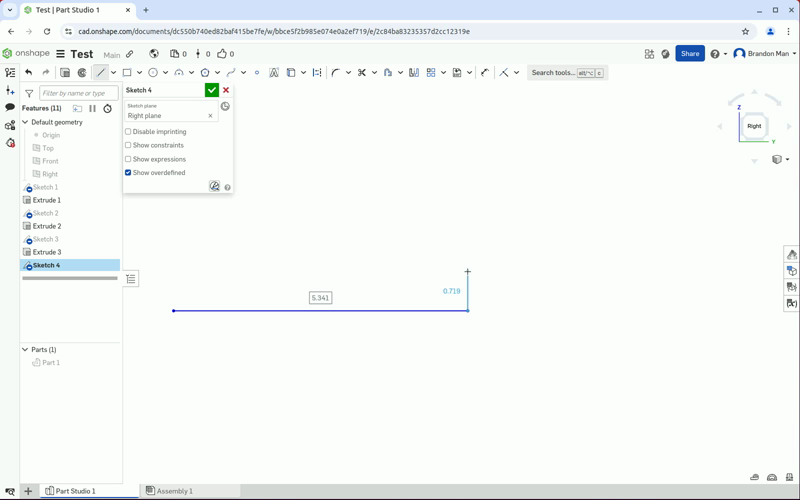
click(467, 271)
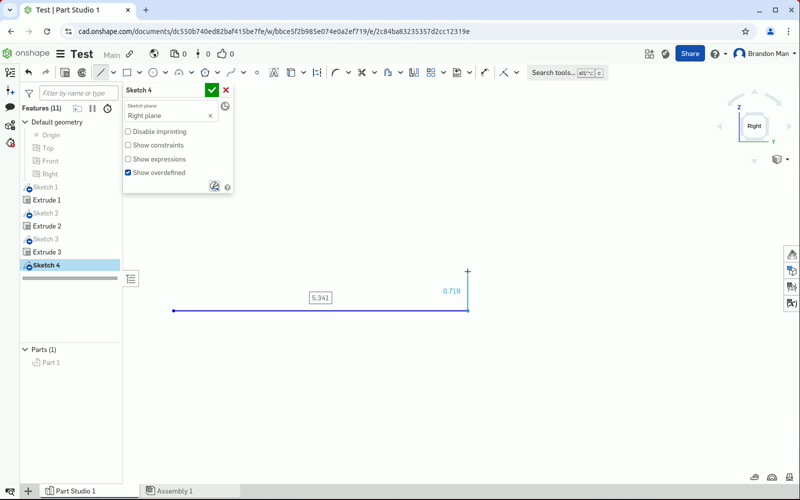
scroll(-6)
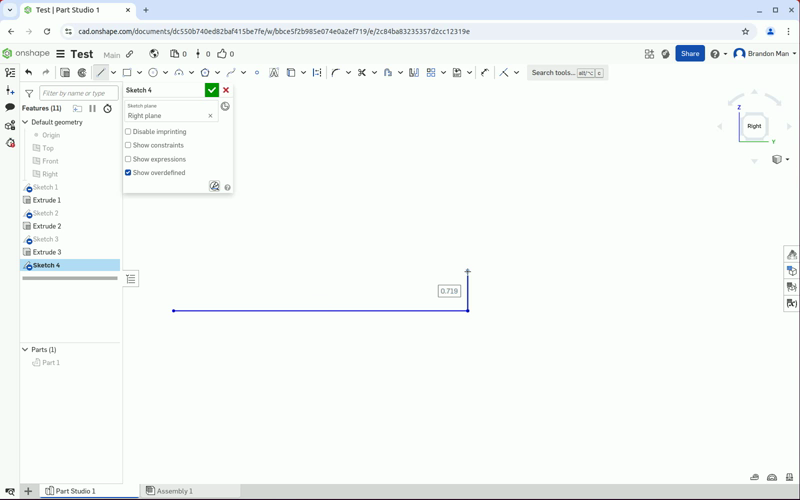
scroll(-6)
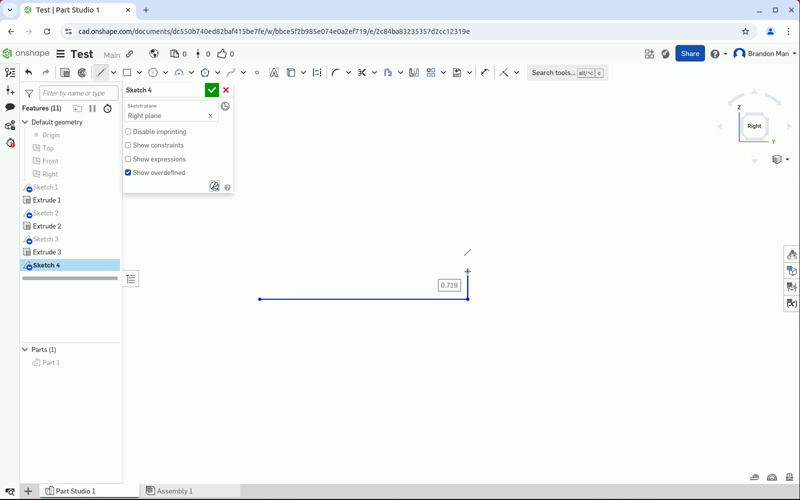
scroll(-6)
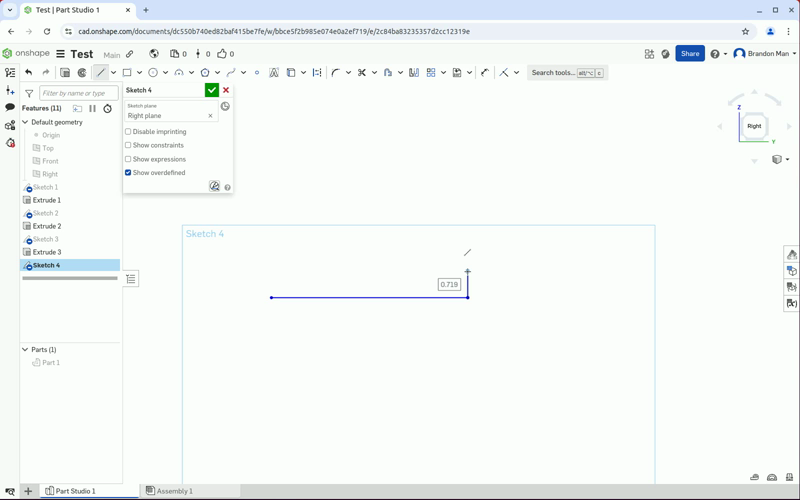
scroll(-6)
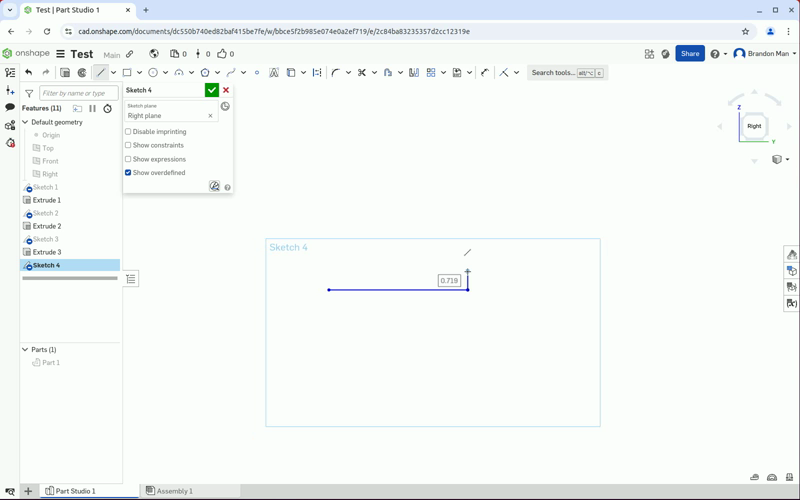
scroll(-6)
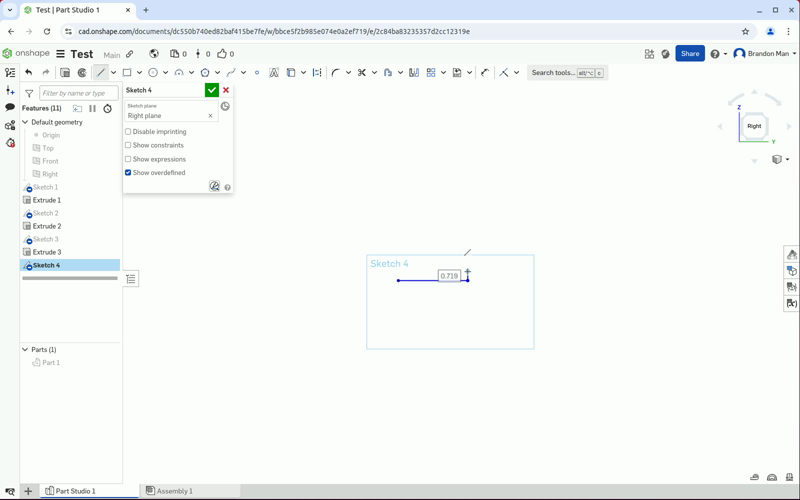
scroll(-6)
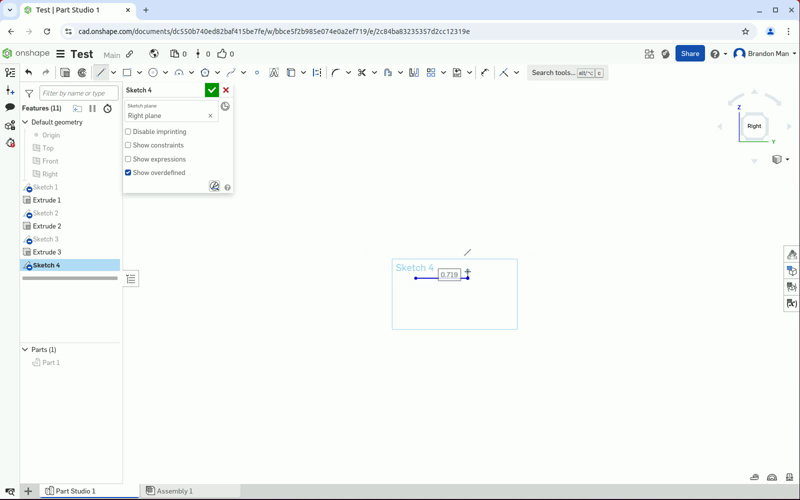
scroll(-6)
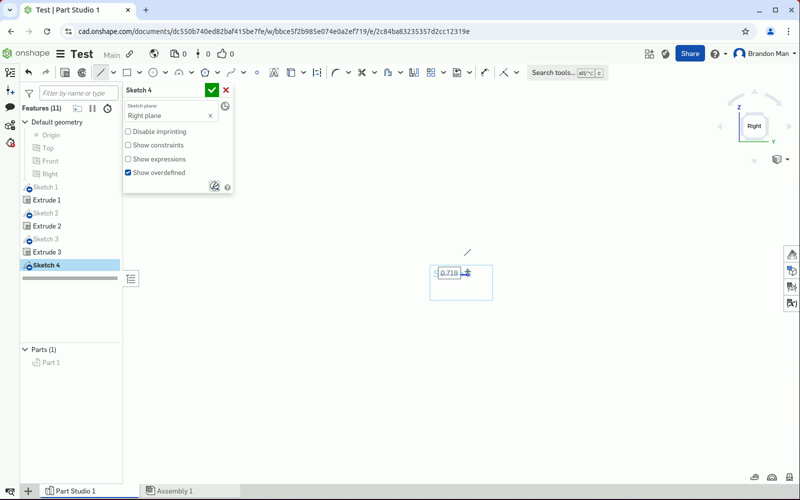
key_up(shift)
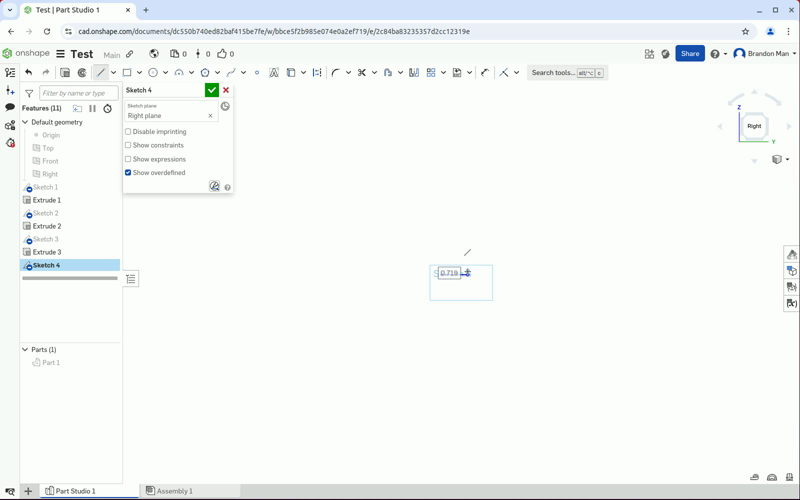
key_down(shift)
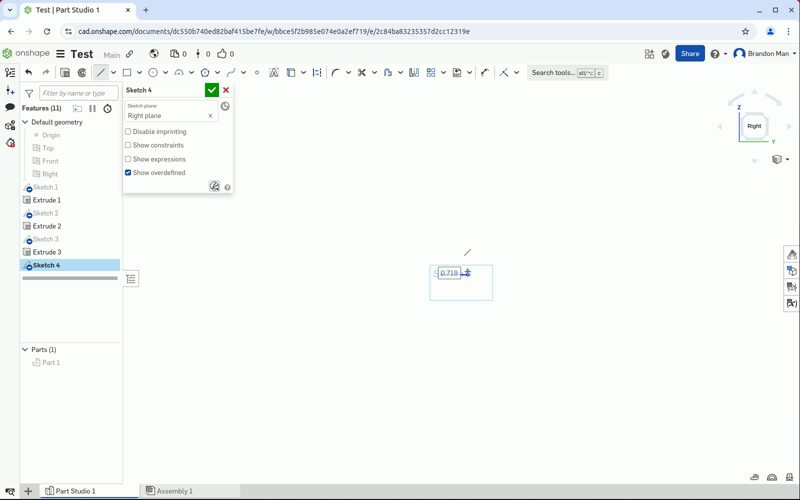
mouse_move(497, 271)
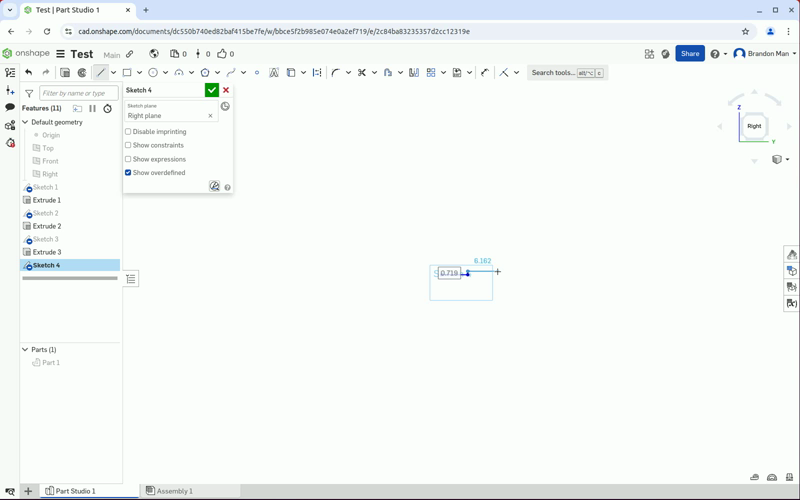
mouse_move(441, 271)
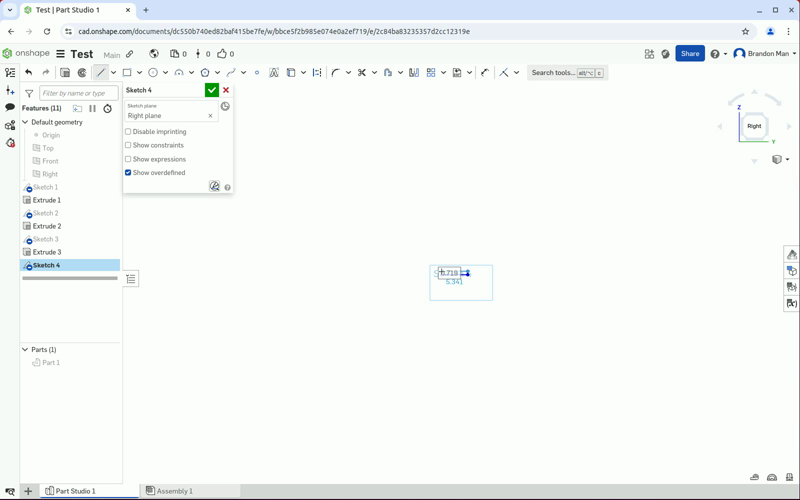
scroll(6)
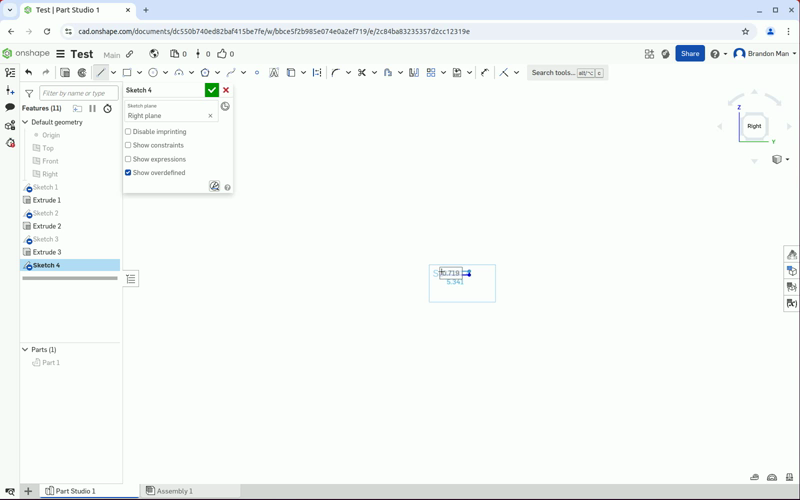
scroll(6)
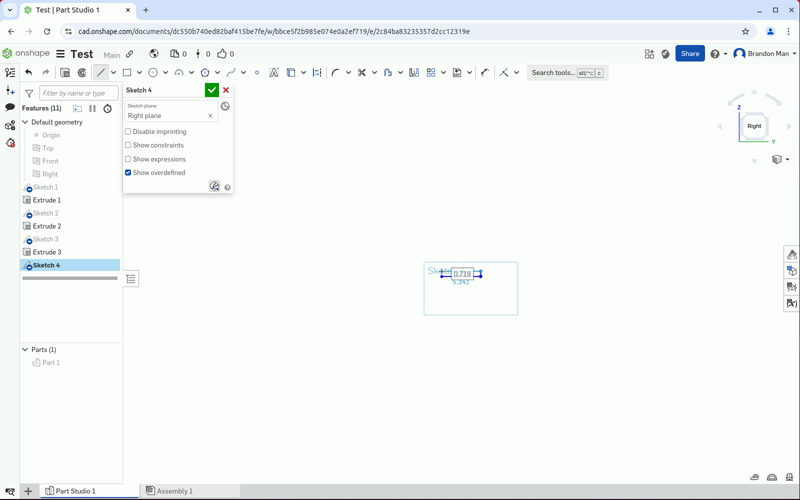
scroll(6)
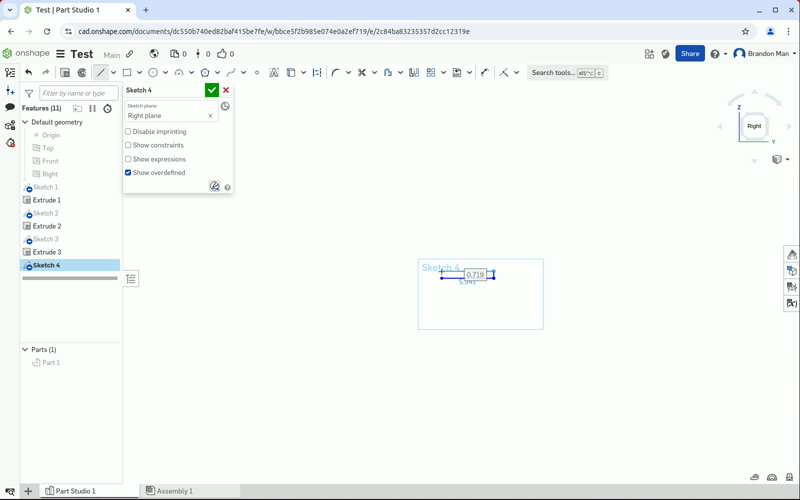
scroll(6)
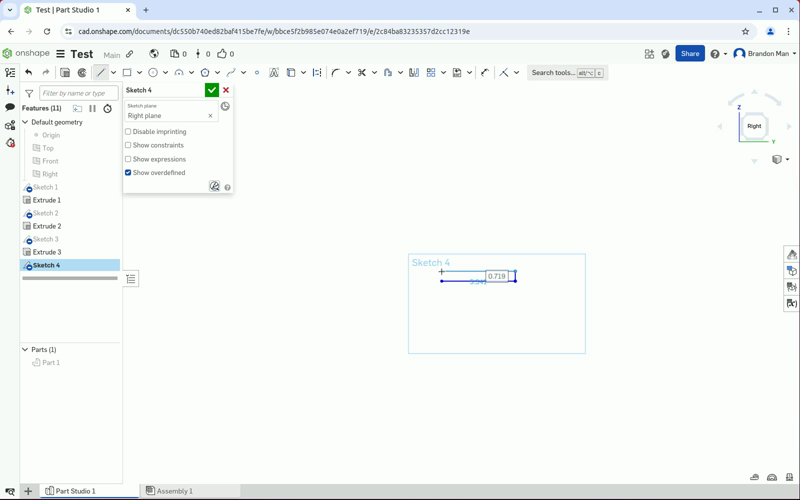
scroll(6)
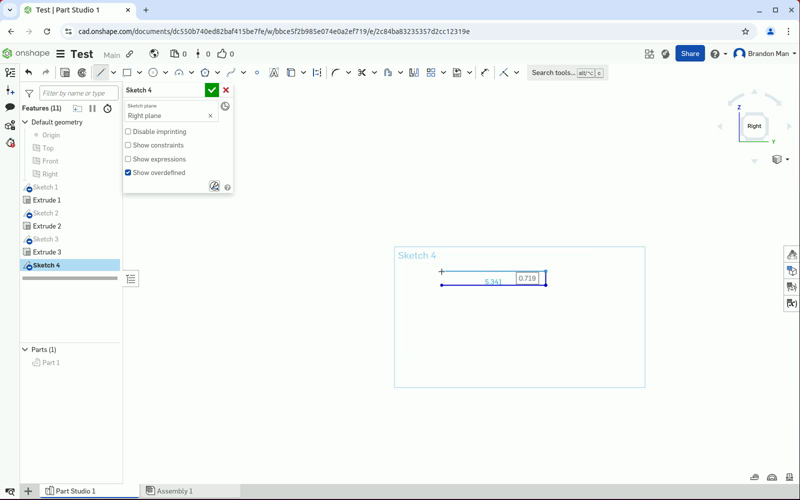
scroll(6)
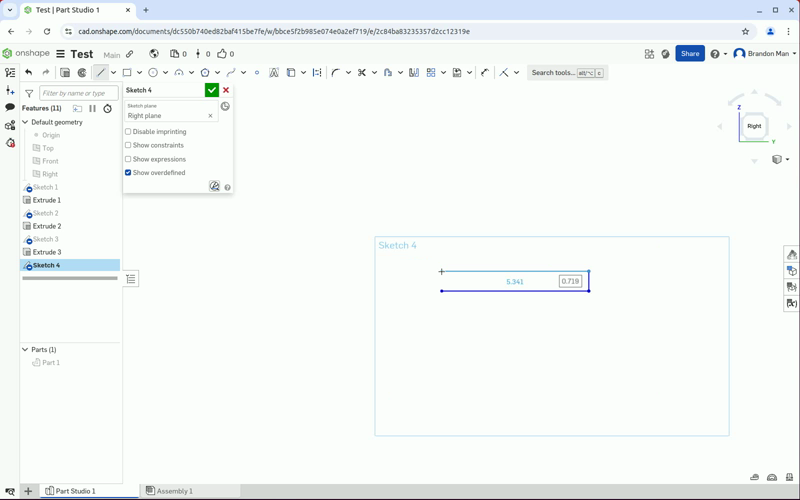
scroll(6)
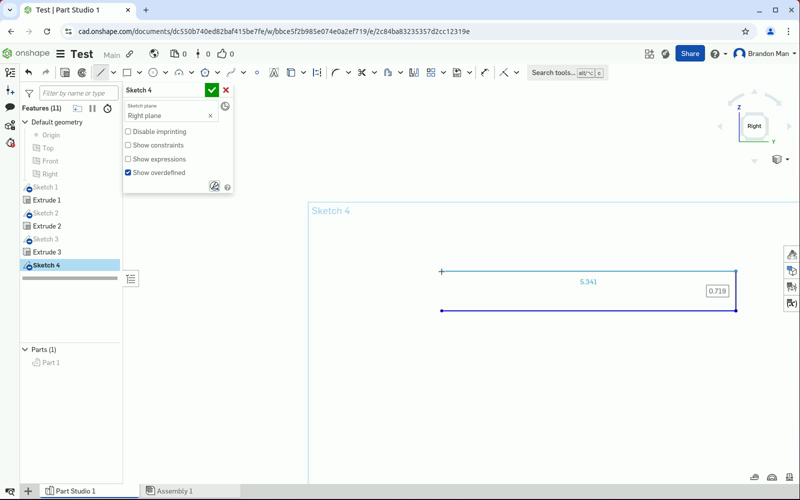
click(441, 271)
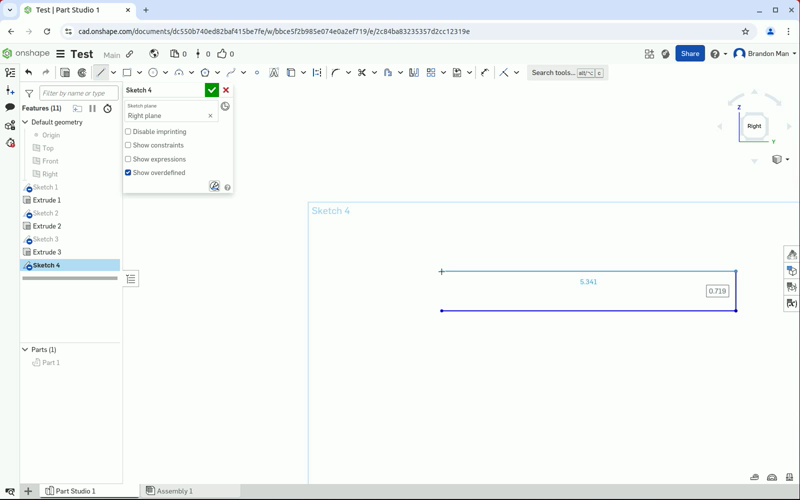
scroll(-6)
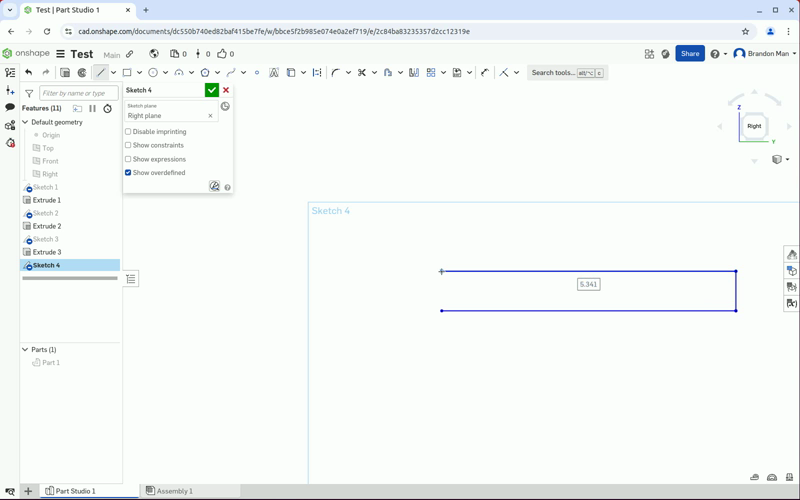
scroll(-6)
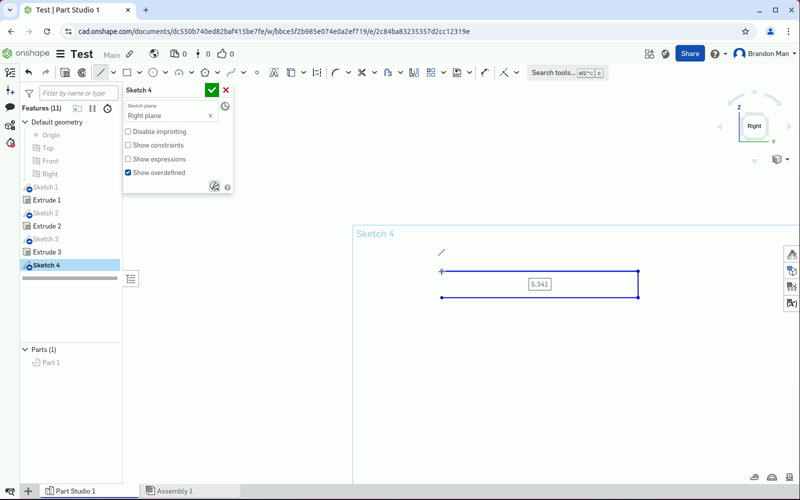
scroll(-6)
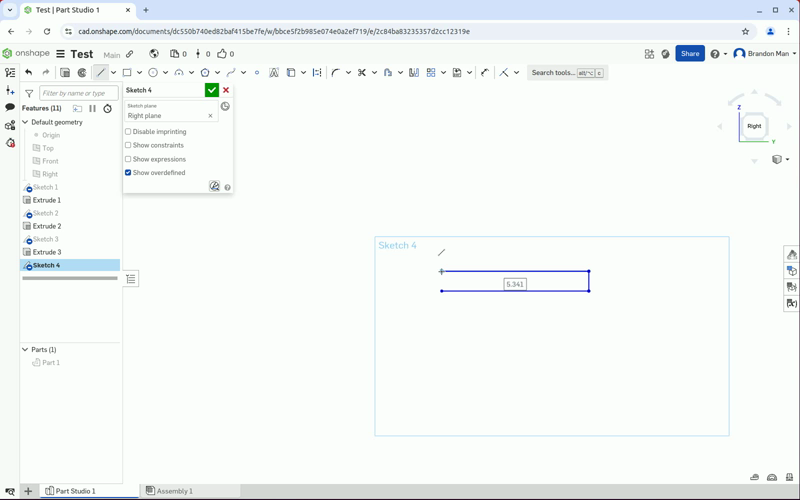
scroll(-6)
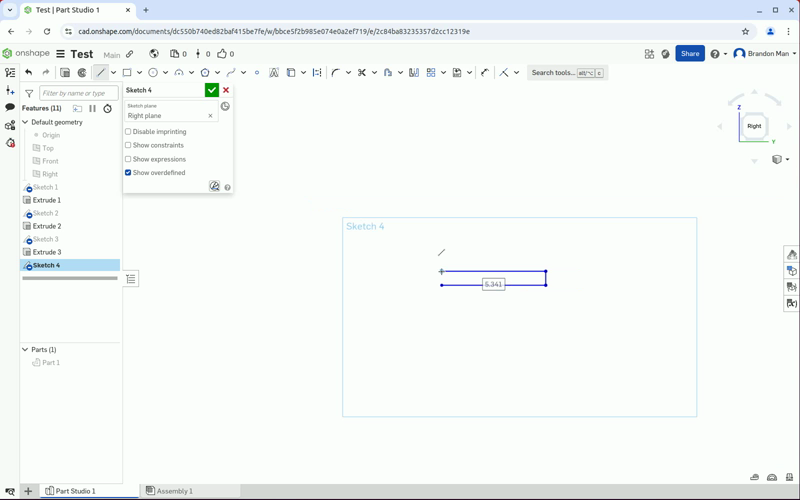
scroll(-6)
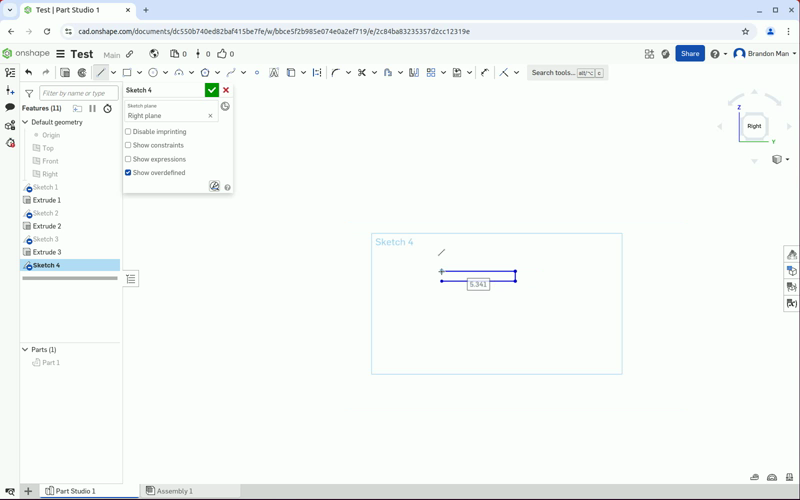
scroll(-6)
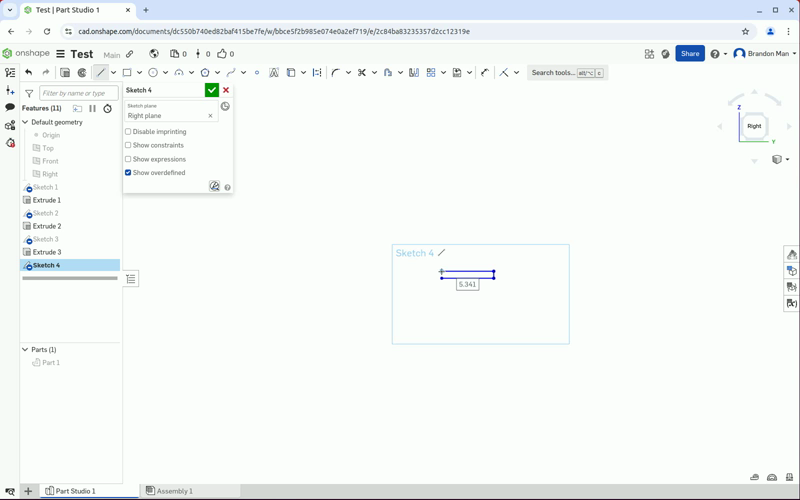
scroll(-6)
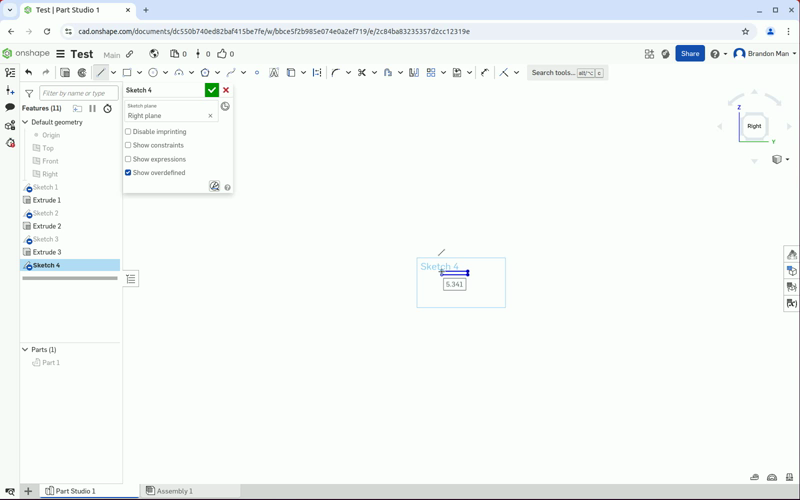
key_up(shift)
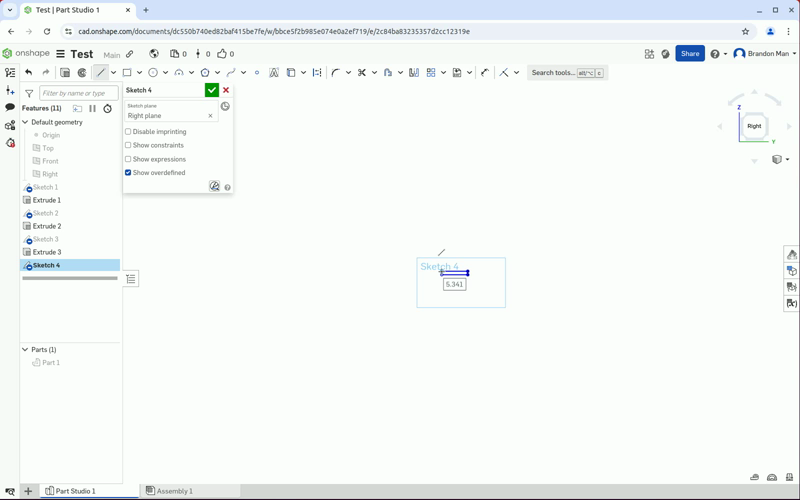
mouse_move(471, 271)
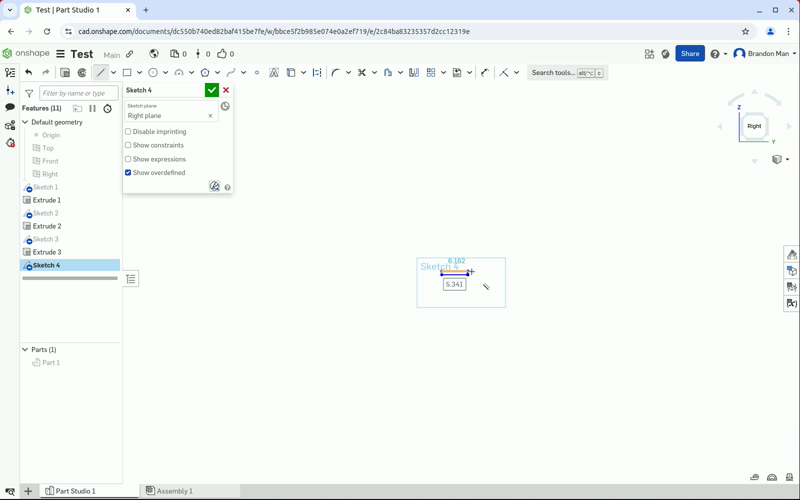
key_down(shift)
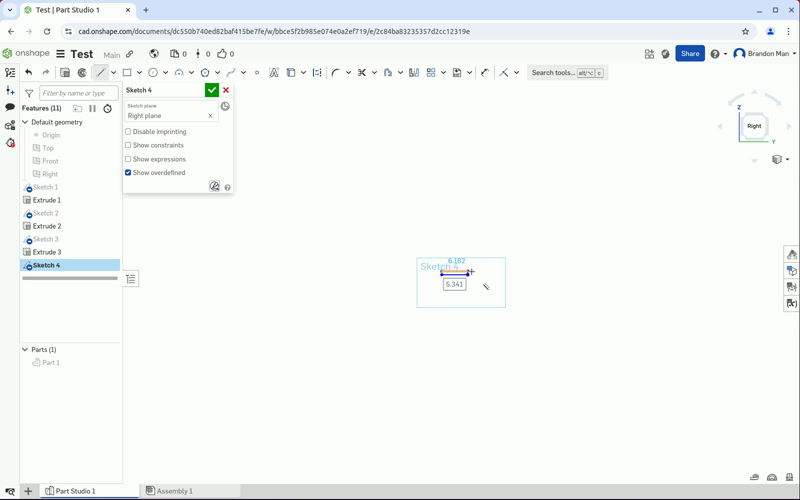
mouse_move(441, 274)
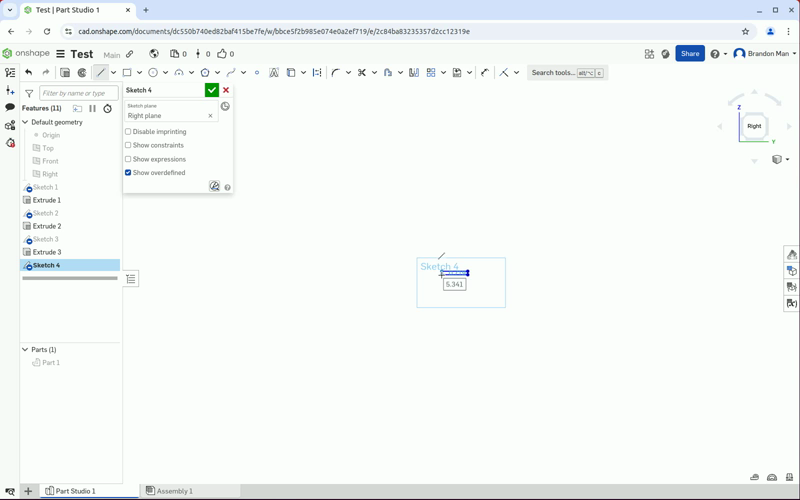
scroll(6)
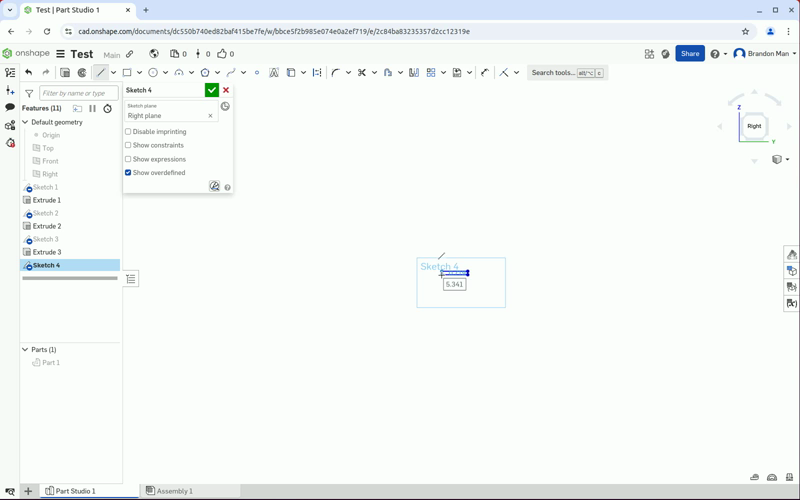
scroll(6)
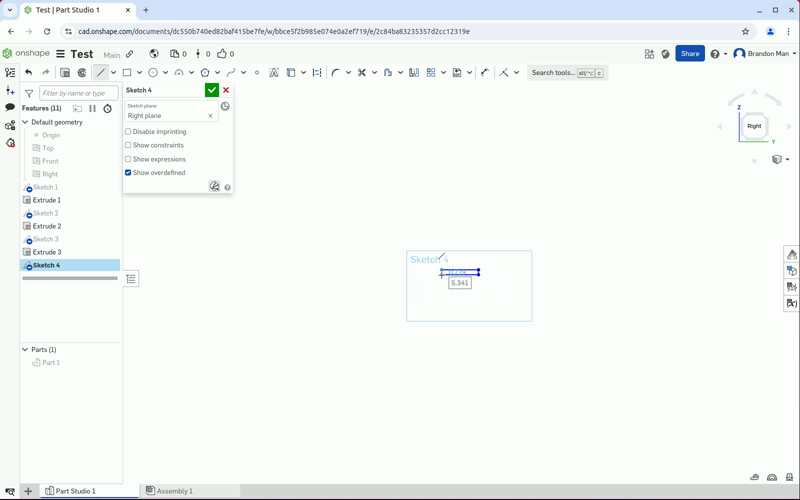
scroll(6)
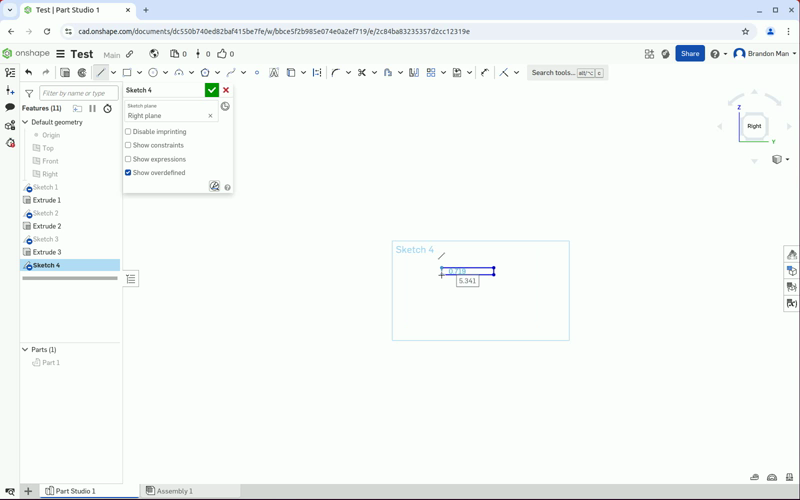
scroll(6)
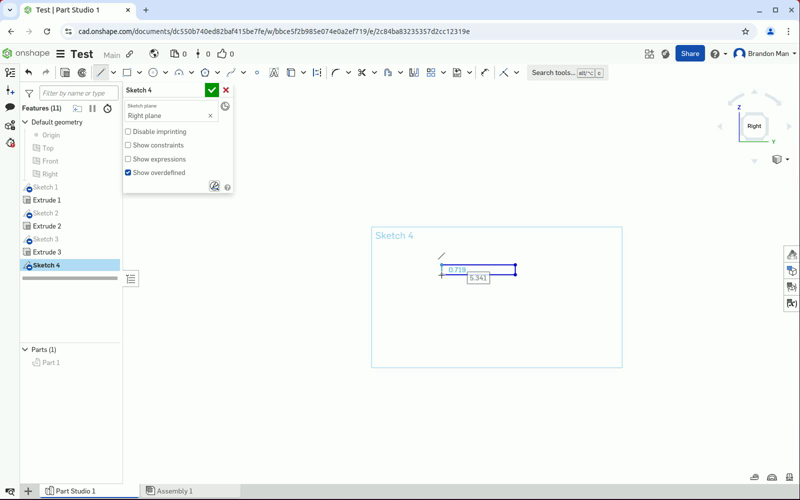
scroll(6)
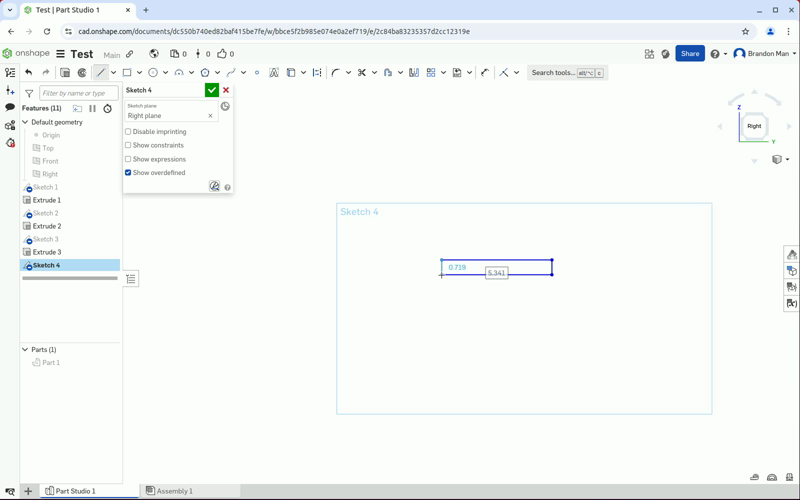
scroll(6)
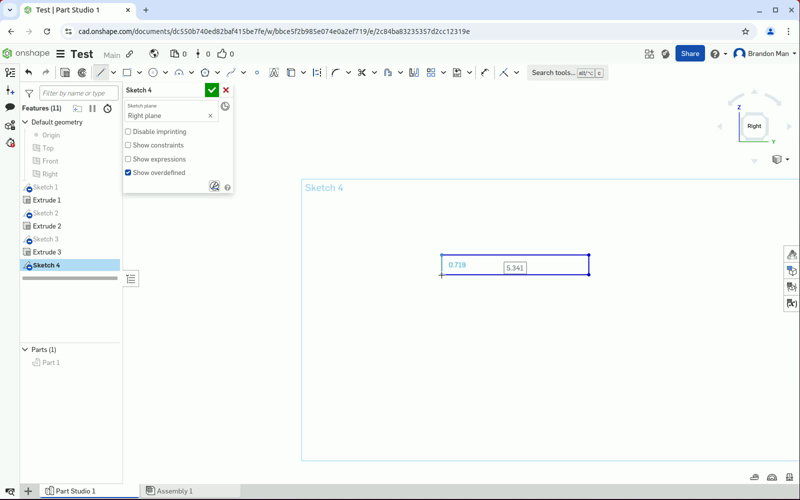
scroll(6)
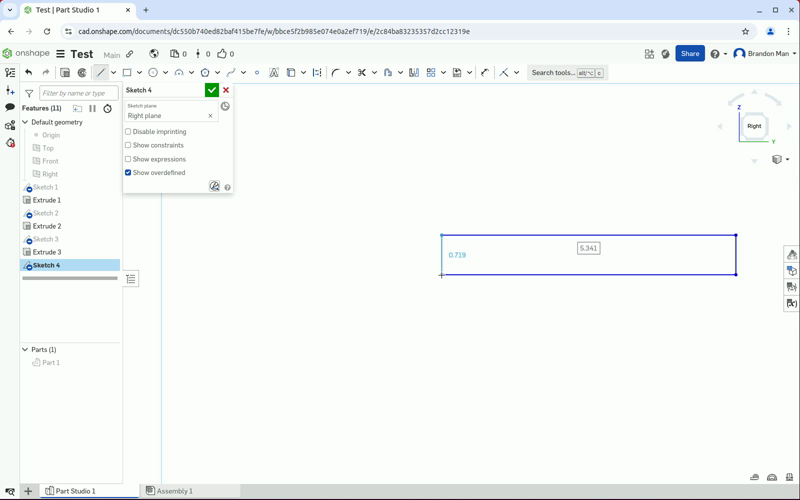
key_up(shift)
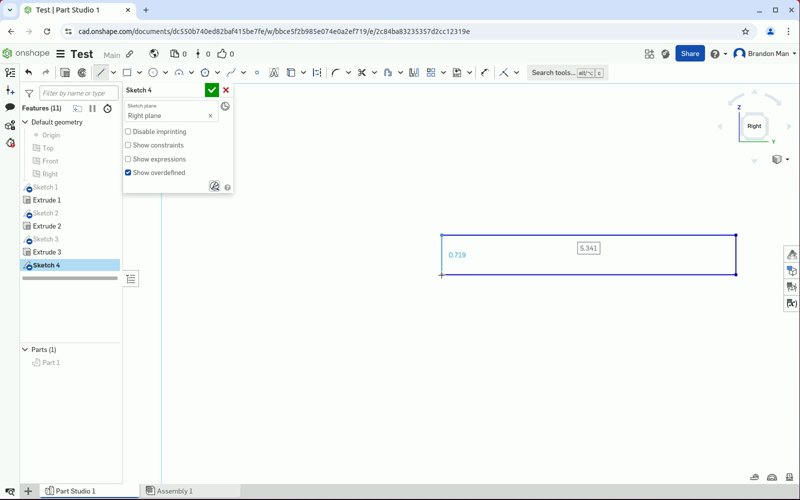
click(441, 274)
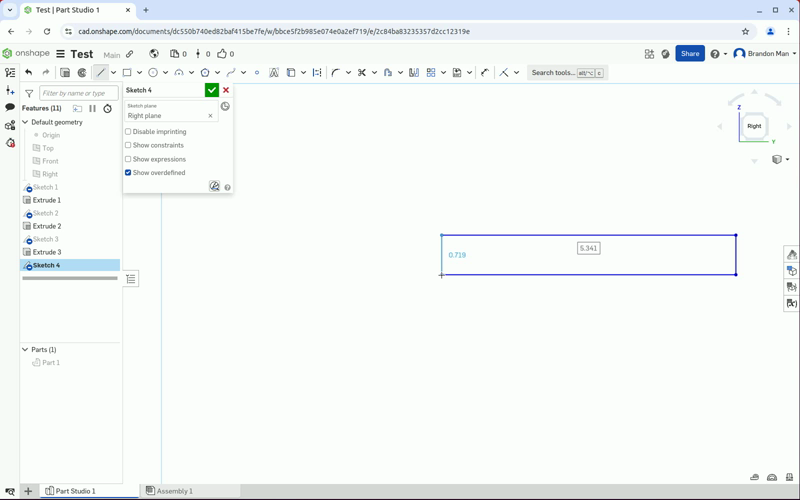
scroll(-6)
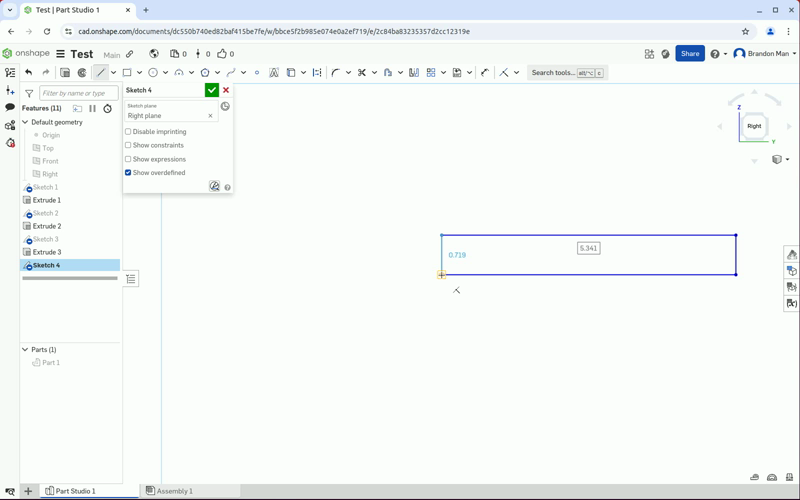
scroll(-6)
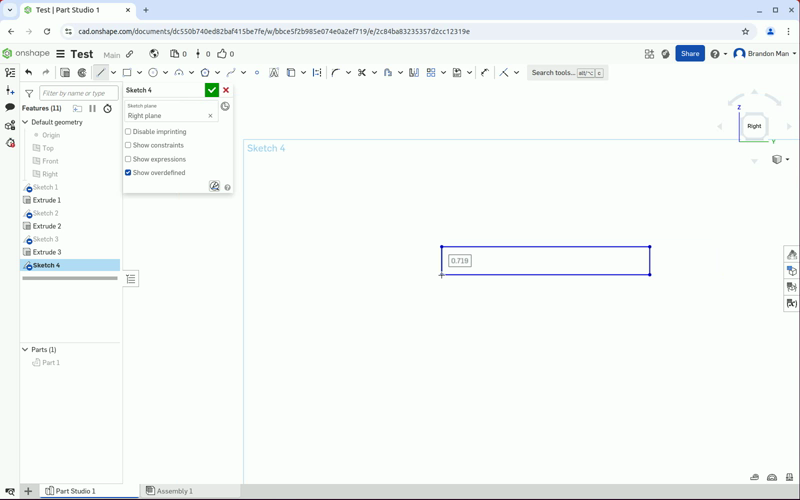
scroll(-6)
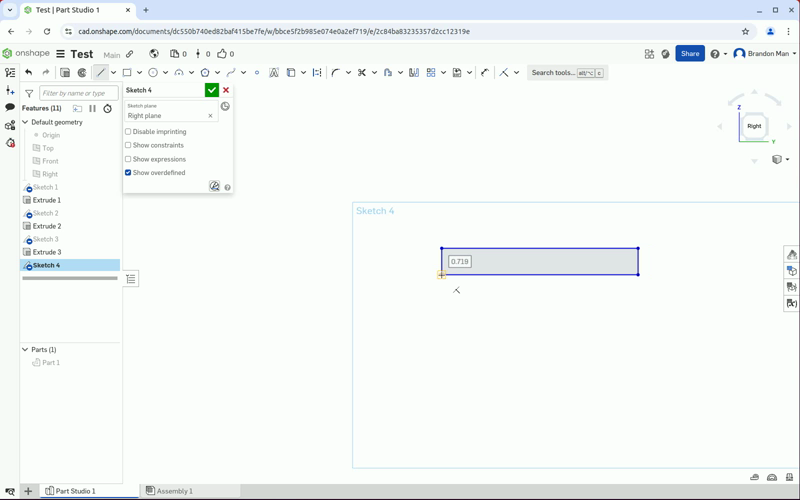
scroll(-6)
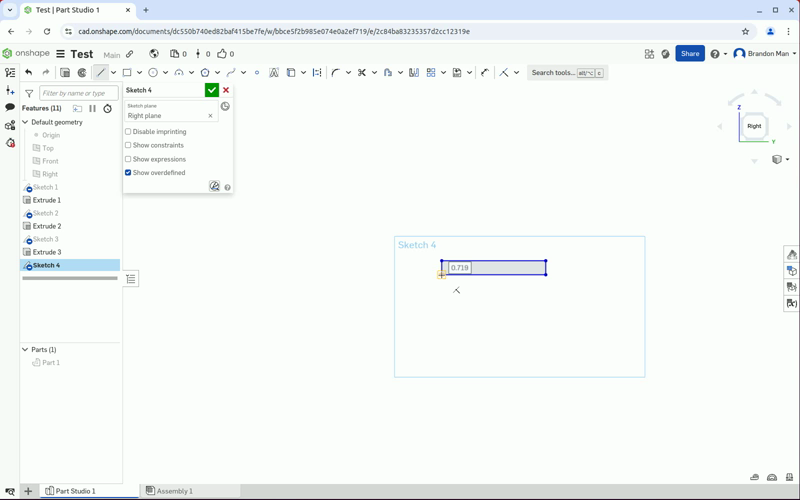
scroll(-6)
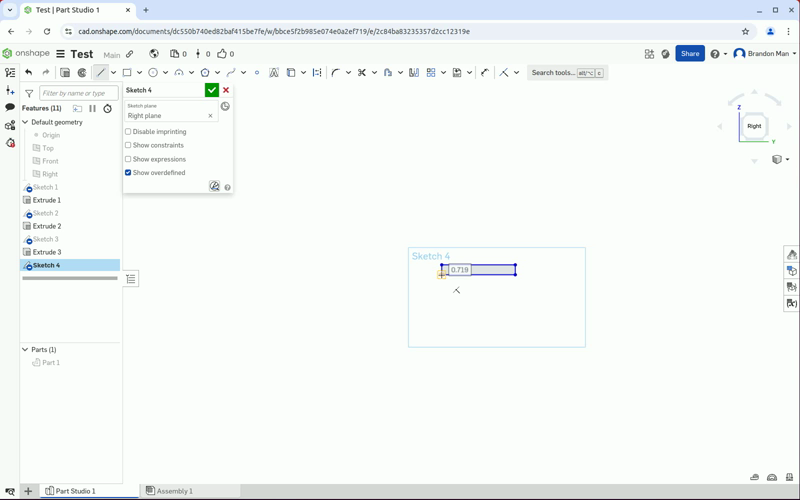
scroll(-6)
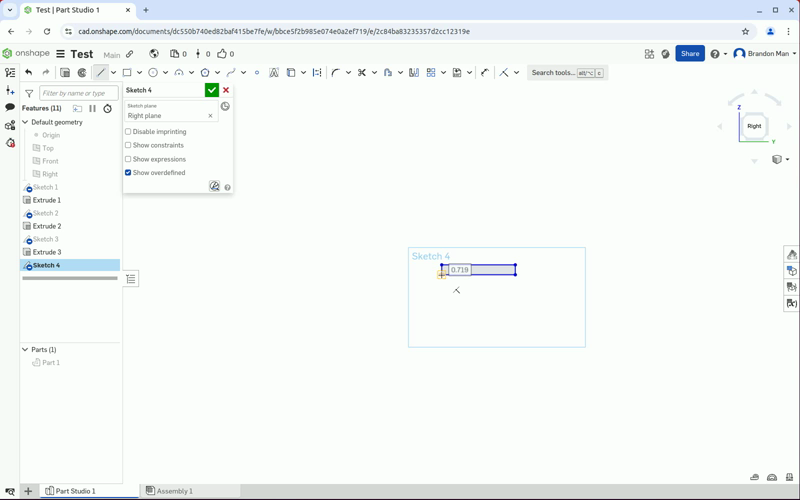
scroll(-6)
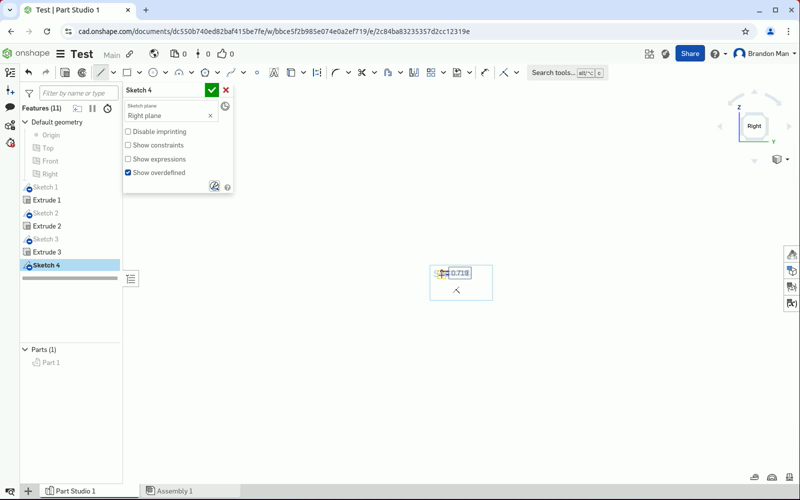
key(esc)
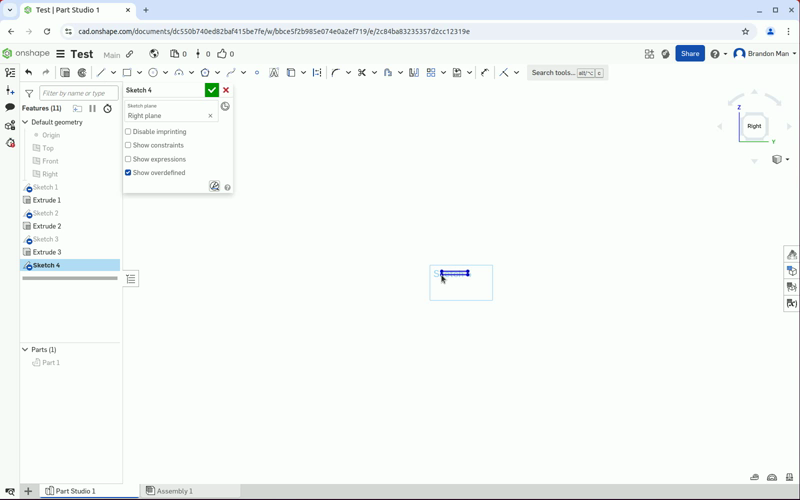
mouse_move(457, 272)
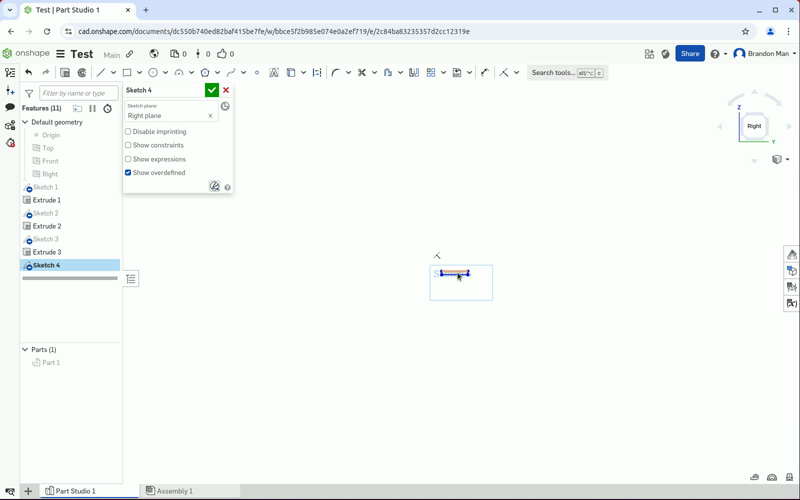
scroll(6)
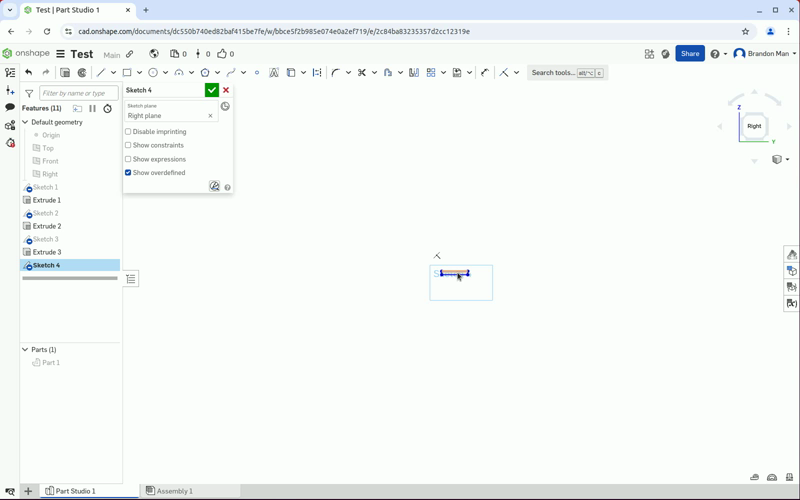
scroll(6)
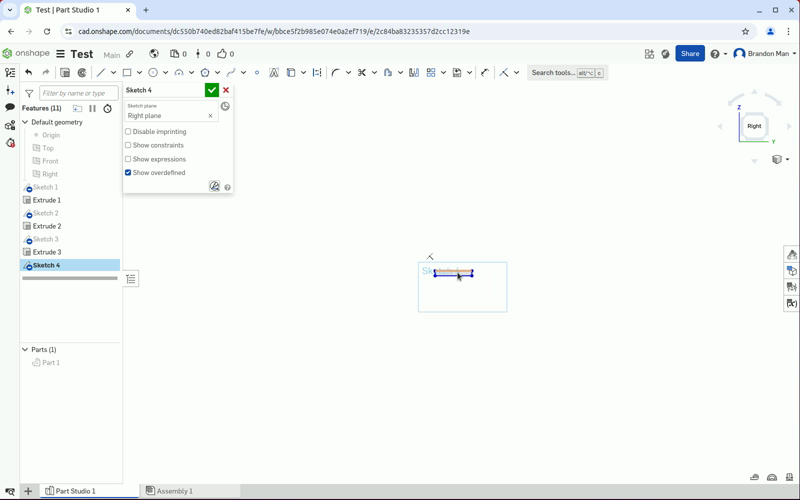
scroll(6)
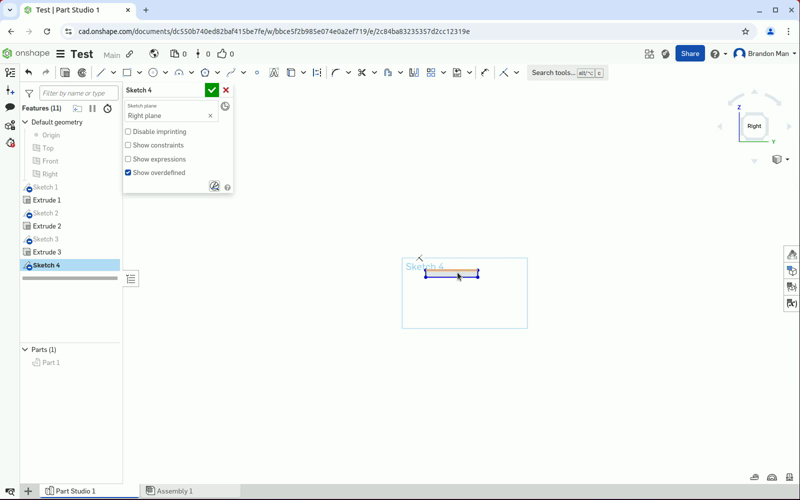
scroll(6)
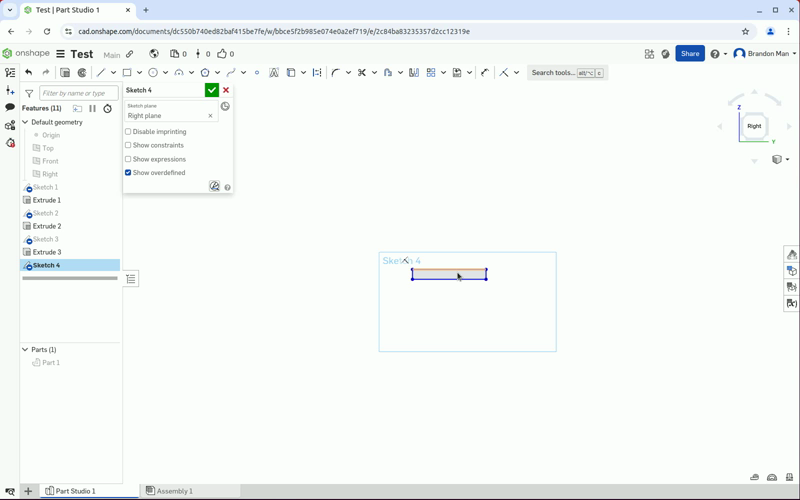
scroll(6)
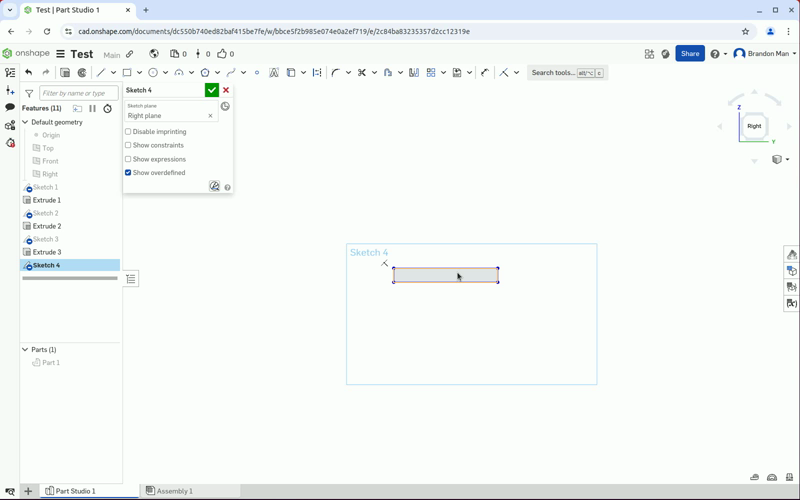
scroll(6)
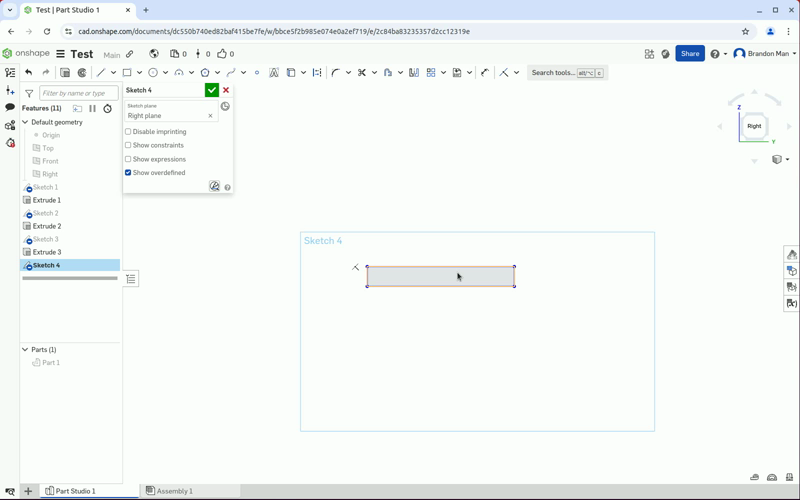
scroll(6)
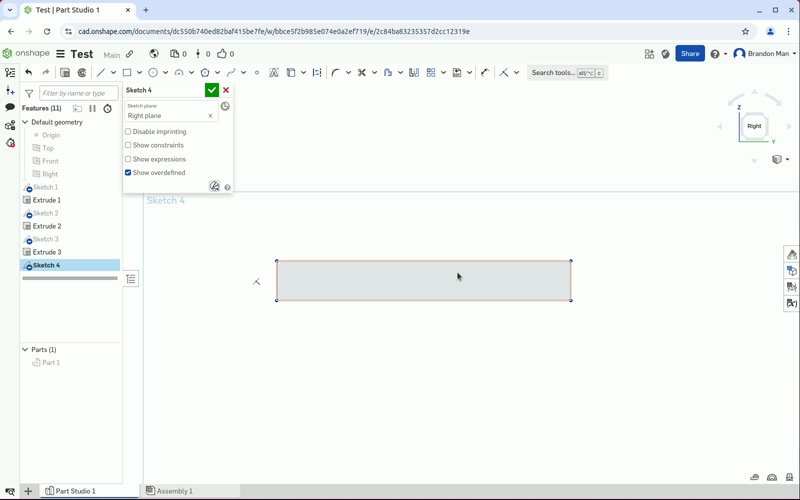
click(457, 272)
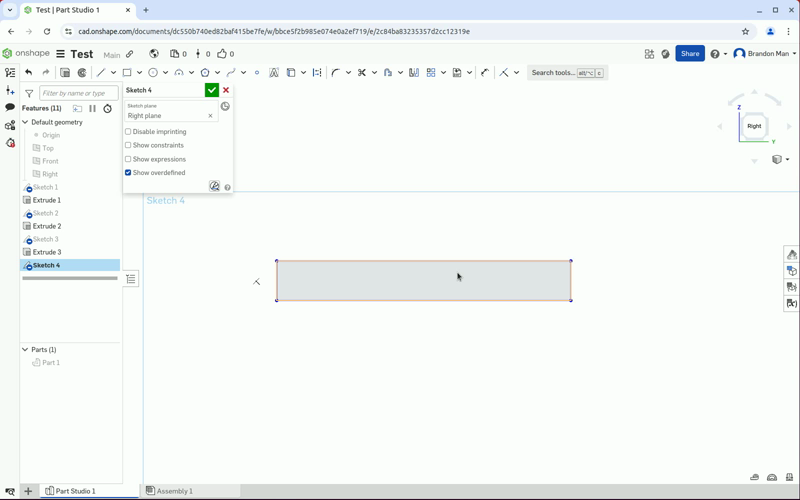
scroll(-6)
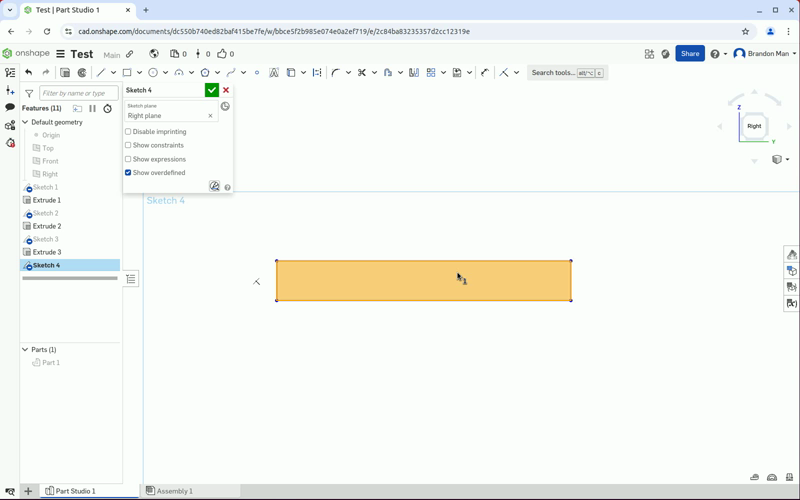
scroll(-6)
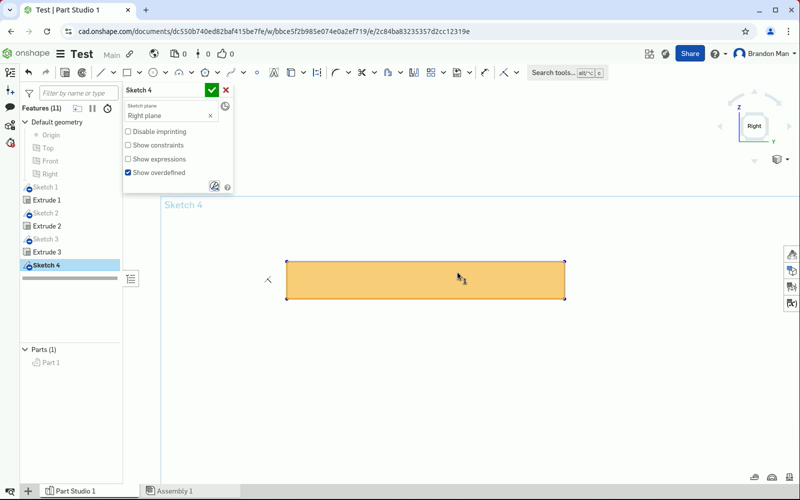
scroll(-6)
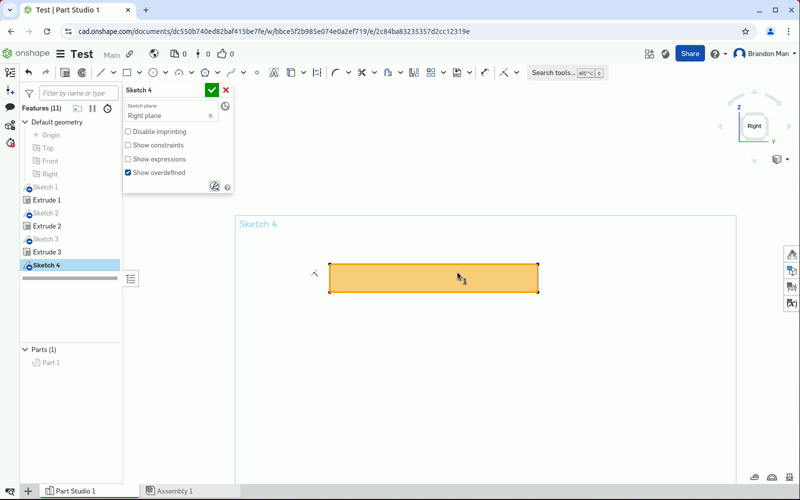
scroll(-6)
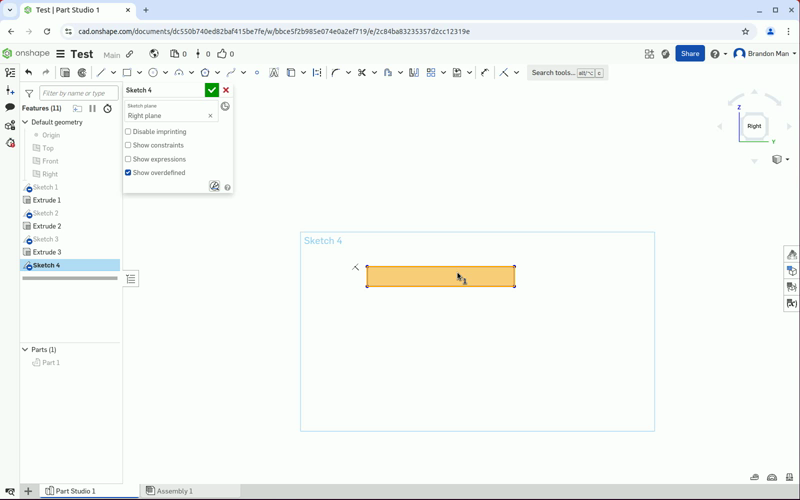
scroll(-6)
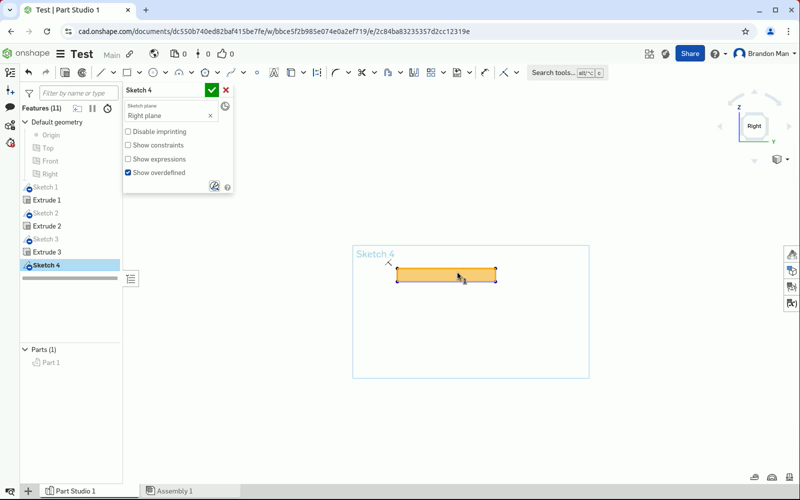
scroll(-6)
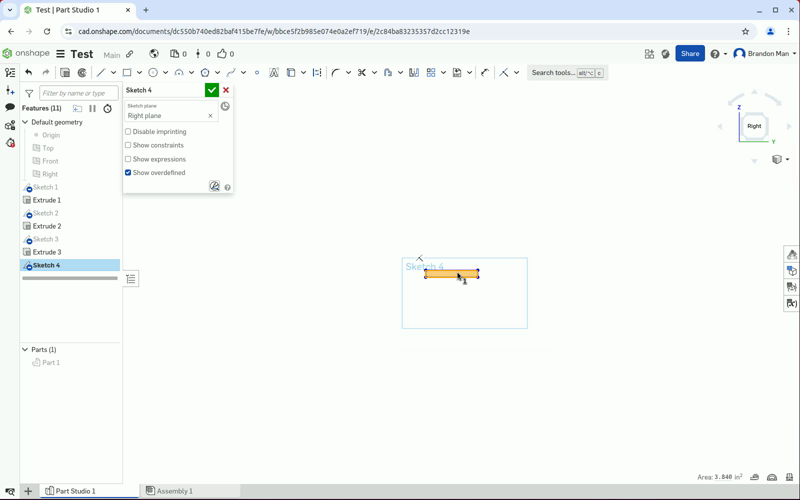
scroll(-6)
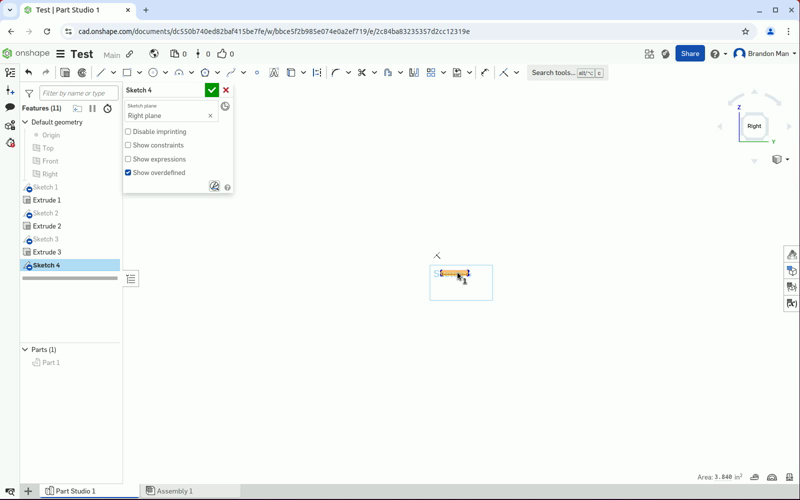
mouse_move(73, 352)
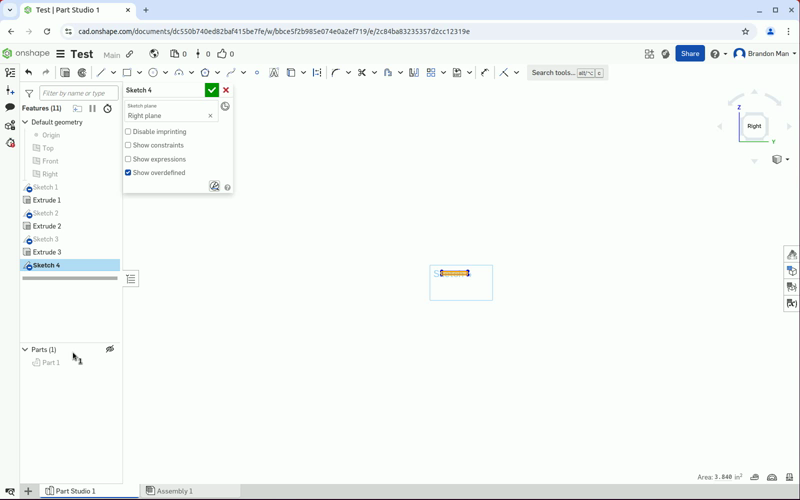
key(shift+y)
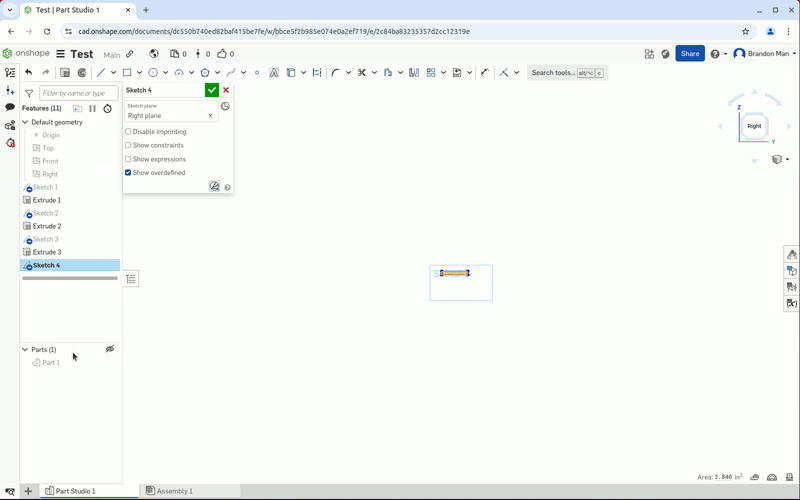
key(shift+e)
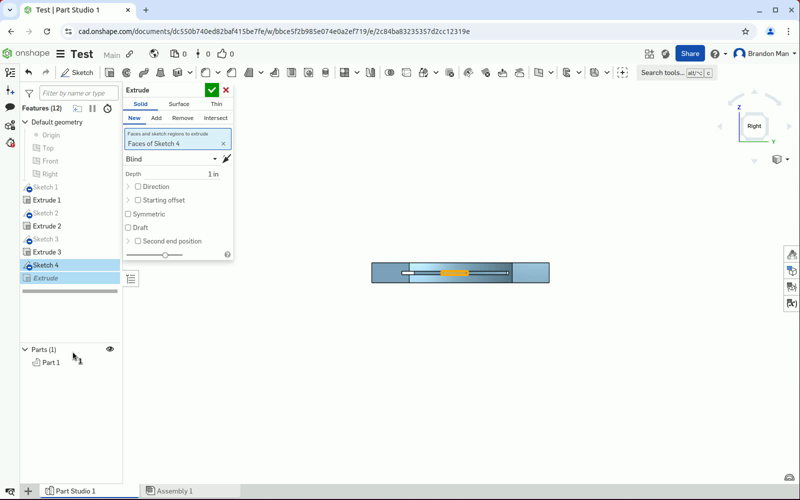
mouse_move(143, 106)
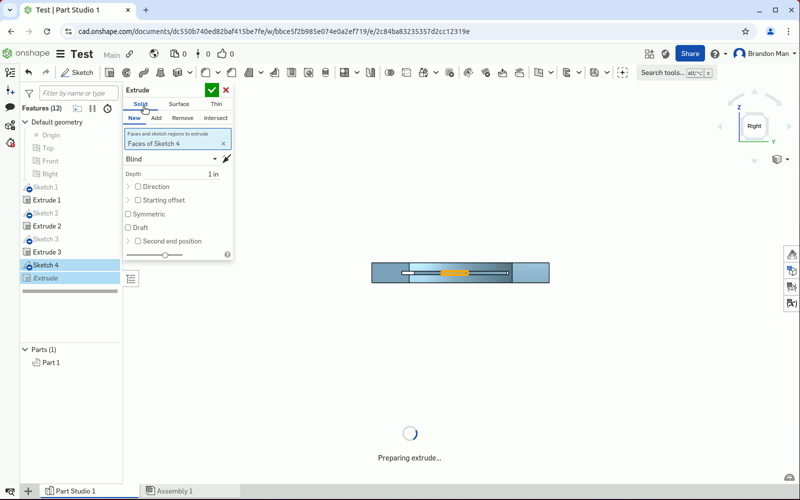
click(143, 106)
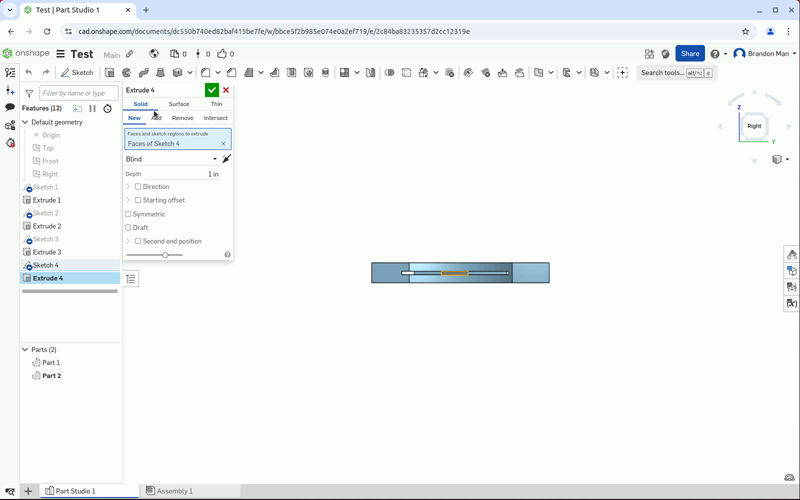
mouse_move(186, 120)
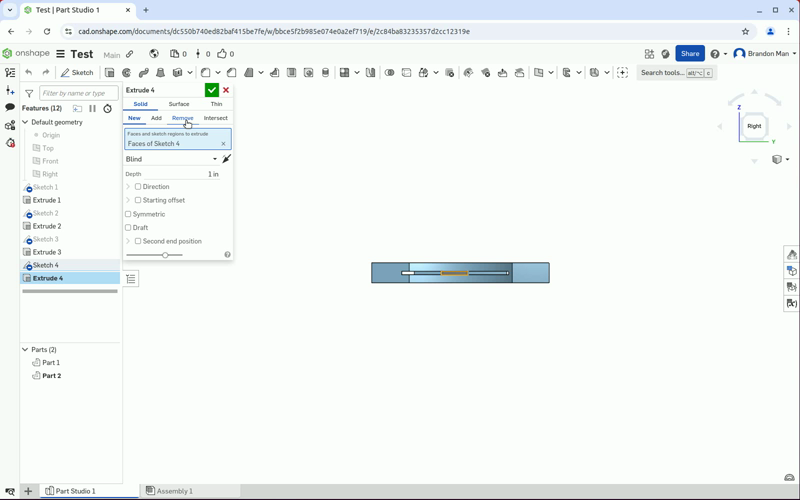
click(186, 120)
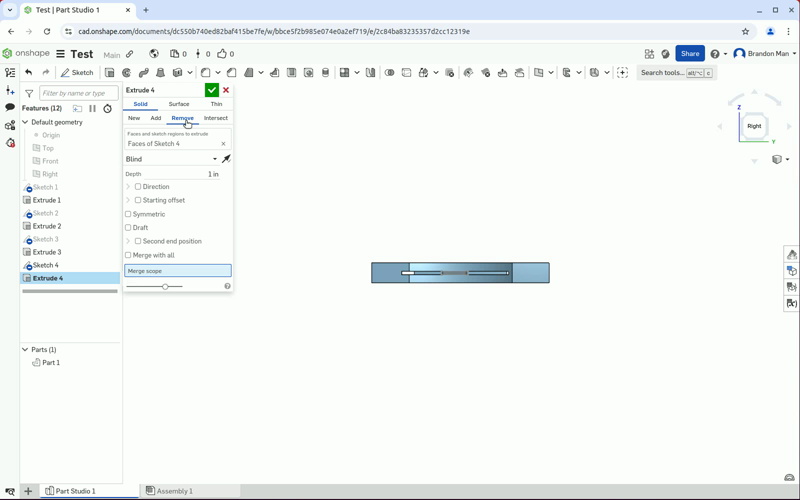
key(tab, 4)
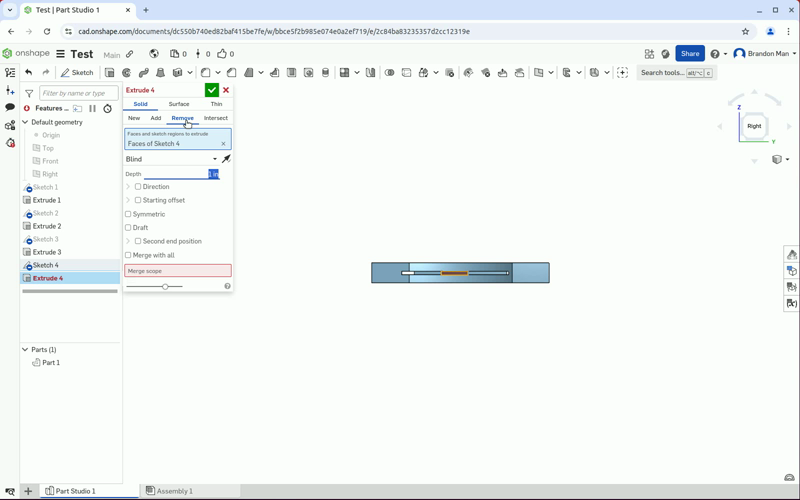
text(21.183)
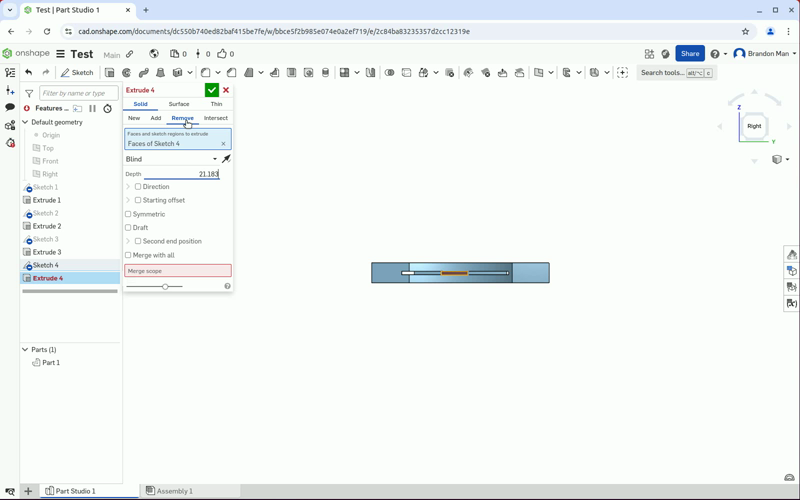
key(tab, 6)
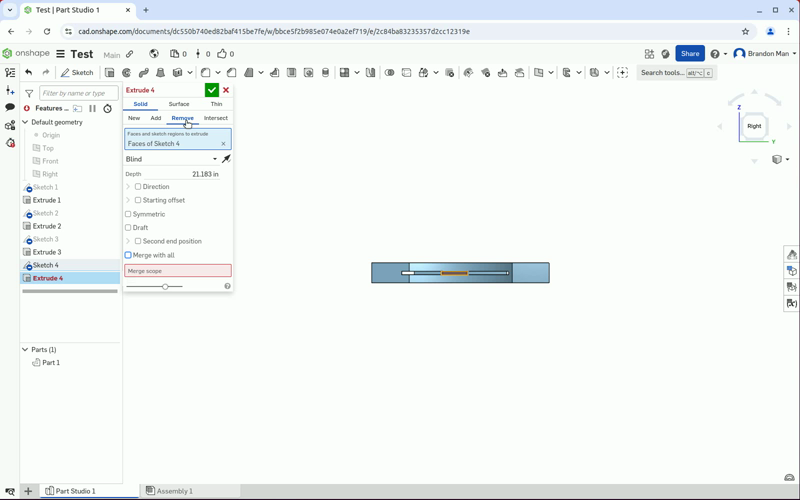
key(space)
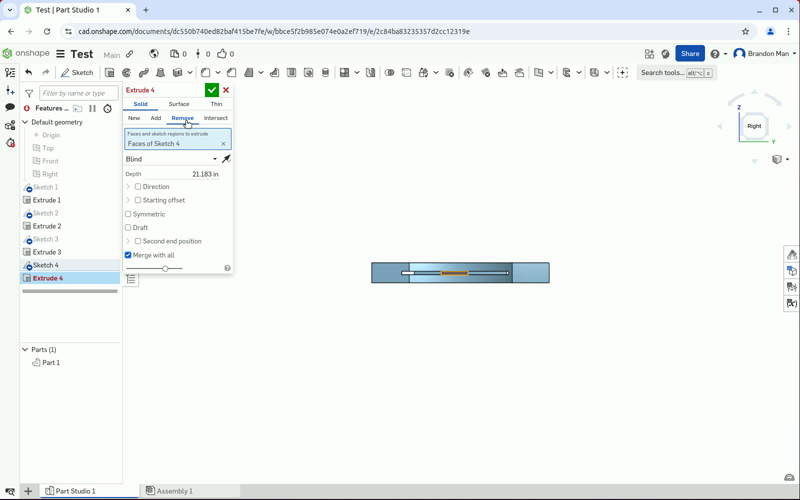
key(enter)
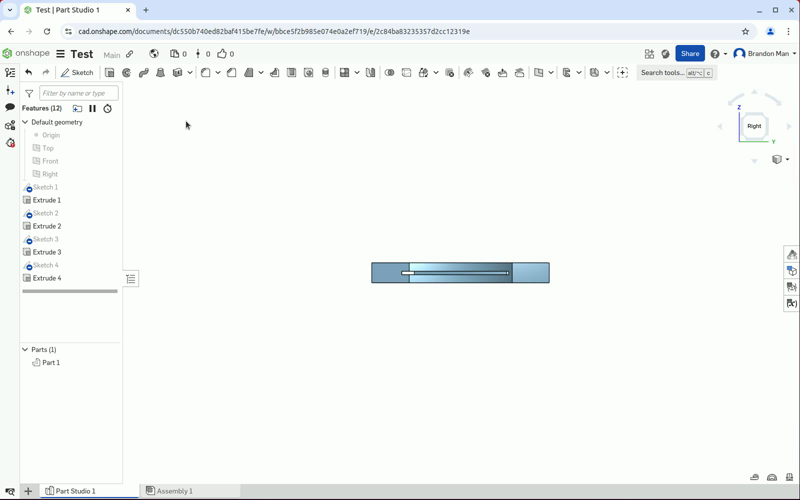
key(shift+h)
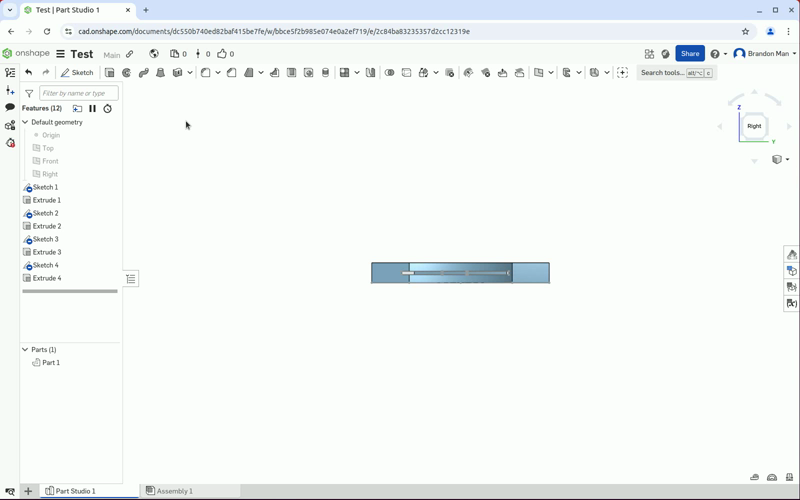
key(shift+h)
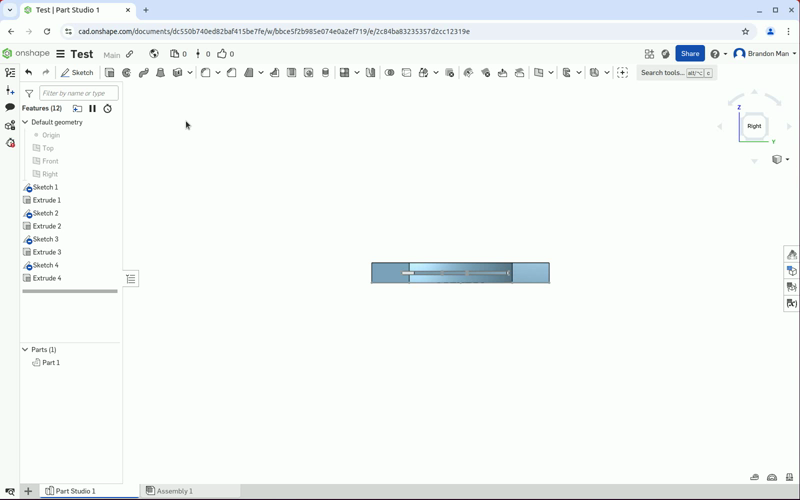
key(shift+7)
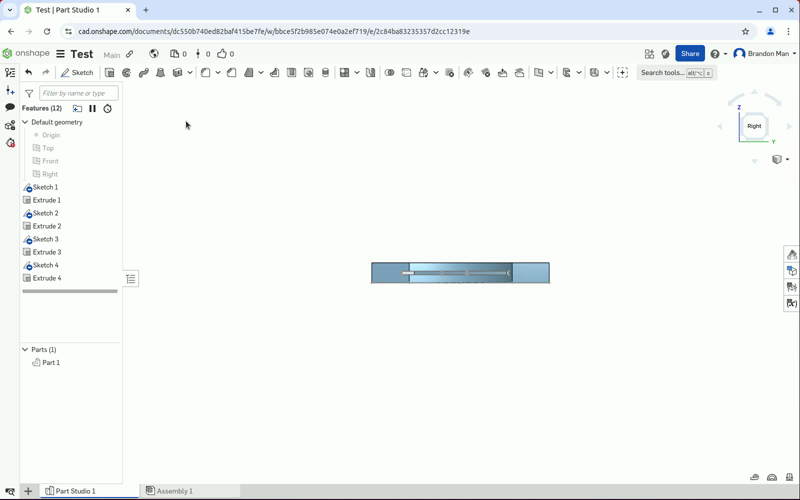
key(right, 2)
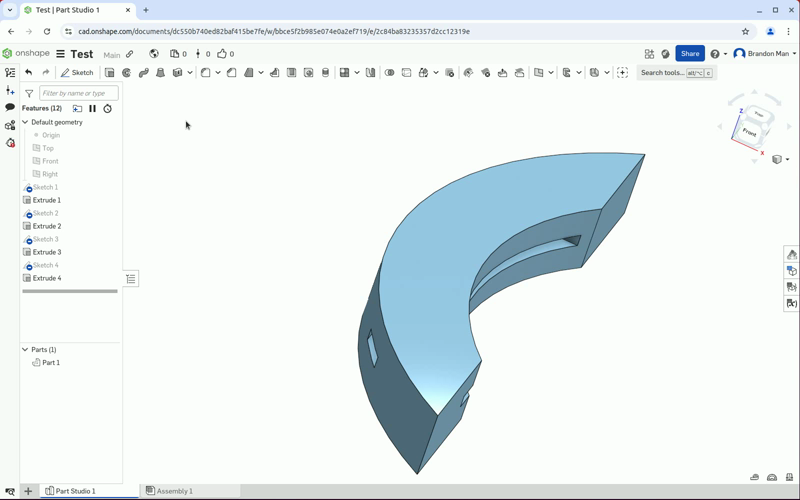
key(down, 2)
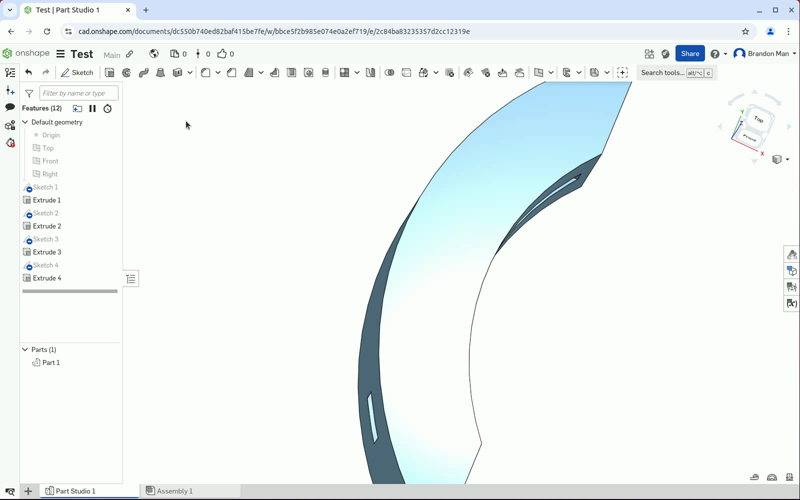
key(up, 2)
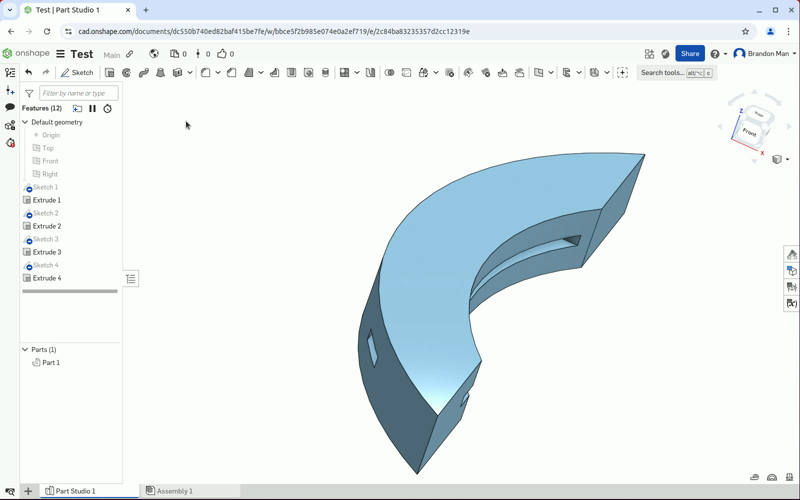
key(left, 2)
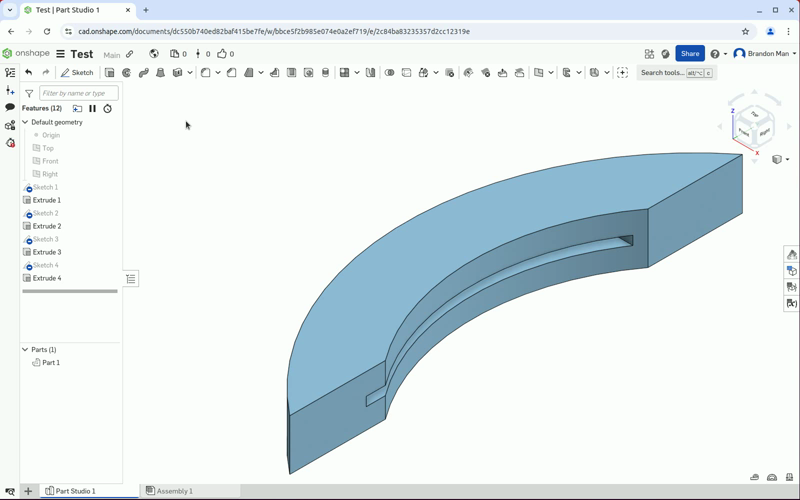
mouse_move(73, 189)
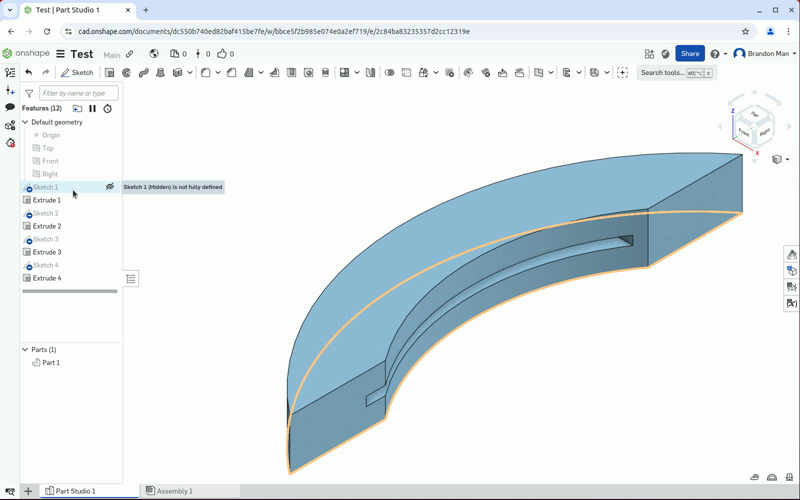
click(73, 189)